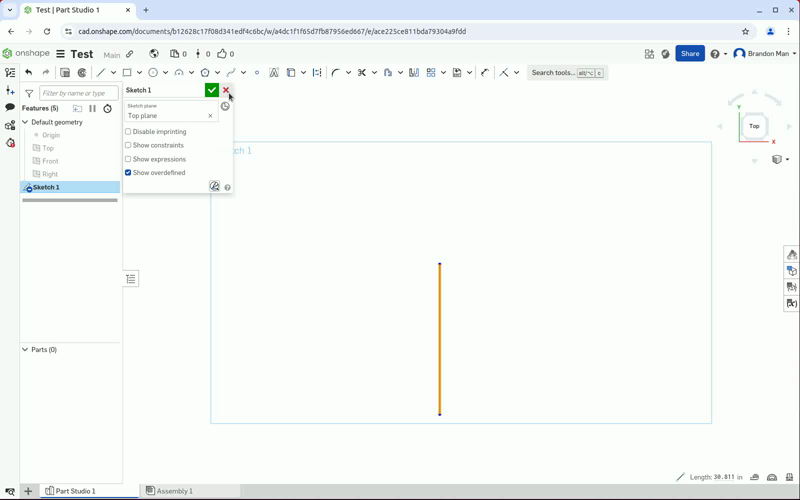
key(shift+h)
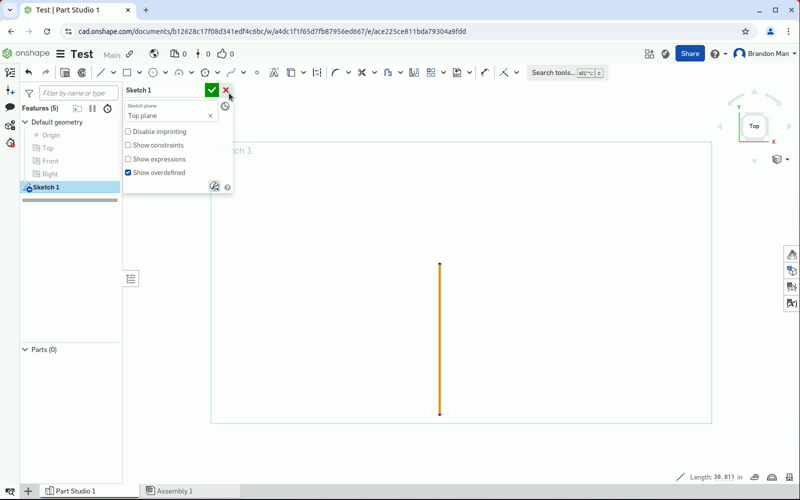
key(shift+s)
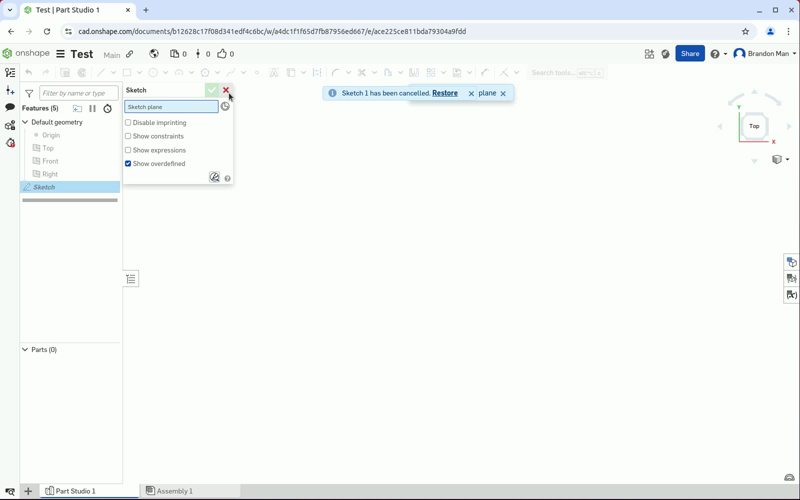
mouse_move(73, 150)
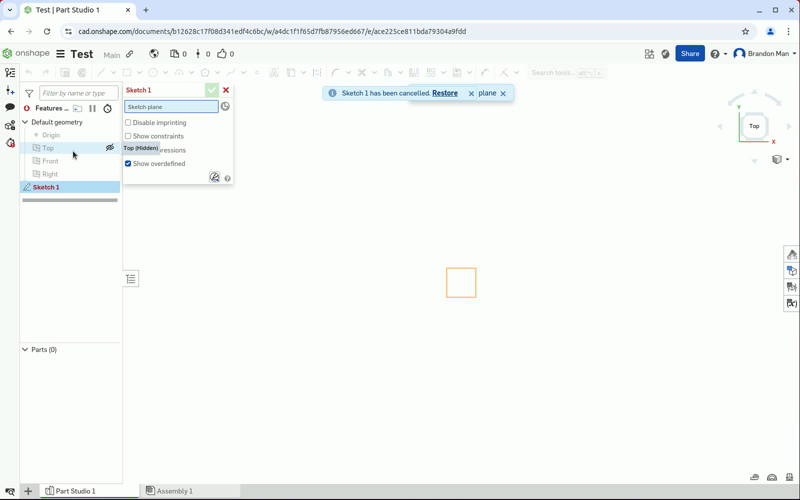
click(73, 150)
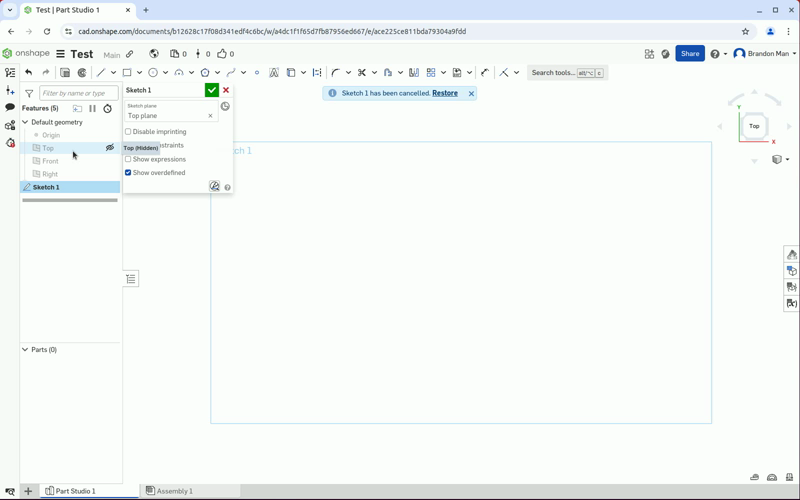
mouse_move(73, 352)
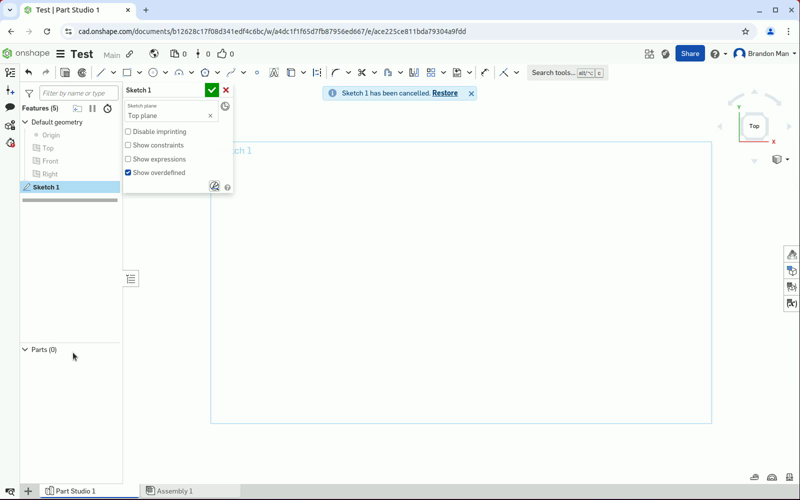
key(y)
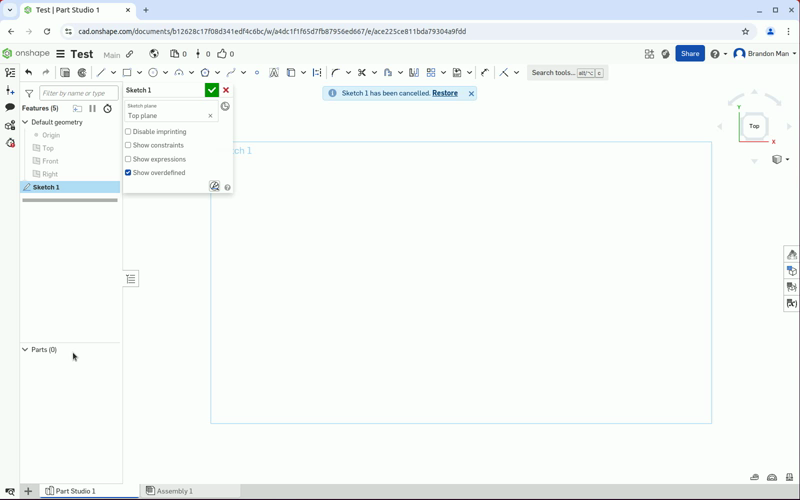
key(l)
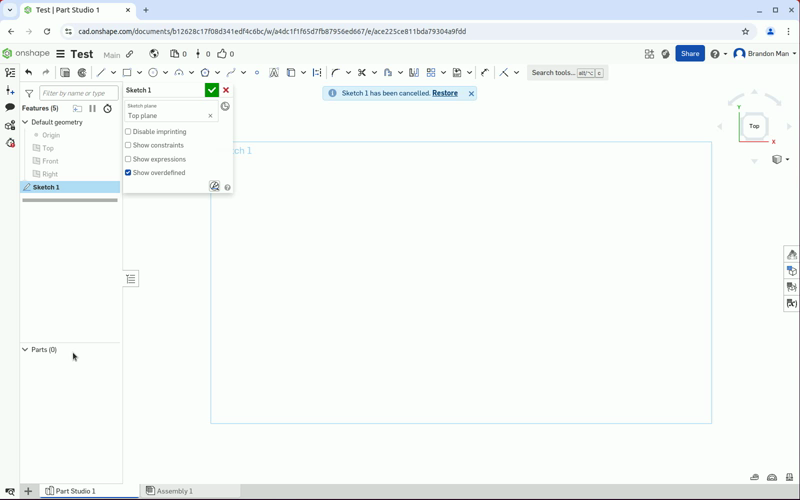
key_down(shift)
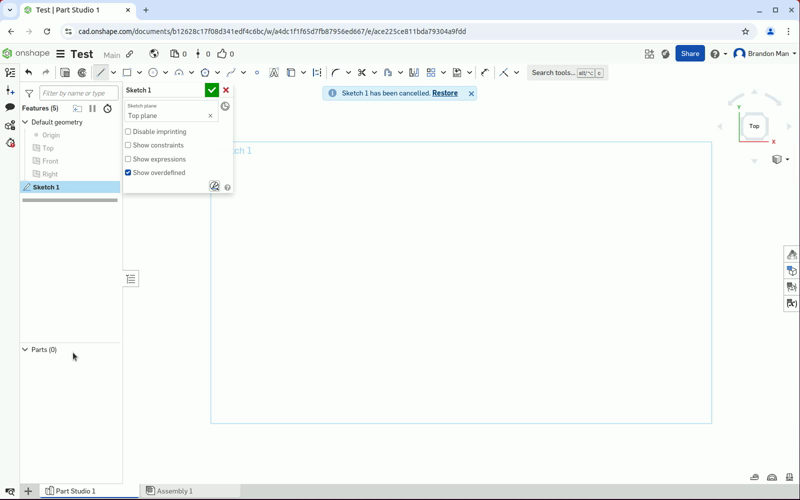
mouse_move(451, 291)
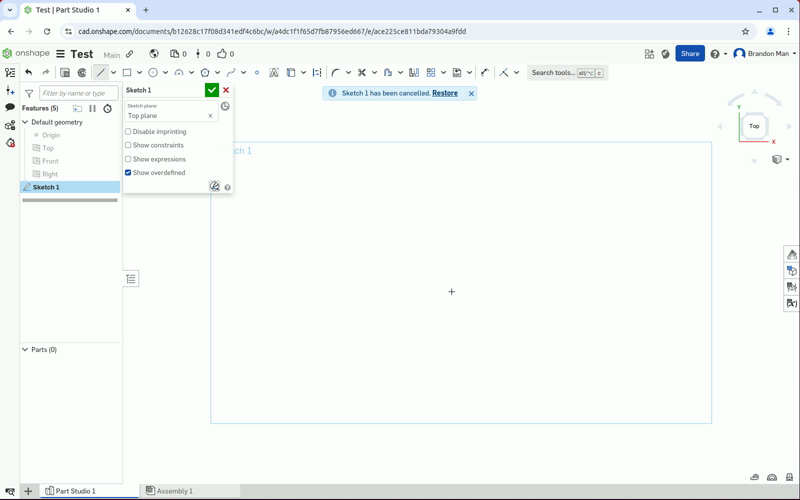
click(451, 291)
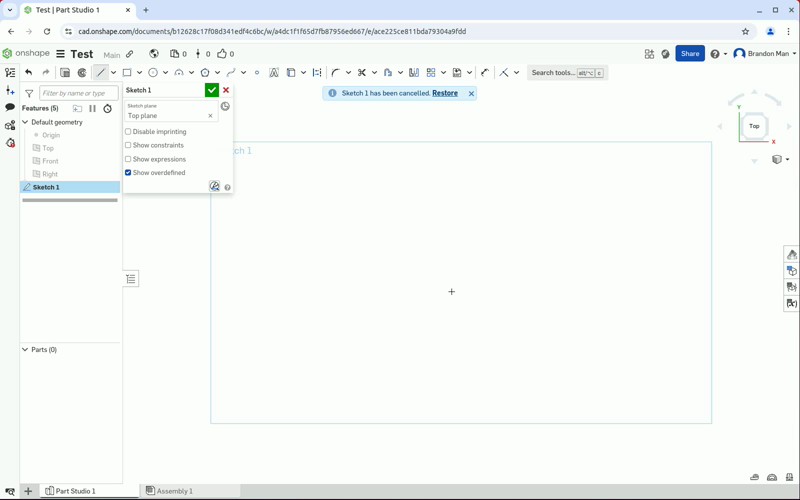
key_up(shift)
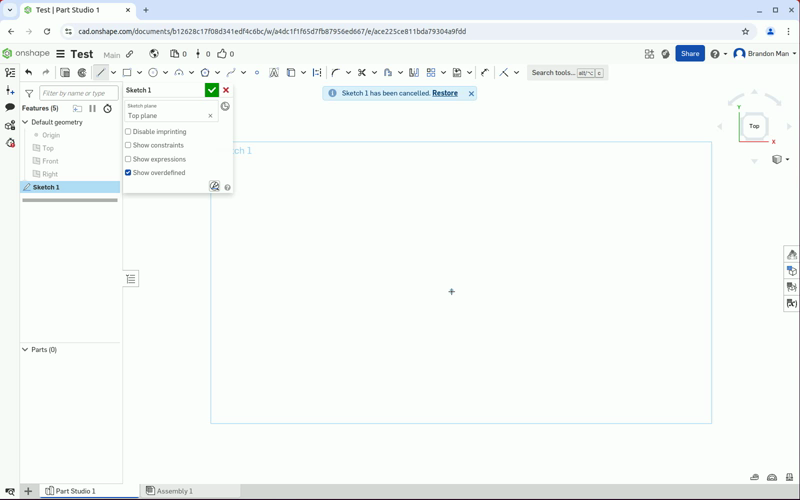
key_down(shift)
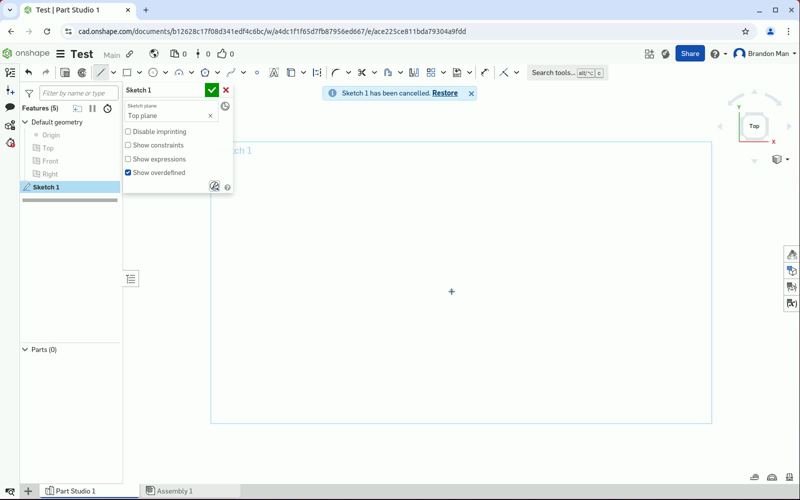
mouse_move(481, 291)
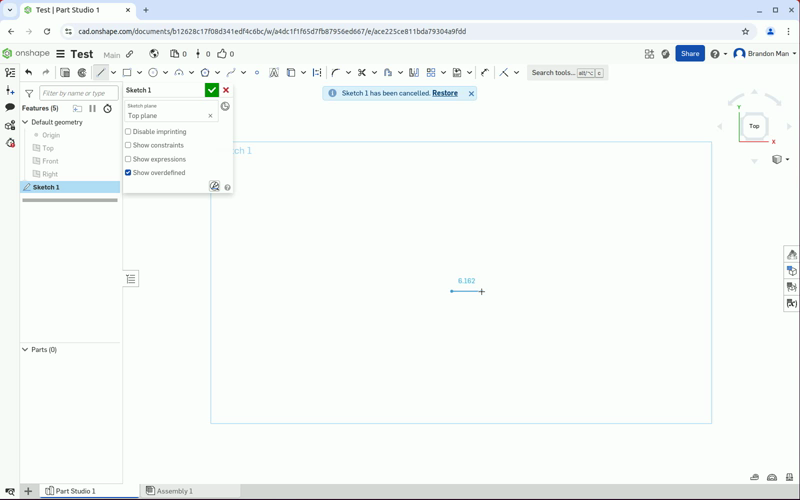
mouse_move(453, 292)
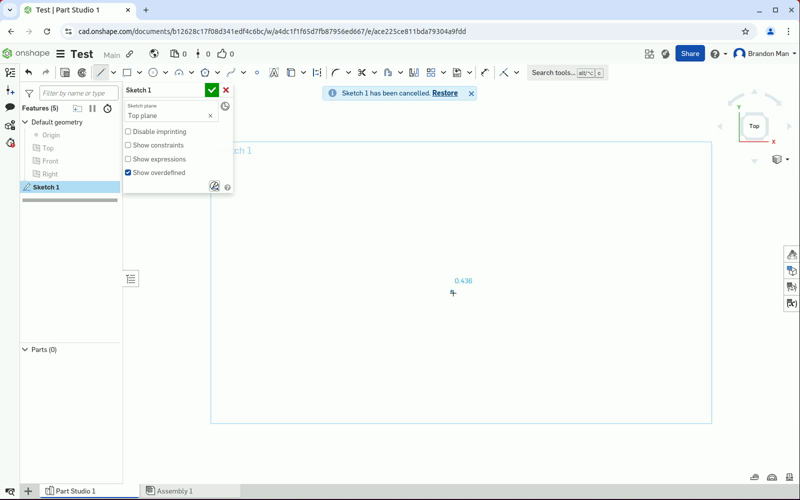
scroll(6)
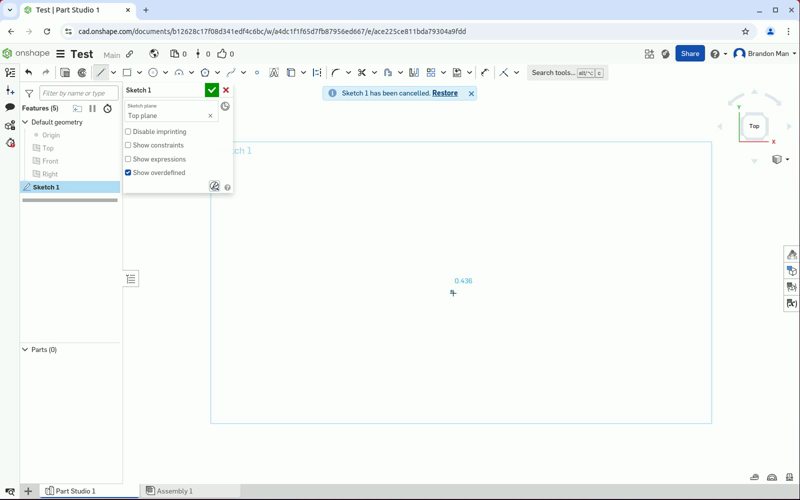
scroll(6)
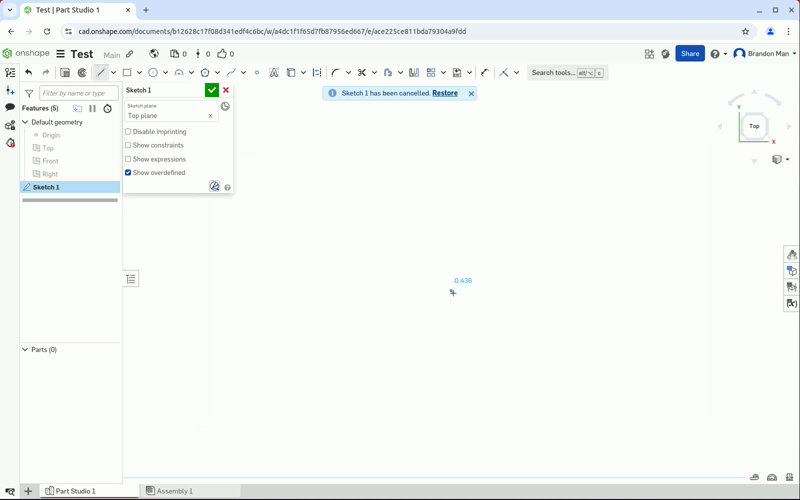
scroll(6)
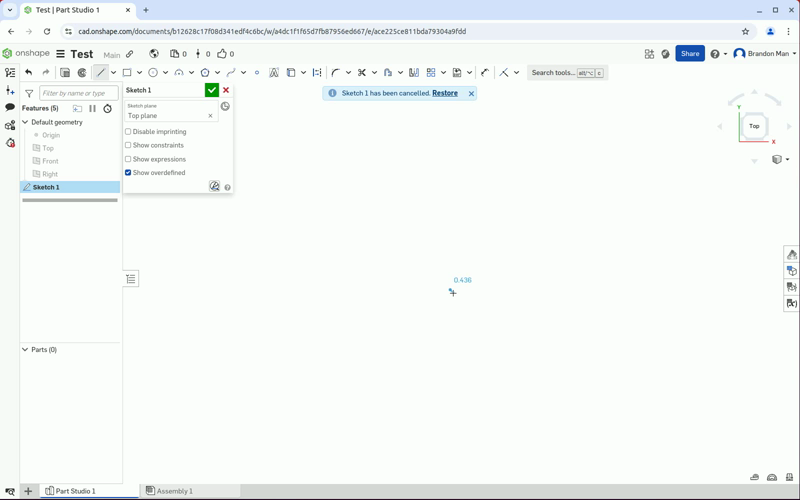
scroll(6)
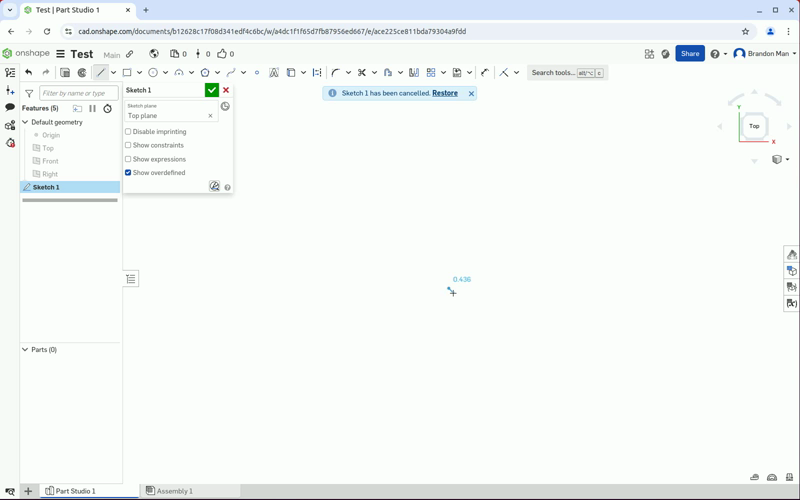
scroll(6)
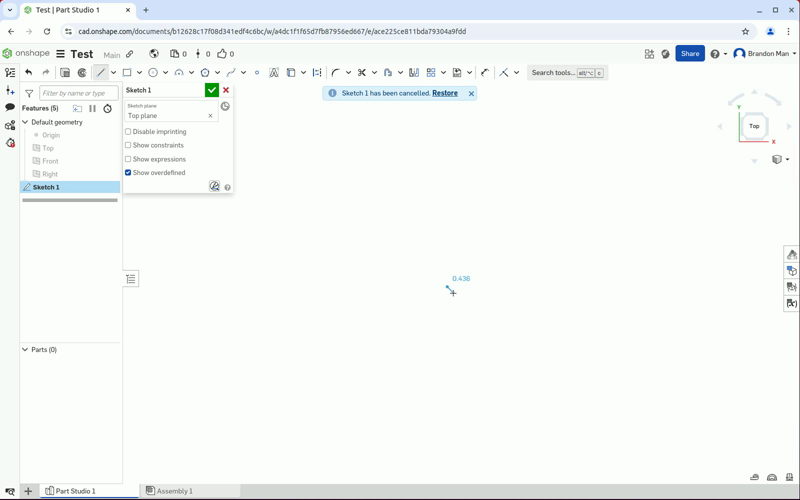
scroll(6)
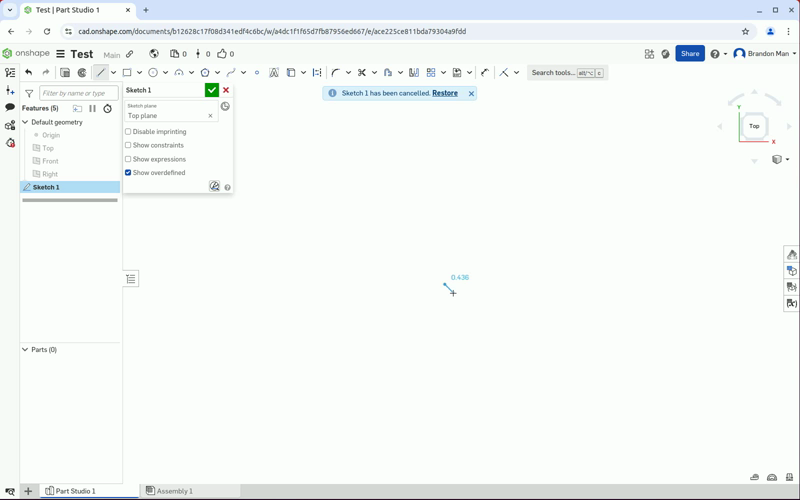
scroll(6)
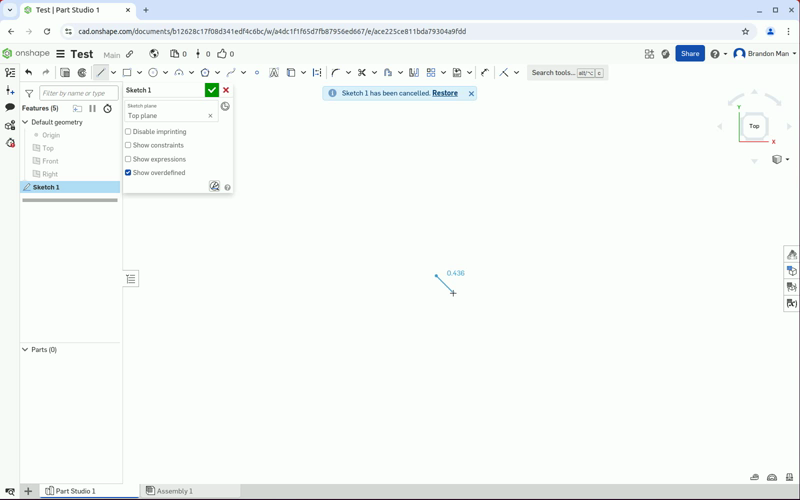
click(453, 292)
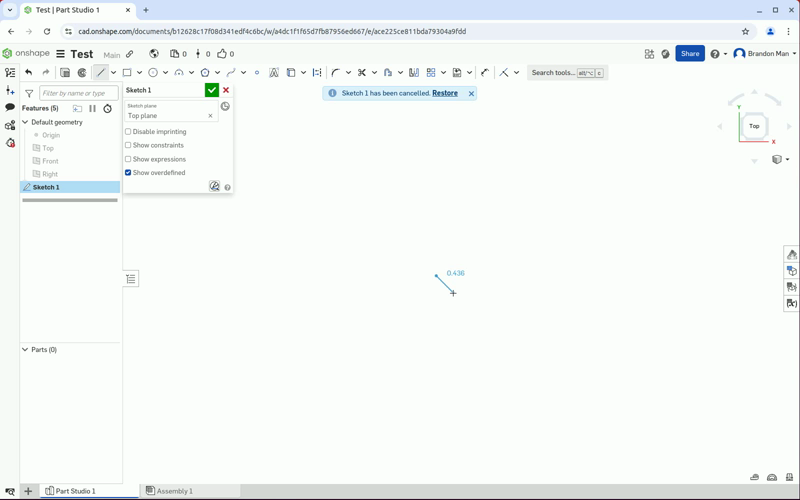
scroll(-6)
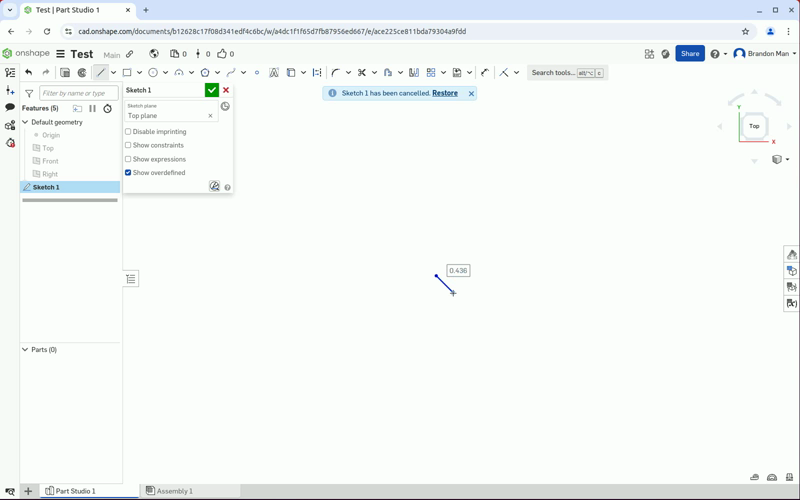
scroll(-6)
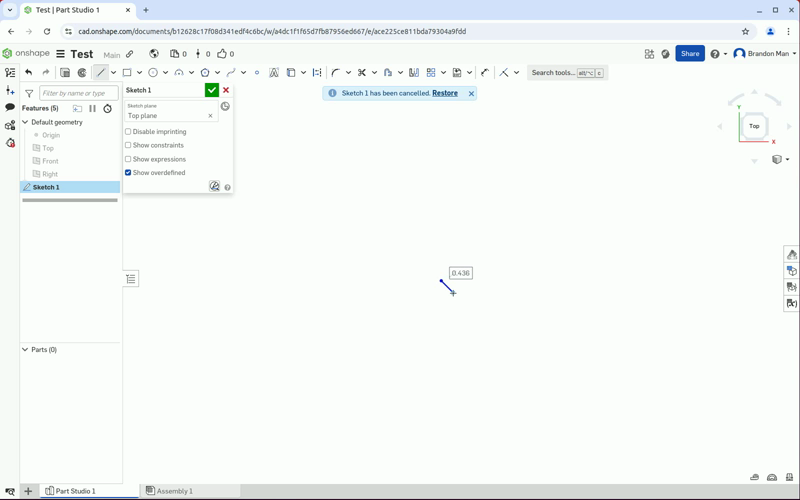
scroll(-6)
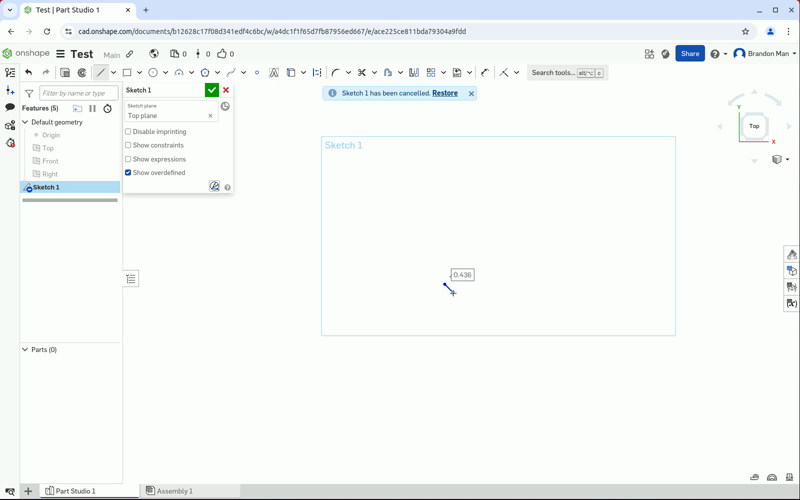
scroll(-6)
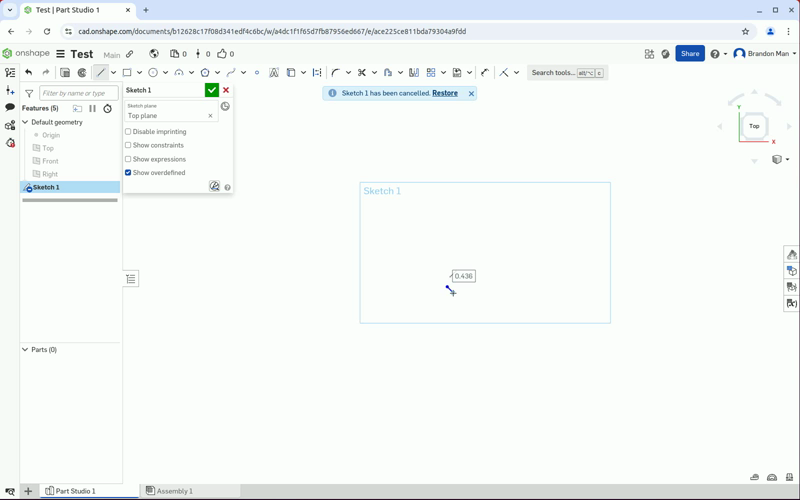
scroll(-6)
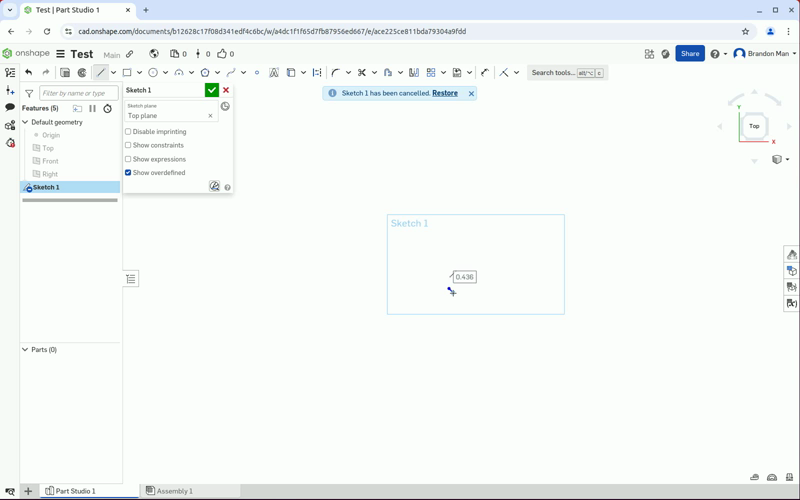
scroll(-6)
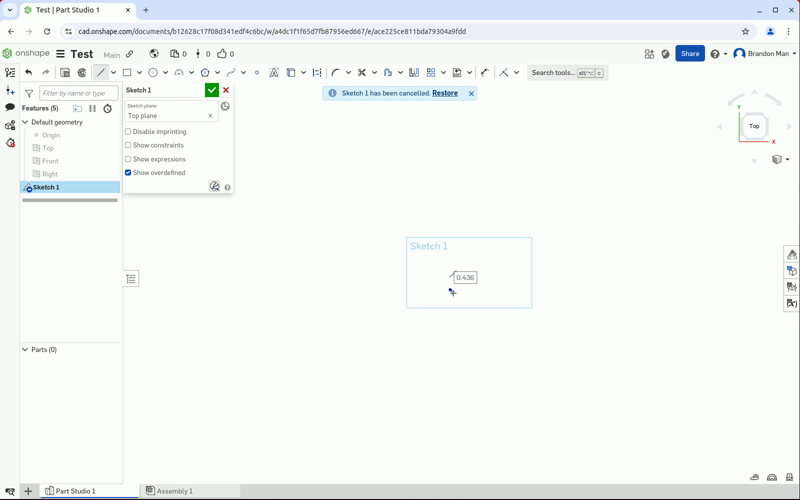
scroll(-6)
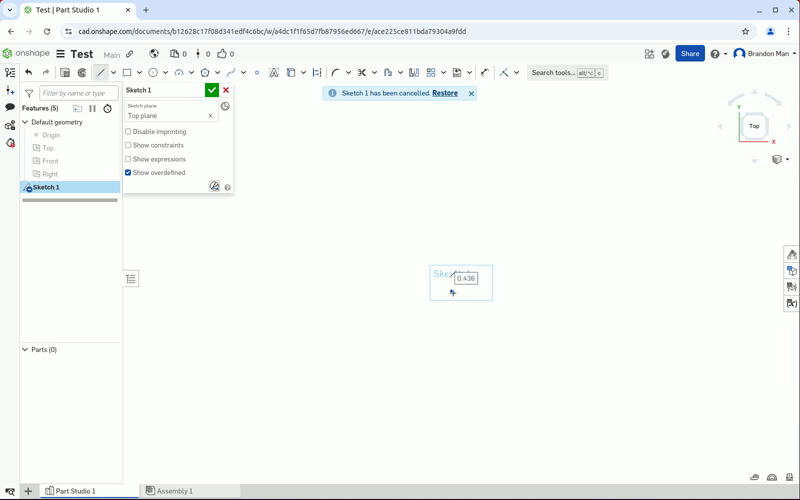
key_up(shift)
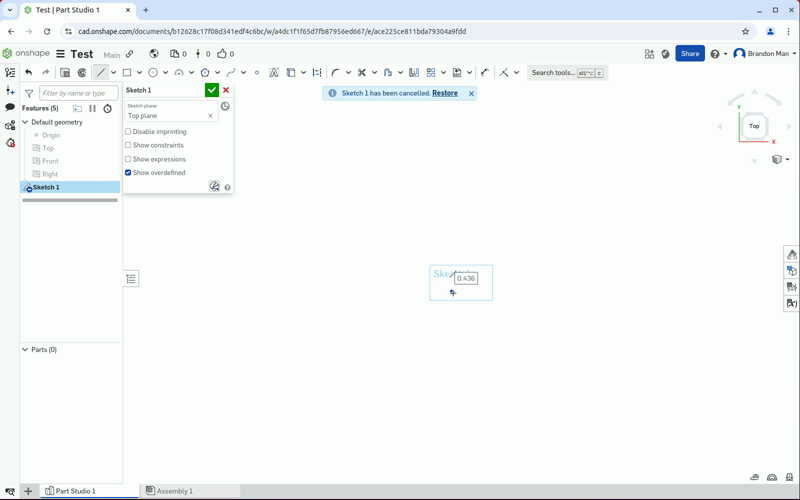
key_down(shift)
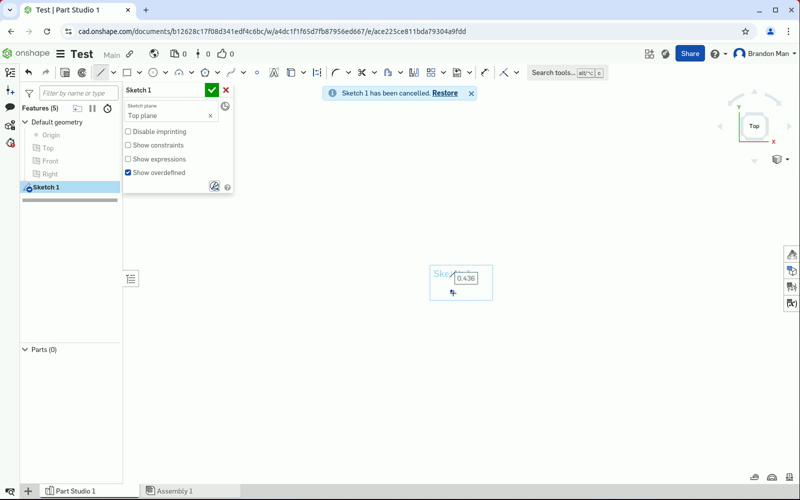
mouse_move(483, 292)
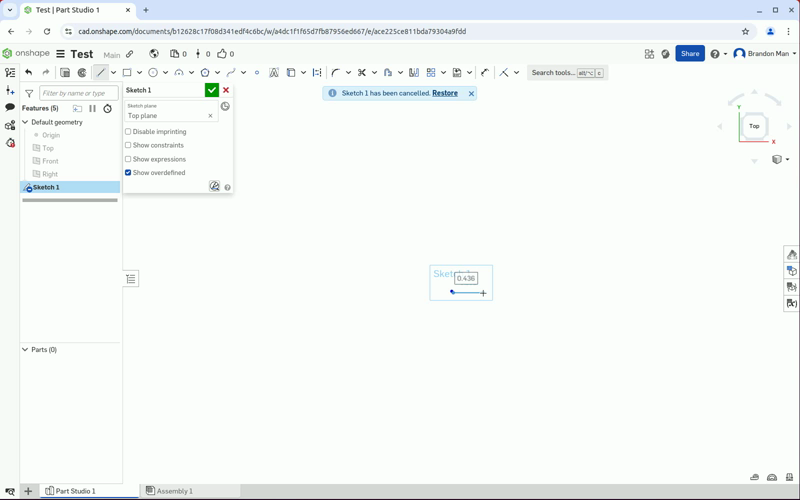
mouse_move(469, 292)
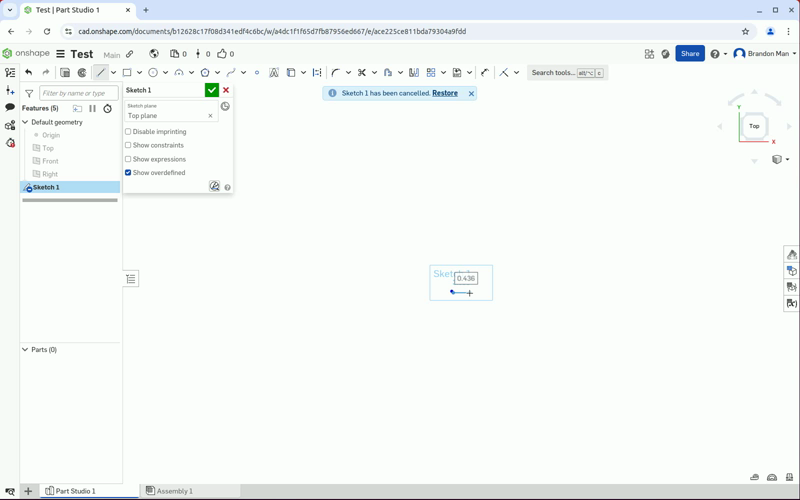
click(469, 292)
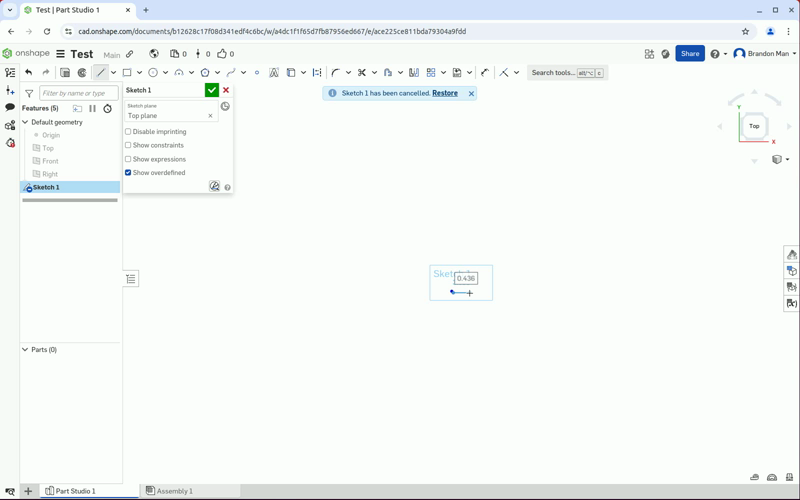
key_up(shift)
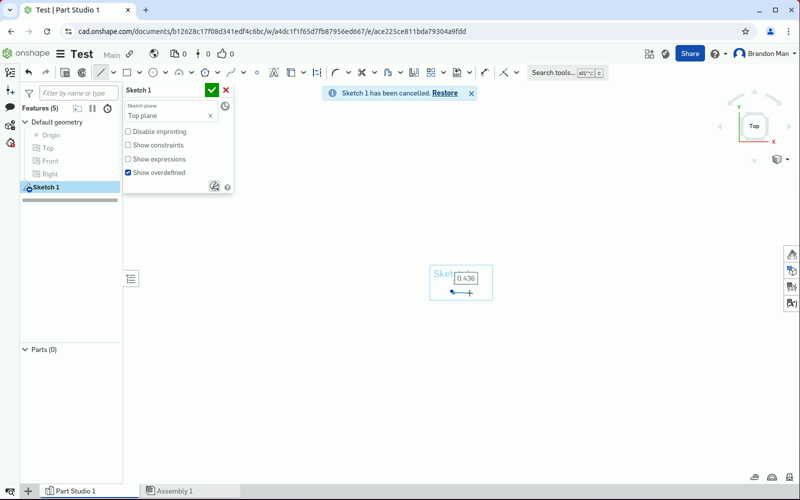
key_down(shift)
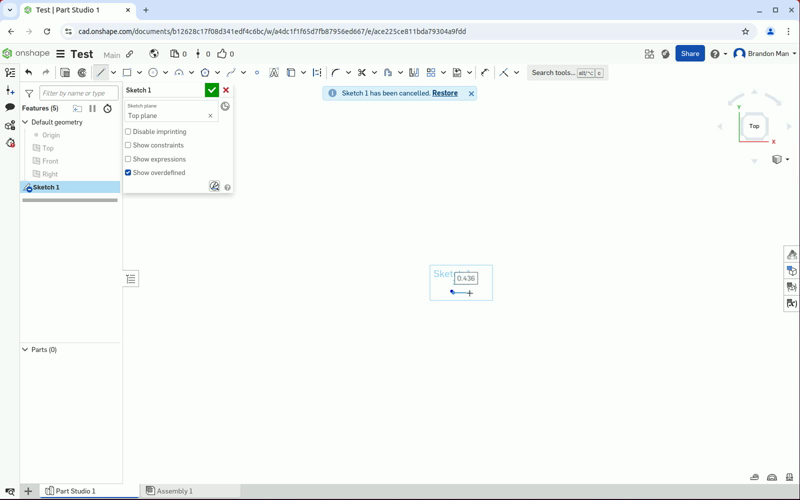
mouse_move(499, 292)
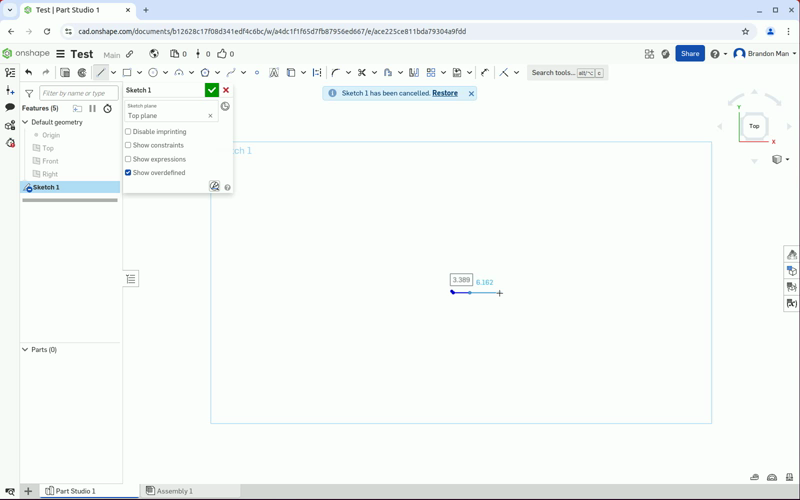
mouse_move(471, 291)
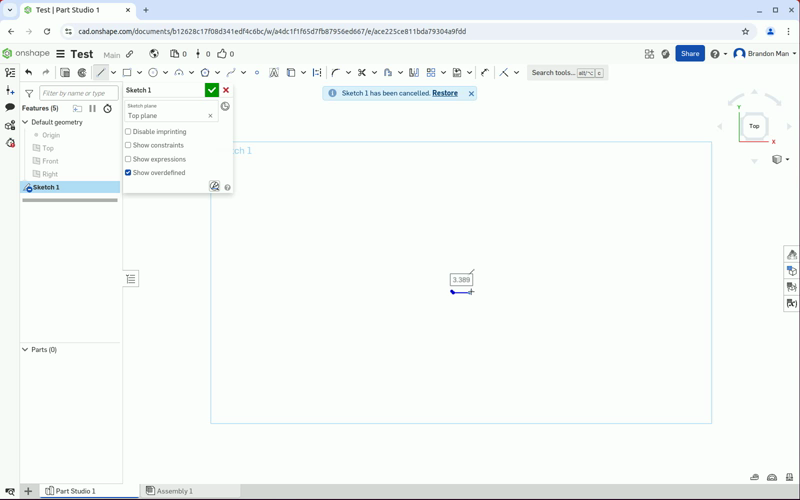
scroll(6)
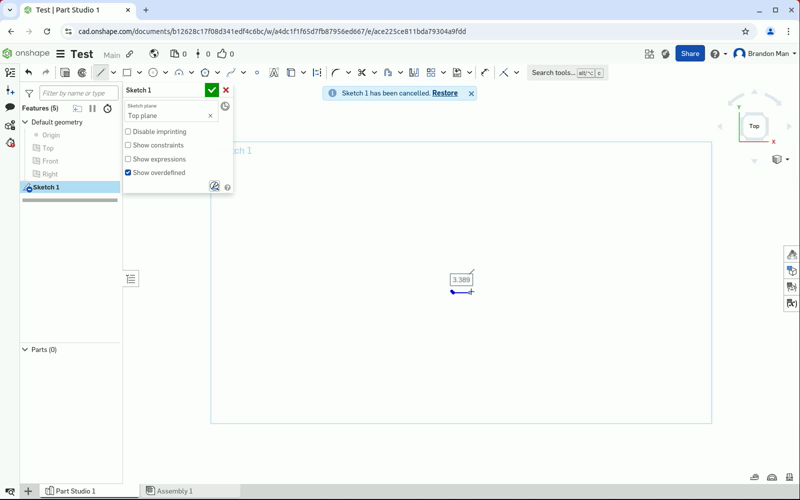
scroll(6)
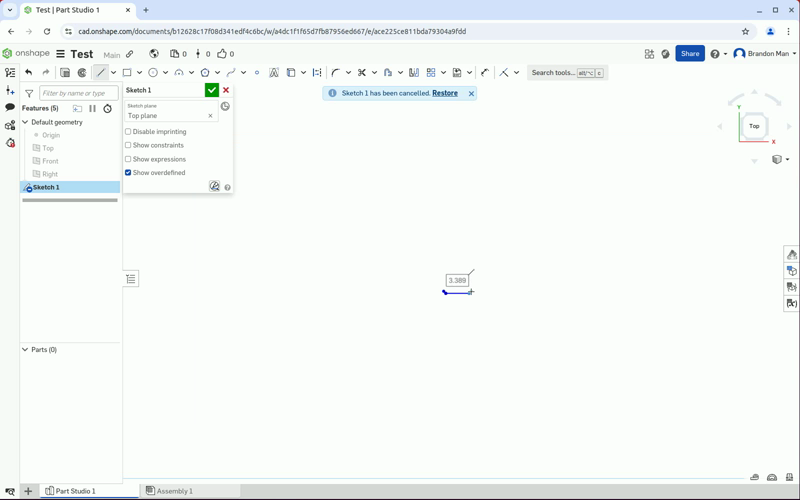
scroll(6)
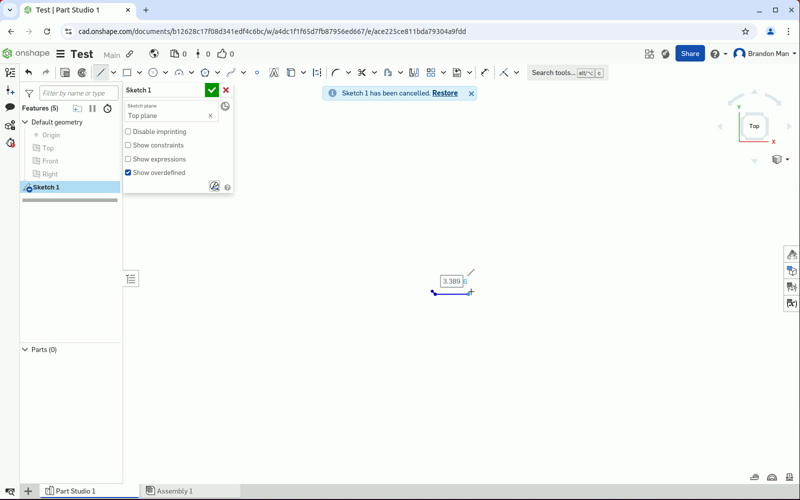
scroll(6)
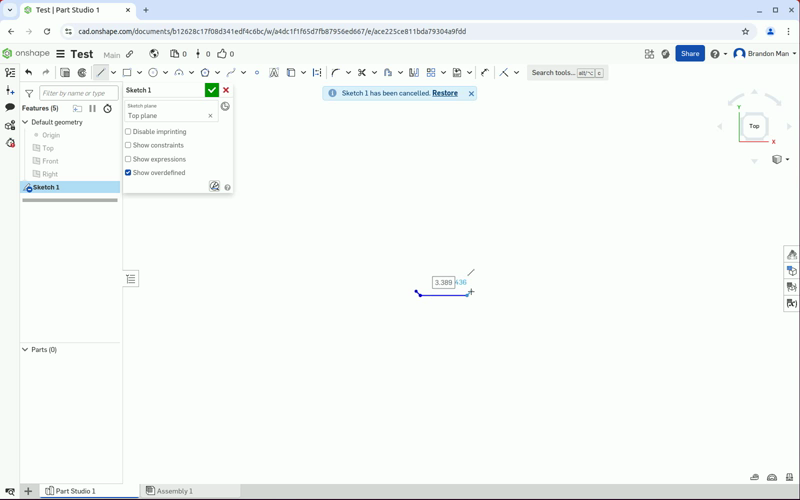
scroll(6)
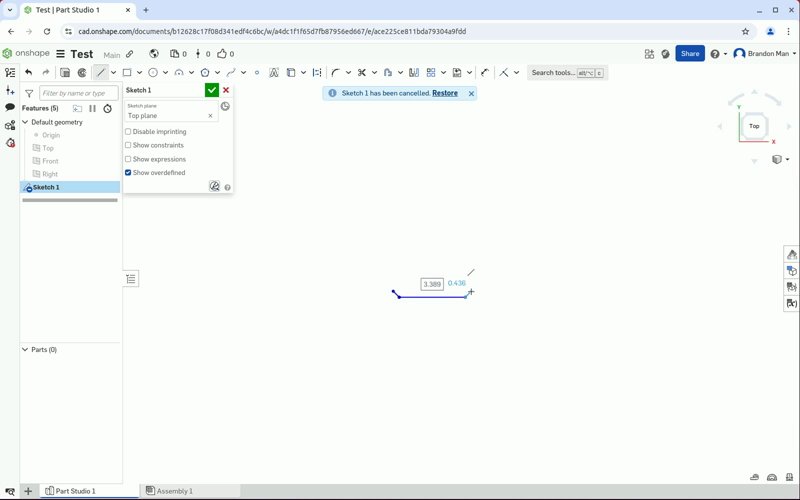
scroll(6)
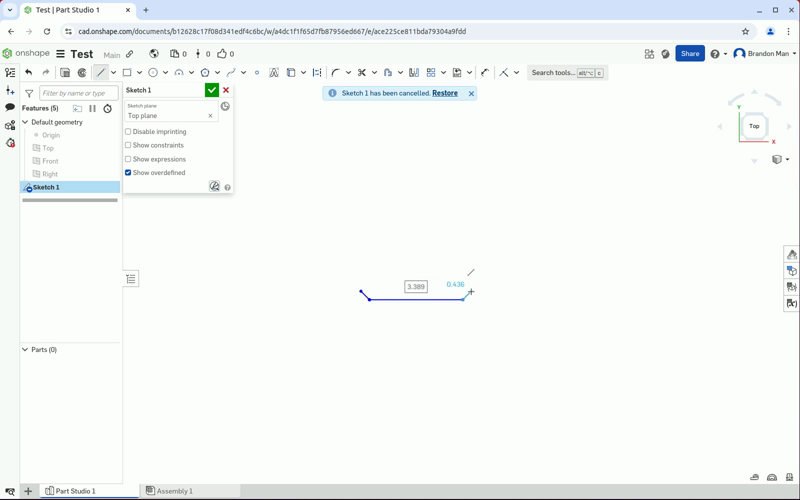
scroll(6)
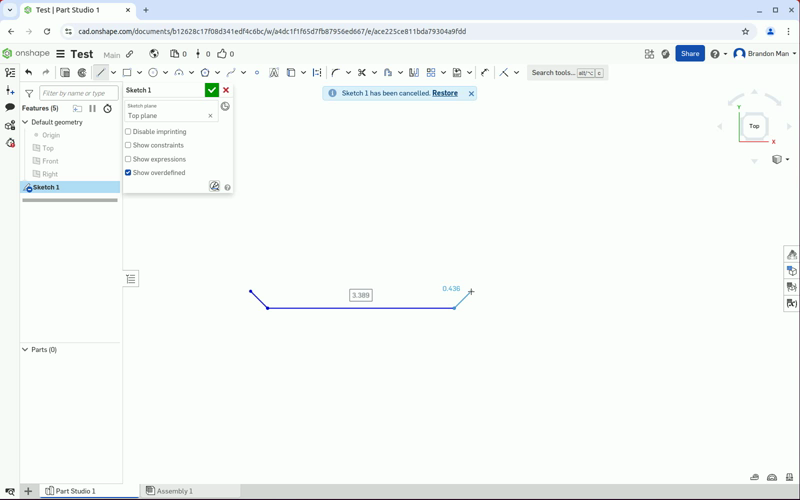
click(471, 291)
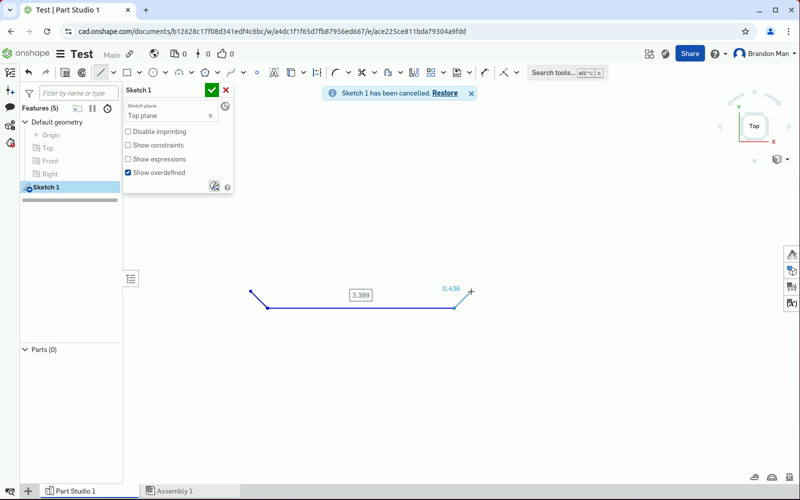
scroll(-6)
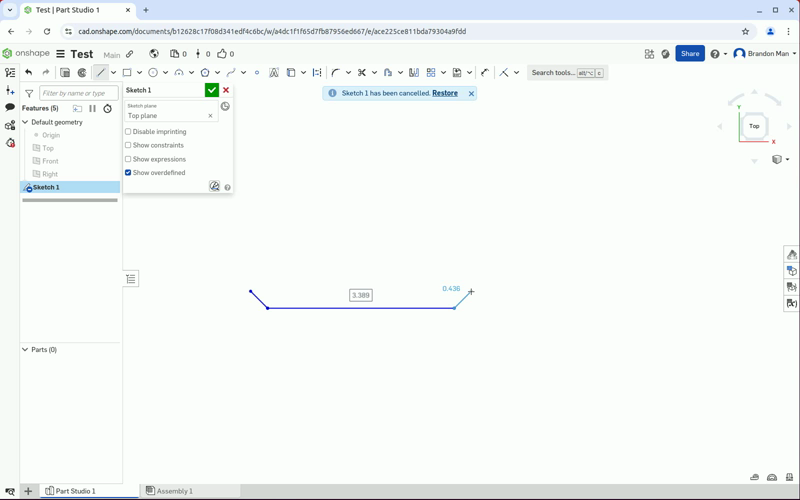
scroll(-6)
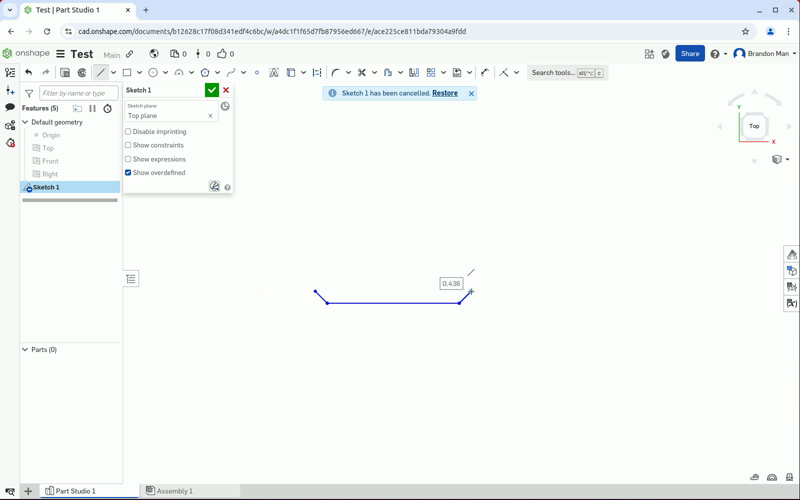
scroll(-6)
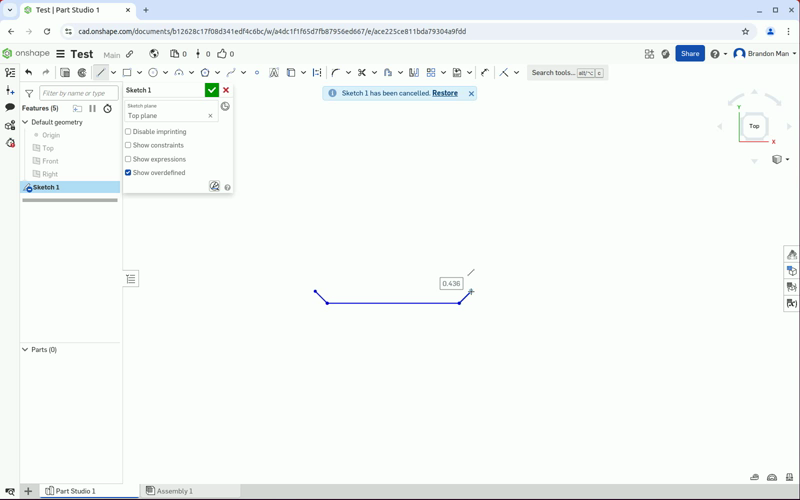
scroll(-6)
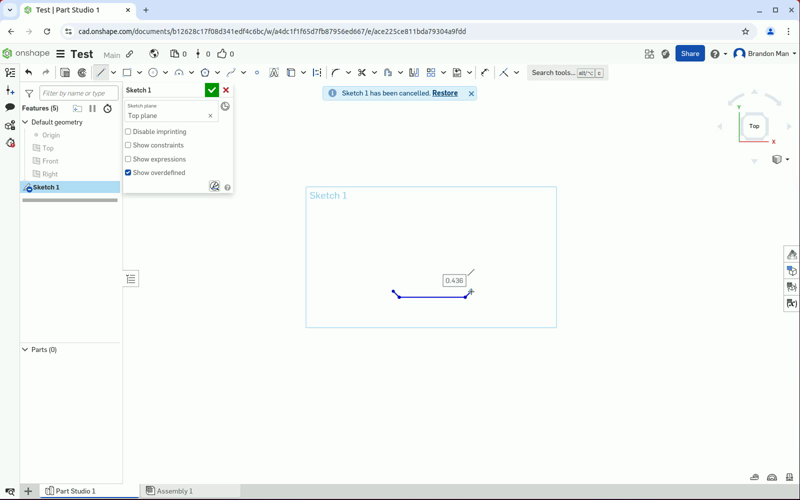
scroll(-6)
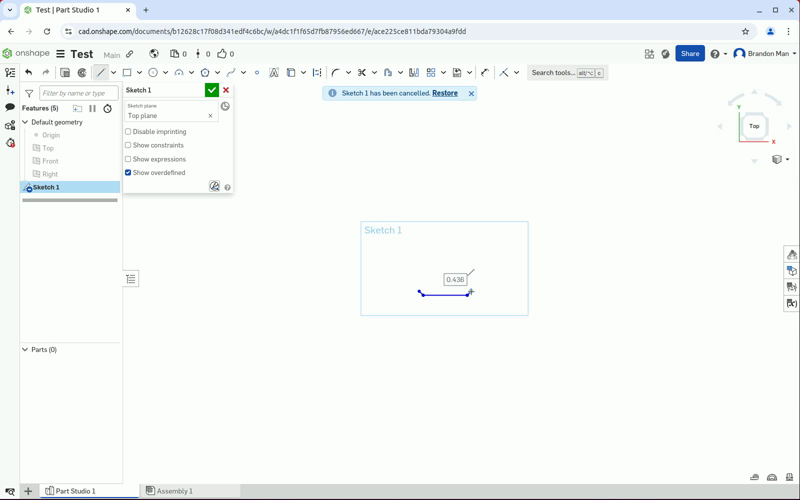
scroll(-6)
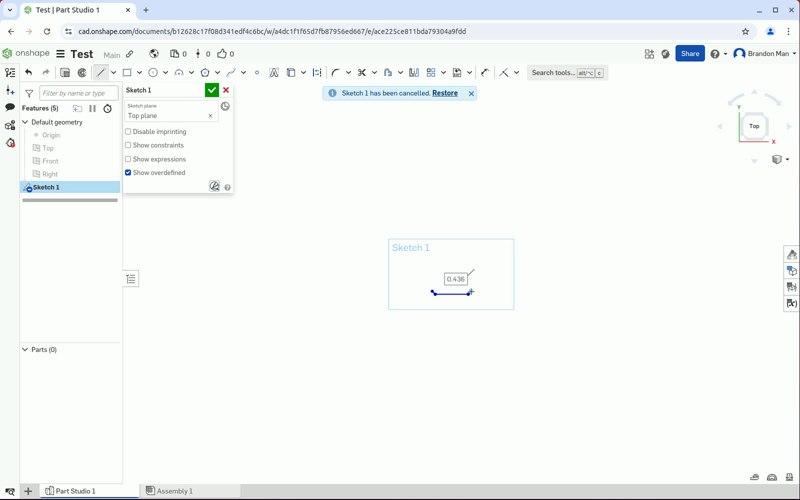
scroll(-6)
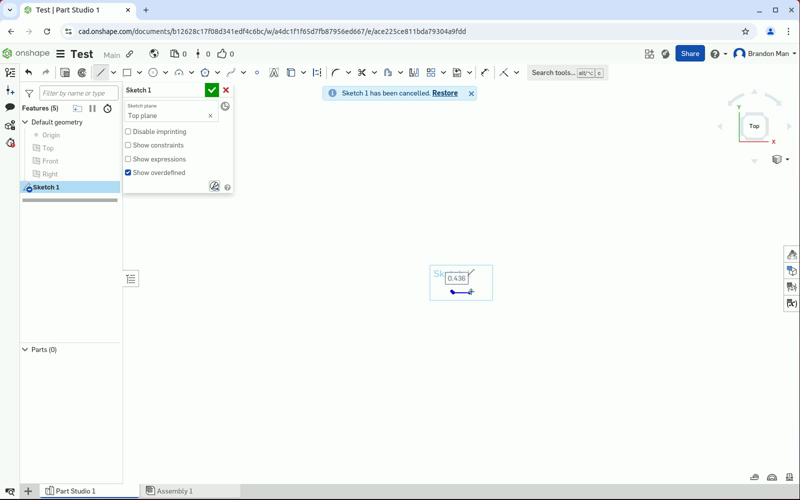
key_up(shift)
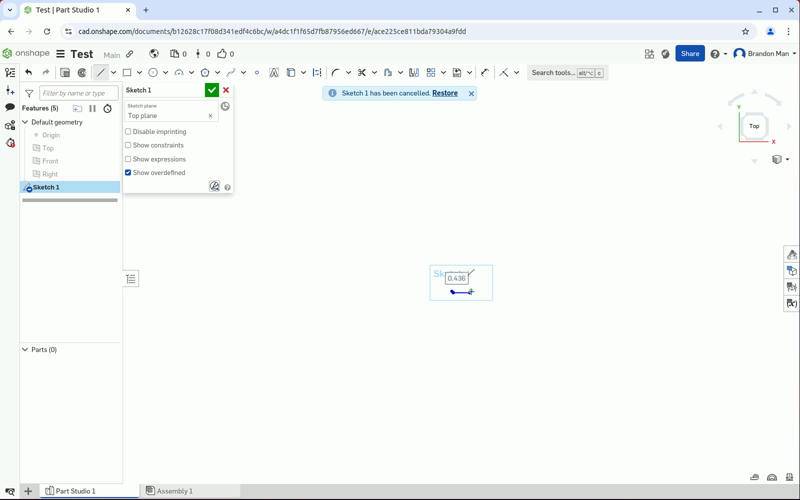
key_down(shift)
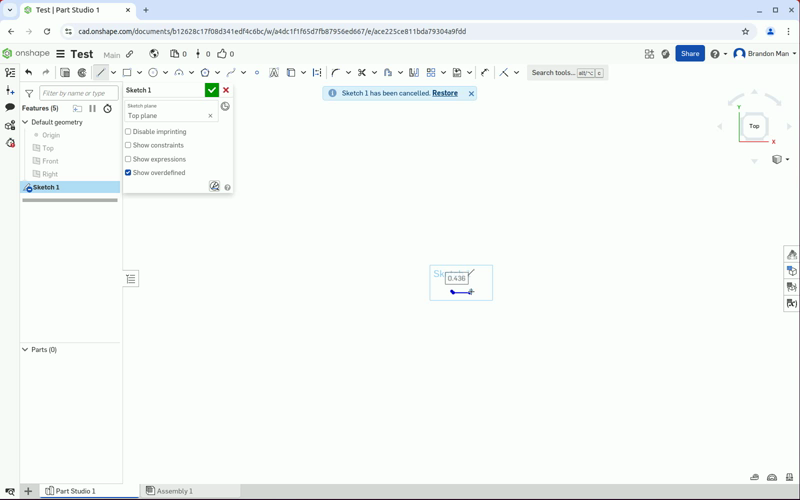
mouse_move(501, 291)
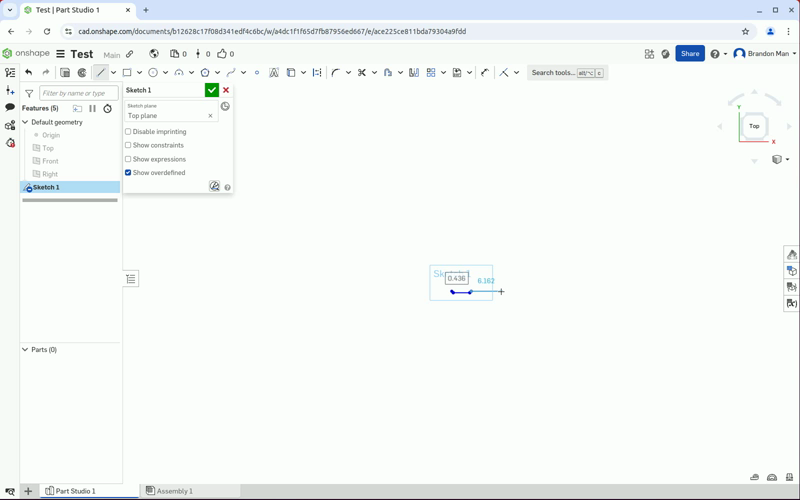
mouse_move(471, 274)
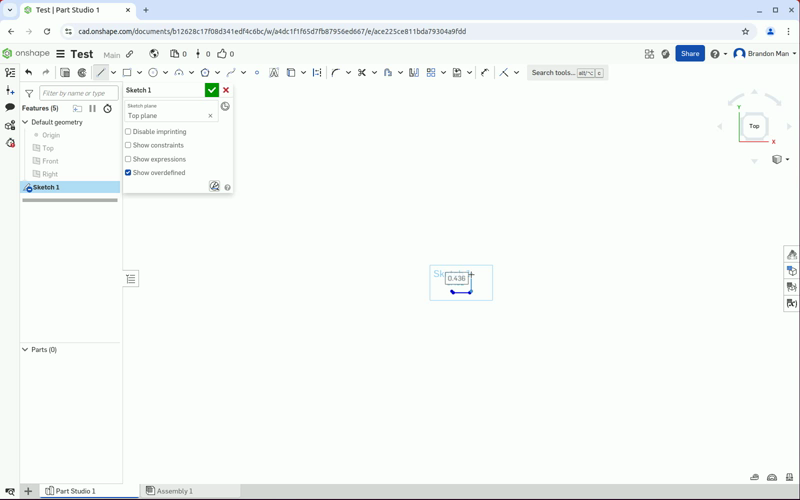
click(471, 274)
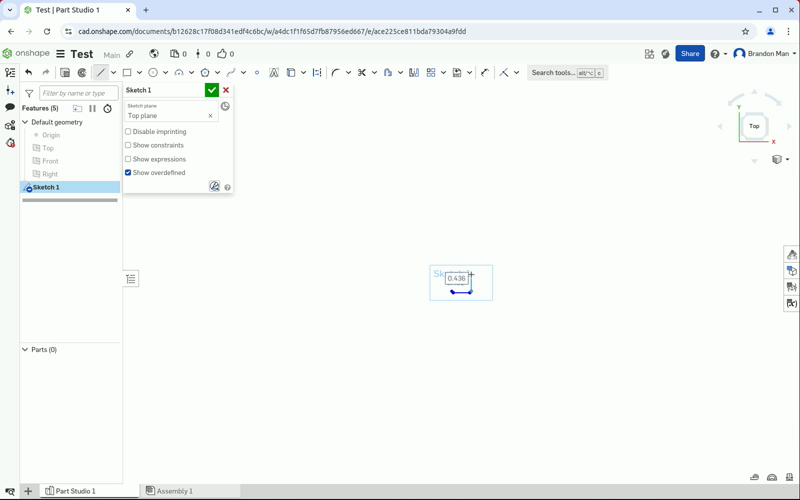
key_up(shift)
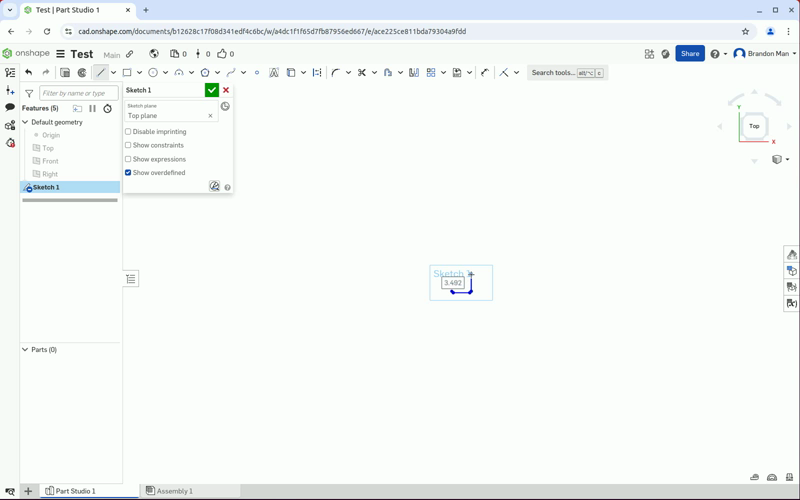
key_down(shift)
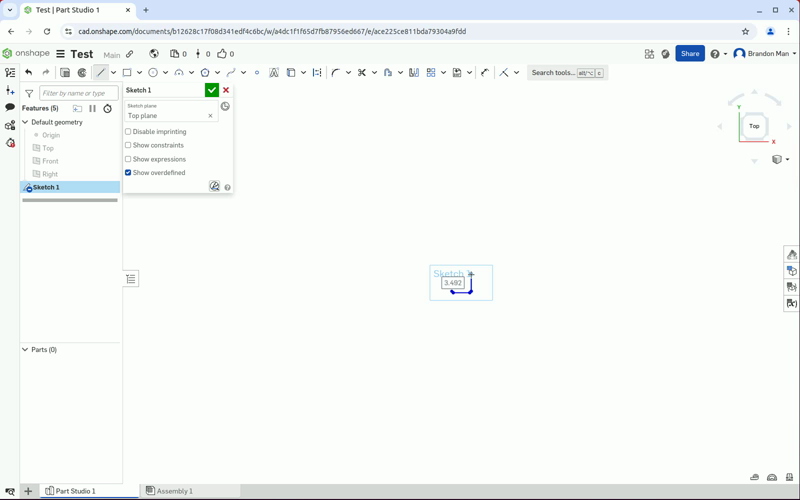
mouse_move(501, 274)
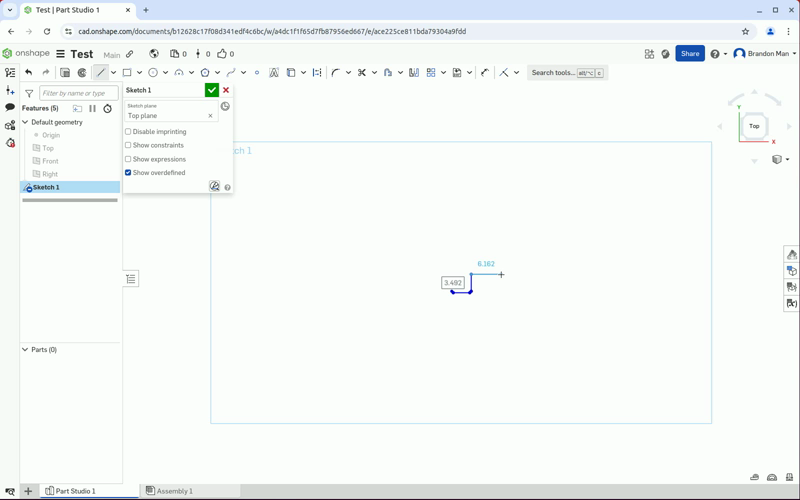
mouse_move(469, 273)
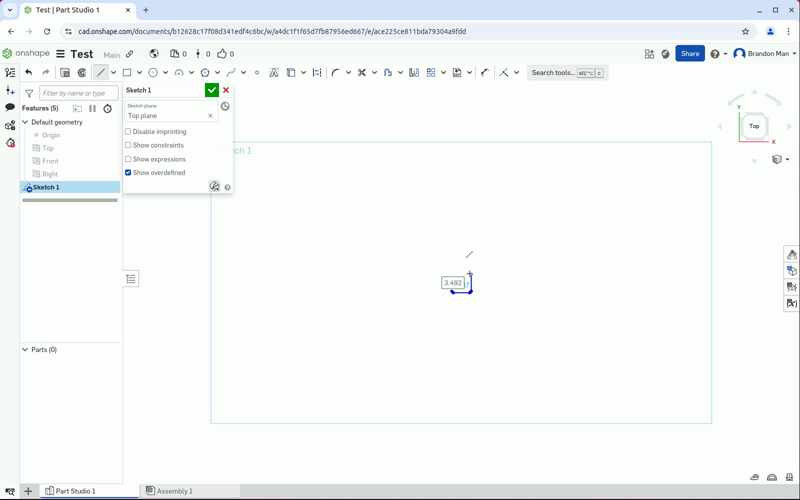
scroll(6)
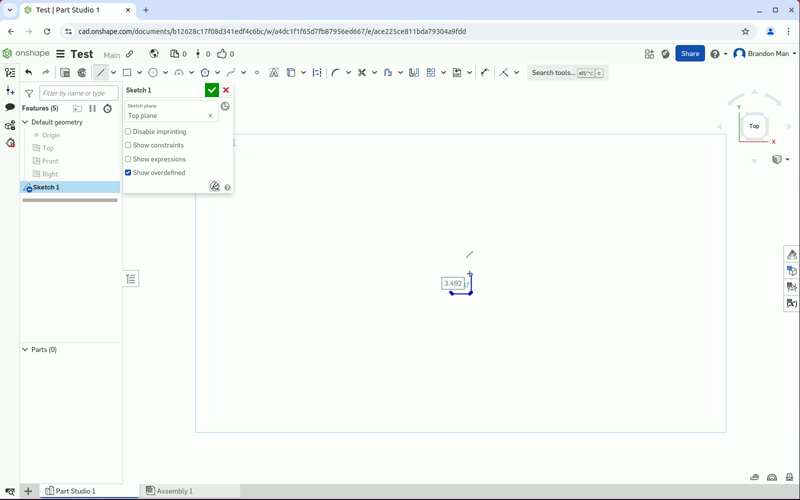
scroll(6)
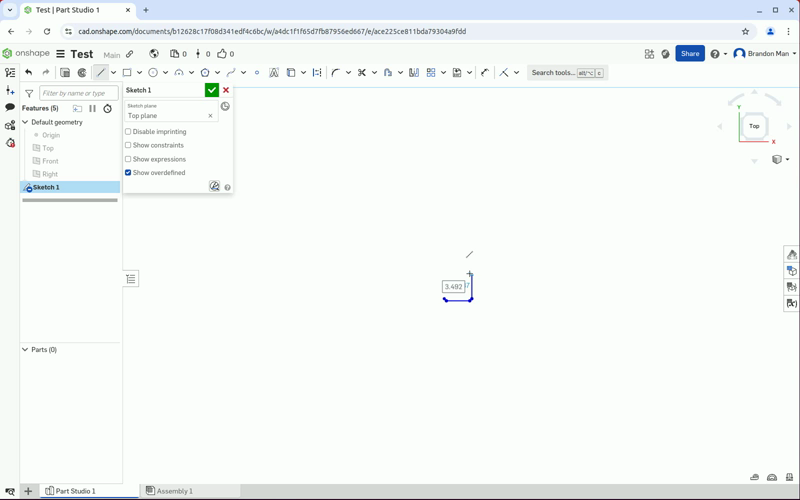
scroll(6)
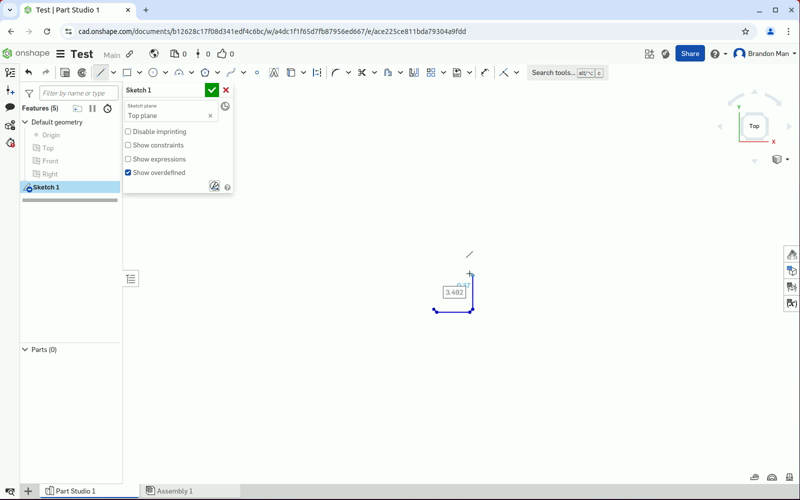
scroll(6)
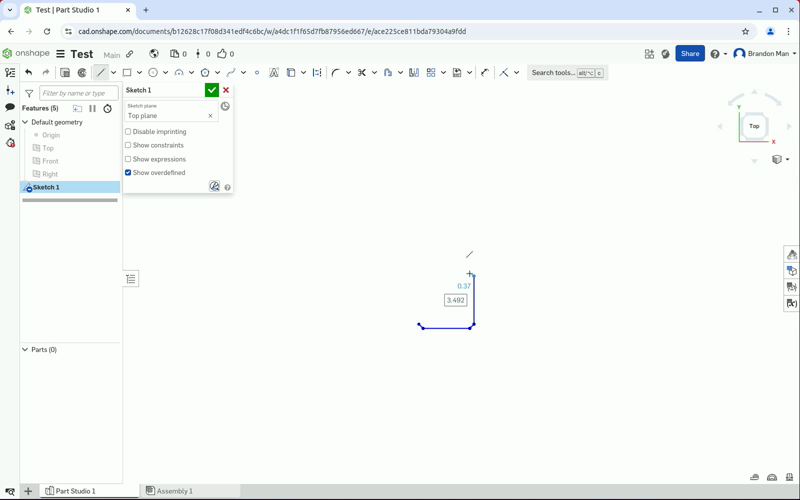
scroll(6)
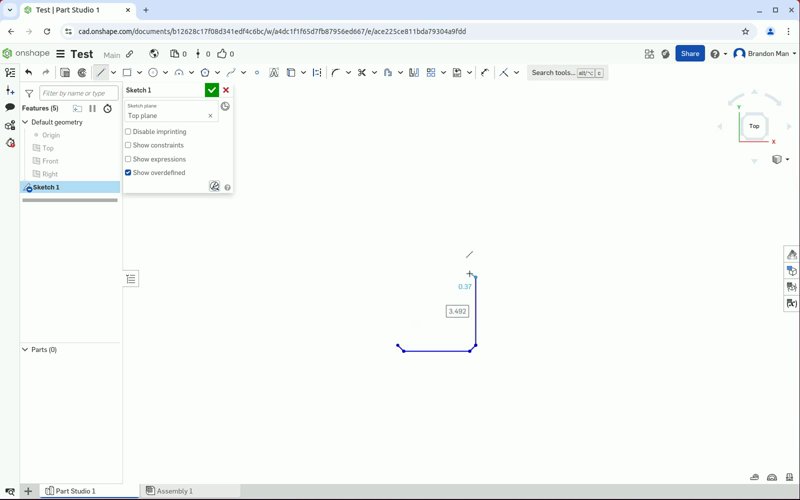
scroll(6)
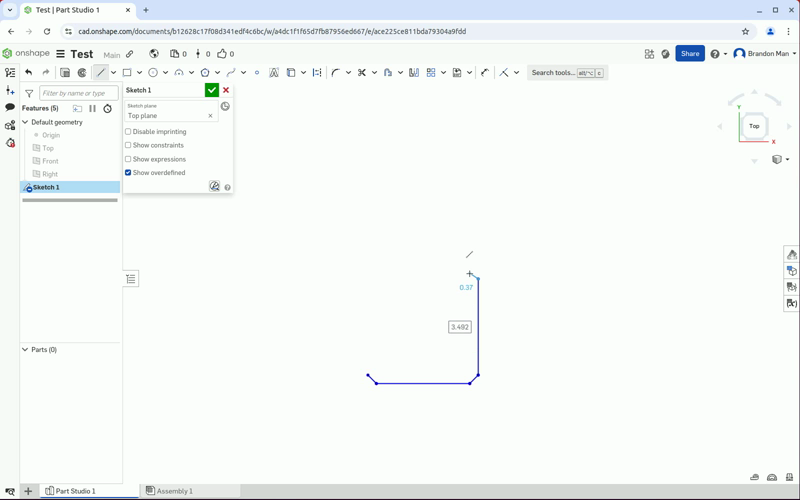
scroll(6)
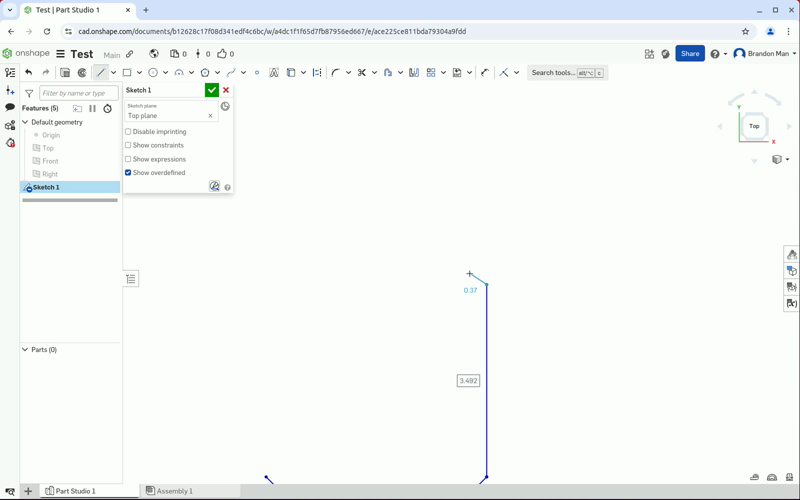
click(469, 273)
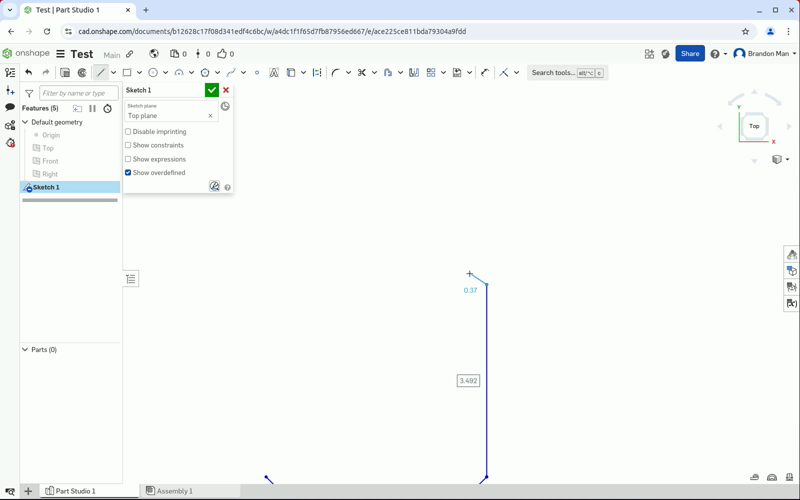
scroll(-6)
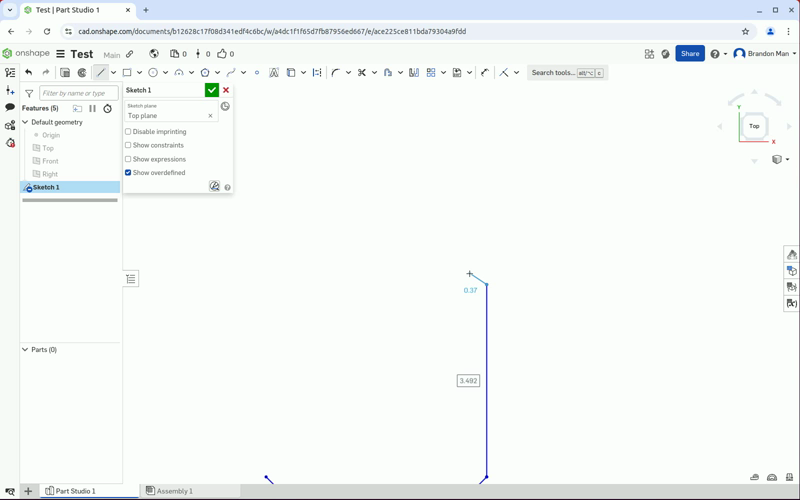
scroll(-6)
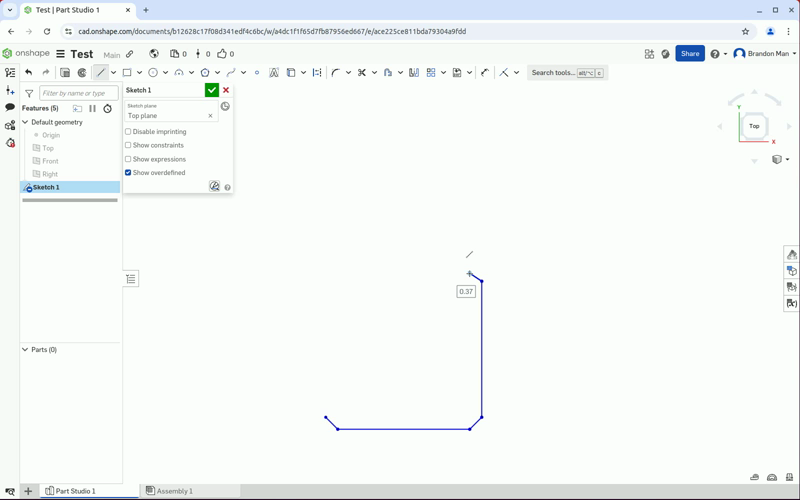
scroll(-6)
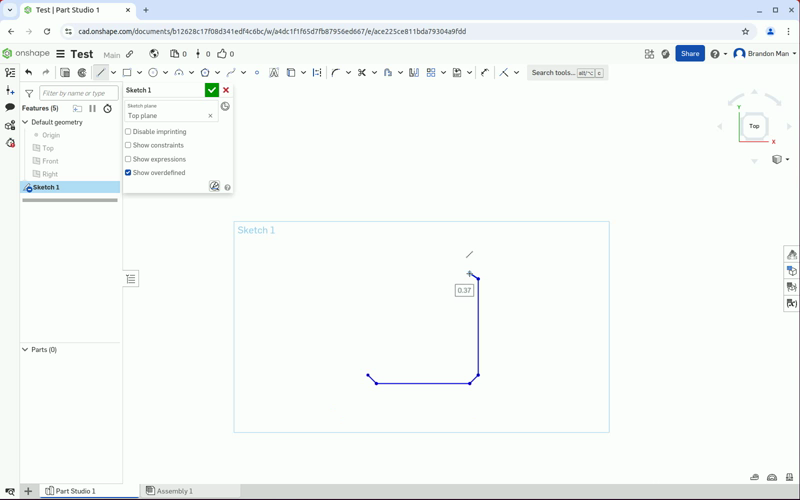
scroll(-6)
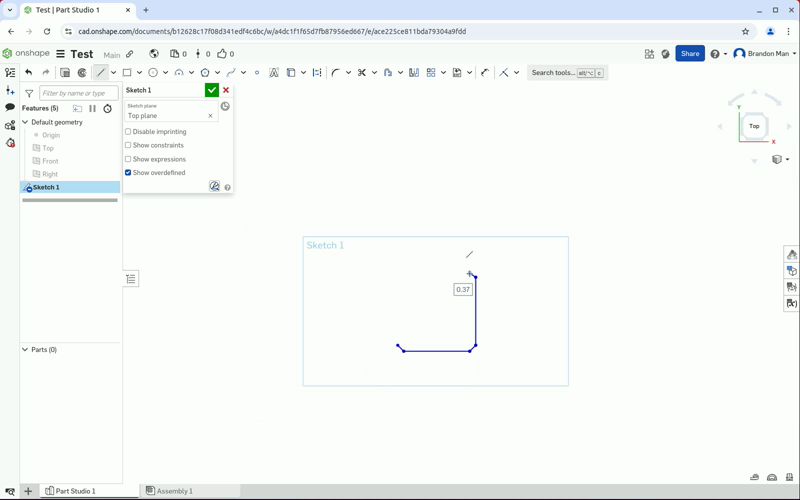
scroll(-6)
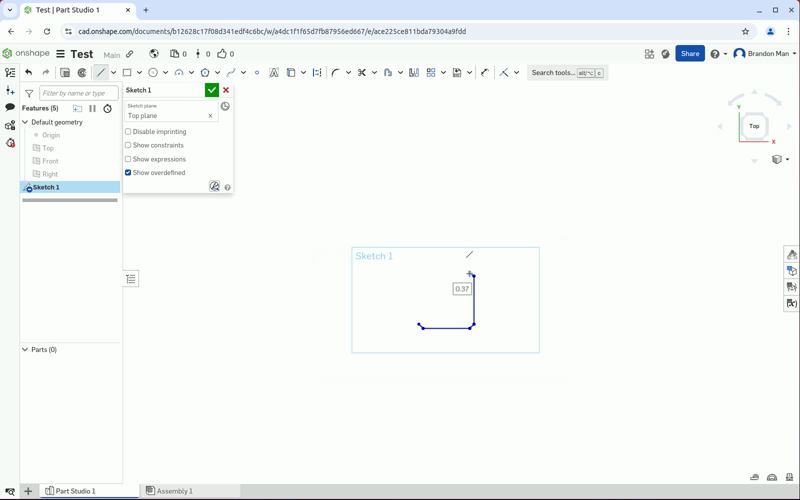
scroll(-6)
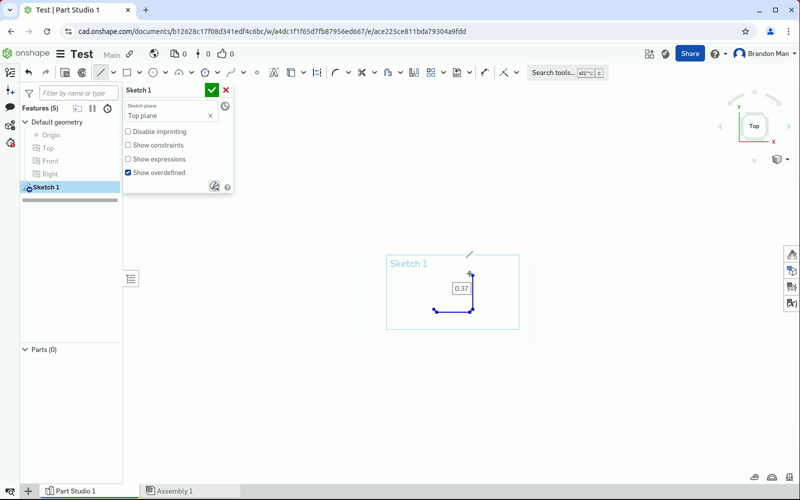
scroll(-6)
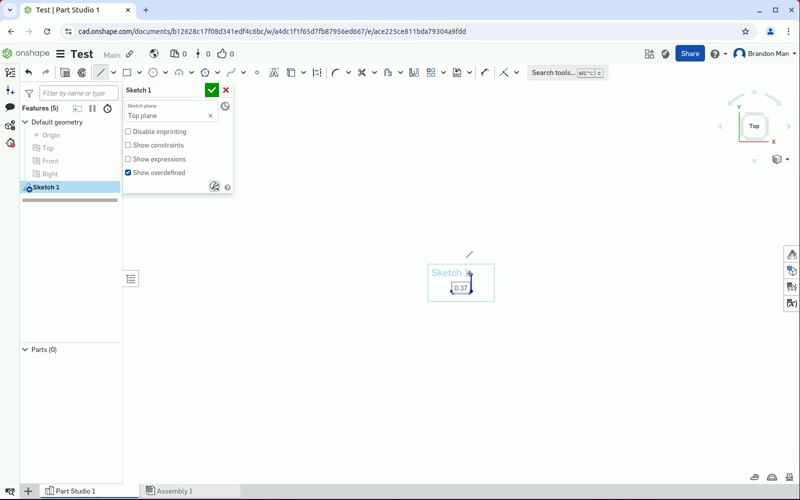
key_up(shift)
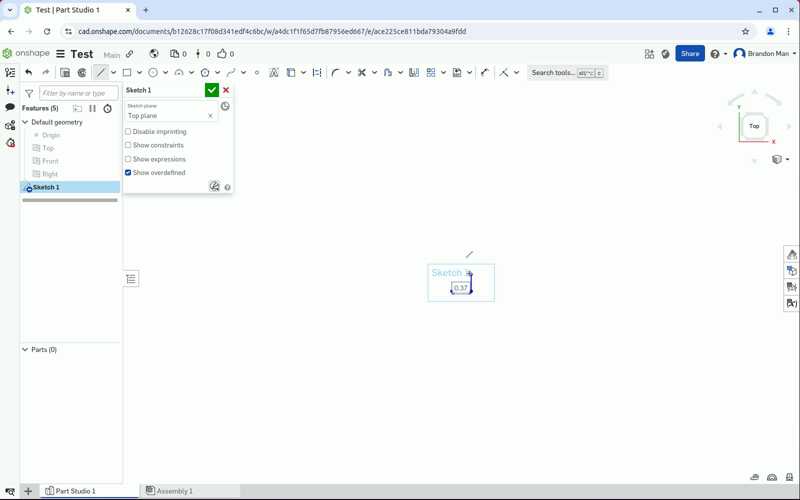
key_down(shift)
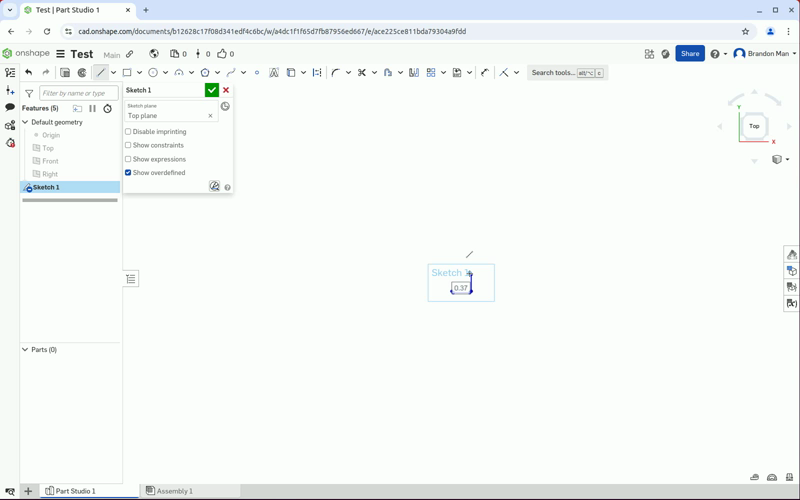
mouse_move(499, 273)
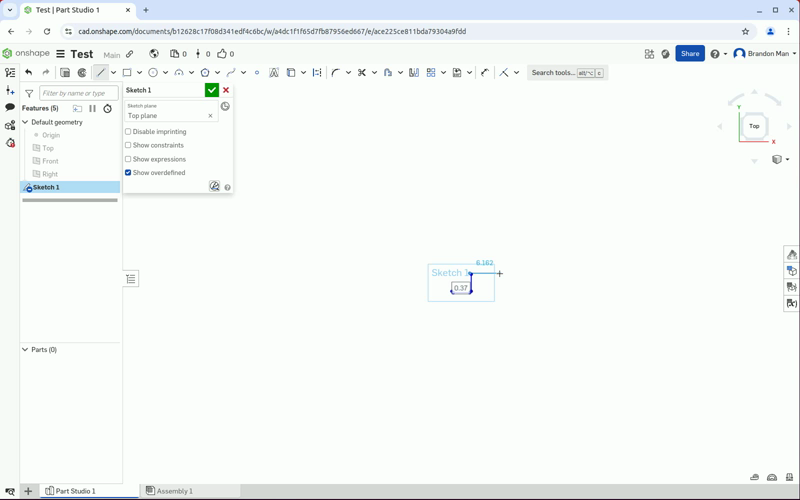
mouse_move(453, 273)
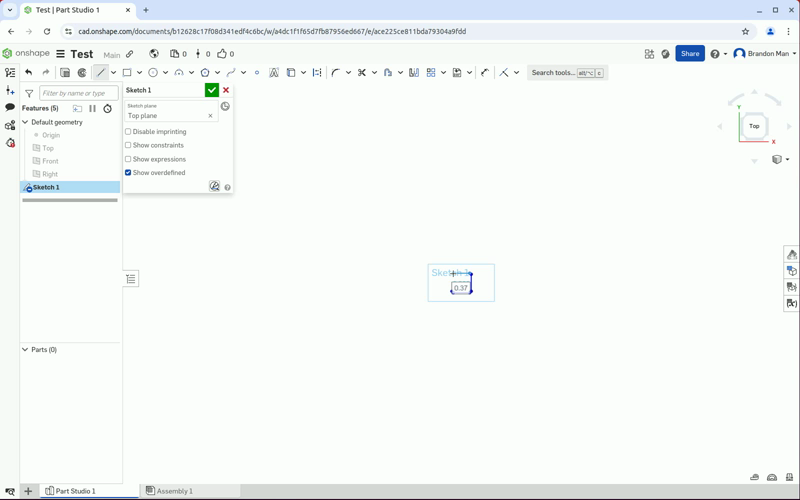
click(453, 273)
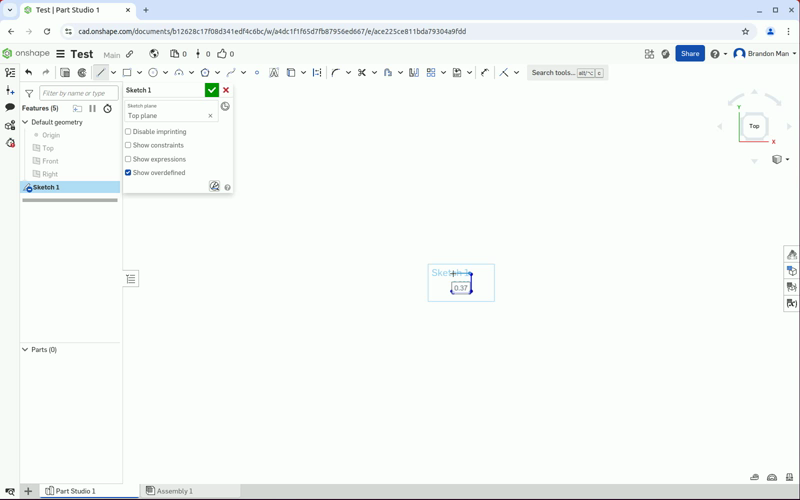
key_up(shift)
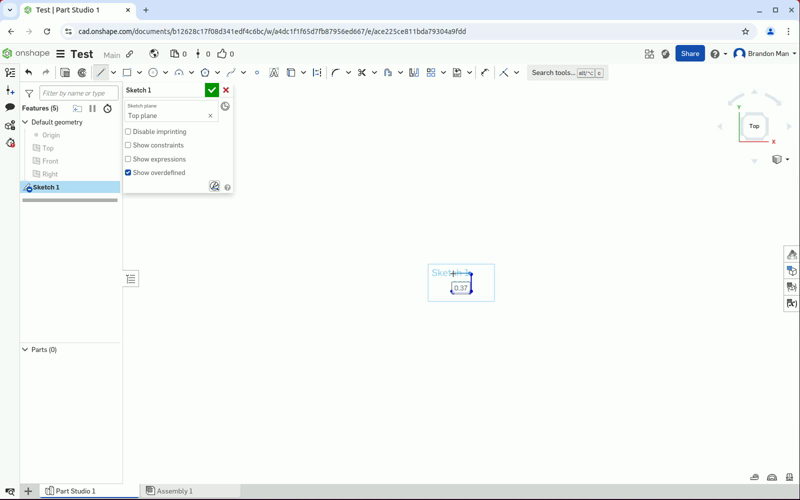
key_down(shift)
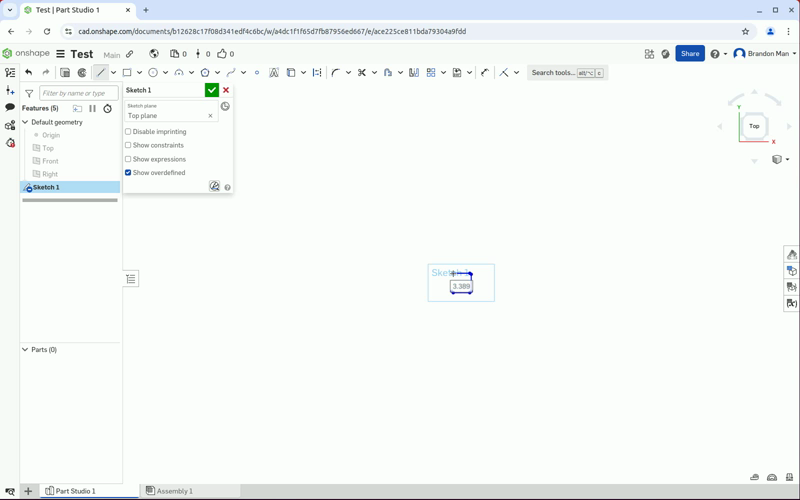
mouse_move(483, 273)
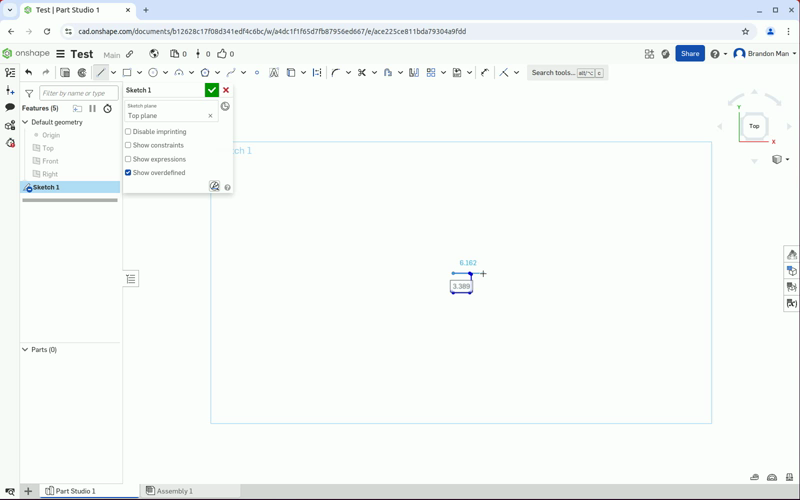
mouse_move(451, 274)
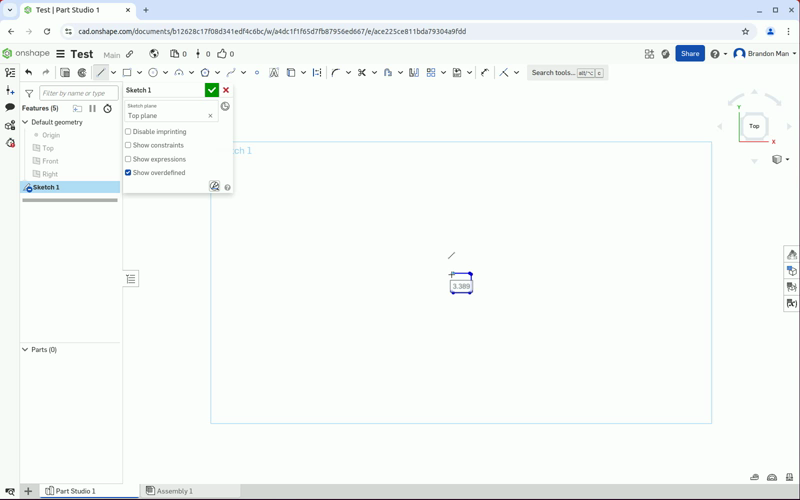
scroll(6)
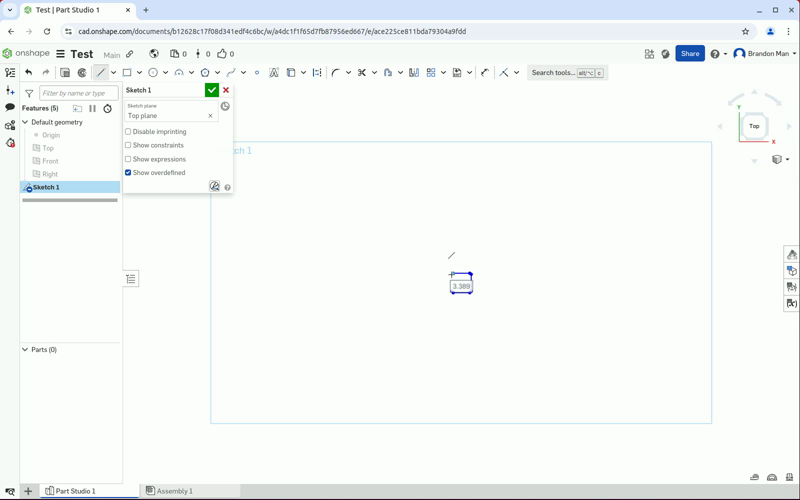
scroll(6)
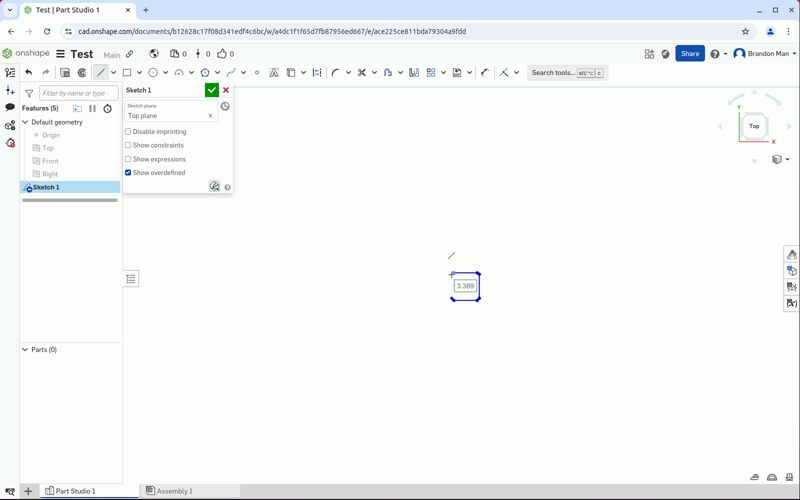
scroll(6)
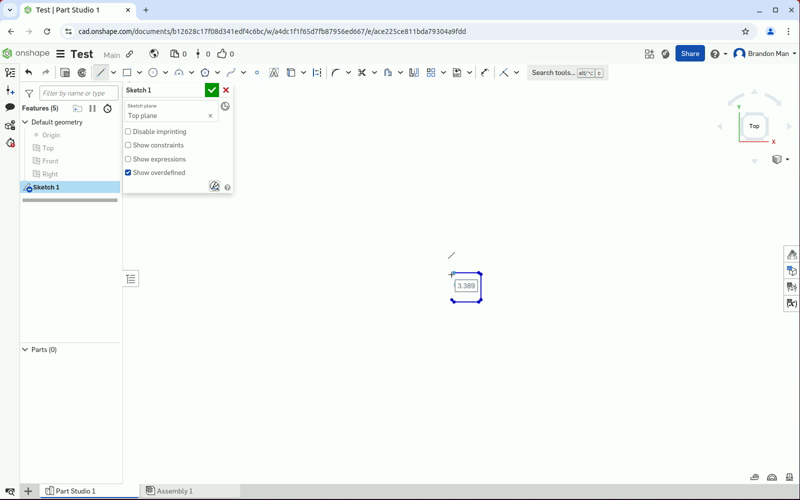
scroll(6)
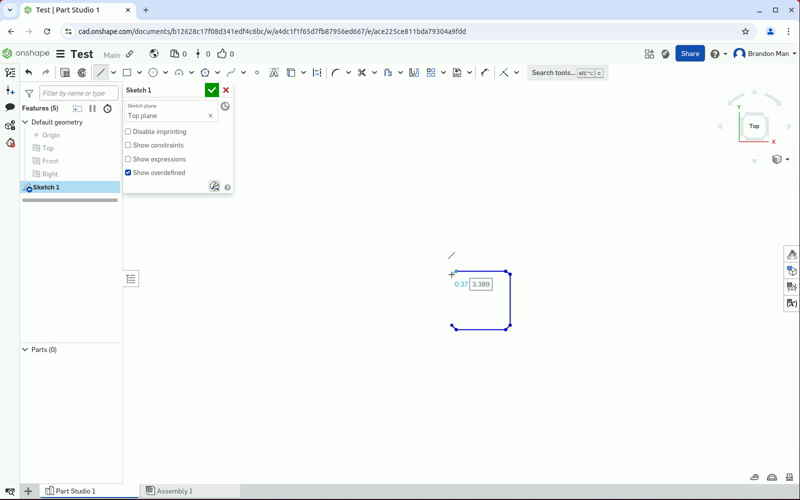
scroll(6)
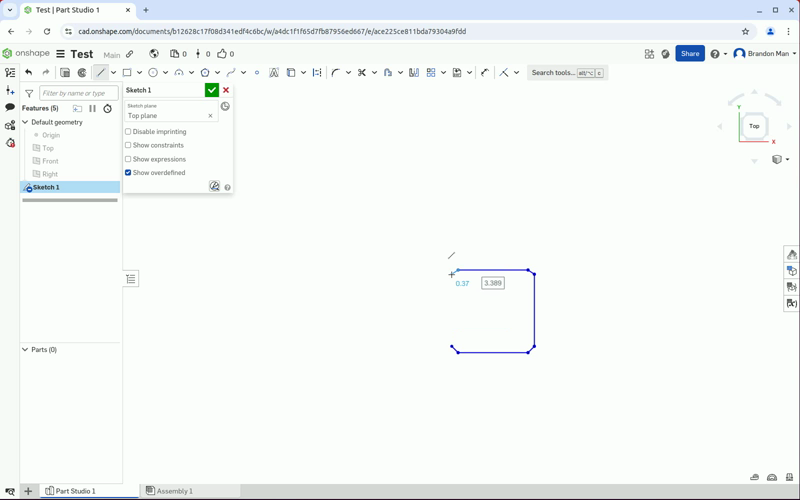
scroll(6)
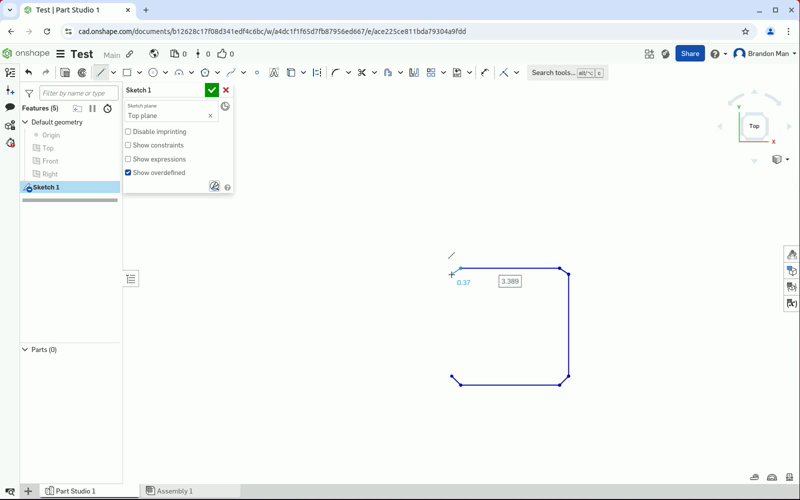
scroll(6)
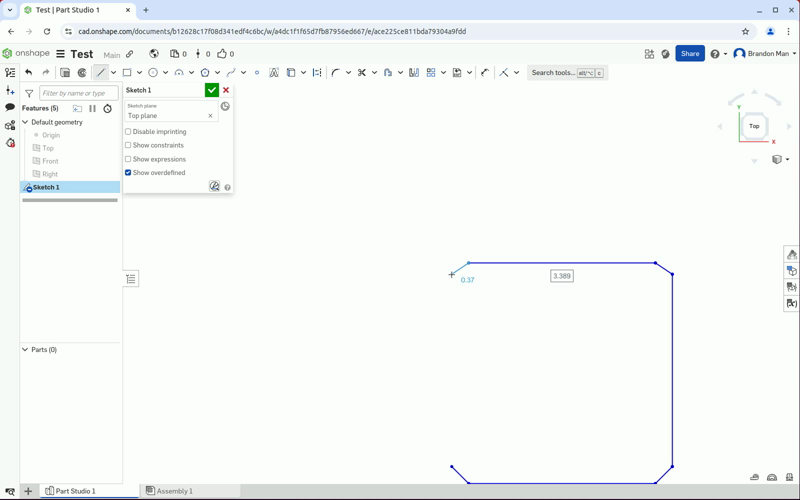
click(451, 274)
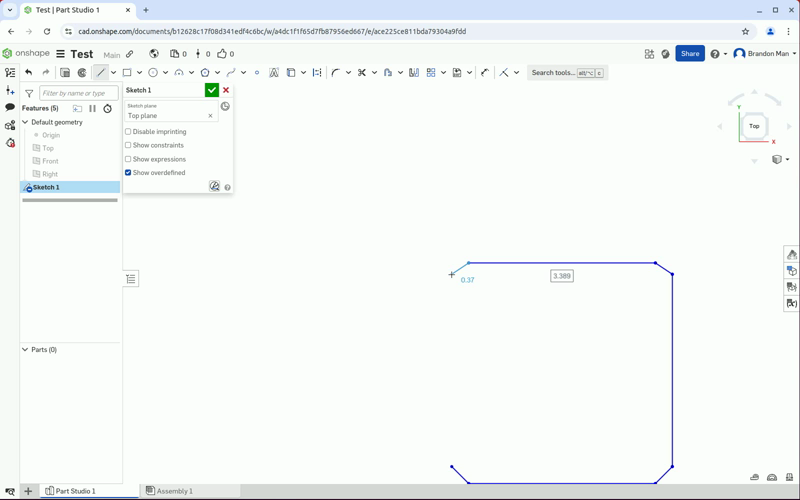
scroll(-6)
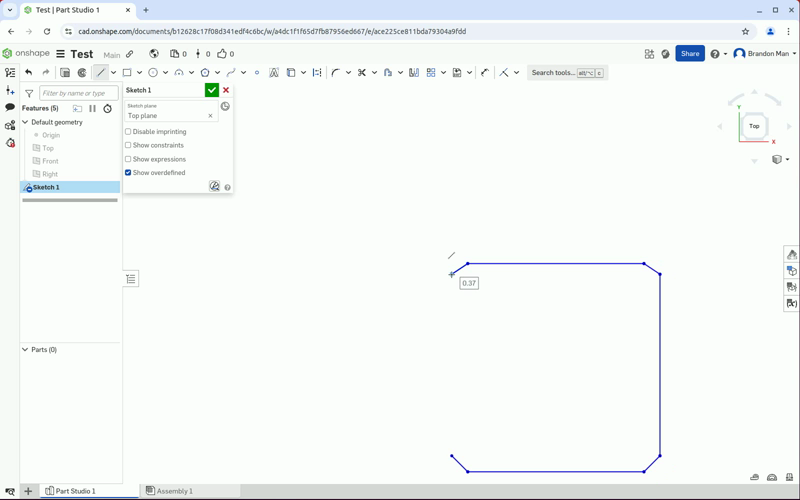
scroll(-6)
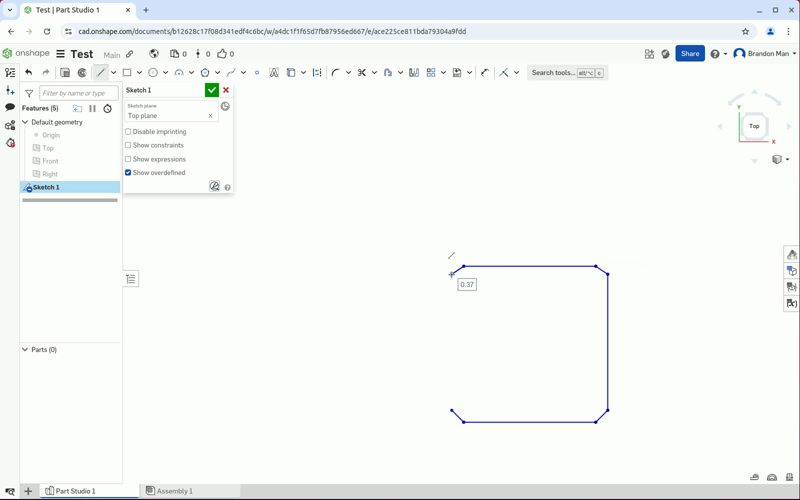
scroll(-6)
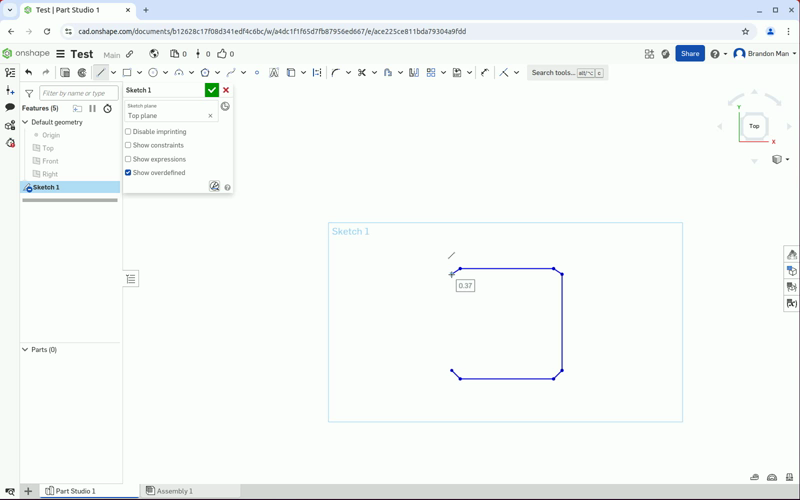
scroll(-6)
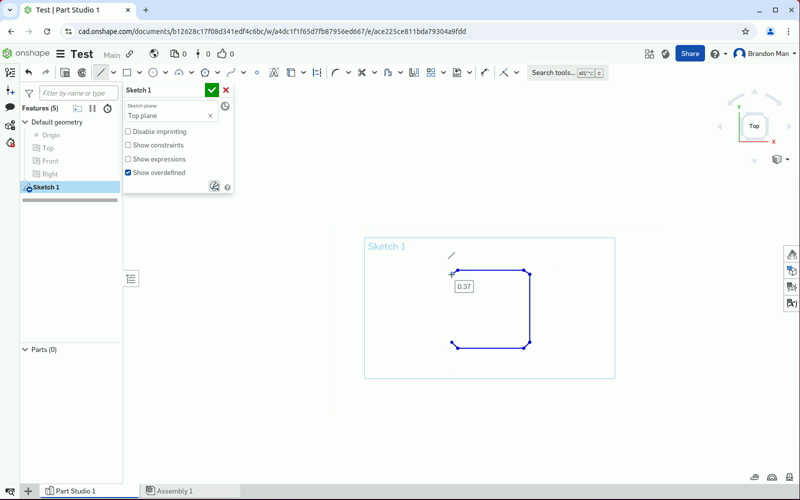
scroll(-6)
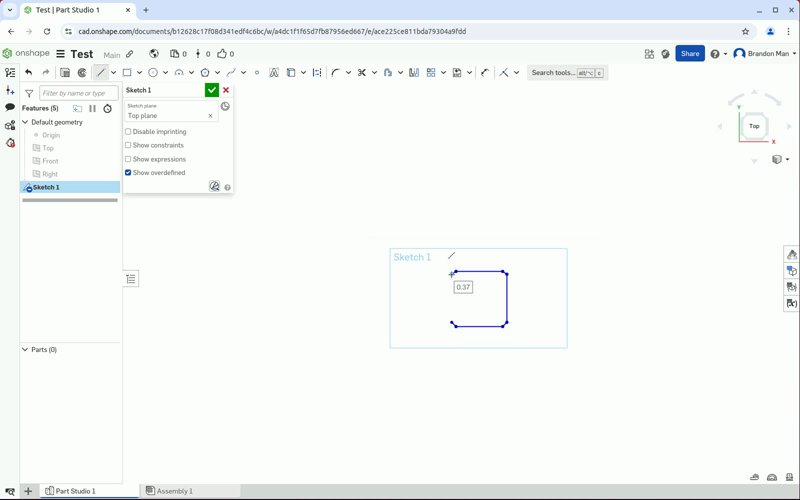
scroll(-6)
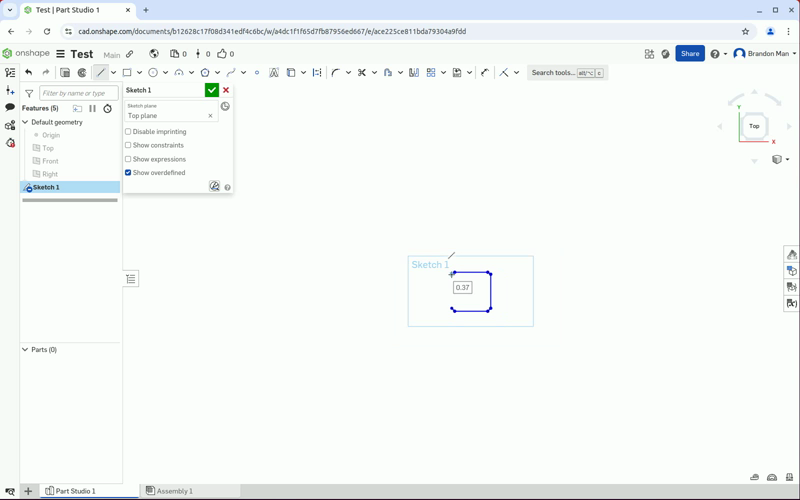
scroll(-6)
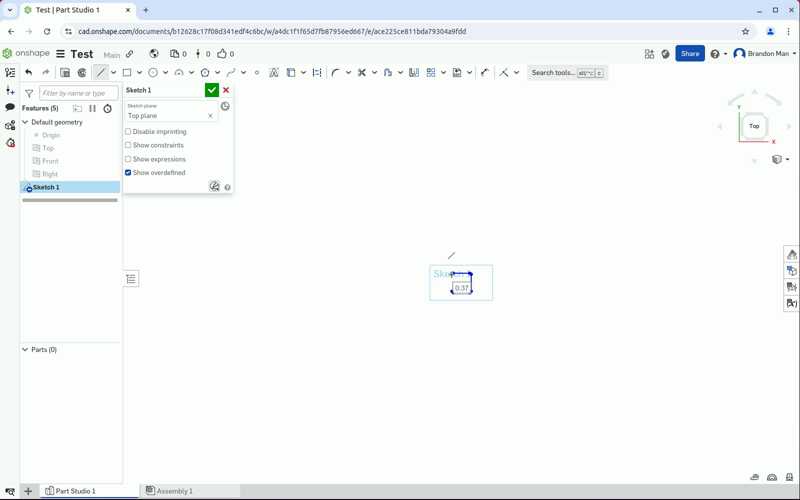
key_up(shift)
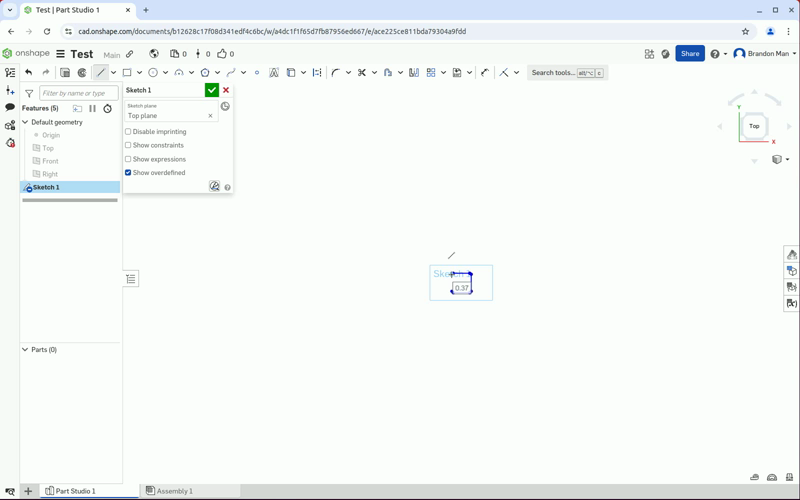
mouse_move(481, 274)
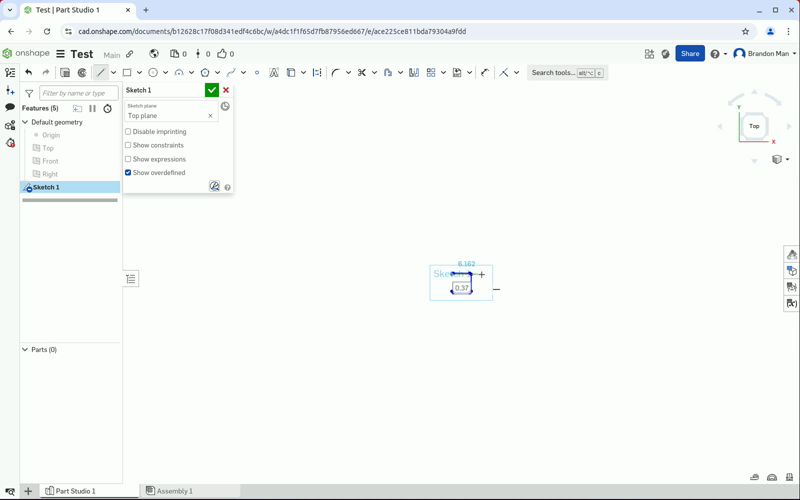
key_down(shift)
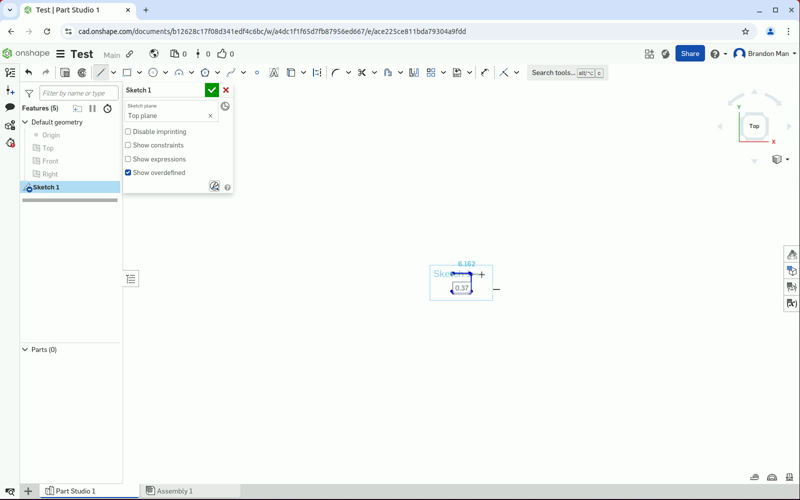
mouse_move(451, 291)
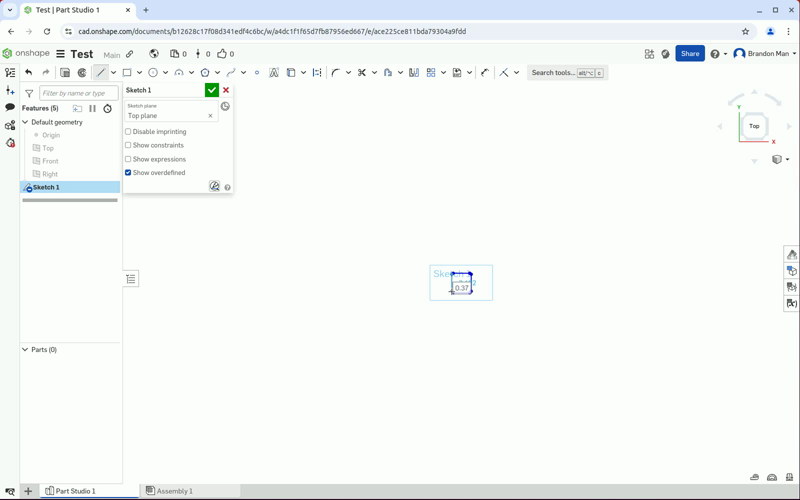
scroll(6)
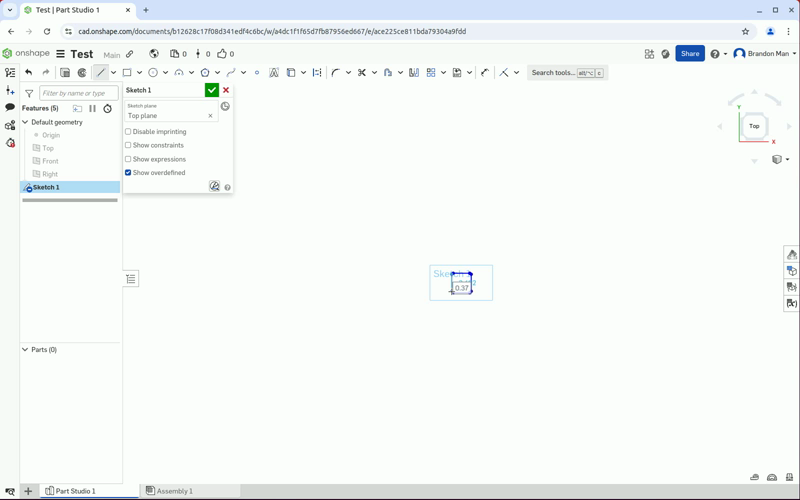
scroll(6)
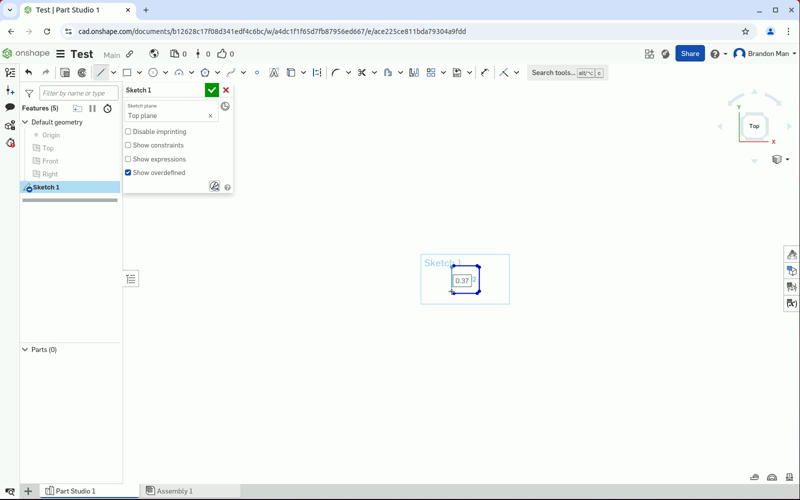
scroll(6)
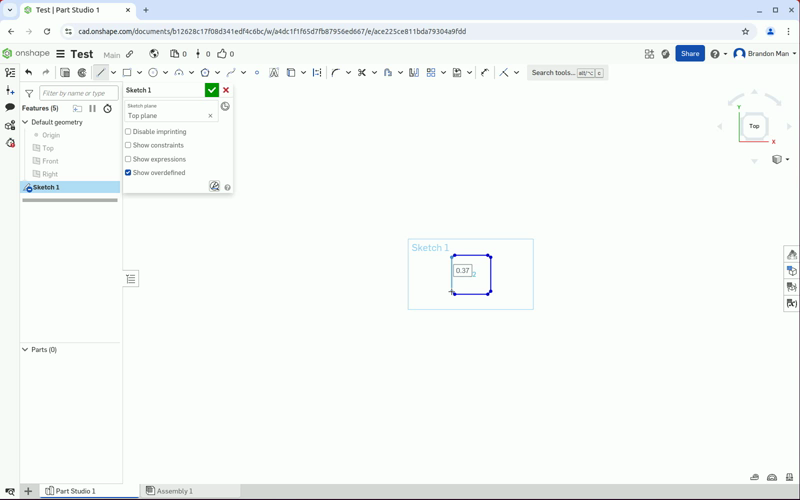
scroll(6)
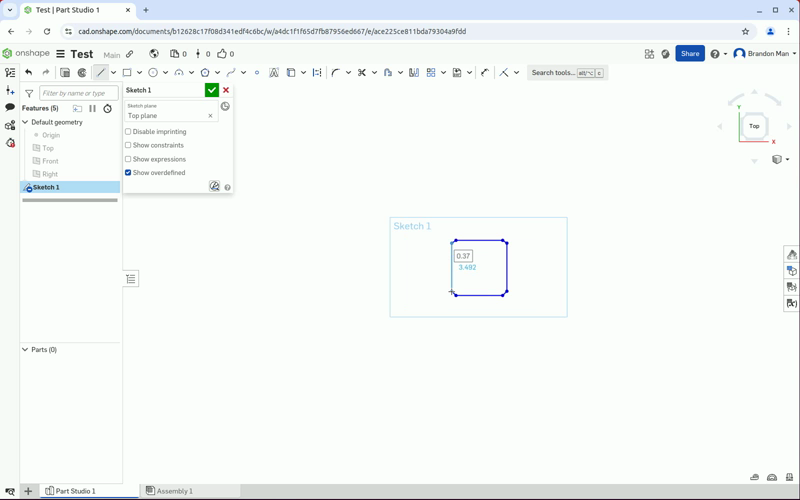
scroll(6)
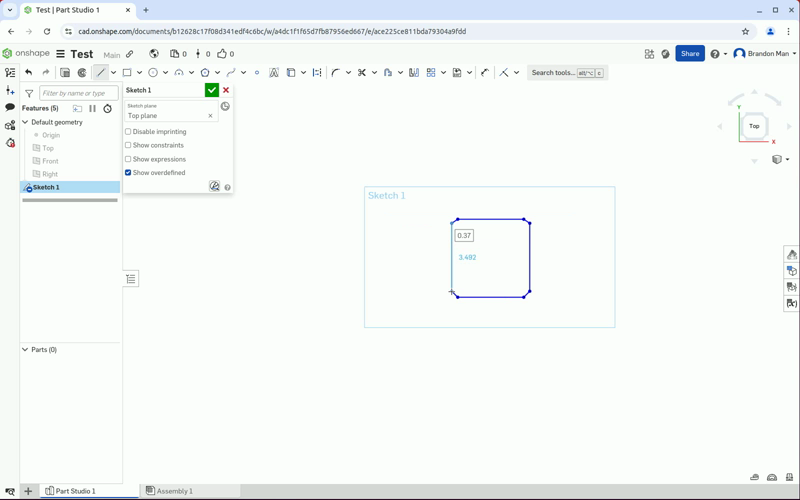
scroll(6)
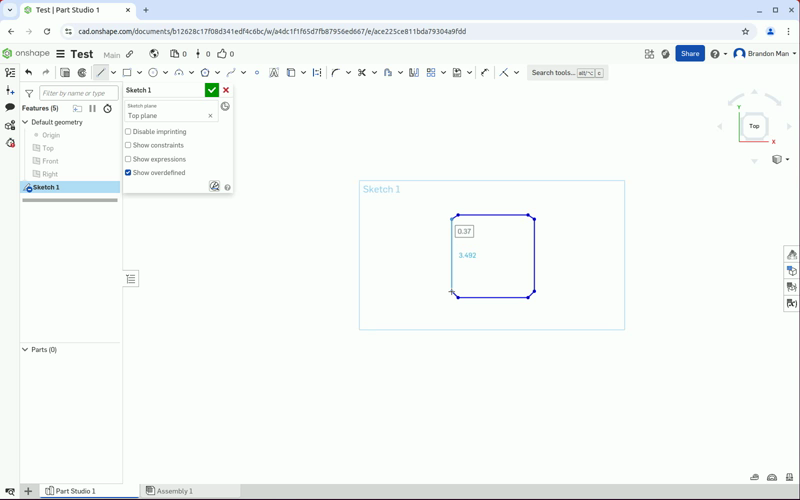
scroll(6)
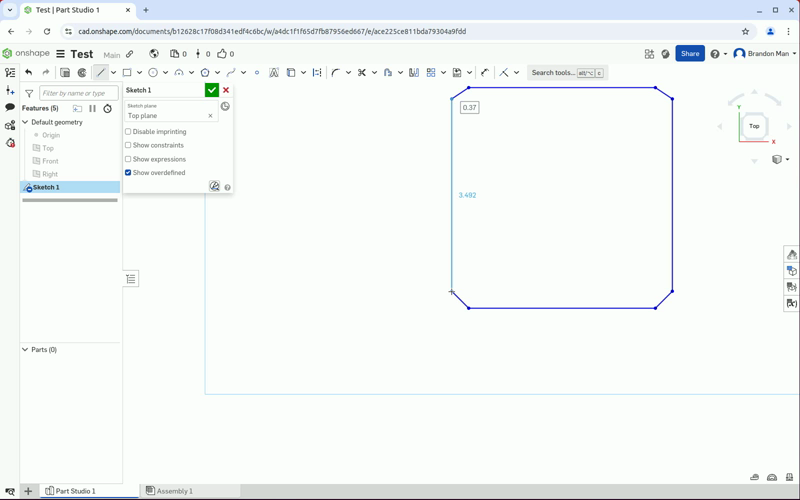
key_up(shift)
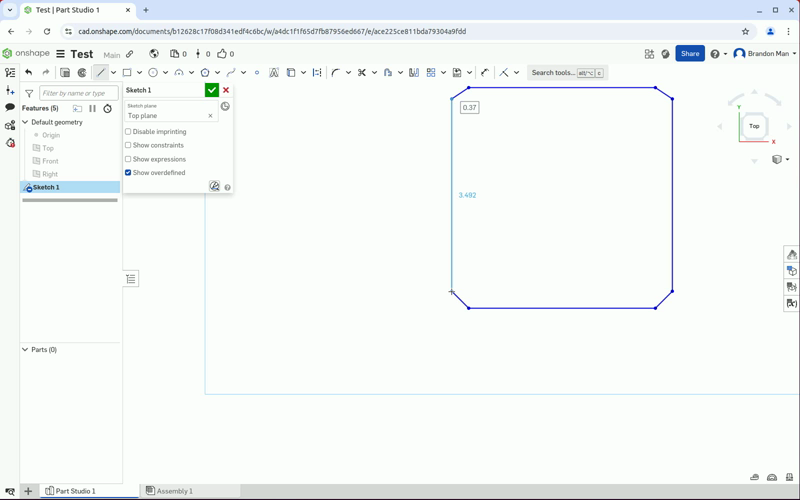
click(451, 291)
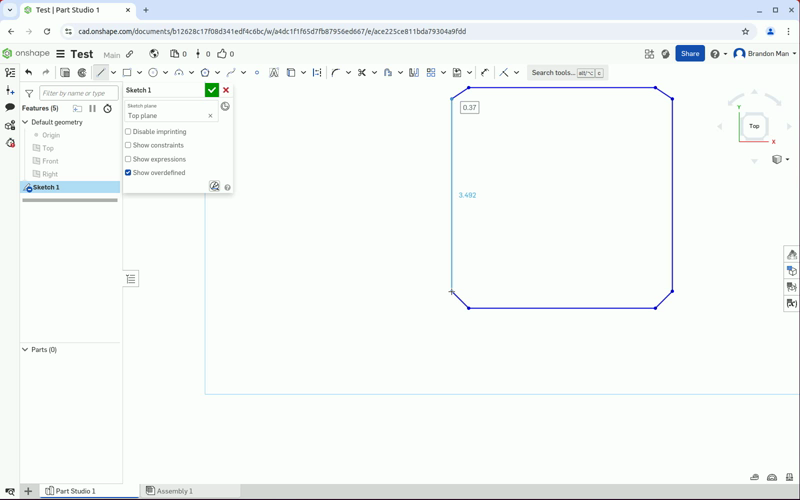
scroll(-6)
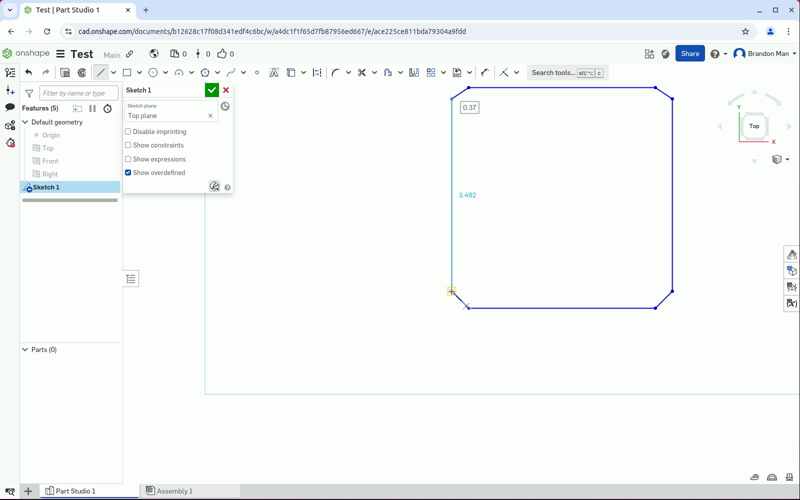
scroll(-6)
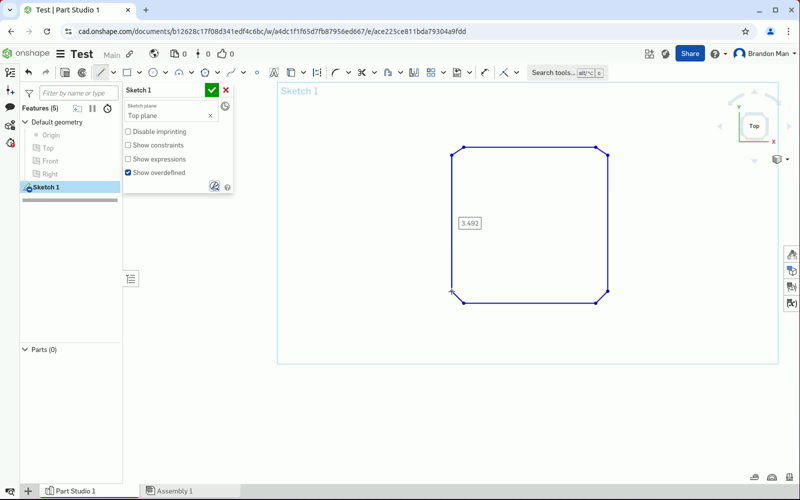
scroll(-6)
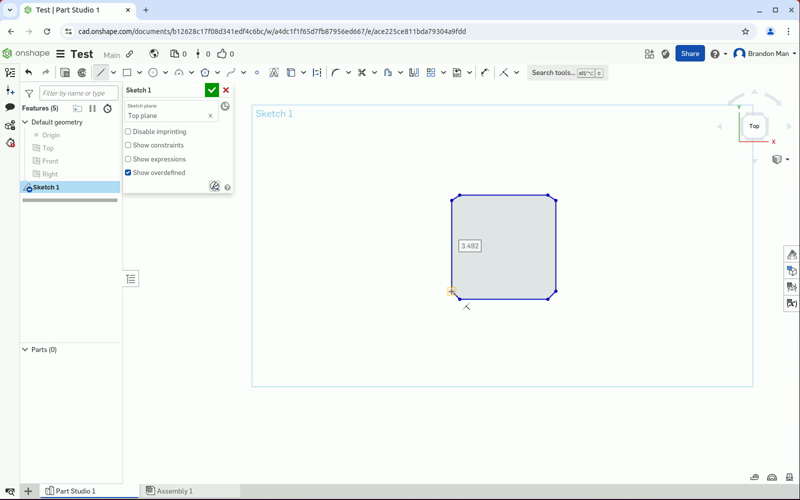
scroll(-6)
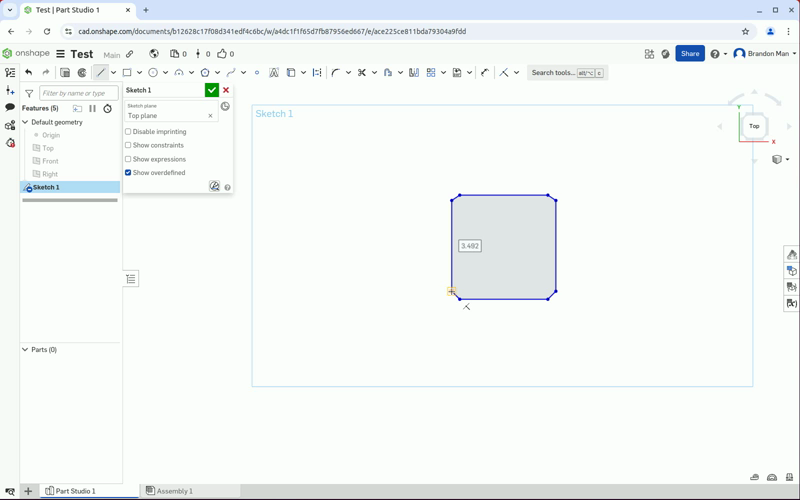
scroll(-6)
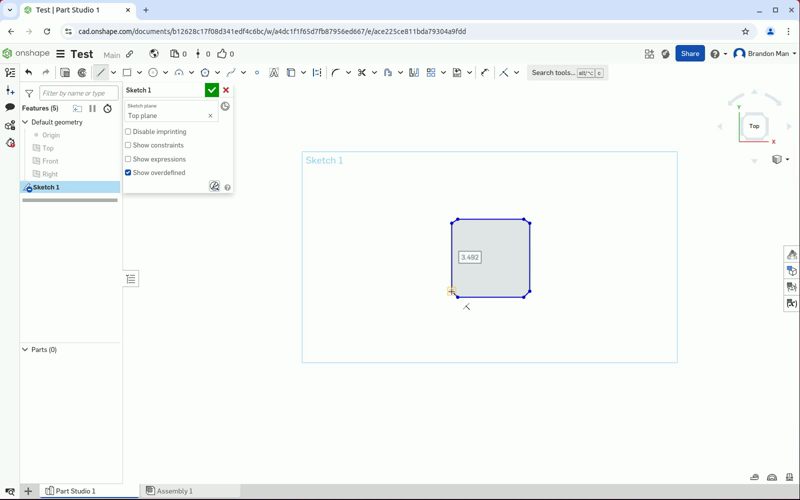
scroll(-6)
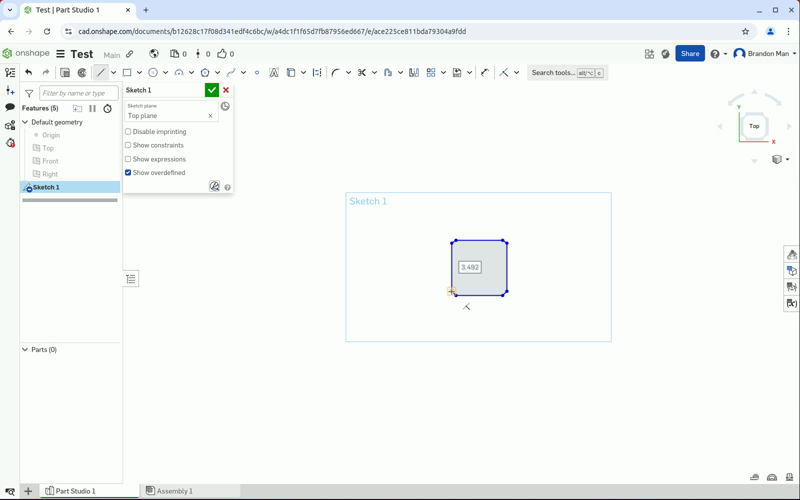
scroll(-6)
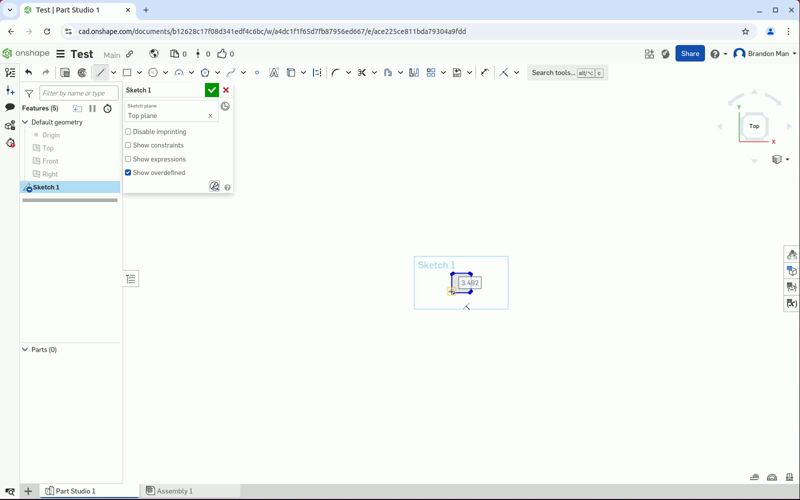
key(esc)
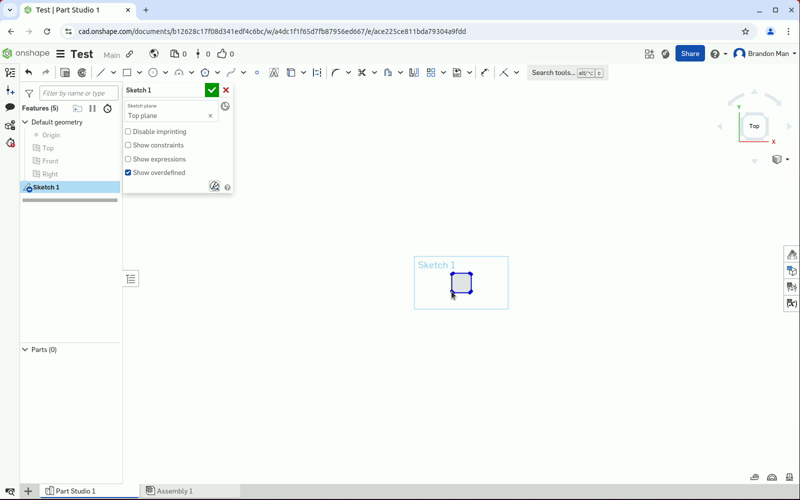
key(c)
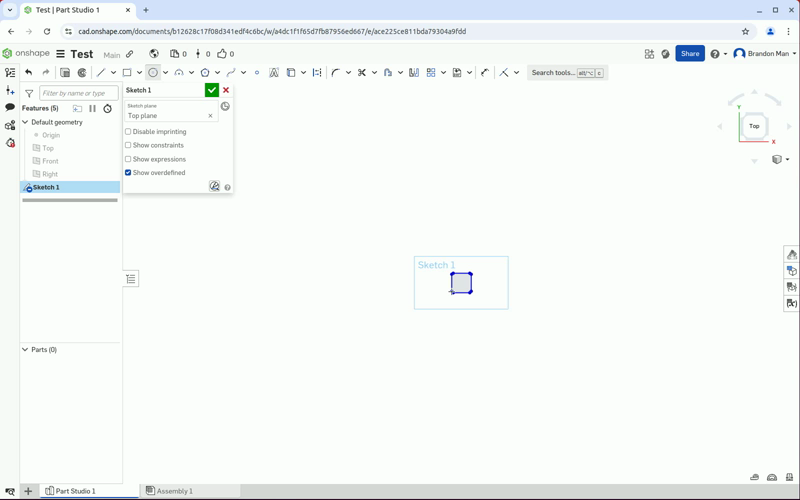
key_down(shift)
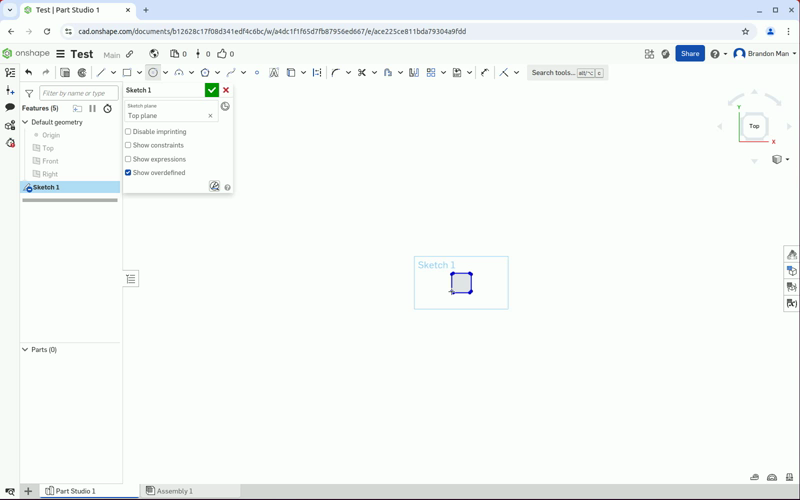
mouse_move(453, 289)
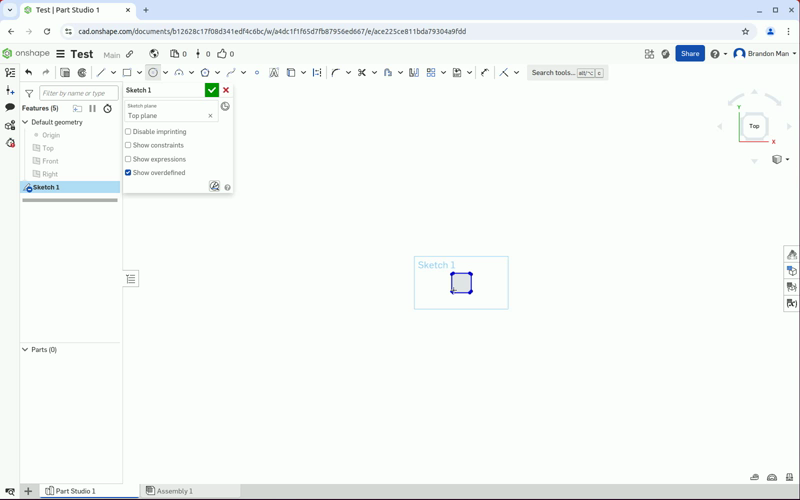
scroll(6)
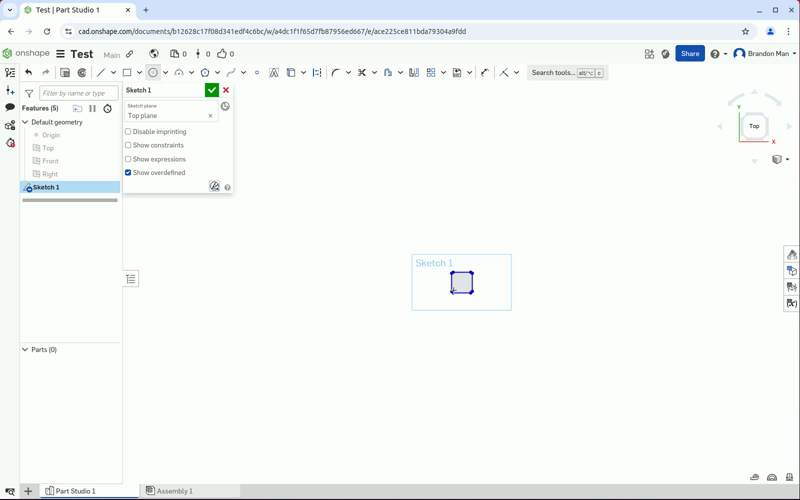
scroll(6)
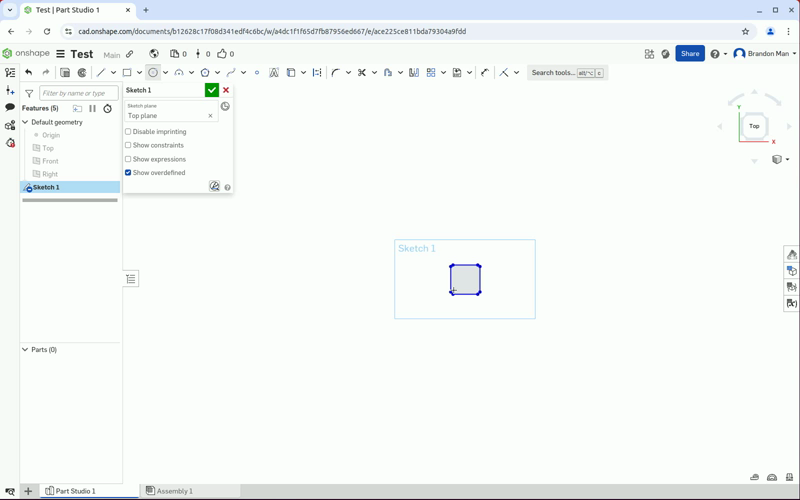
scroll(6)
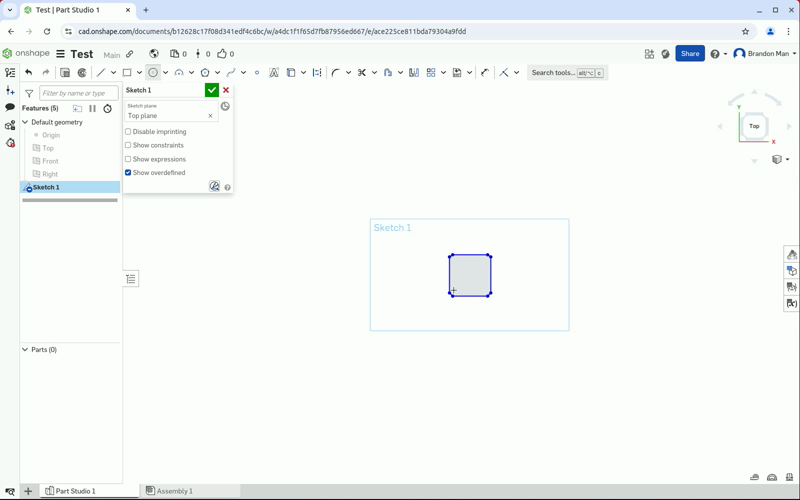
scroll(6)
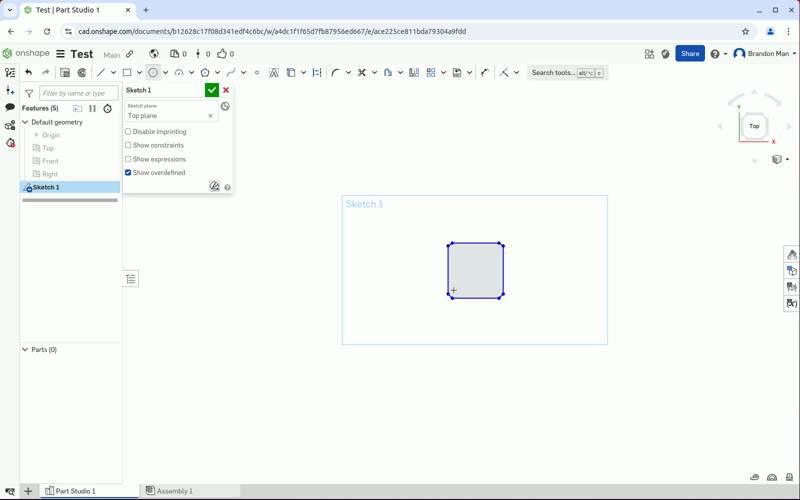
scroll(6)
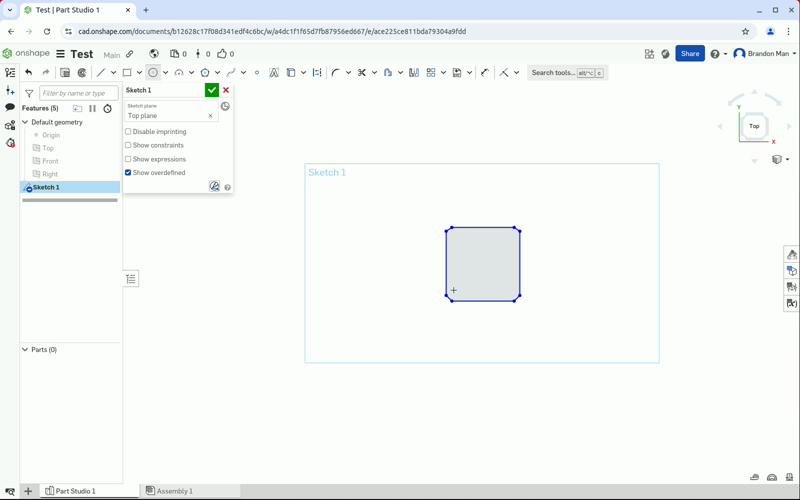
scroll(6)
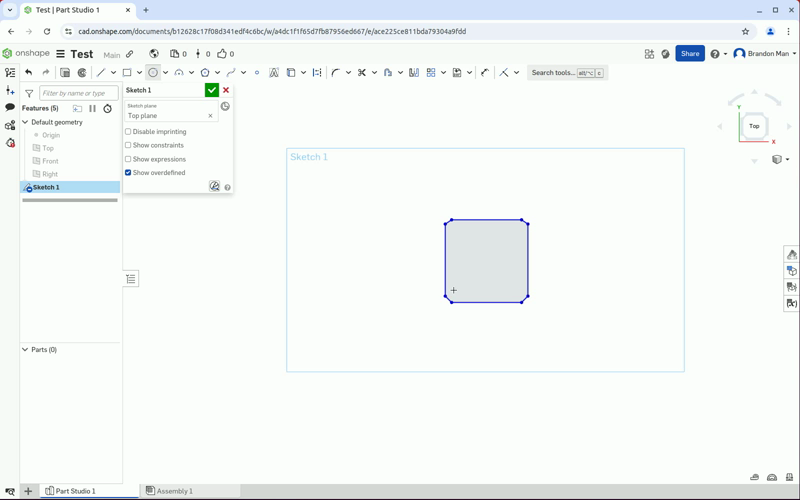
scroll(6)
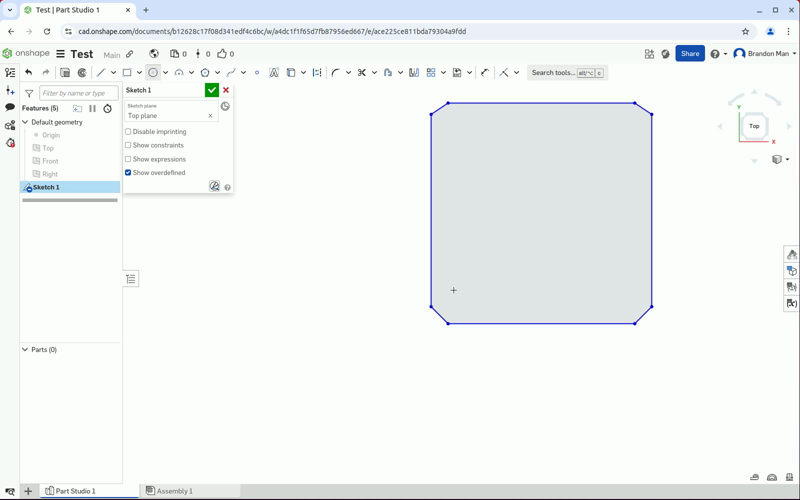
click(453, 289)
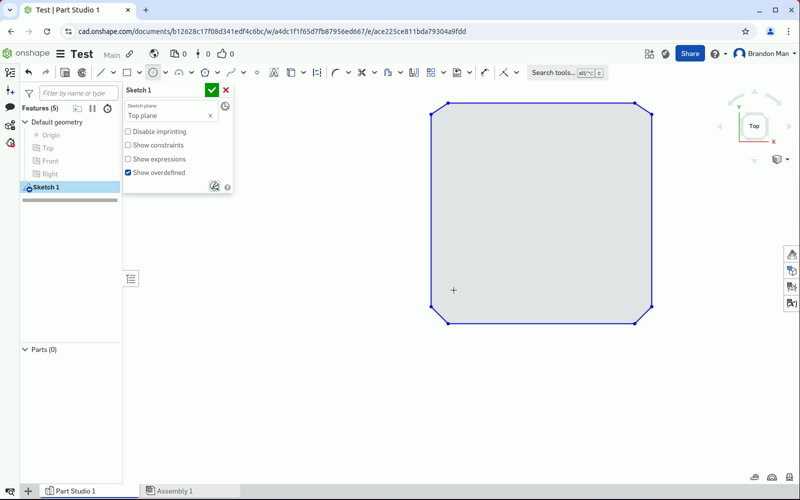
scroll(-6)
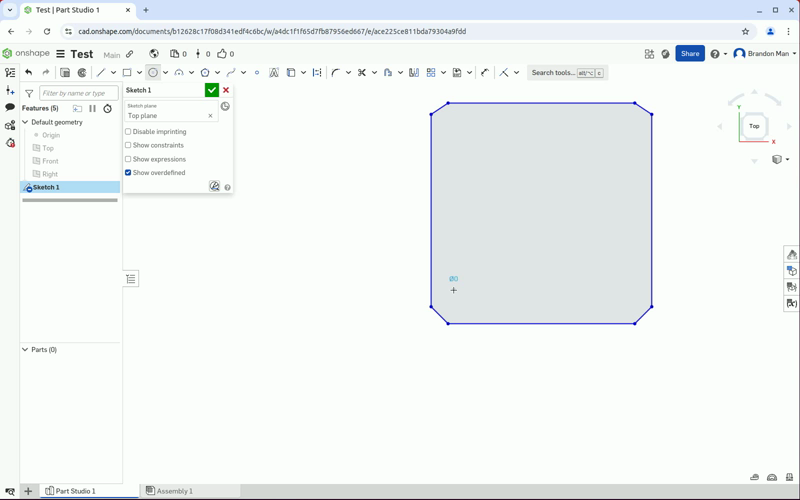
scroll(-6)
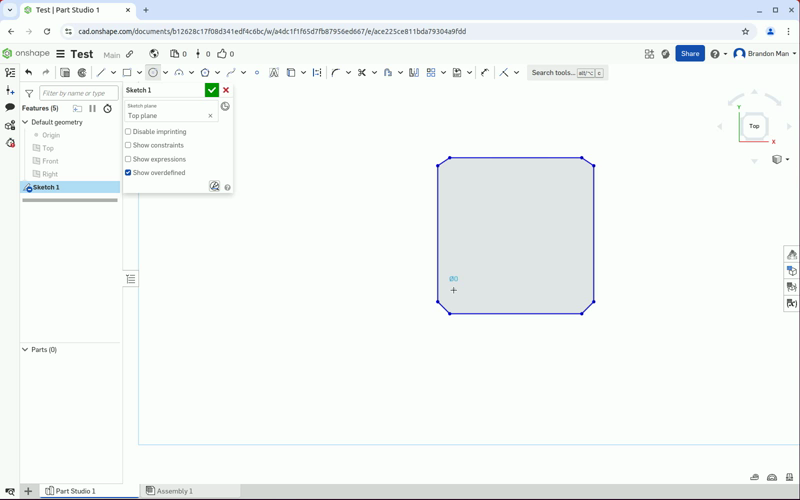
scroll(-6)
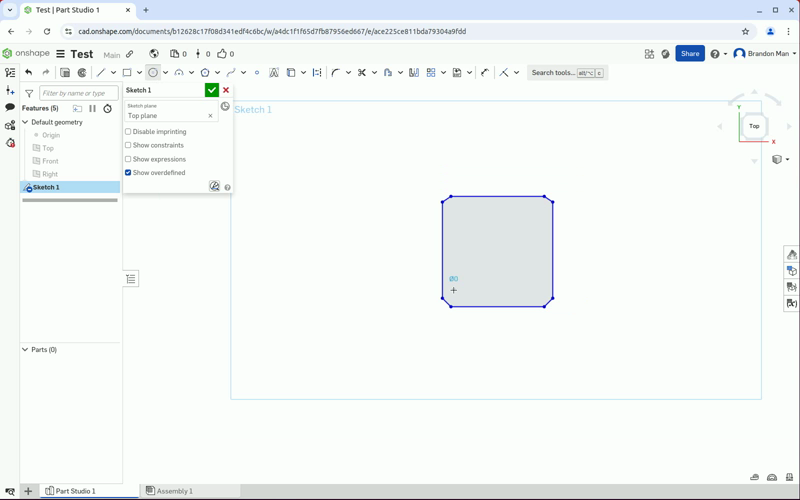
scroll(-6)
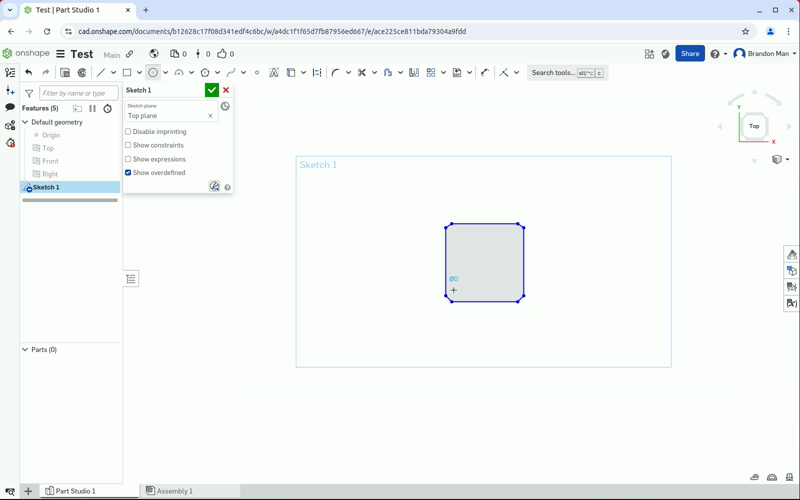
scroll(-6)
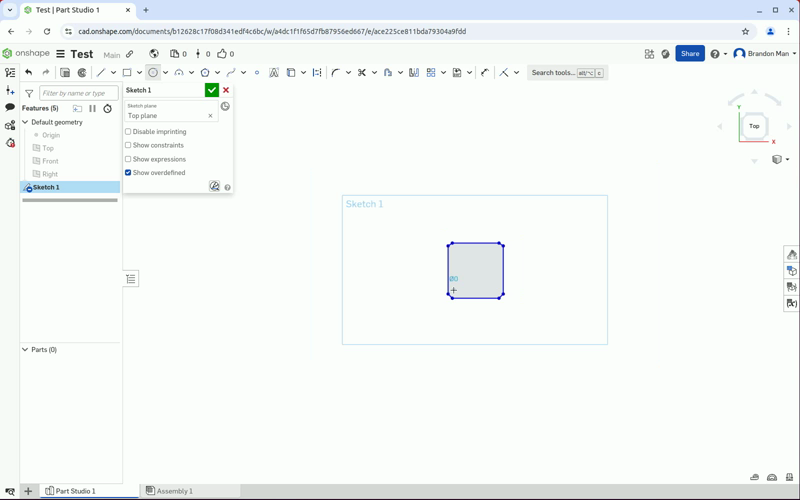
scroll(-6)
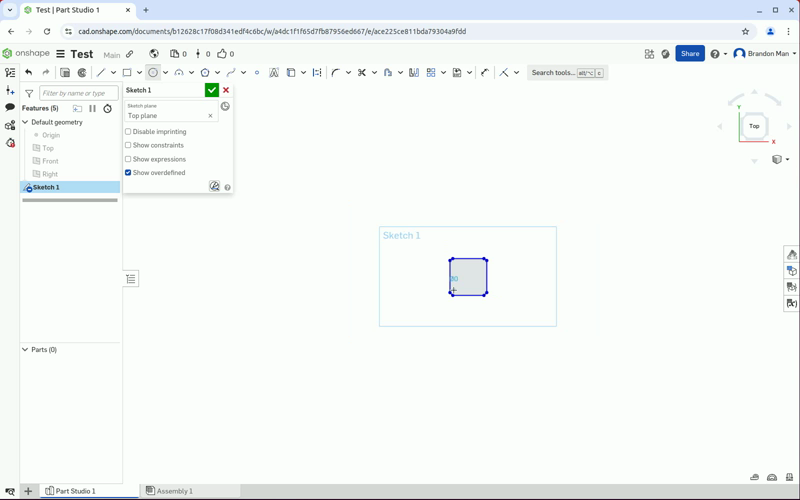
scroll(-6)
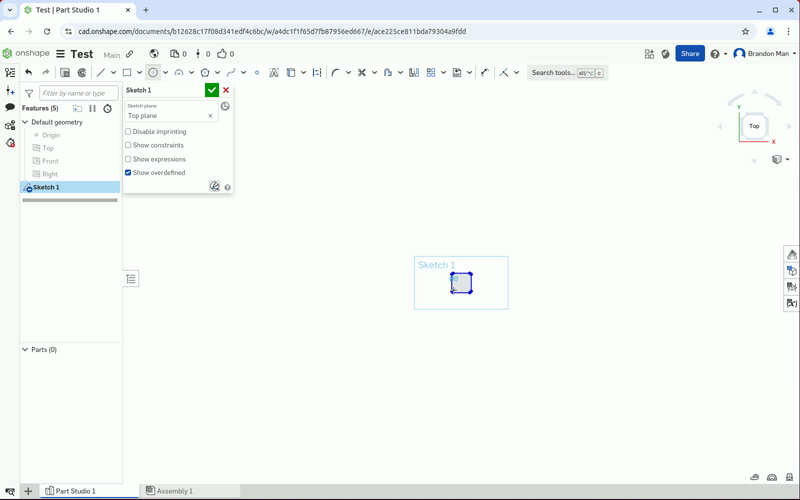
key_up(shift)
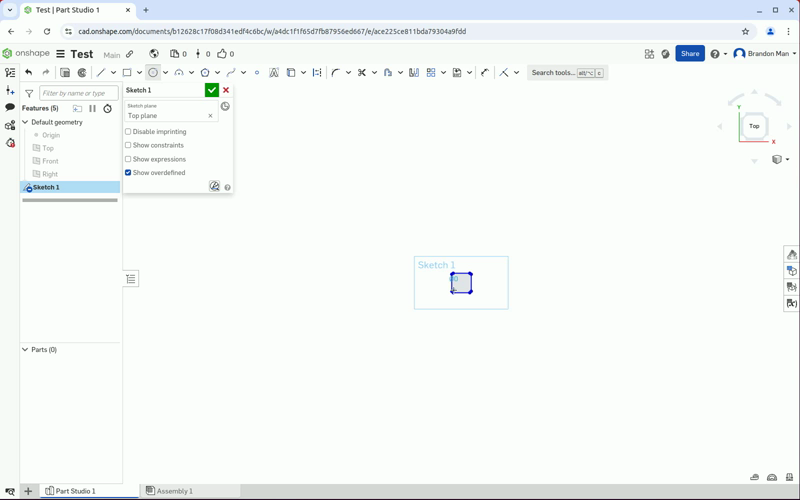
mouse_move(454, 289)
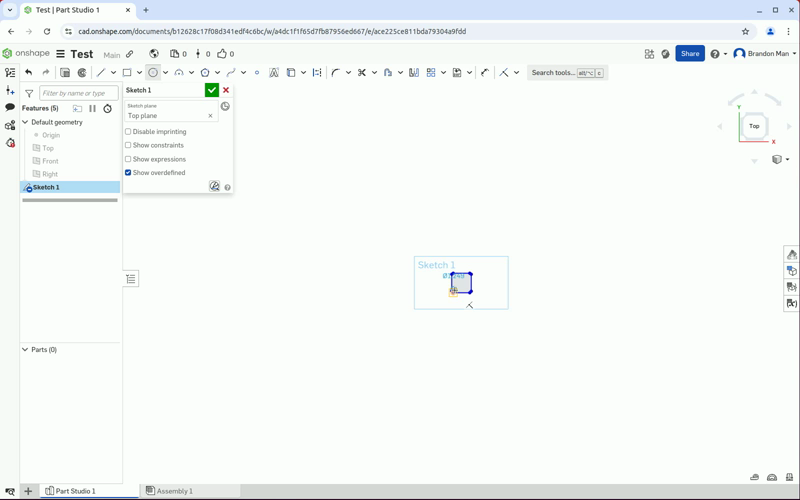
scroll(6)
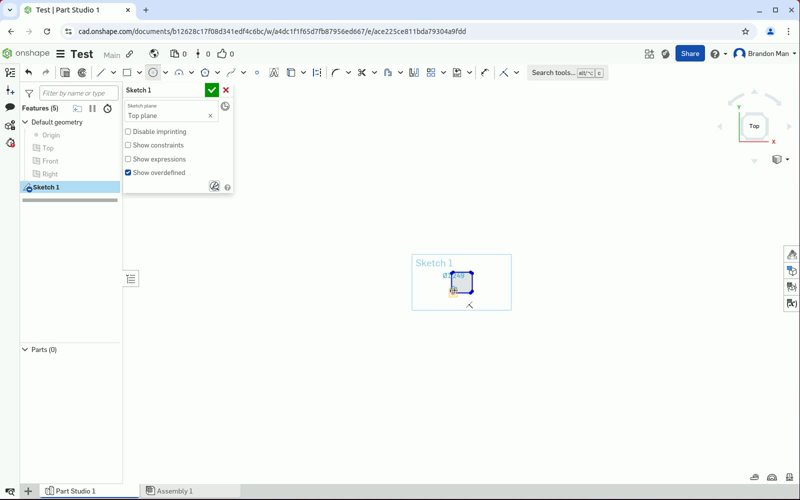
scroll(6)
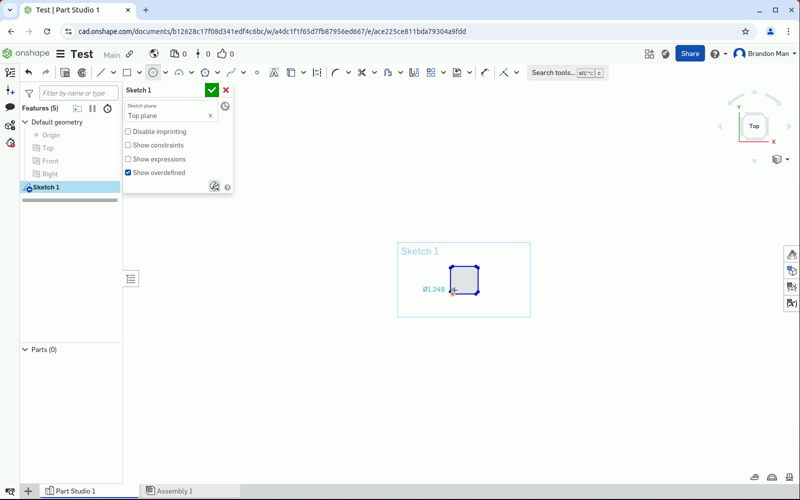
scroll(6)
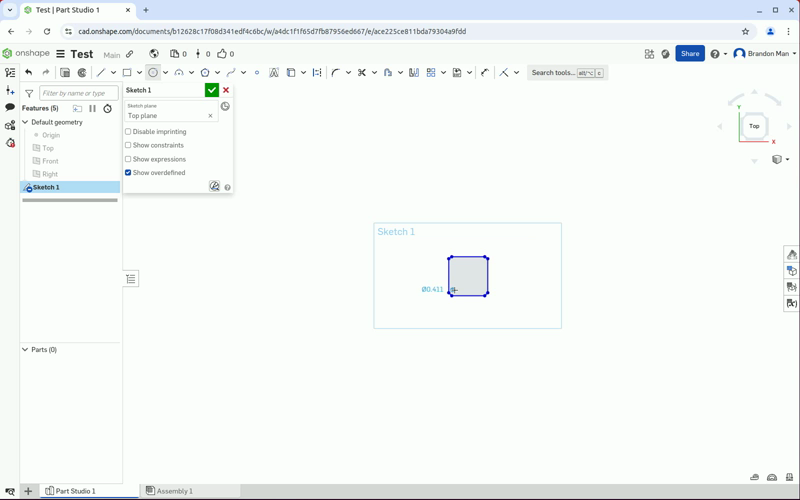
scroll(6)
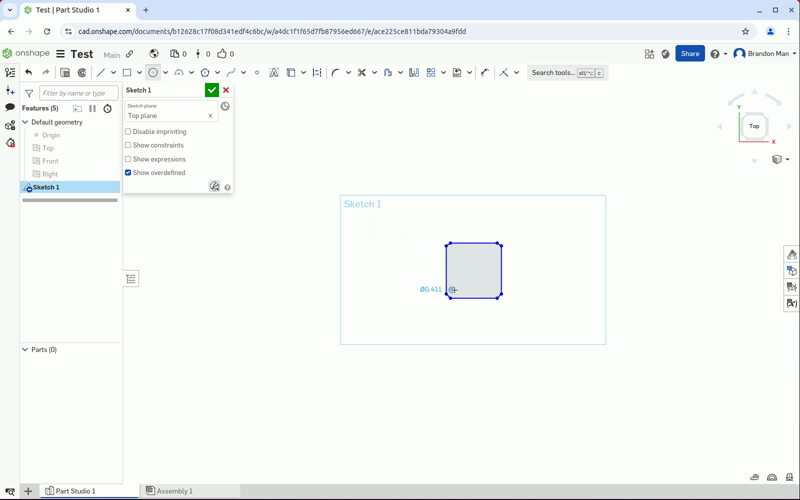
scroll(6)
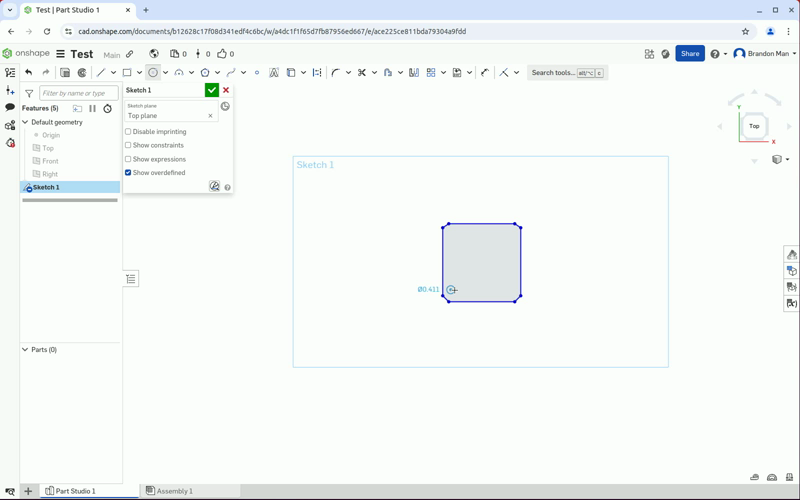
scroll(6)
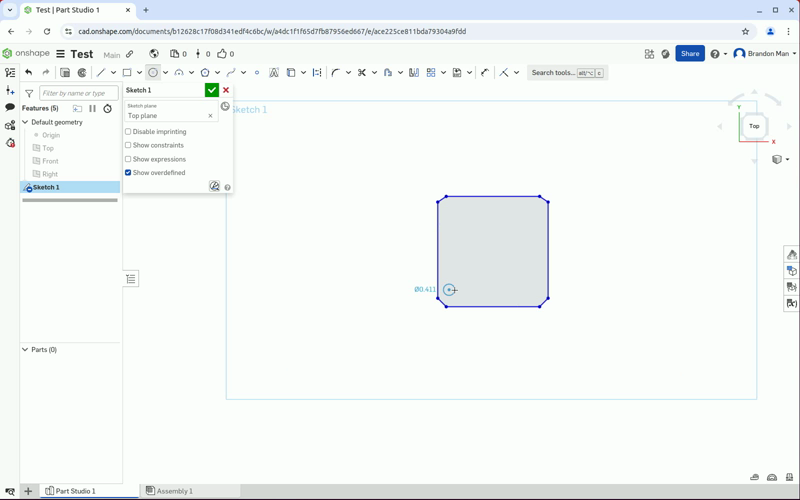
scroll(6)
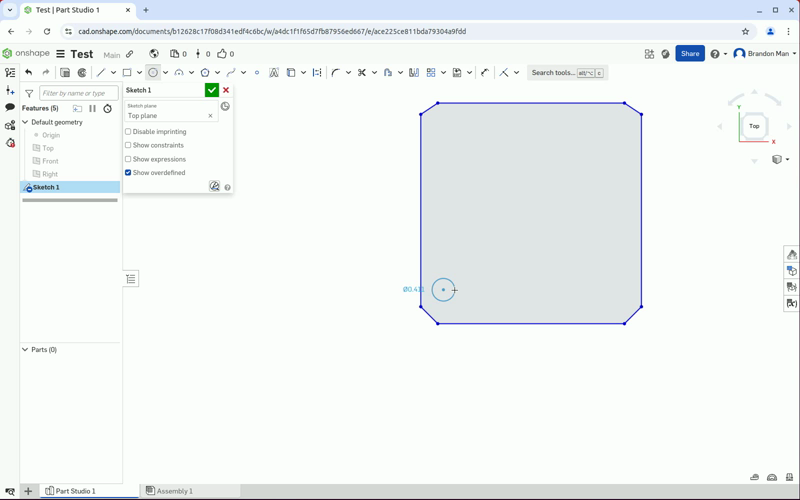
click(454, 289)
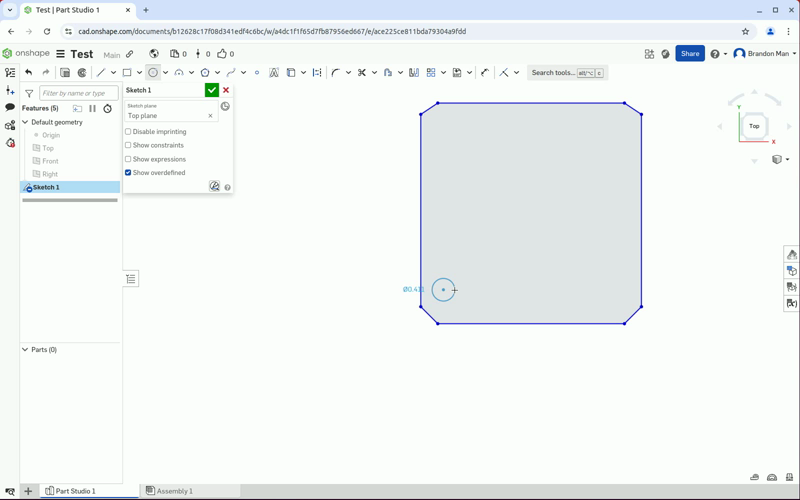
scroll(-6)
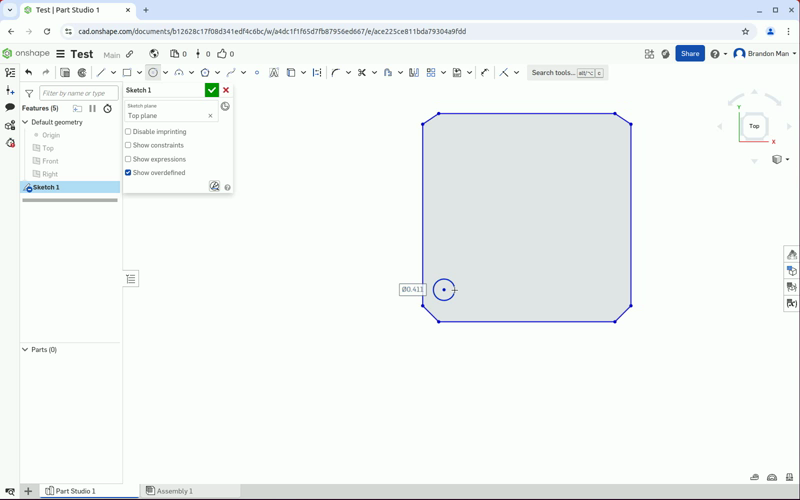
scroll(-6)
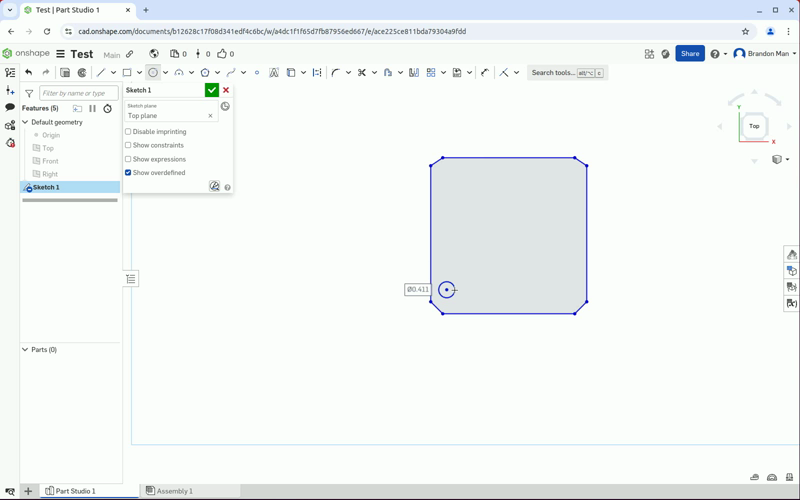
scroll(-6)
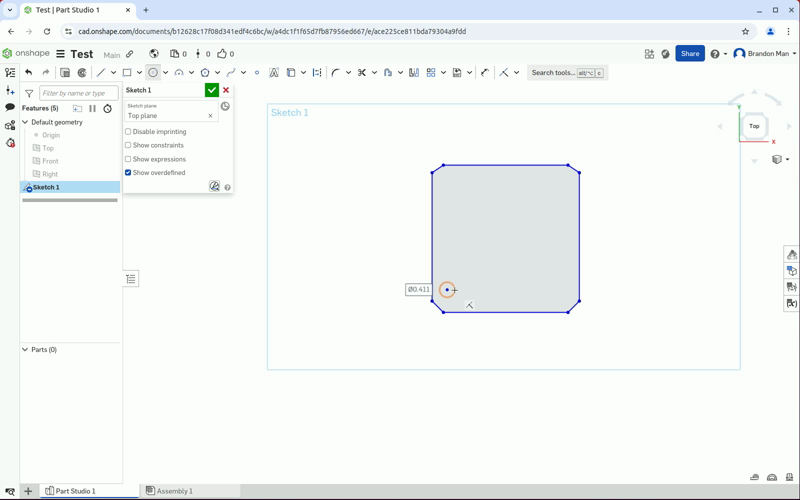
scroll(-6)
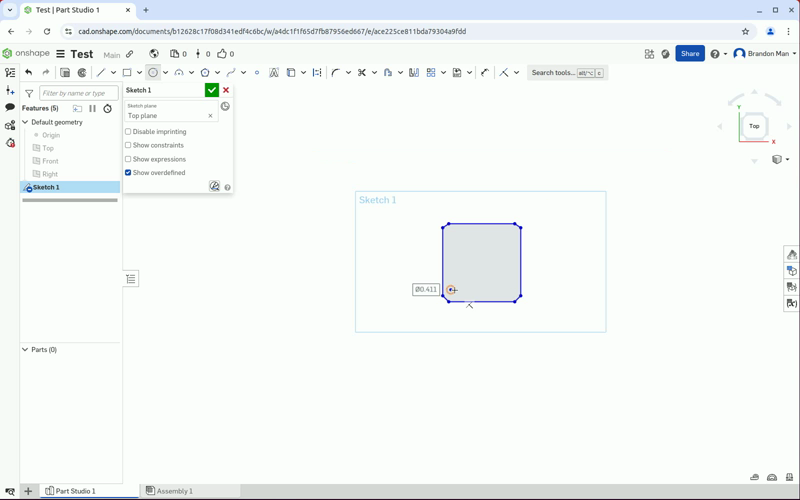
scroll(-6)
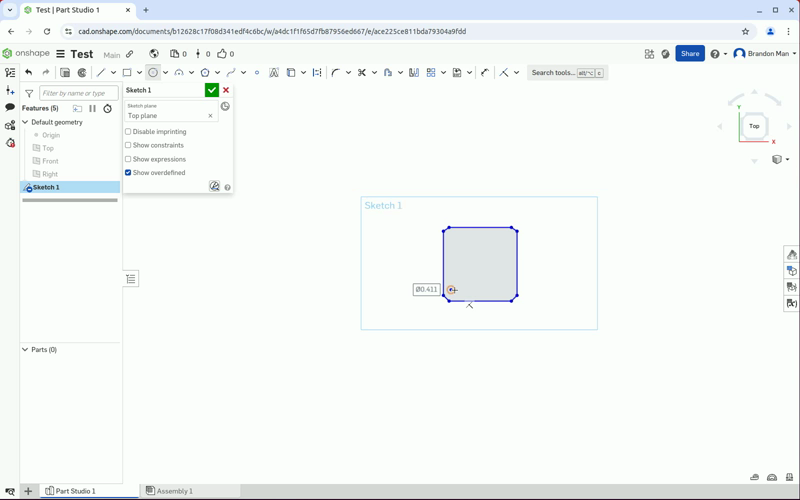
scroll(-6)
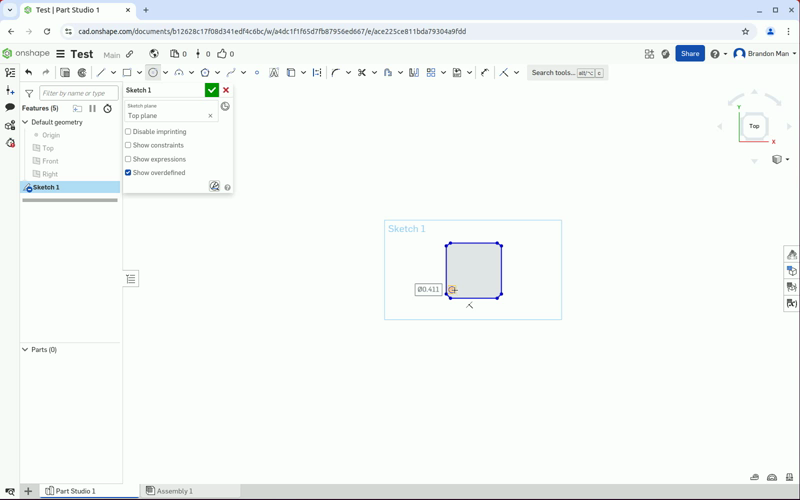
scroll(-6)
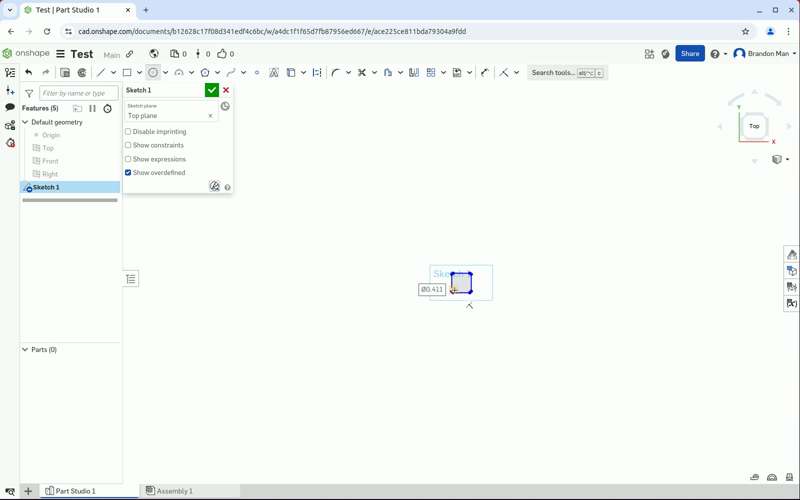
key(esc)
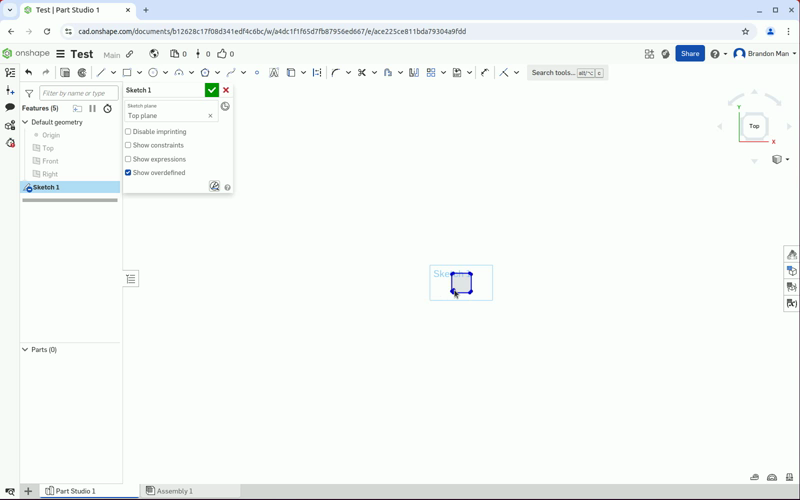
key(c)
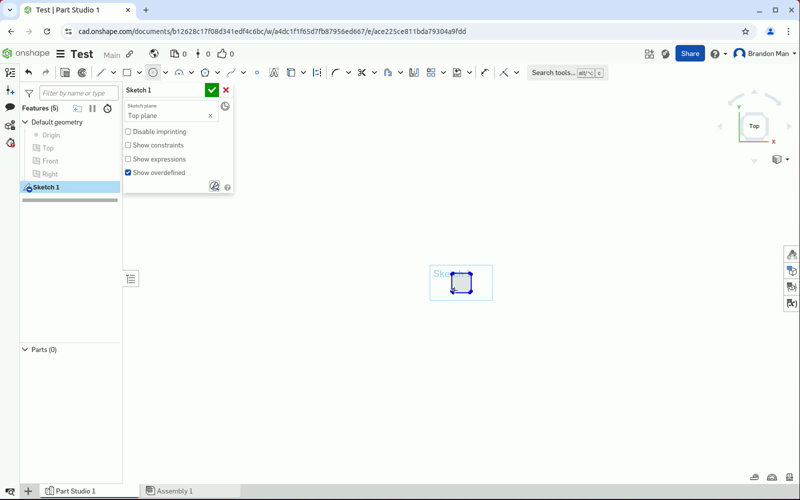
key_down(shift)
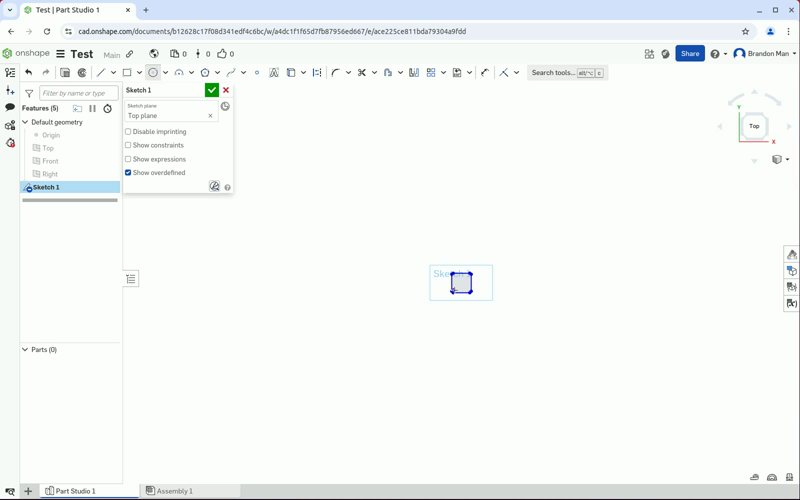
mouse_move(453, 275)
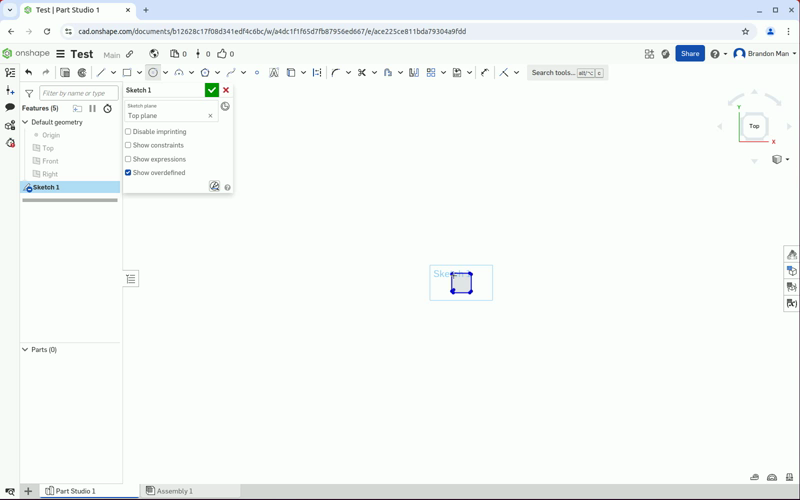
scroll(6)
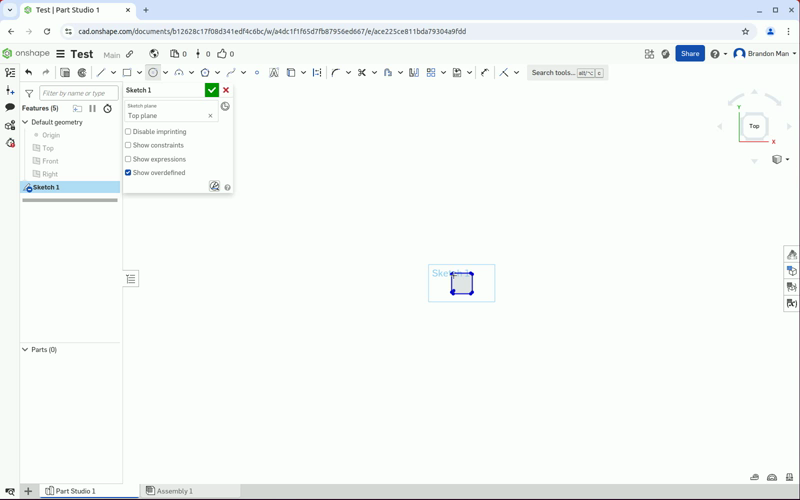
scroll(6)
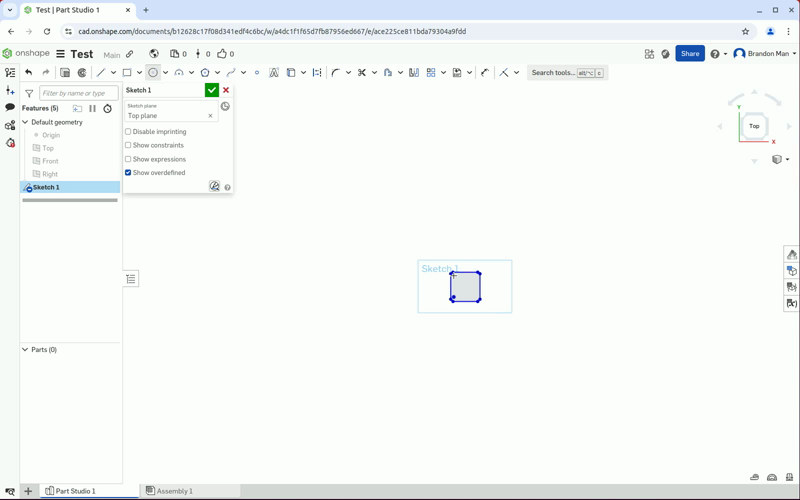
scroll(6)
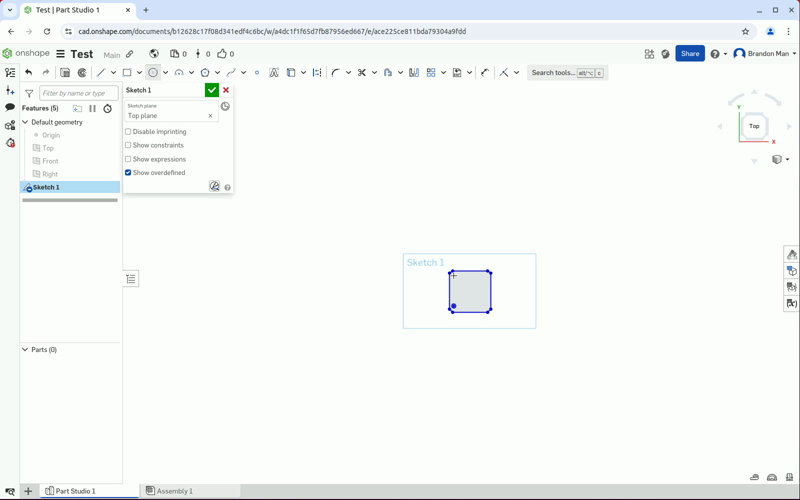
scroll(6)
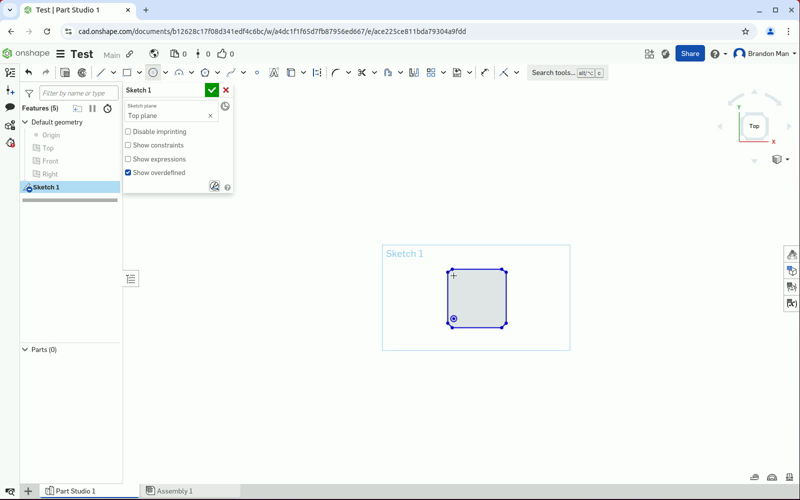
scroll(6)
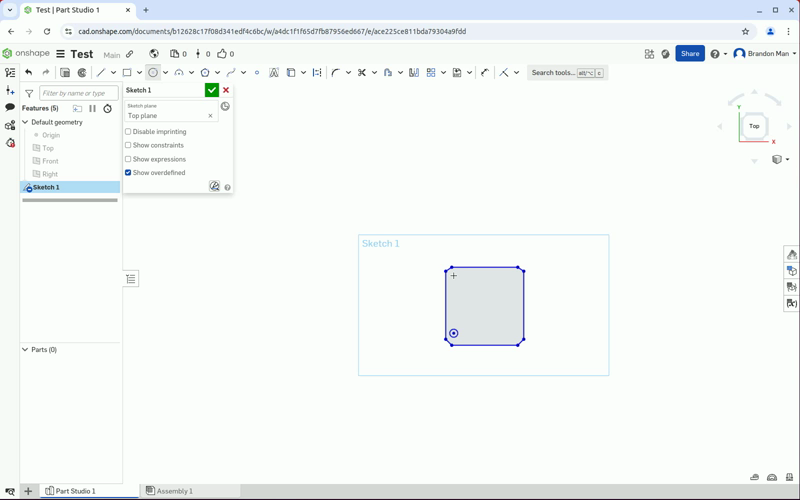
scroll(6)
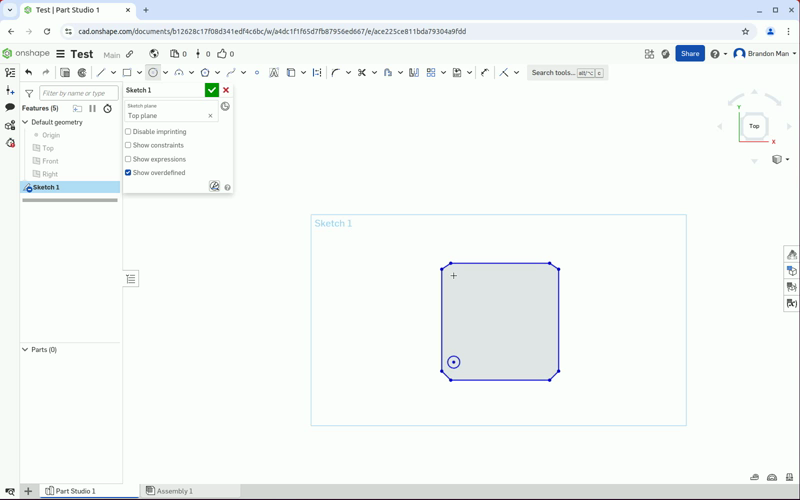
scroll(6)
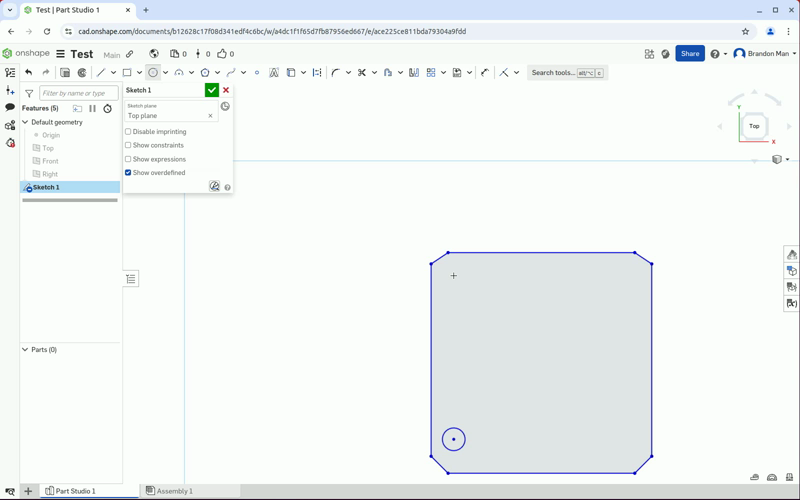
click(453, 275)
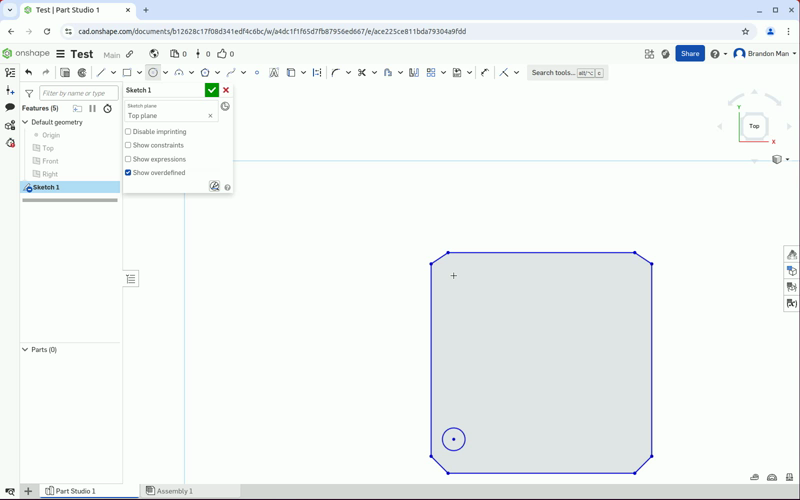
scroll(-6)
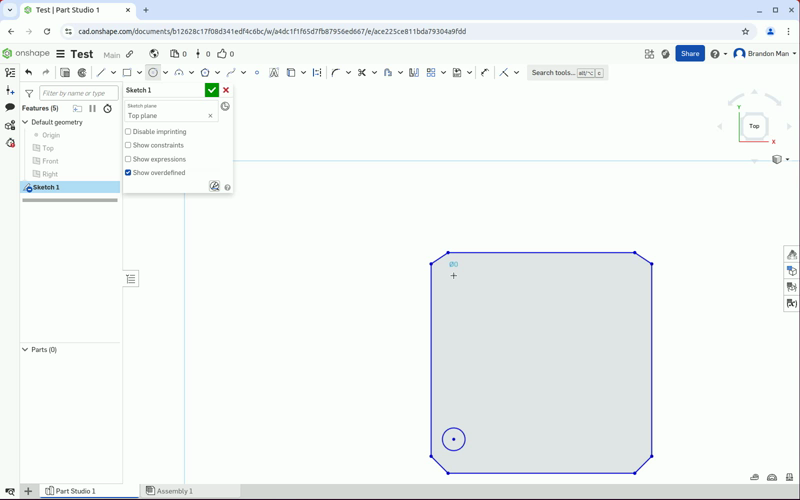
scroll(-6)
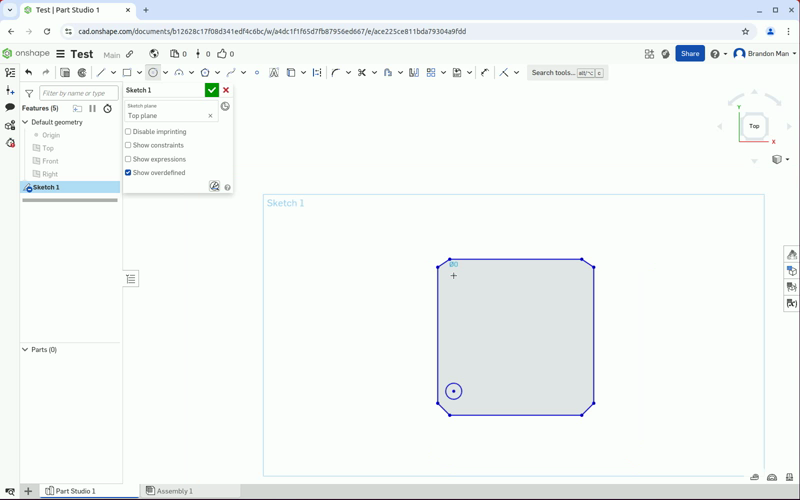
scroll(-6)
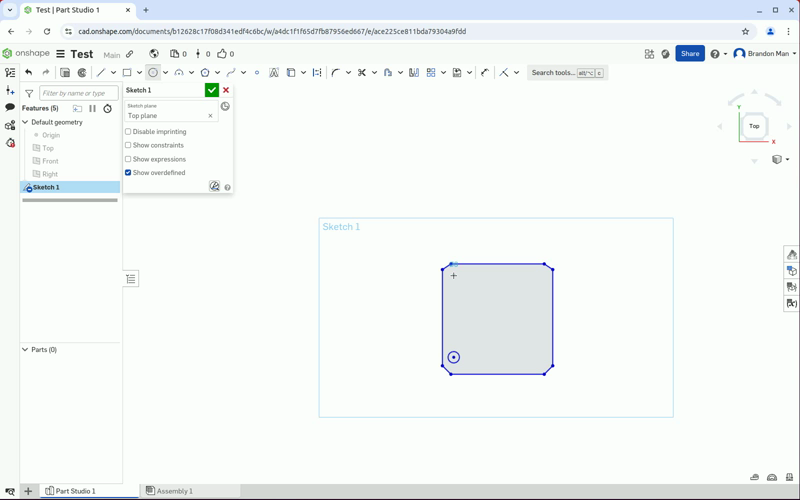
scroll(-6)
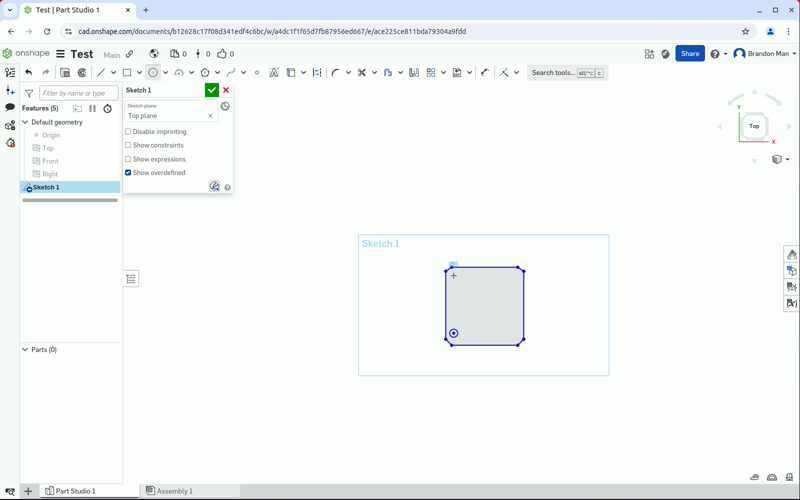
scroll(-6)
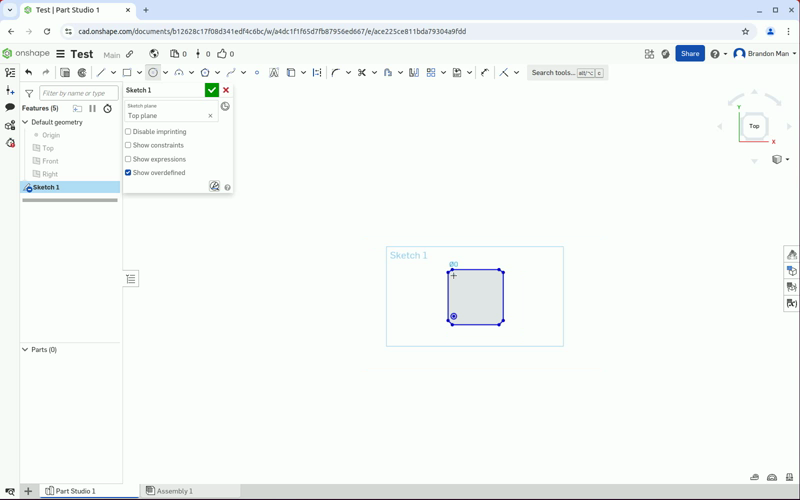
scroll(-6)
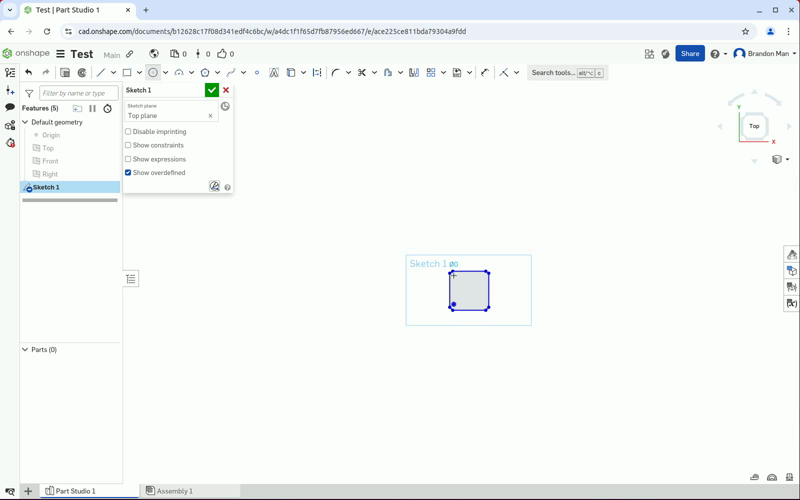
scroll(-6)
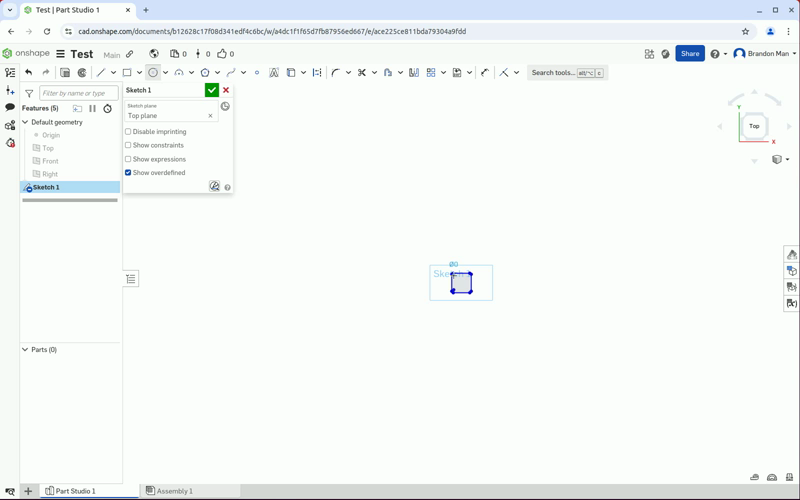
key_up(shift)
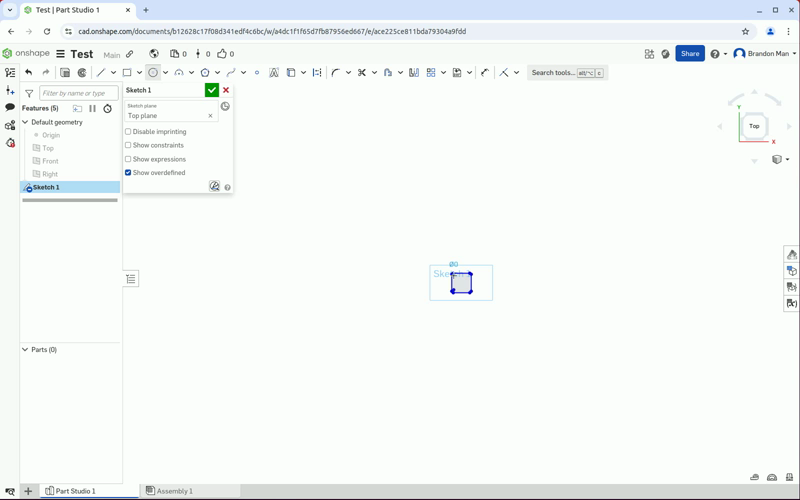
mouse_move(454, 275)
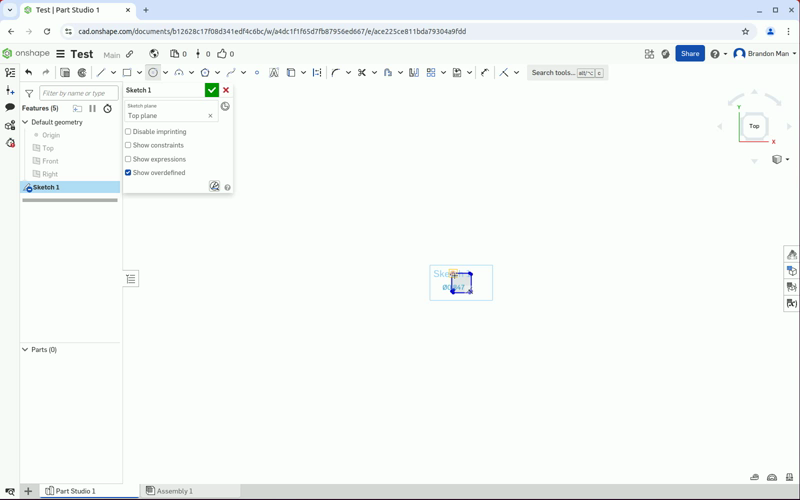
scroll(6)
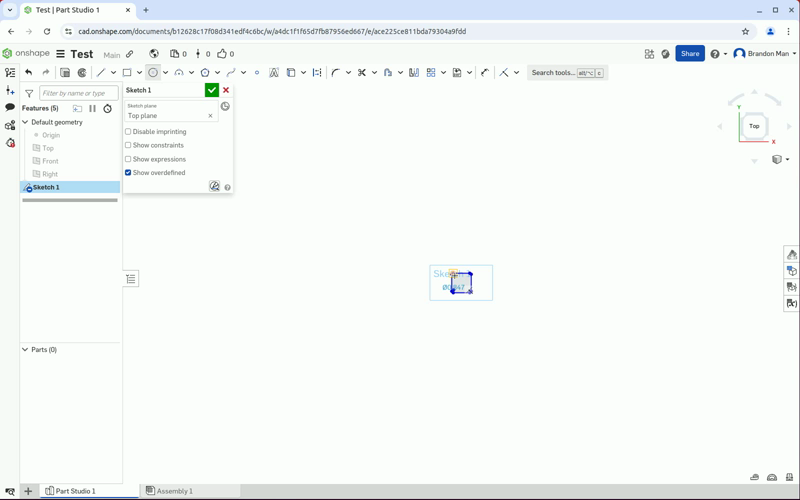
scroll(6)
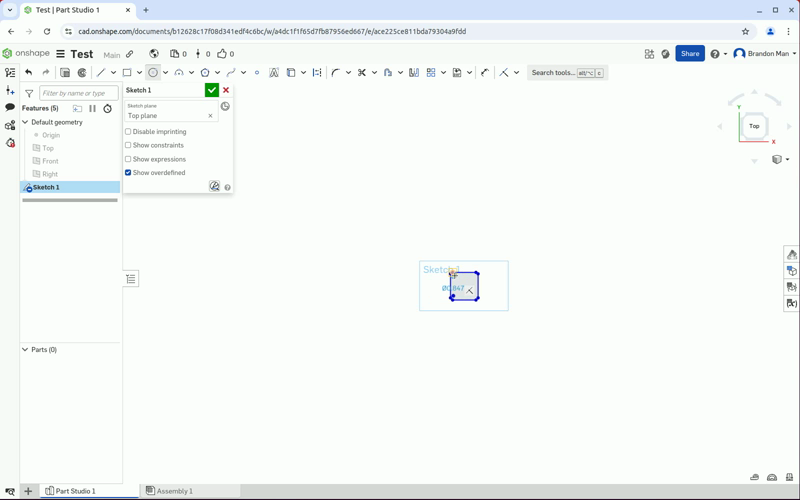
scroll(6)
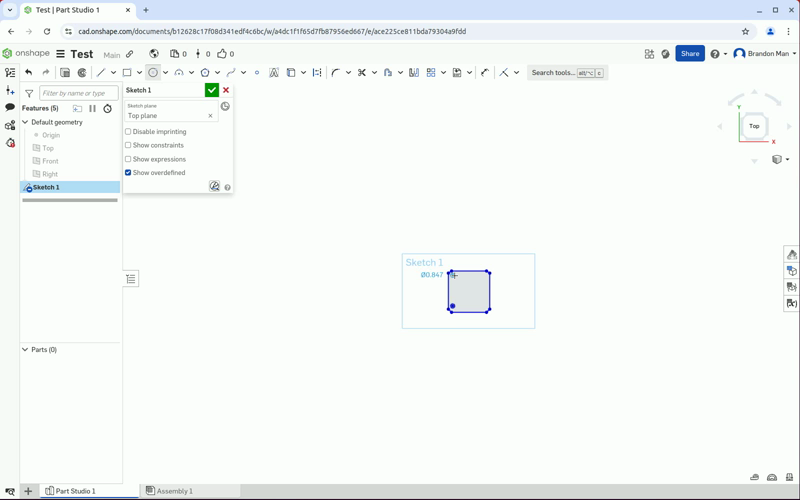
scroll(6)
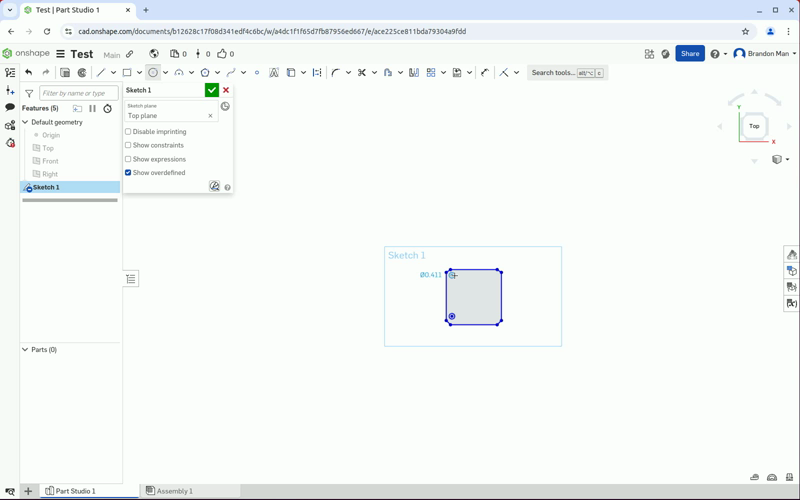
scroll(6)
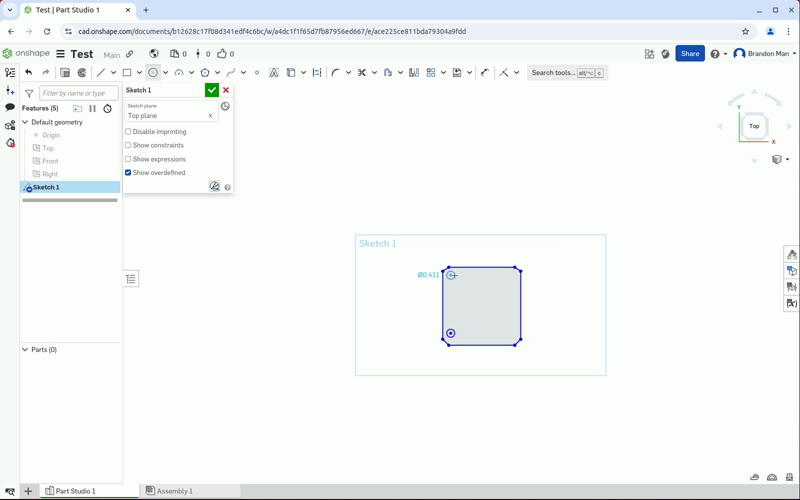
scroll(6)
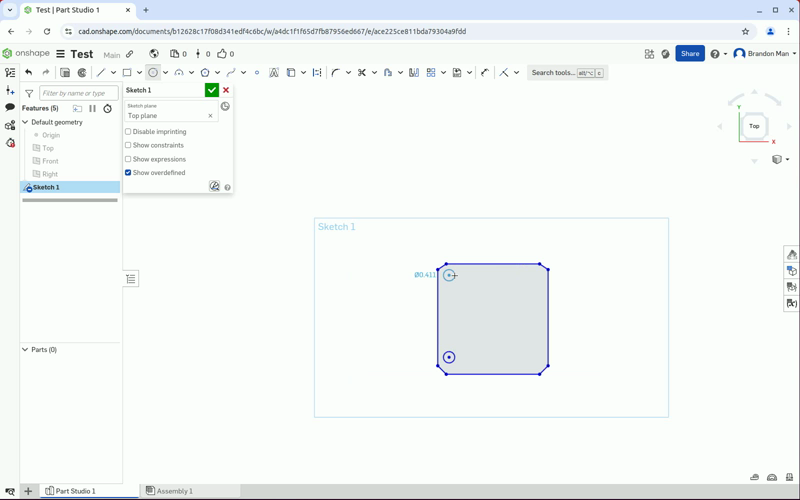
scroll(6)
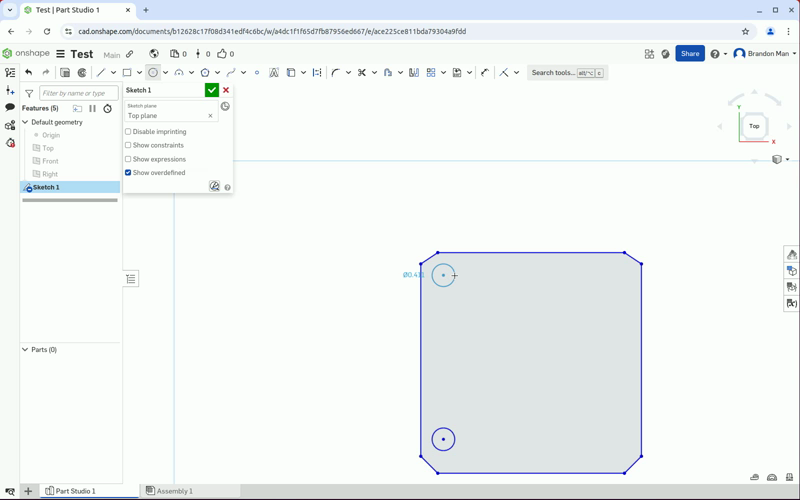
click(454, 275)
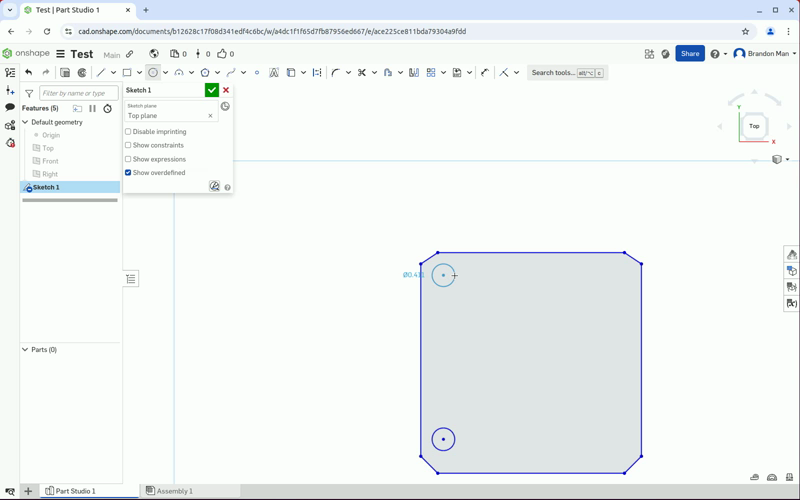
scroll(-6)
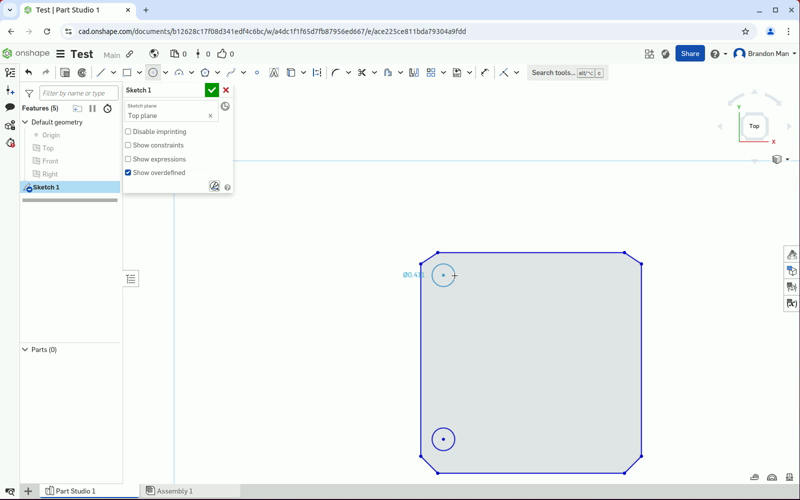
scroll(-6)
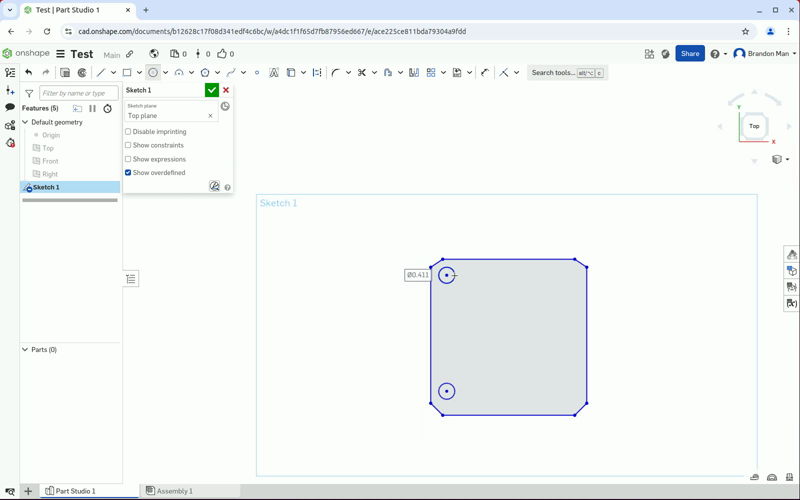
scroll(-6)
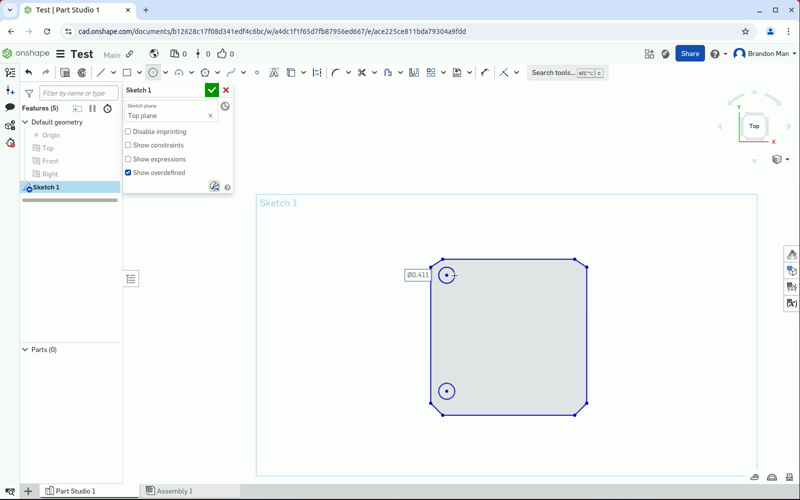
scroll(-6)
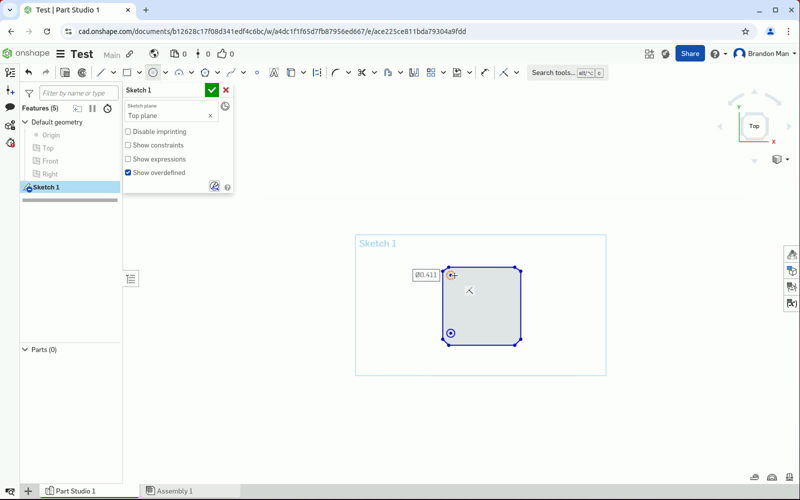
scroll(-6)
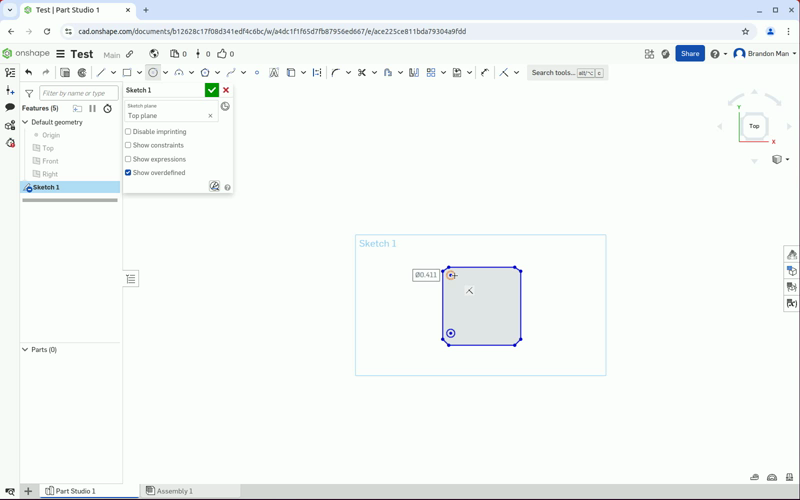
scroll(-6)
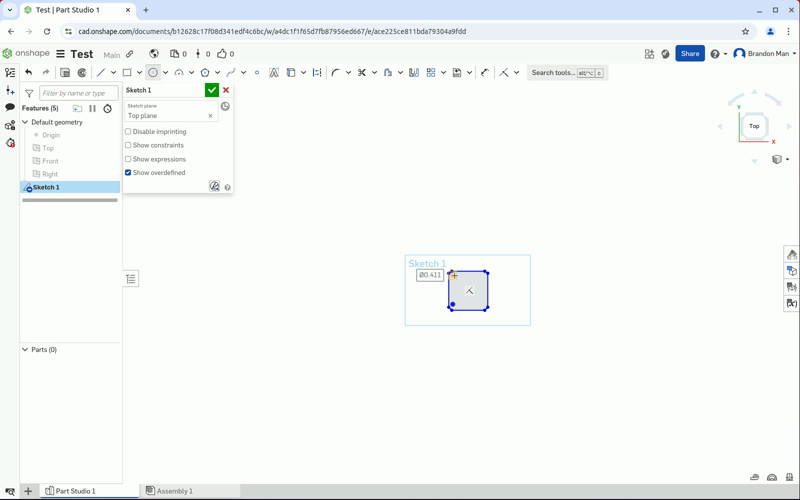
scroll(-6)
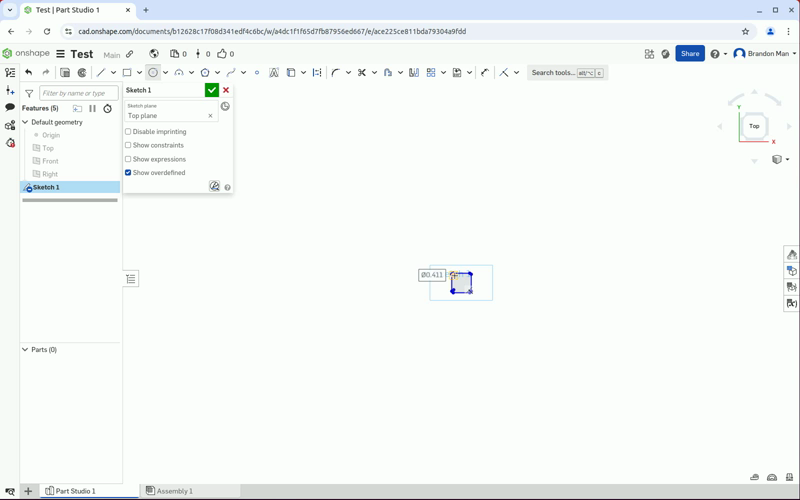
key(esc)
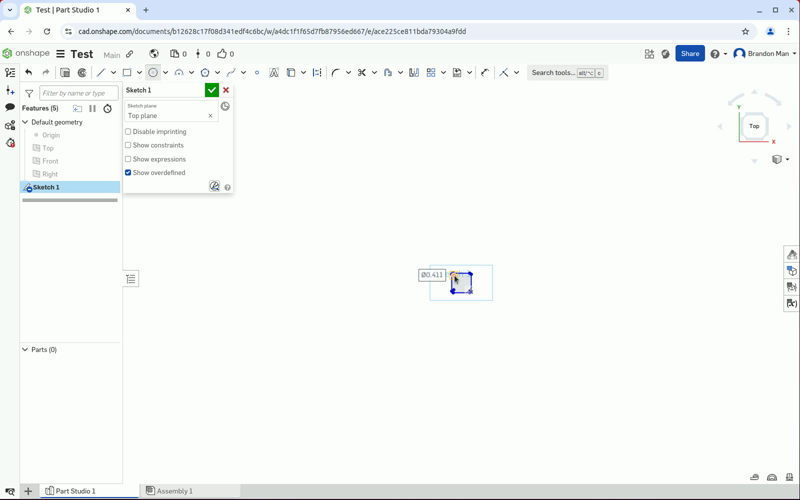
key(c)
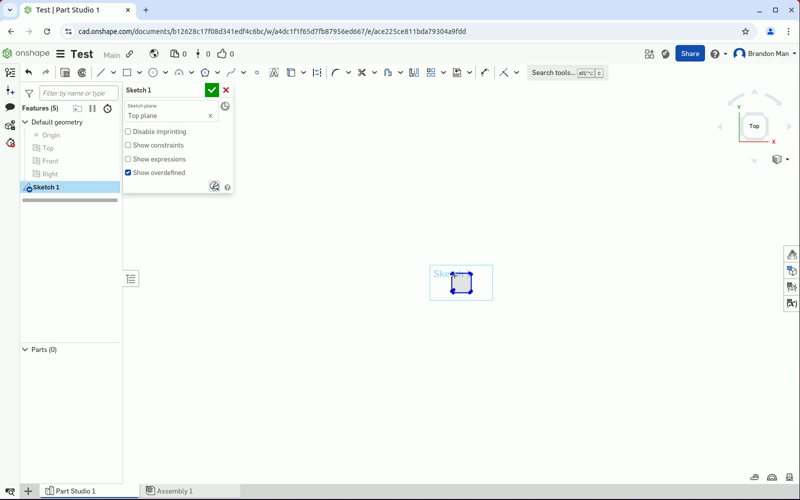
key_down(shift)
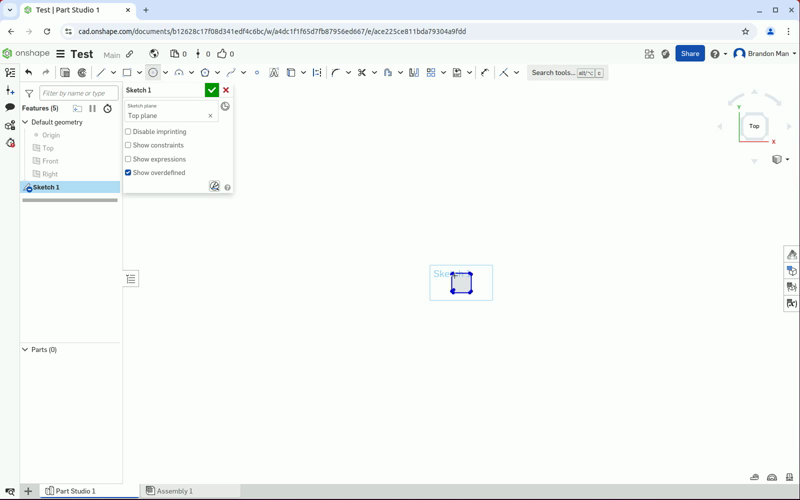
mouse_move(461, 282)
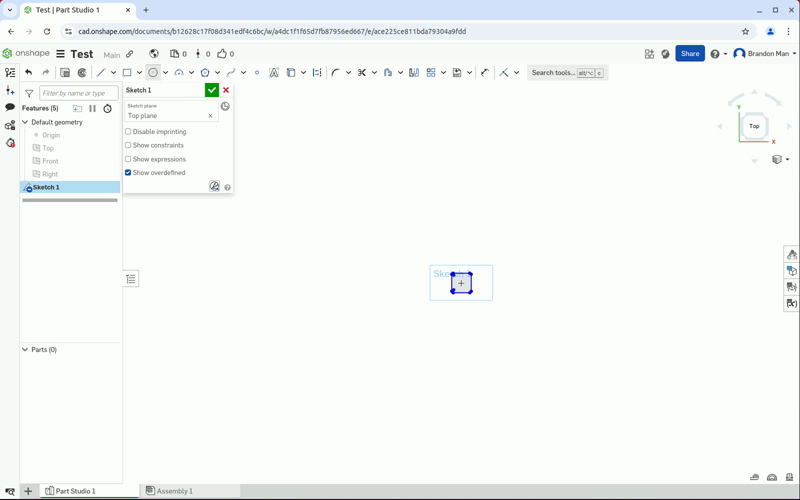
click(461, 282)
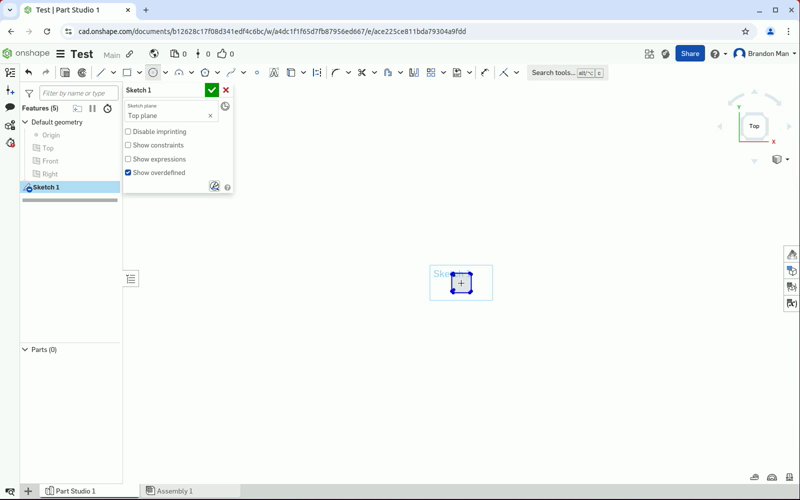
key_up(shift)
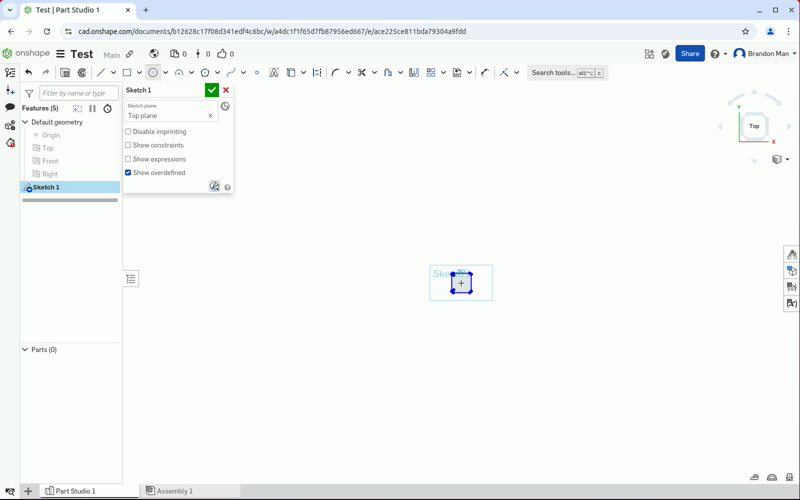
mouse_move(466, 282)
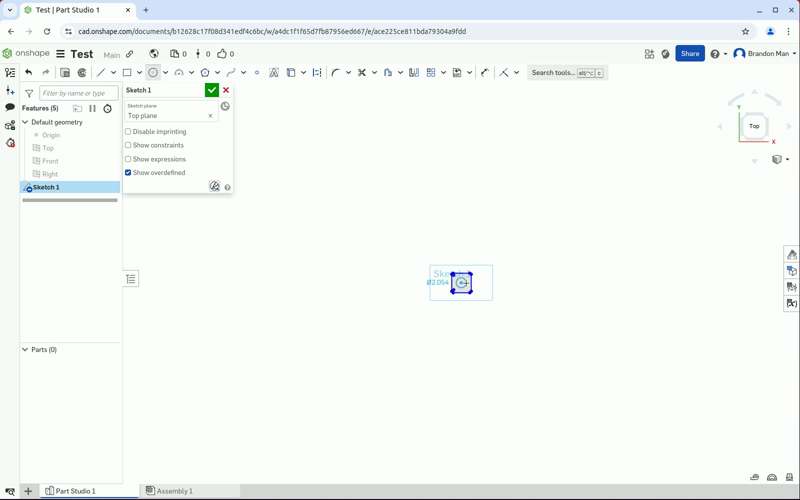
click(466, 282)
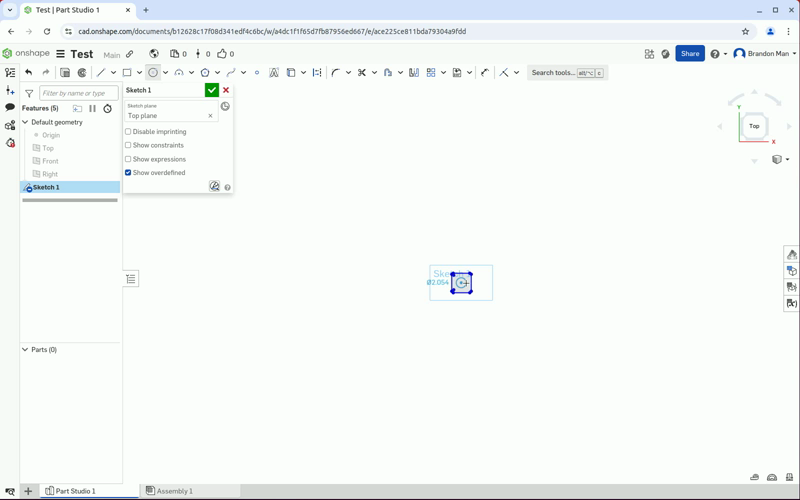
key(esc)
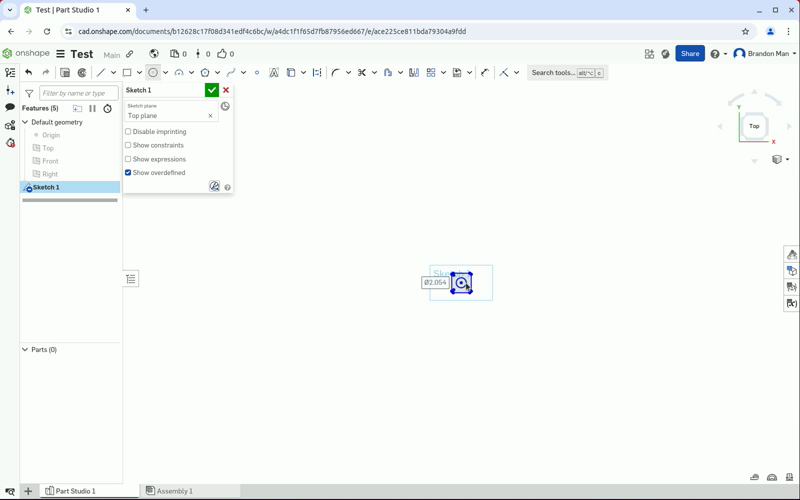
key(c)
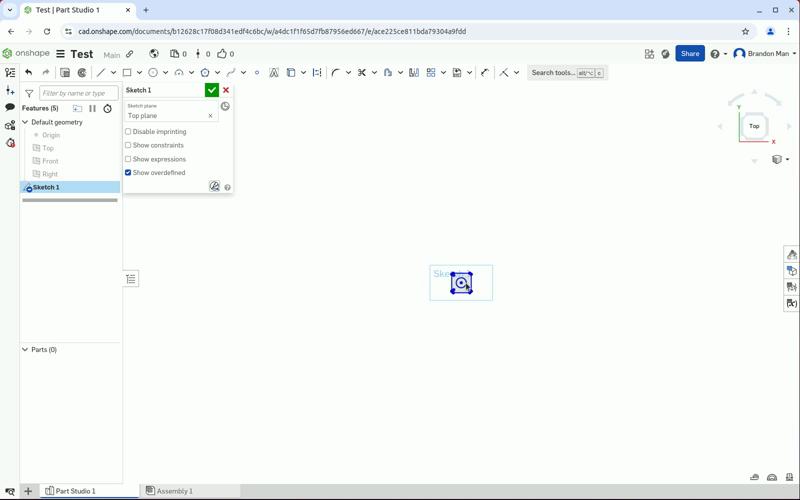
key_down(shift)
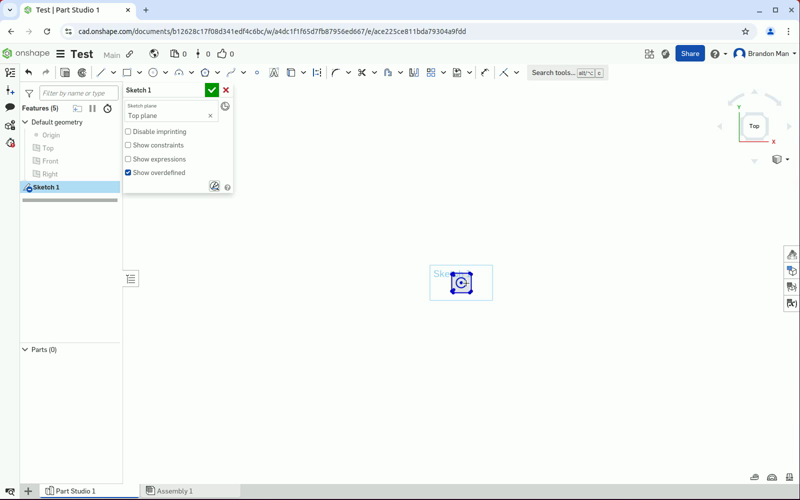
mouse_move(468, 289)
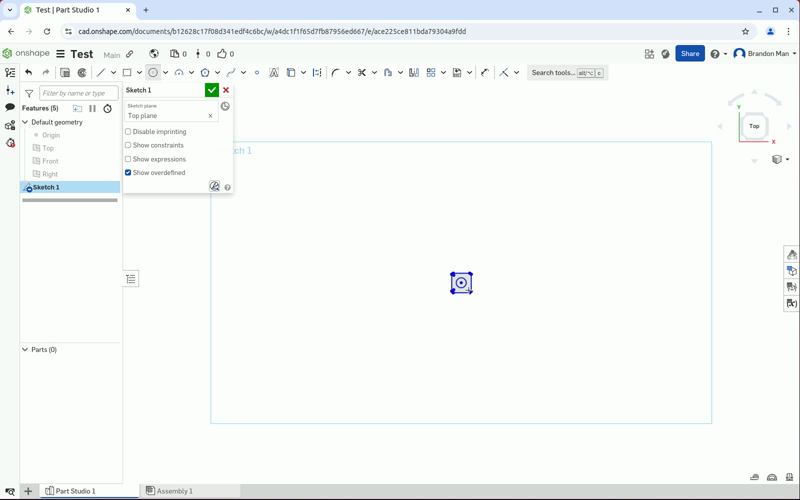
scroll(6)
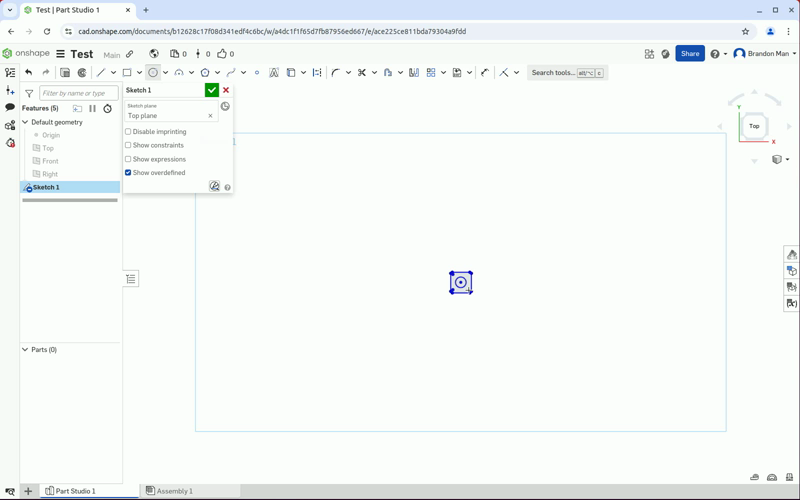
scroll(6)
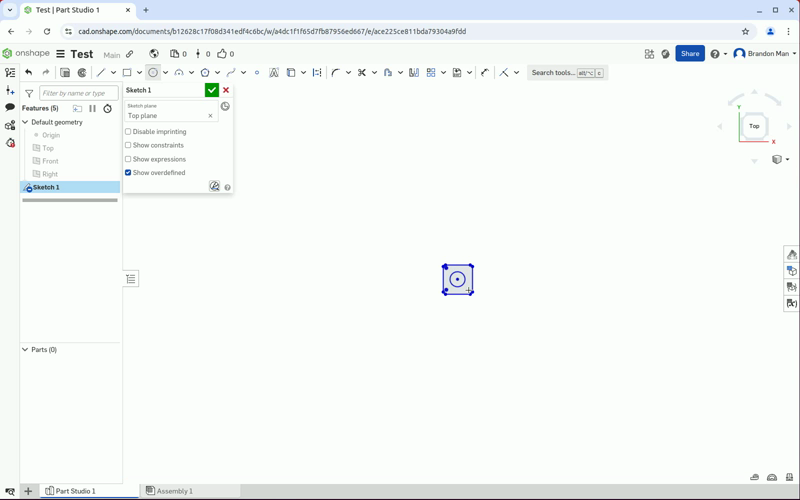
scroll(6)
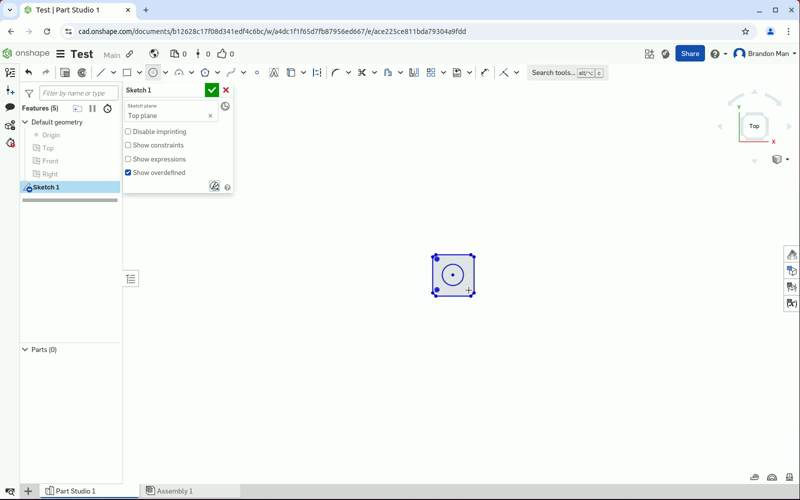
scroll(6)
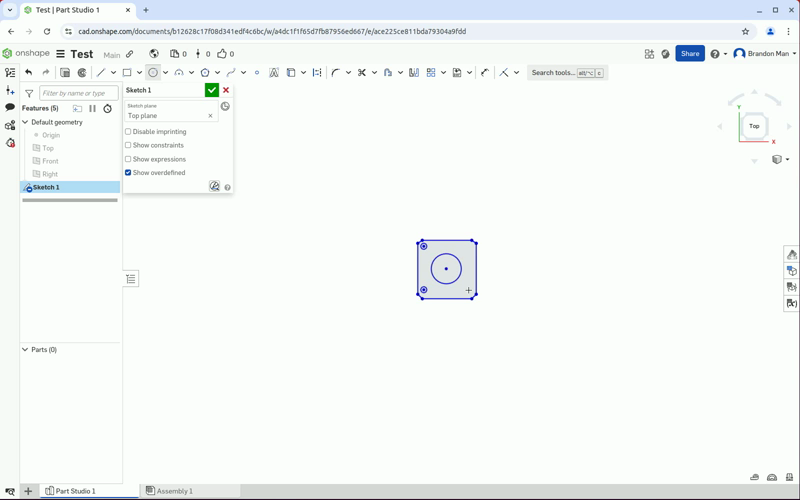
scroll(6)
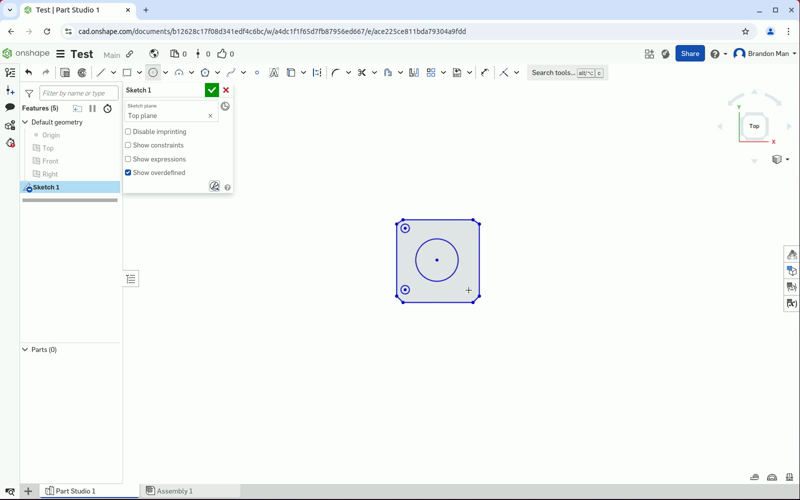
scroll(6)
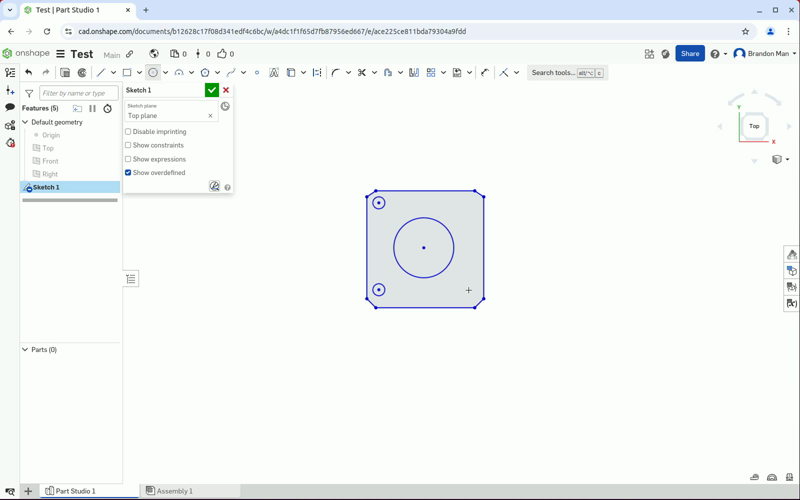
scroll(6)
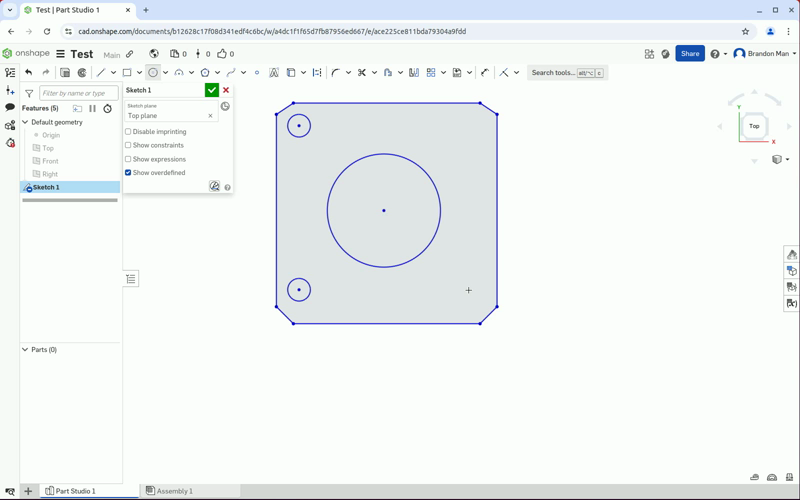
click(468, 289)
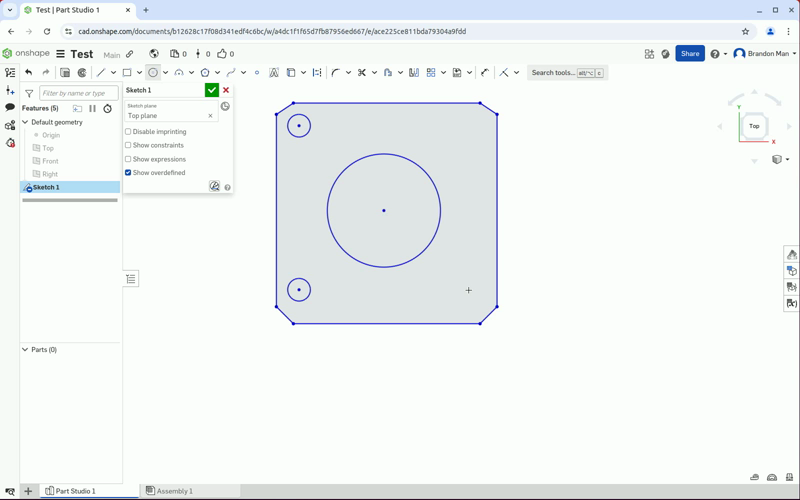
scroll(-6)
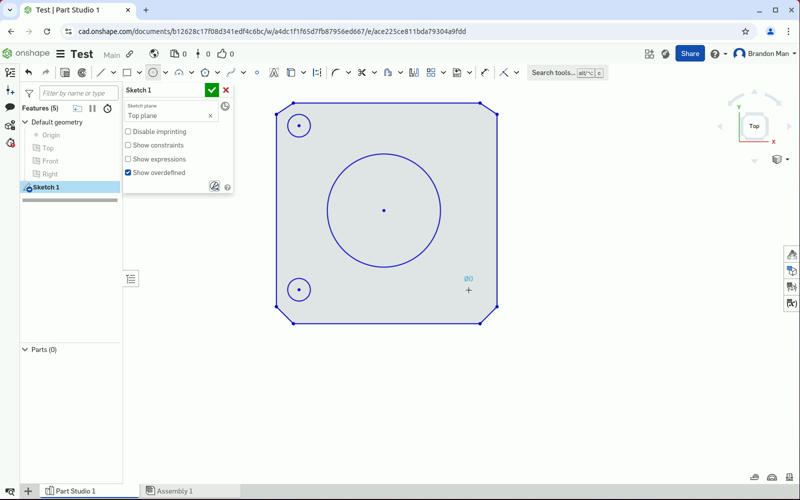
scroll(-6)
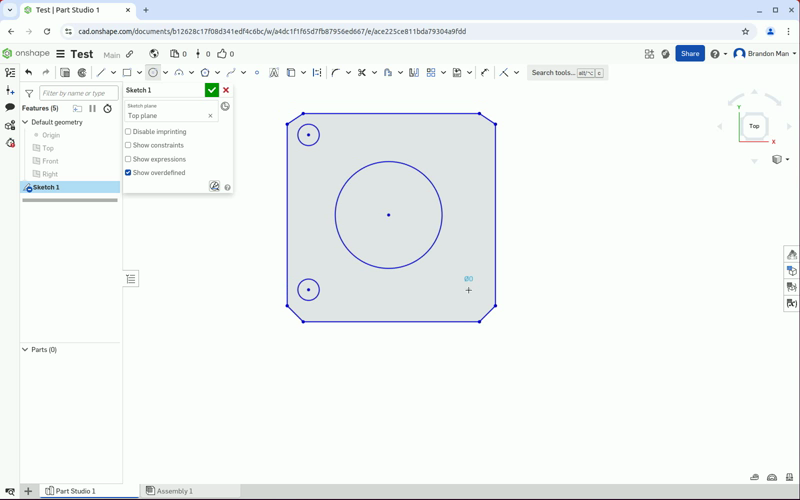
scroll(-6)
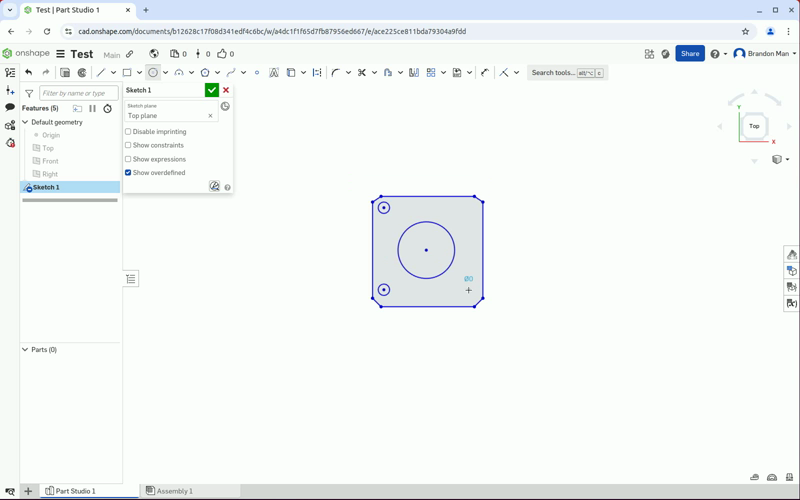
scroll(-6)
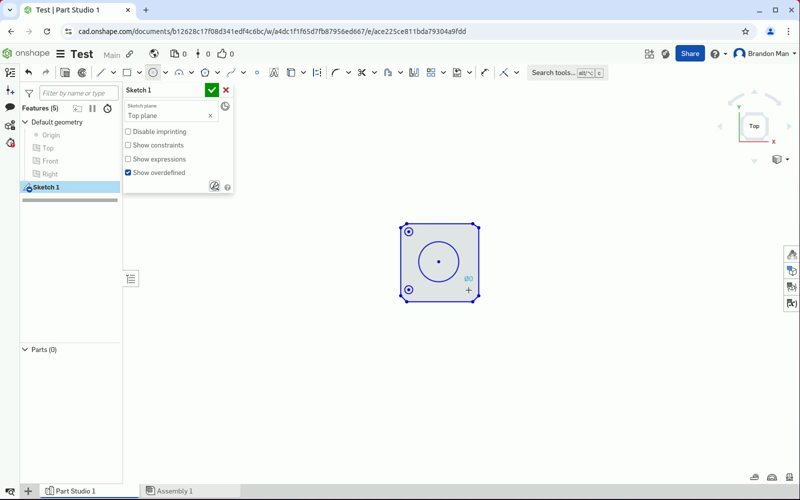
scroll(-6)
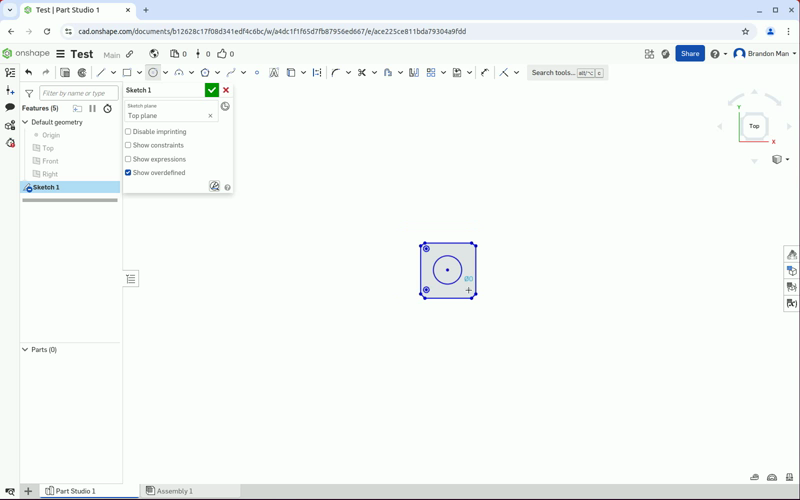
scroll(-6)
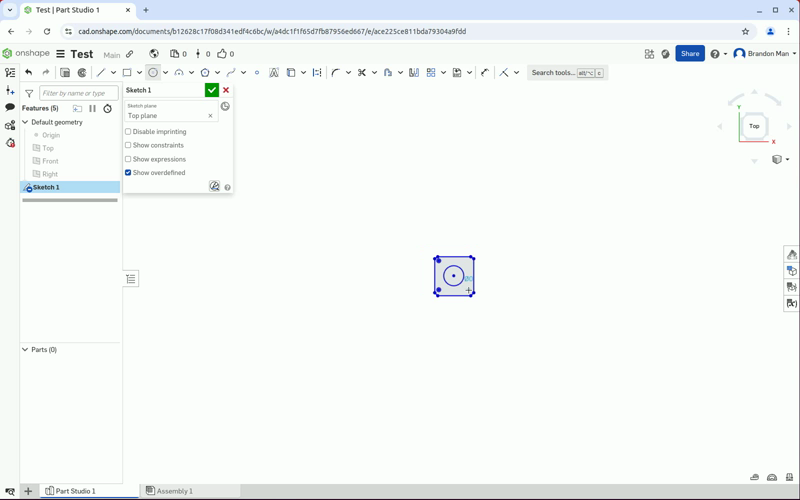
scroll(-6)
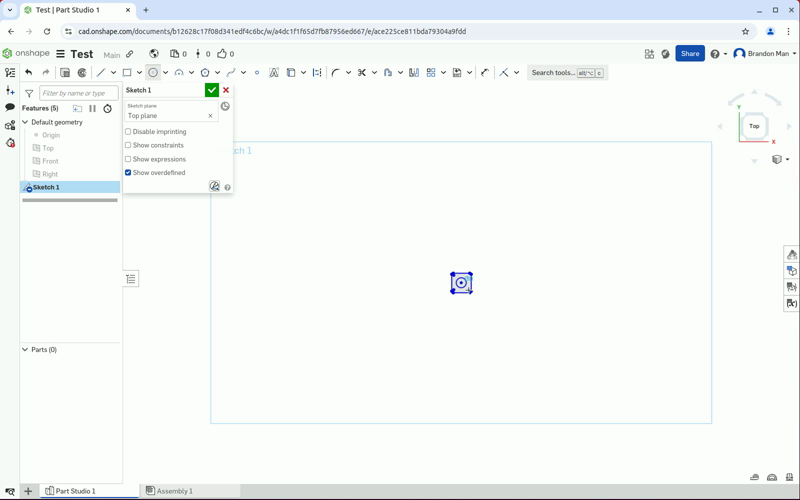
key_up(shift)
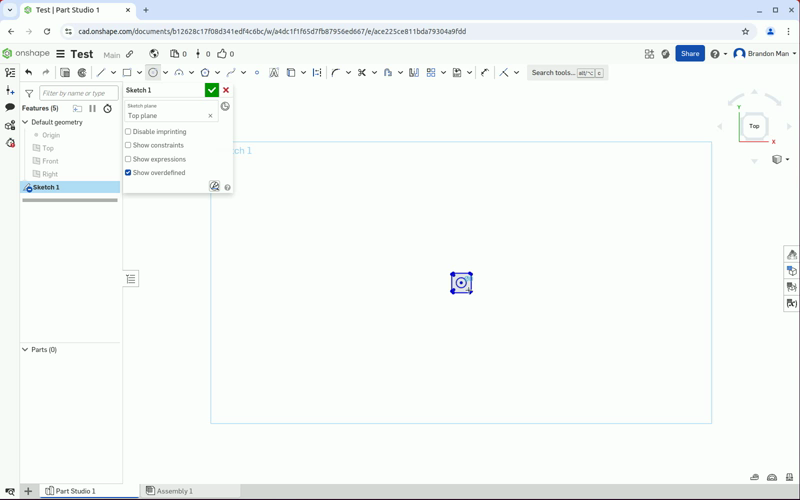
mouse_move(469, 289)
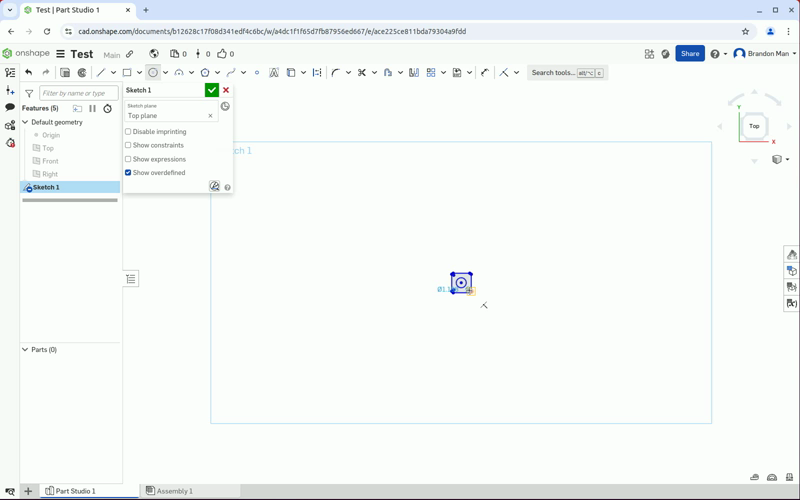
scroll(6)
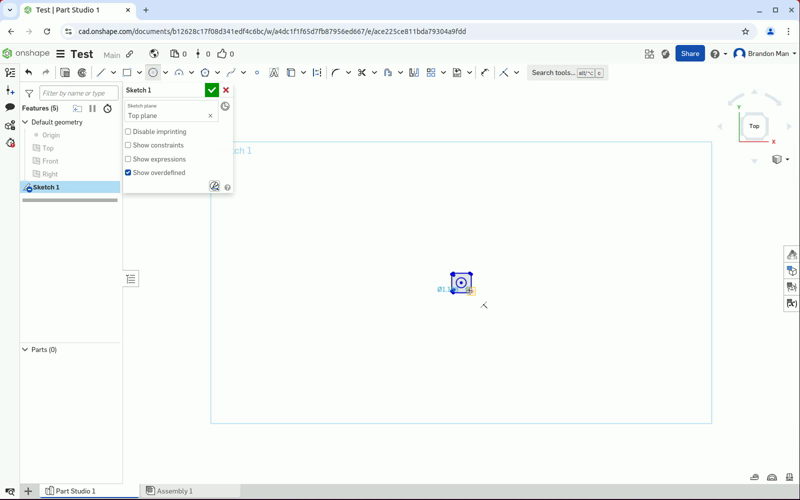
scroll(6)
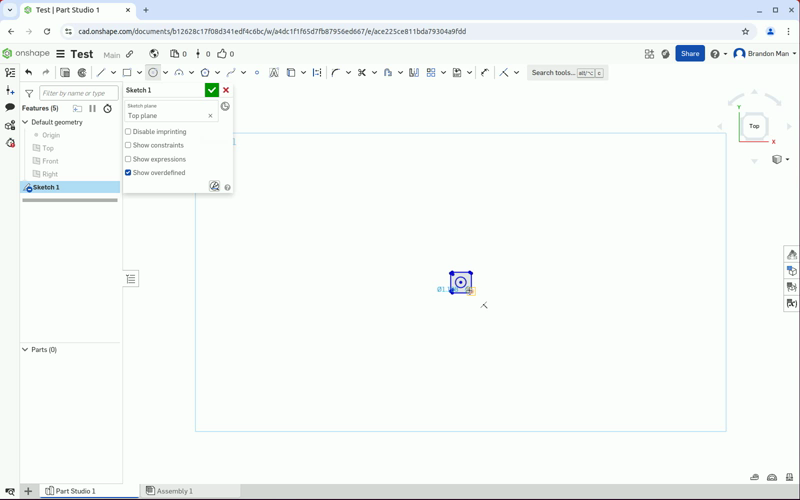
scroll(6)
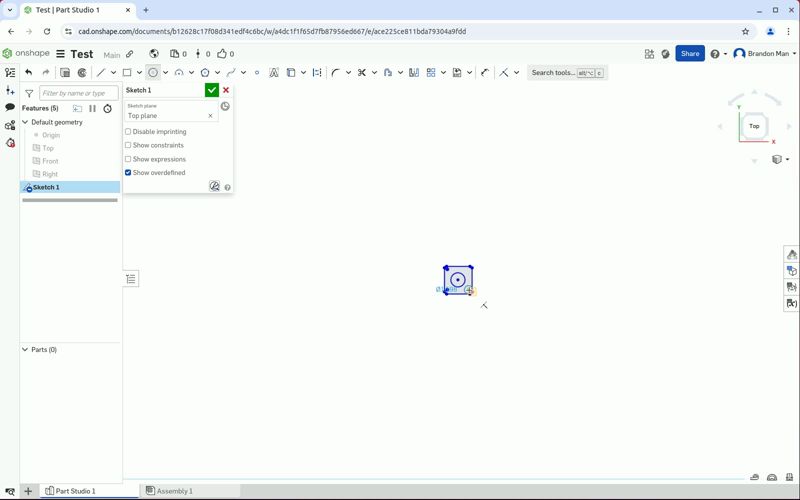
scroll(6)
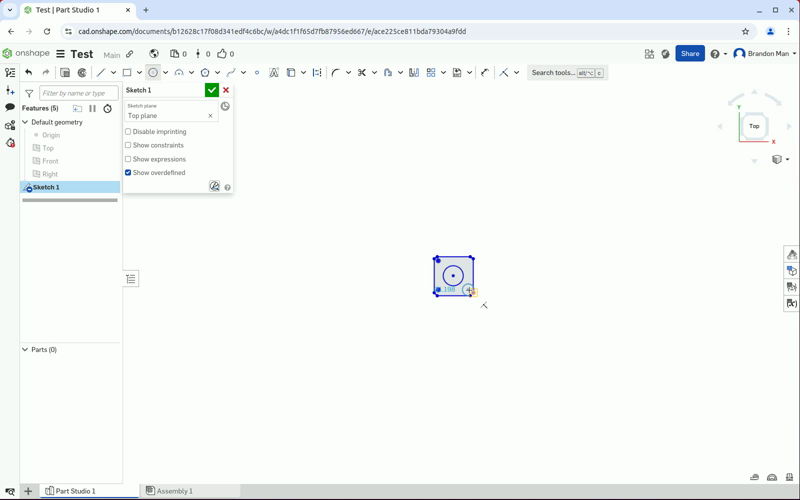
scroll(6)
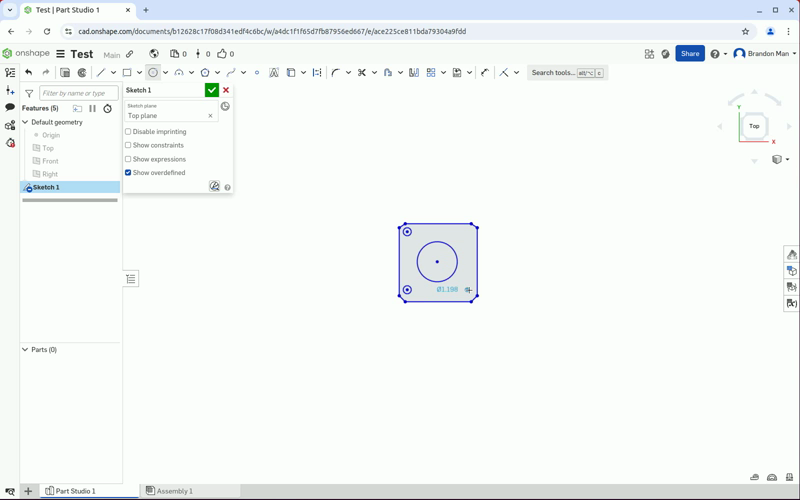
scroll(6)
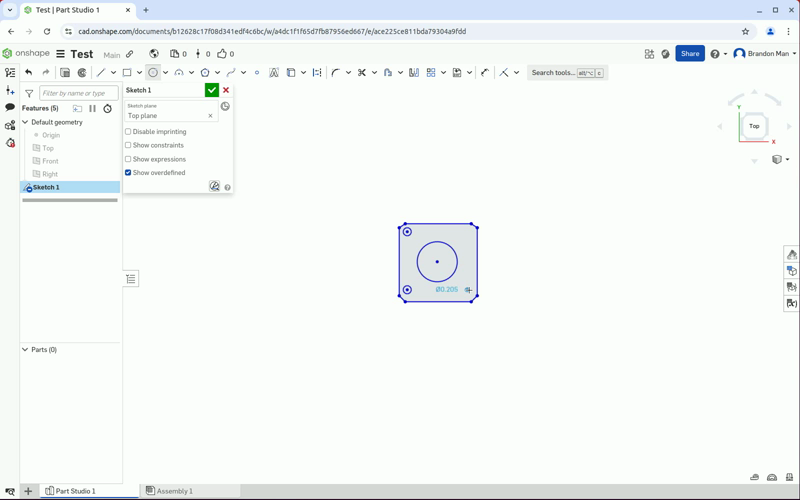
scroll(6)
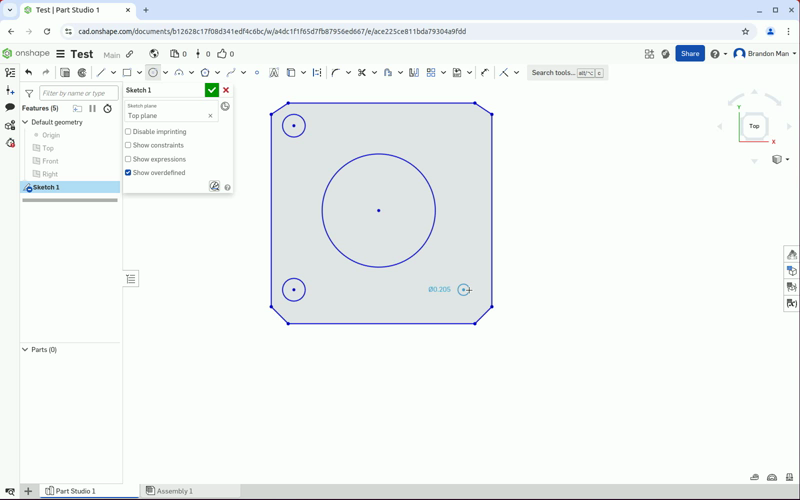
click(469, 289)
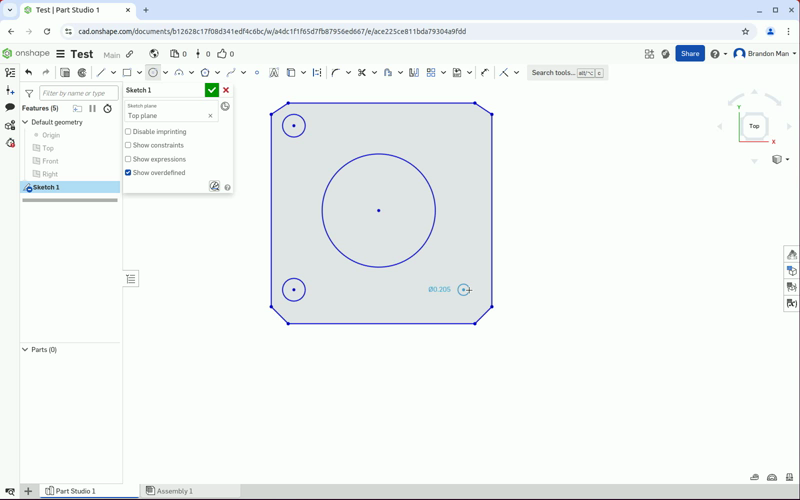
scroll(-6)
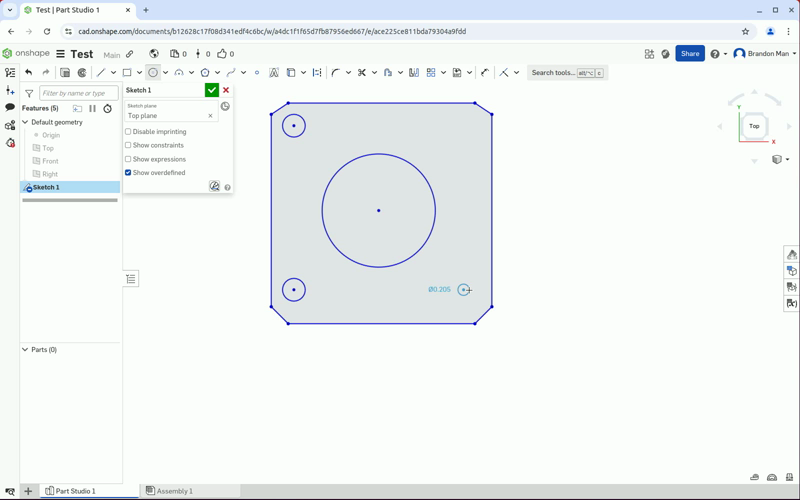
scroll(-6)
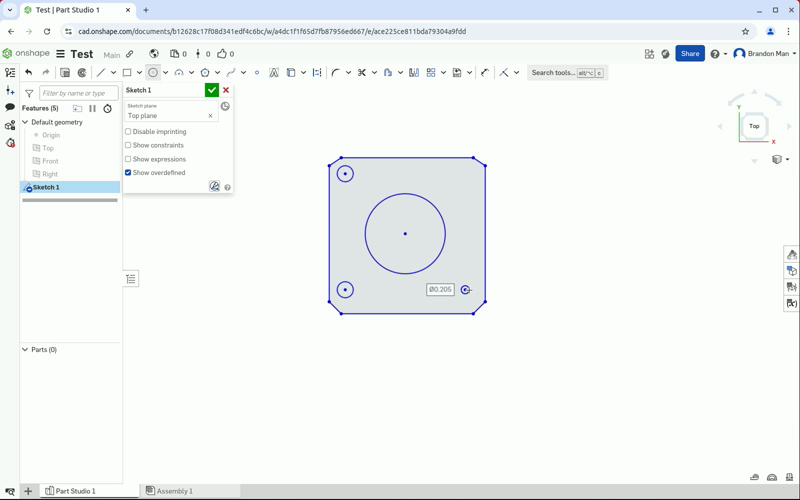
scroll(-6)
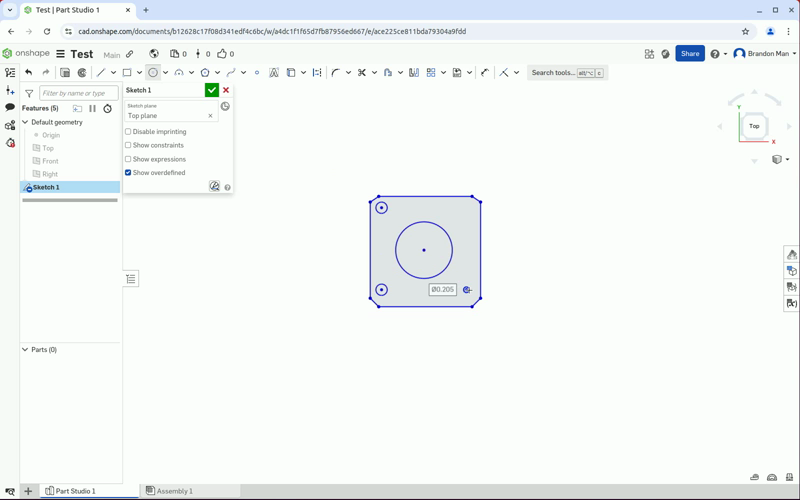
scroll(-6)
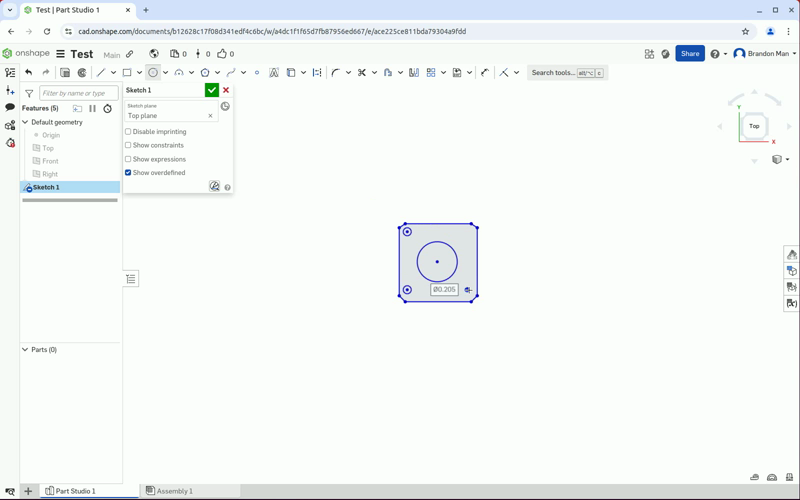
scroll(-6)
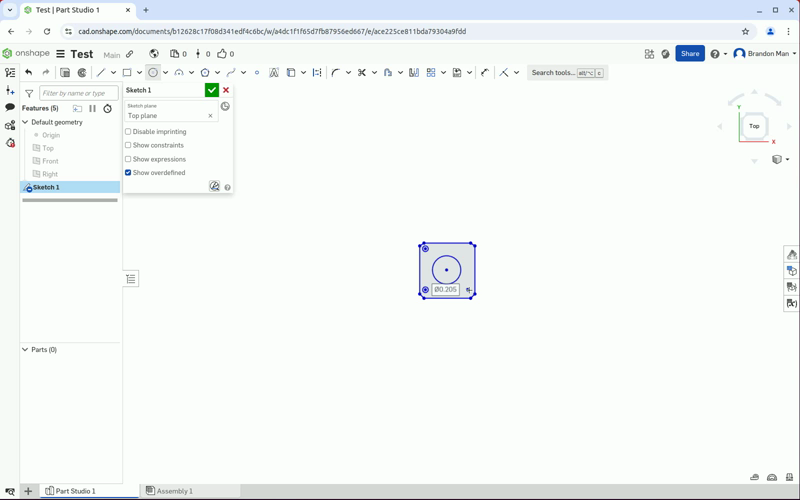
scroll(-6)
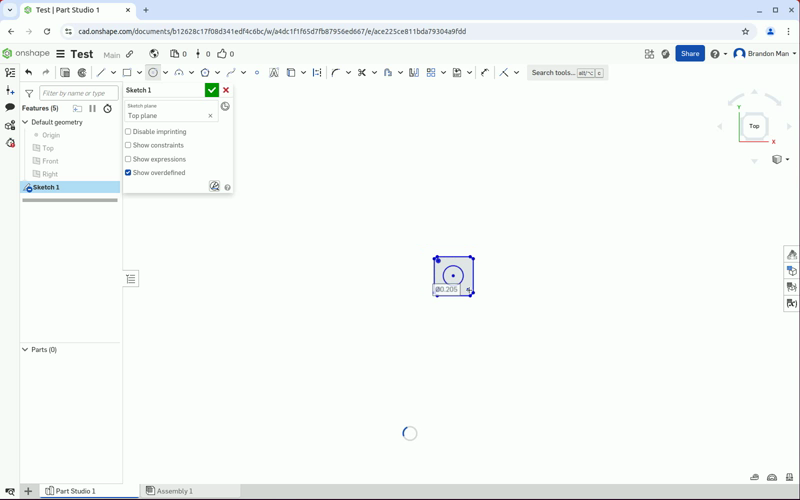
scroll(-6)
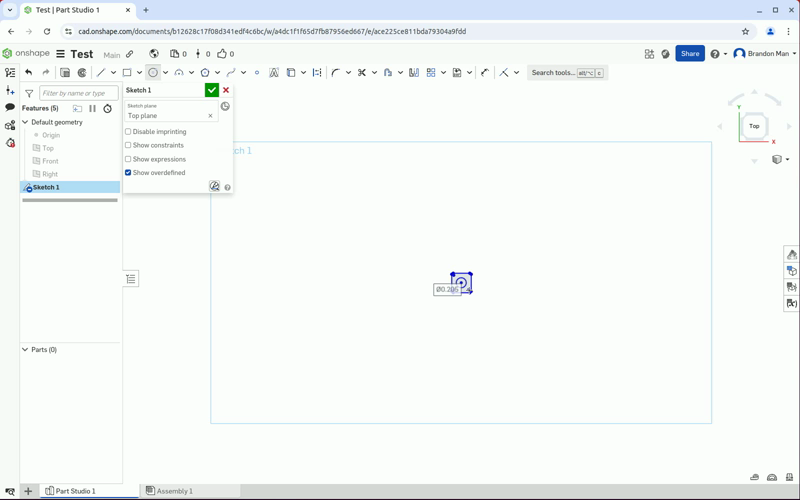
key(esc)
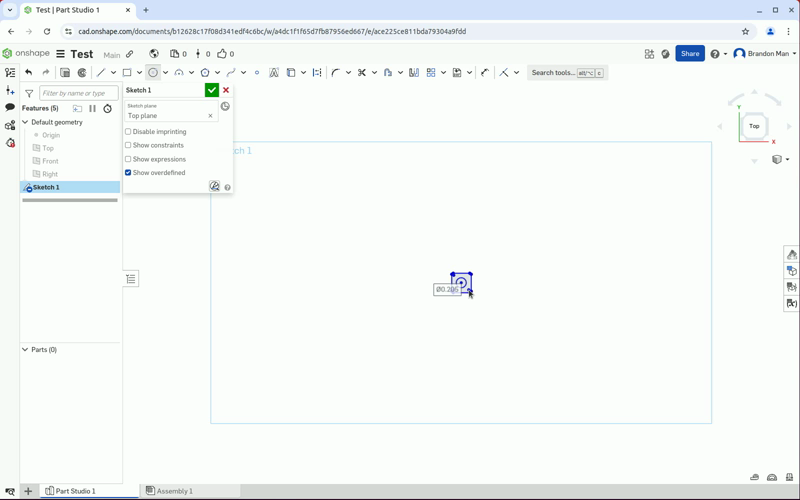
key(c)
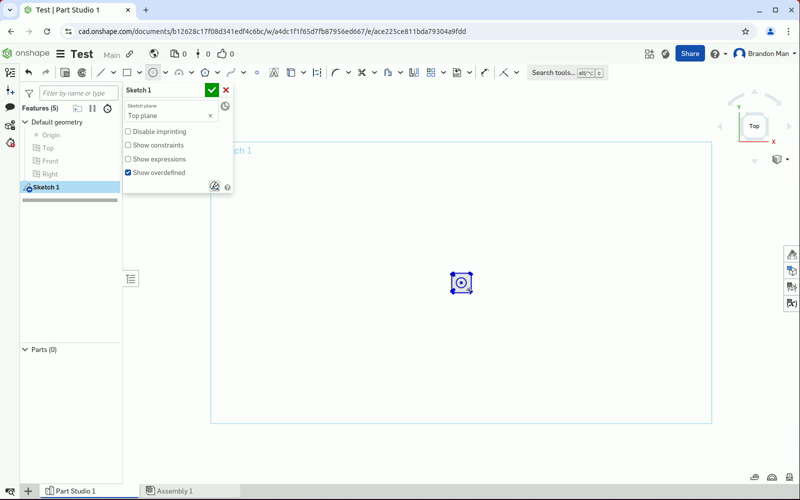
key_down(shift)
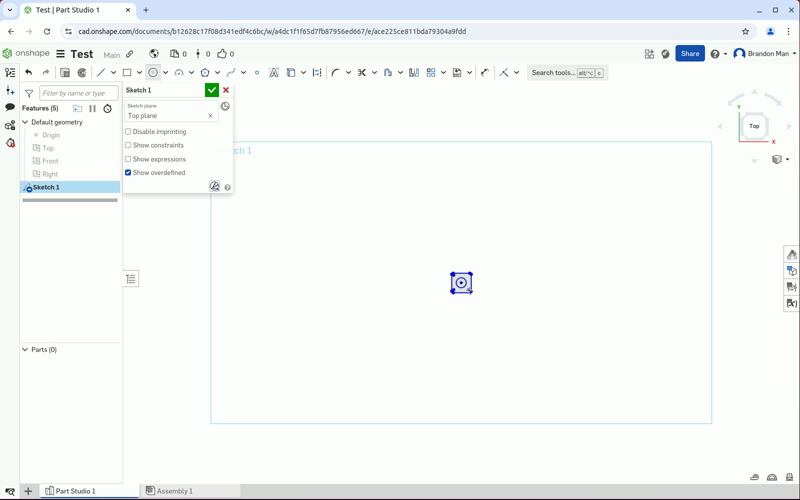
mouse_move(468, 275)
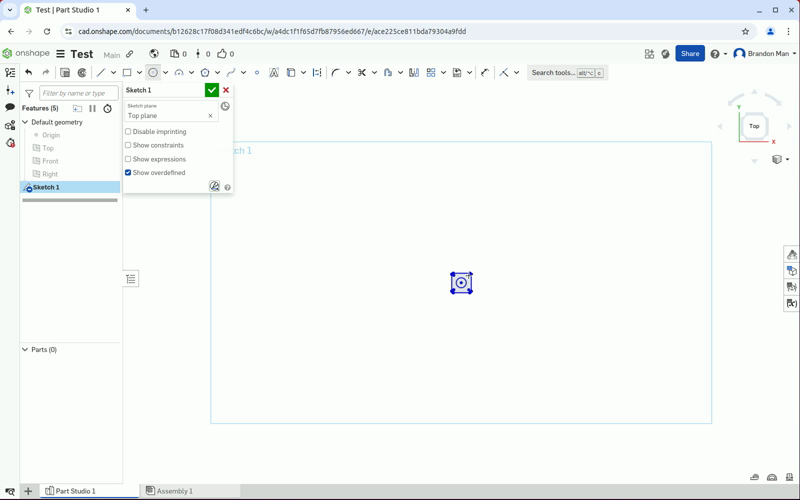
scroll(6)
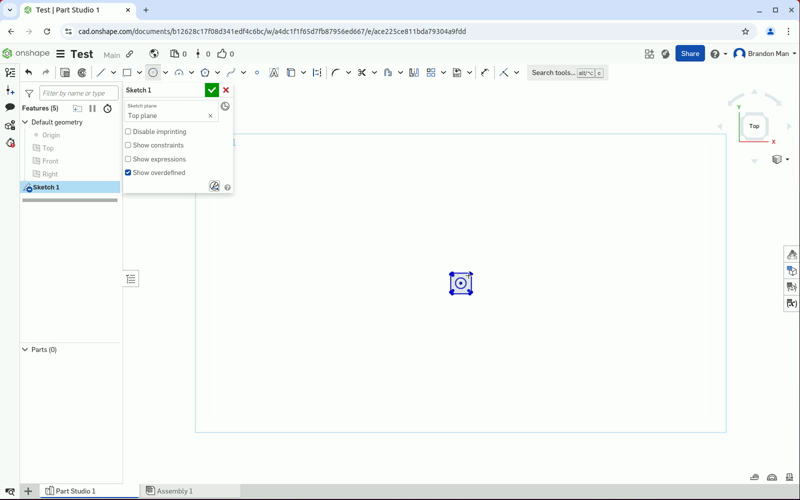
scroll(6)
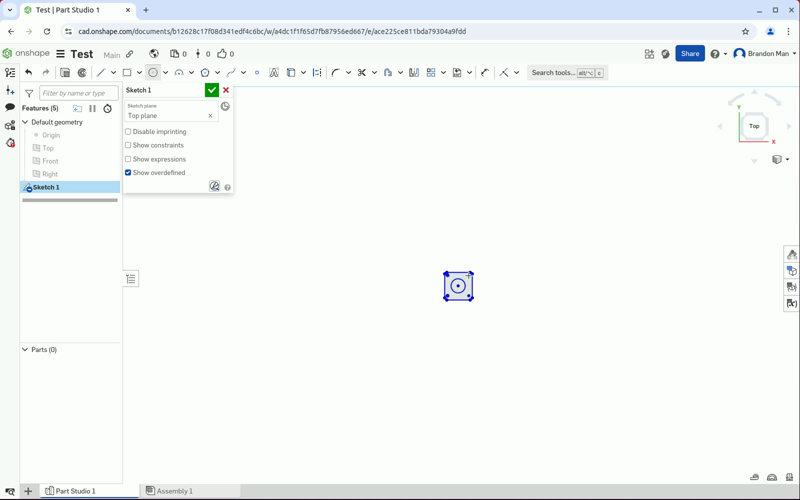
scroll(6)
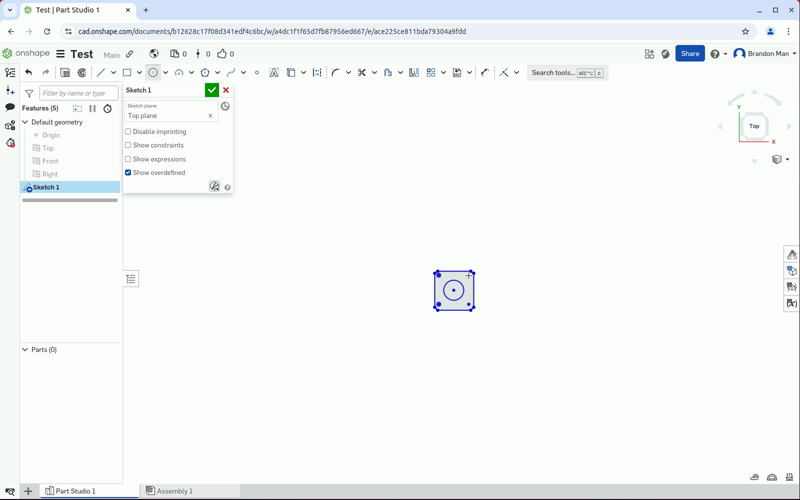
scroll(6)
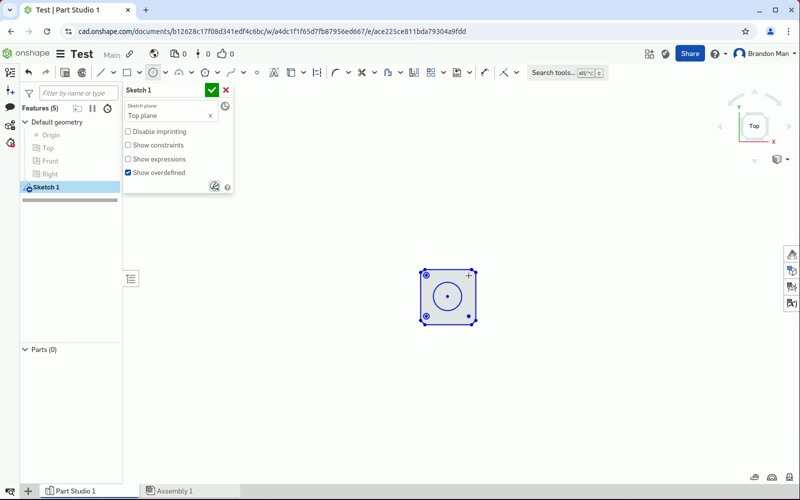
scroll(6)
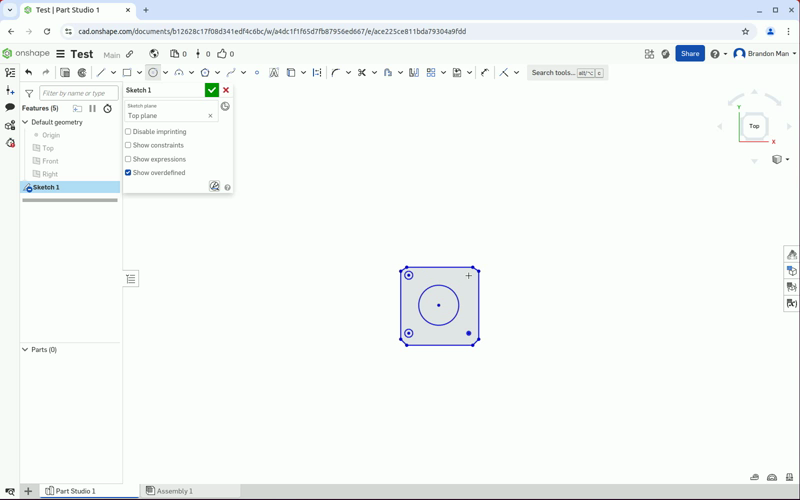
scroll(6)
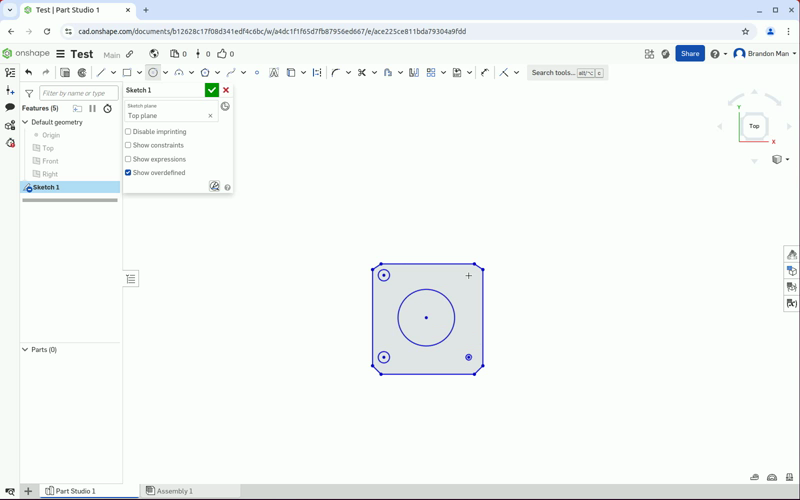
scroll(6)
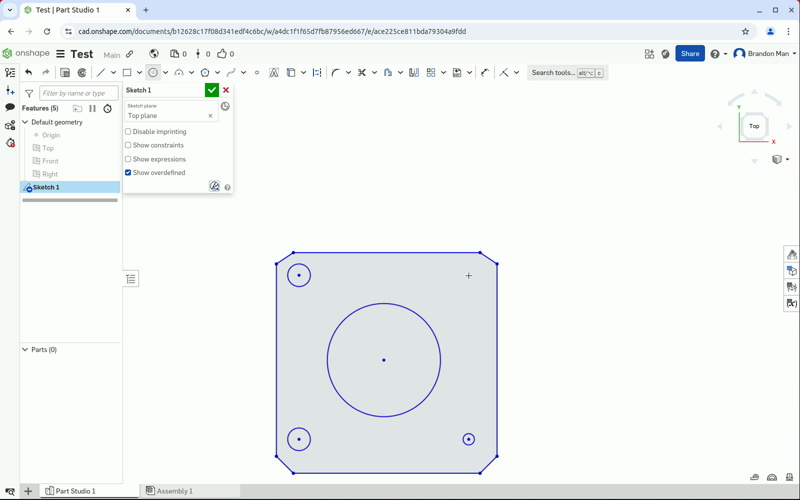
click(468, 275)
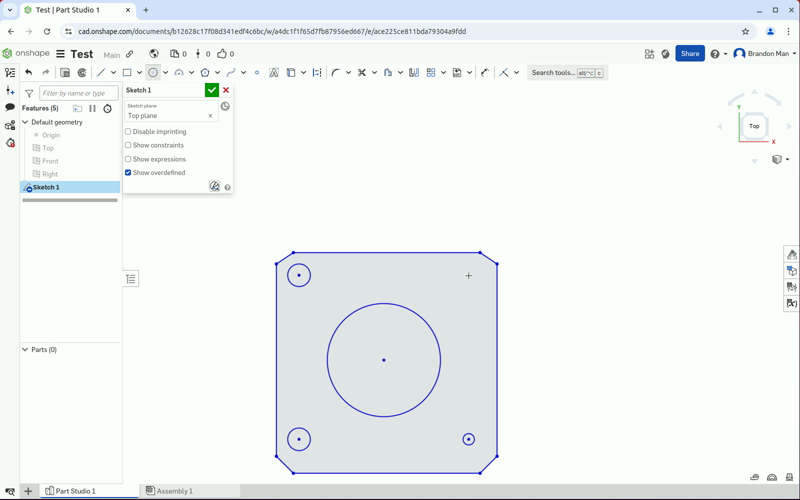
scroll(-6)
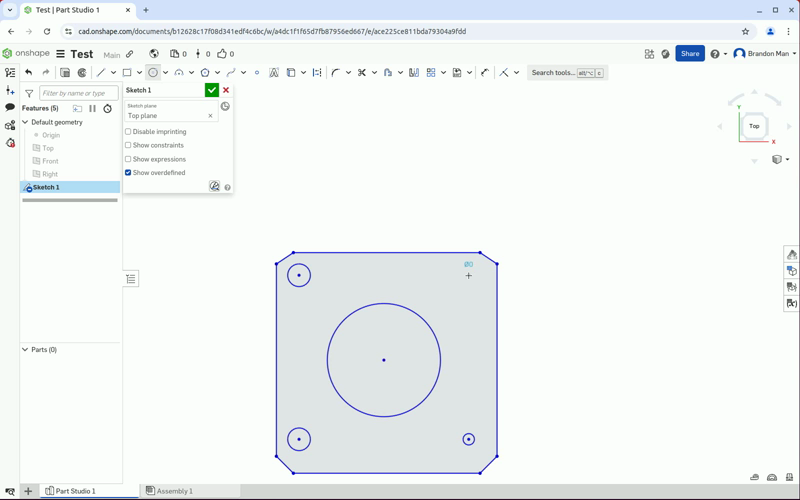
scroll(-6)
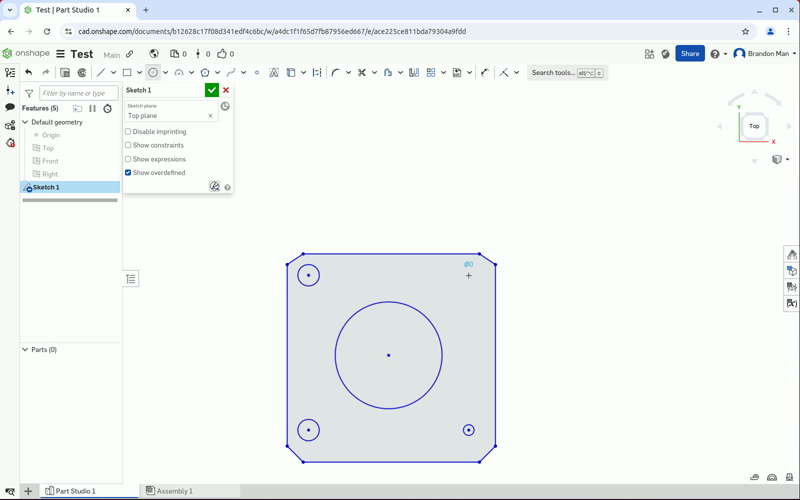
scroll(-6)
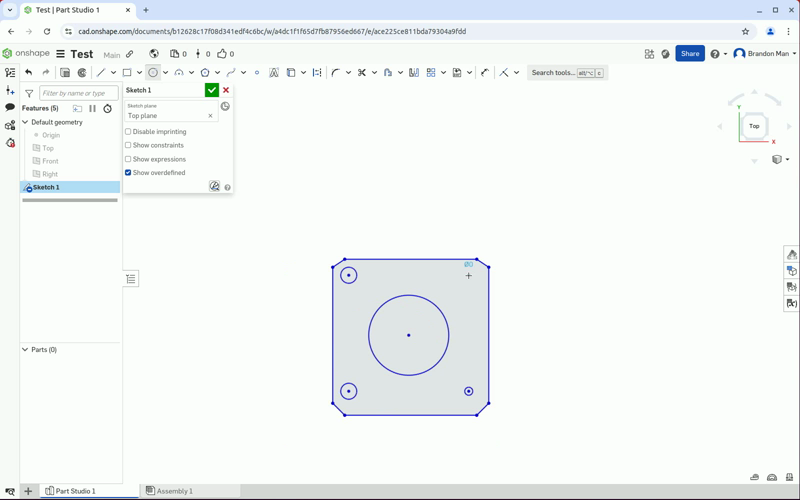
scroll(-6)
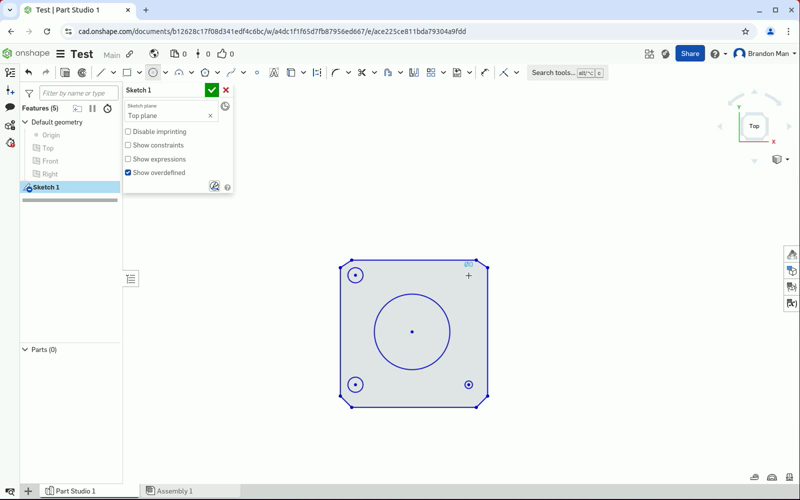
scroll(-6)
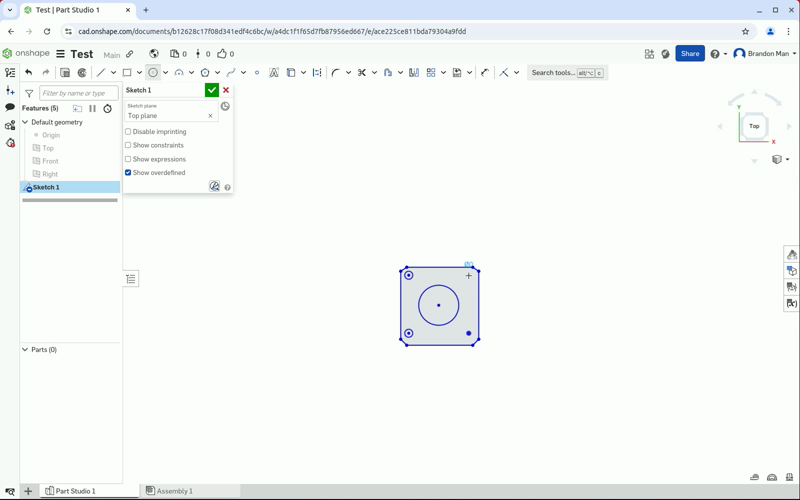
scroll(-6)
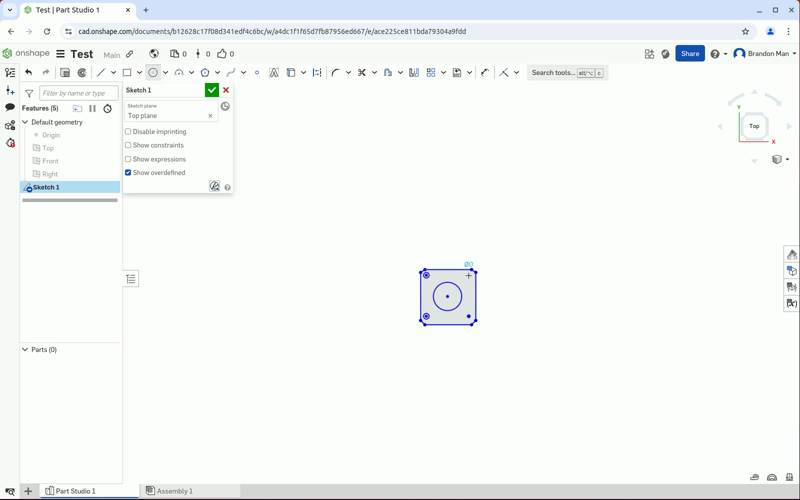
scroll(-6)
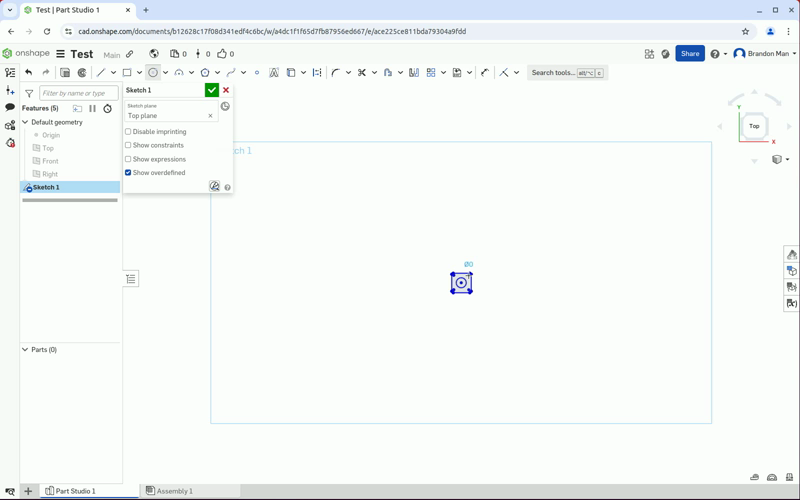
key_up(shift)
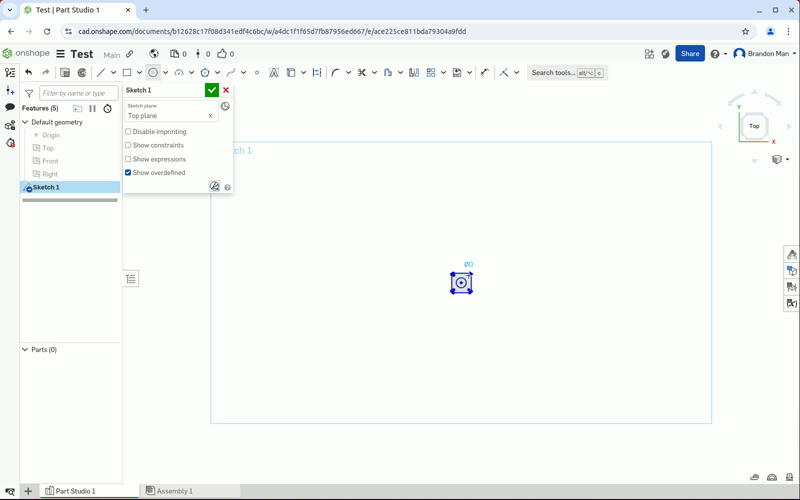
mouse_move(469, 275)
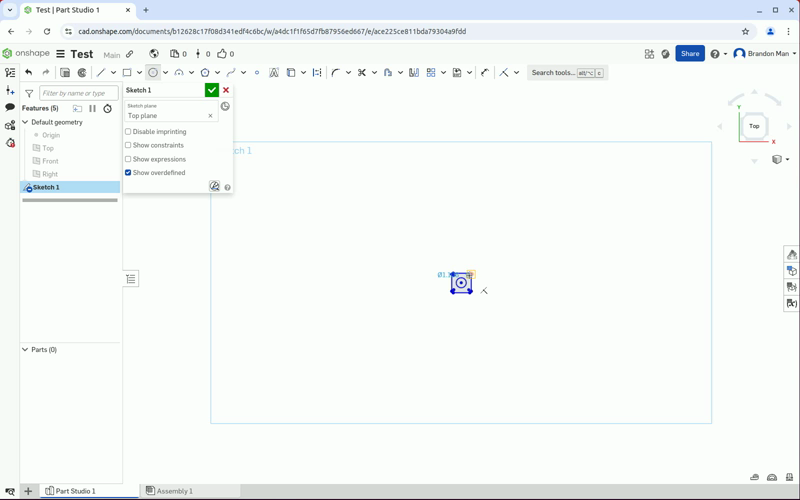
scroll(6)
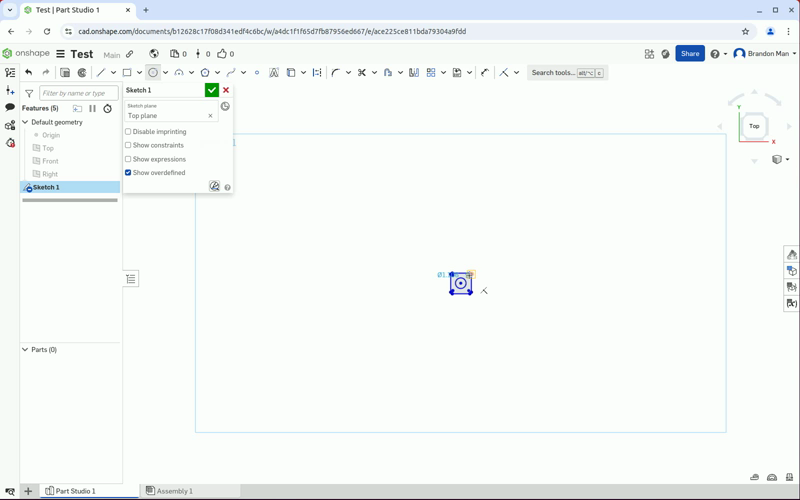
scroll(6)
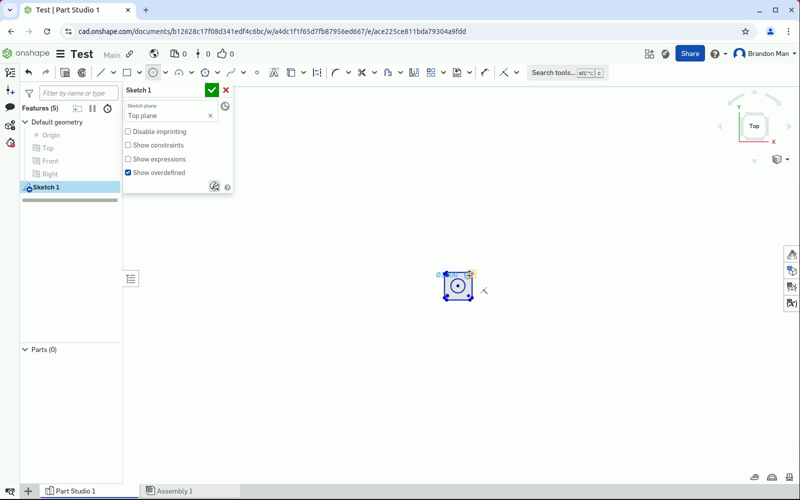
scroll(6)
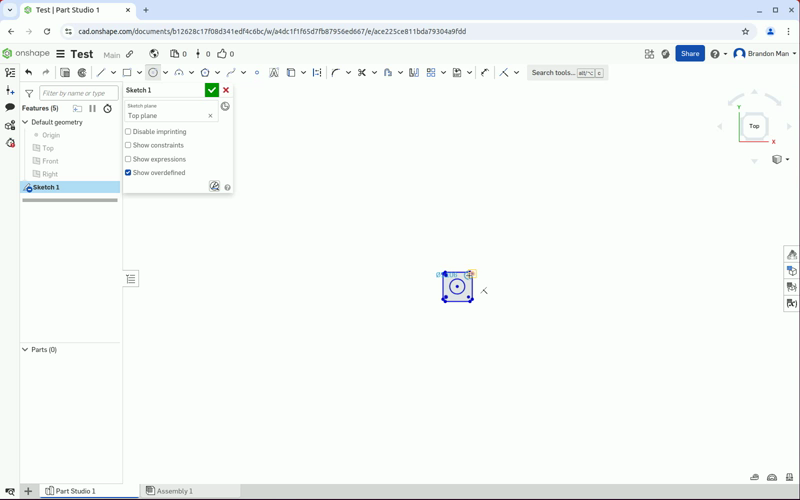
scroll(6)
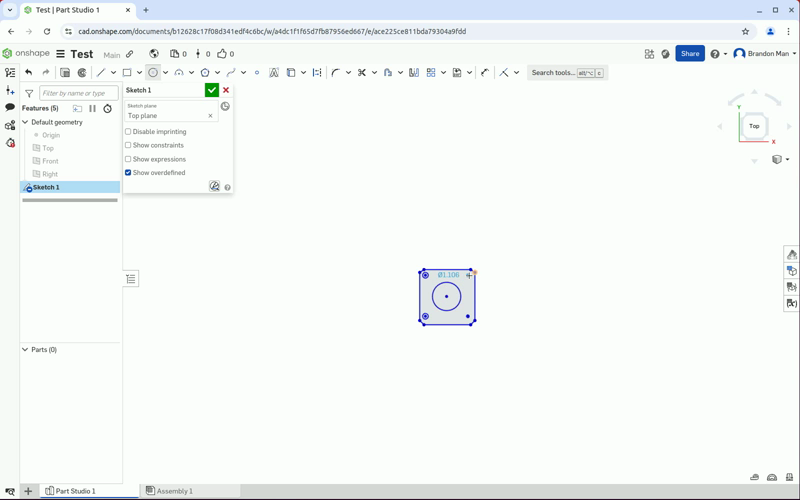
scroll(6)
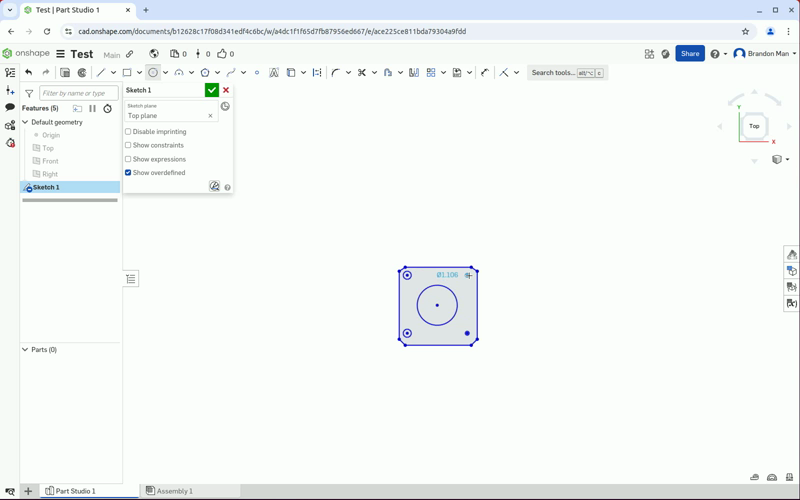
scroll(6)
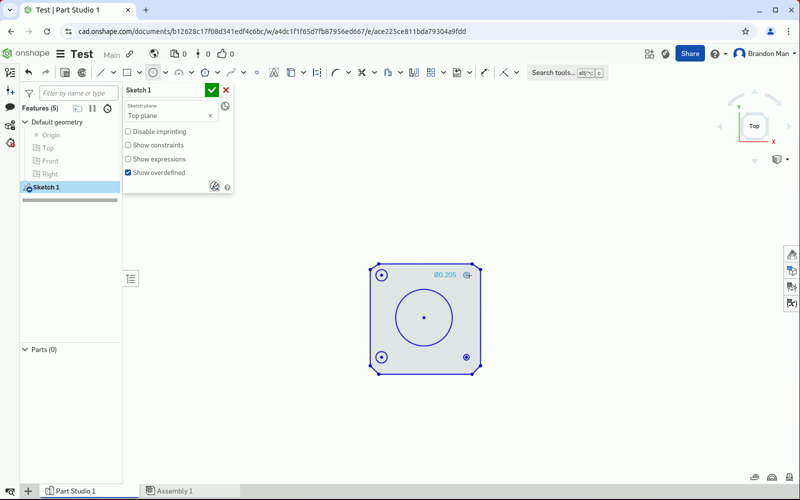
scroll(6)
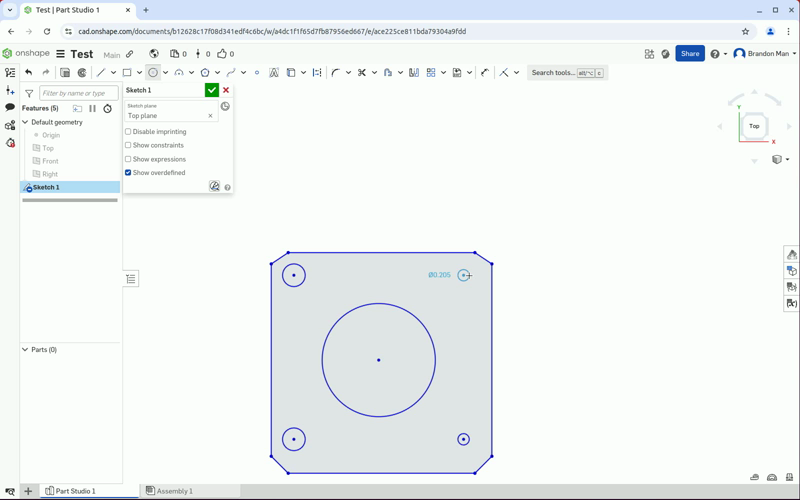
click(469, 275)
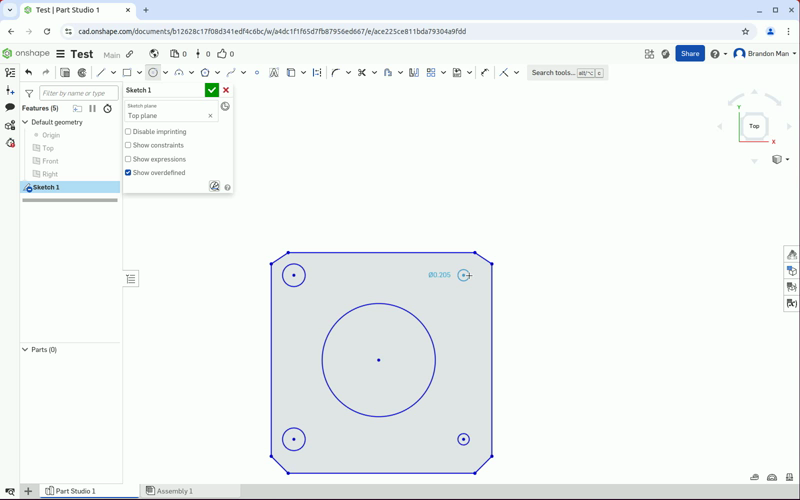
scroll(-6)
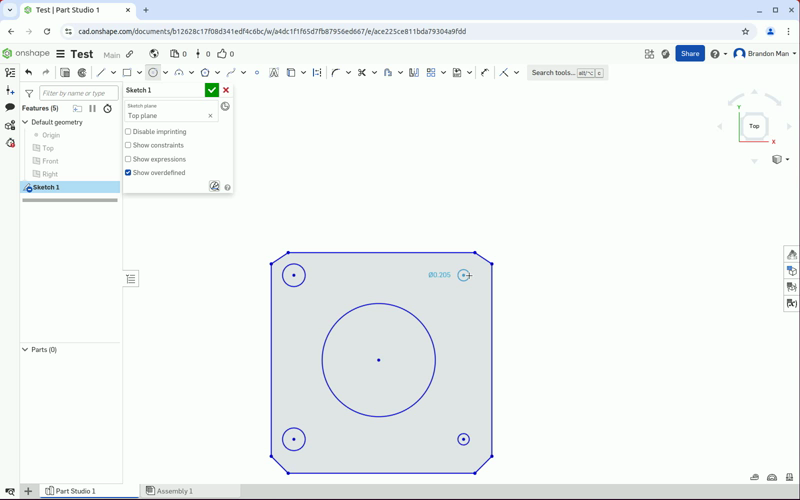
scroll(-6)
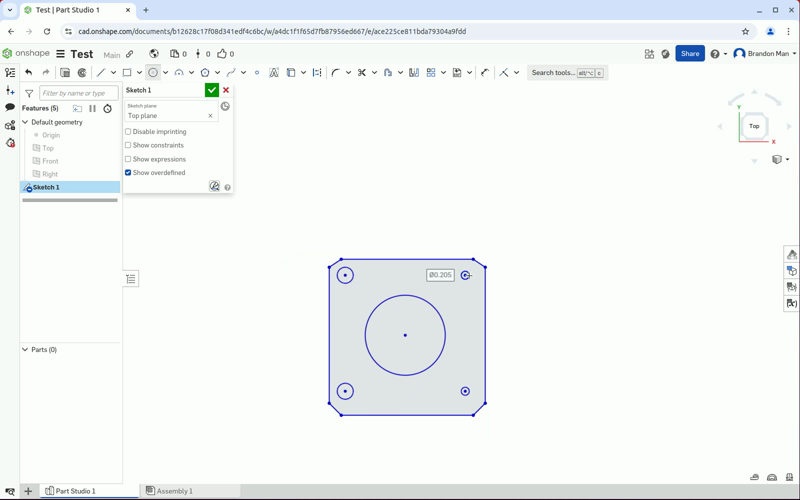
scroll(-6)
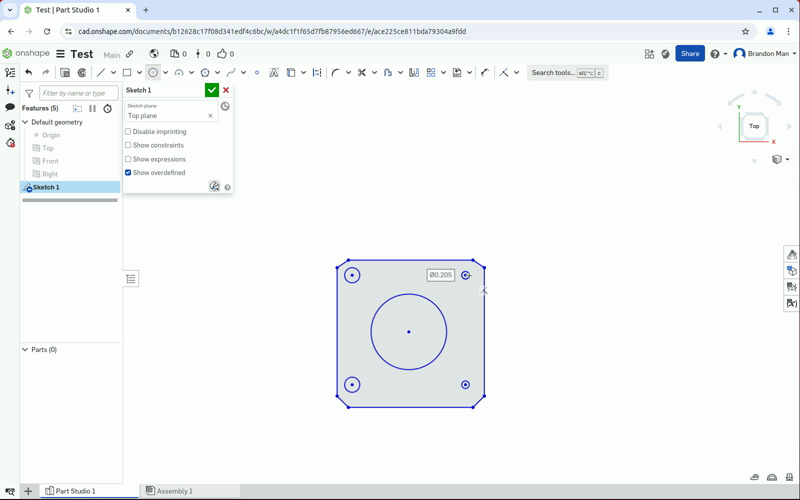
scroll(-6)
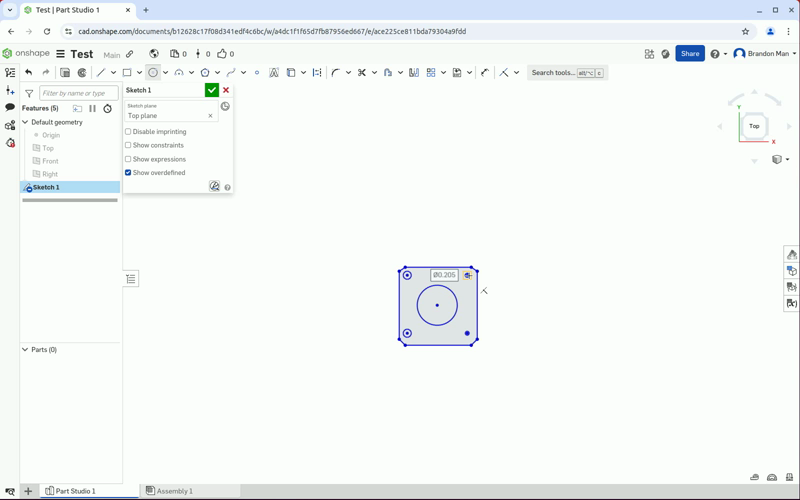
scroll(-6)
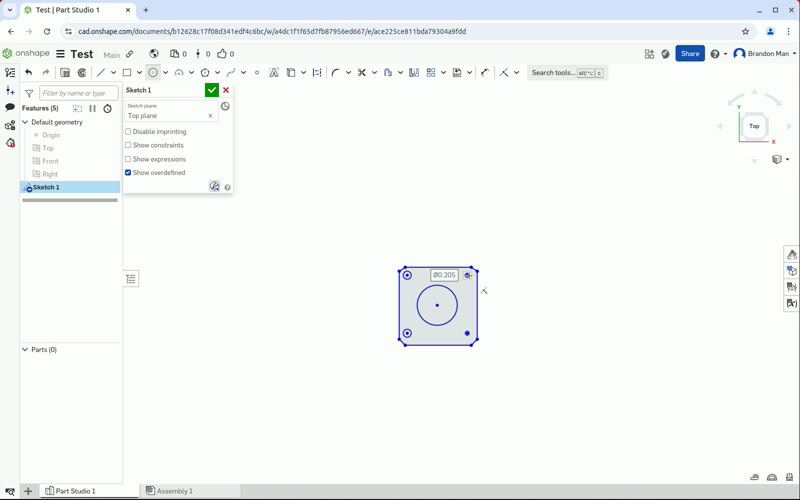
scroll(-6)
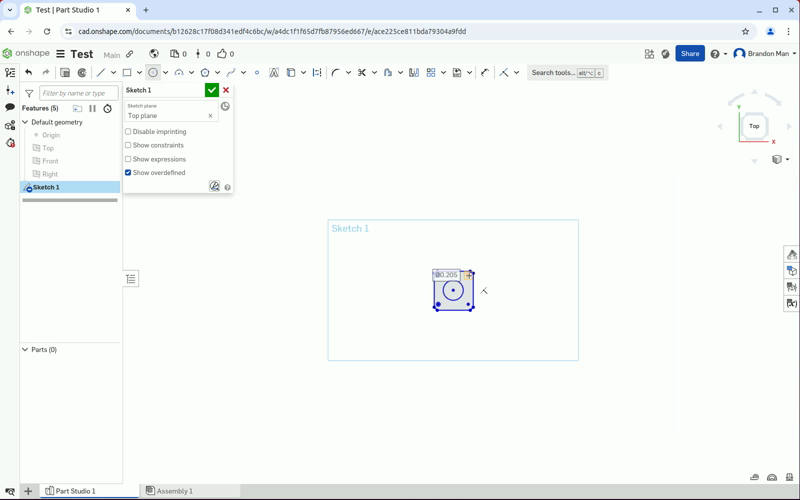
scroll(-6)
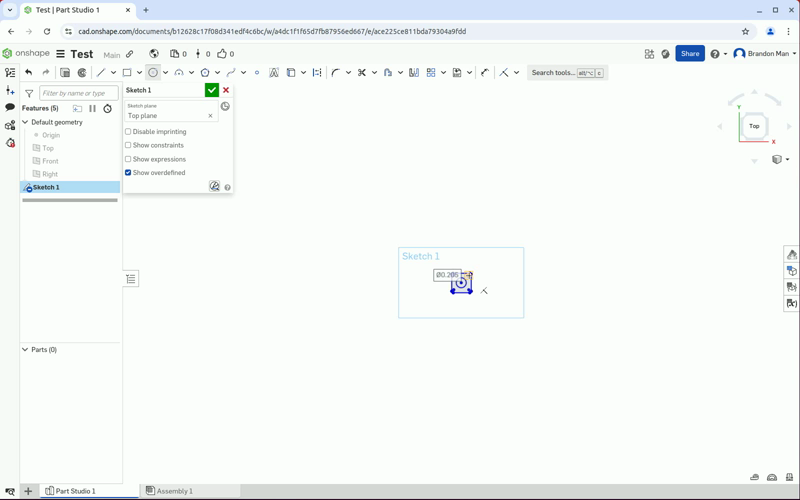
key(esc)
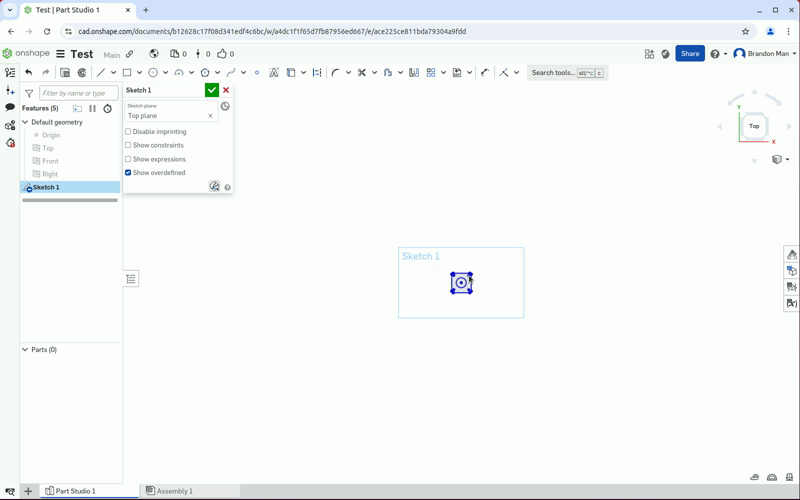
mouse_move(464, 291)
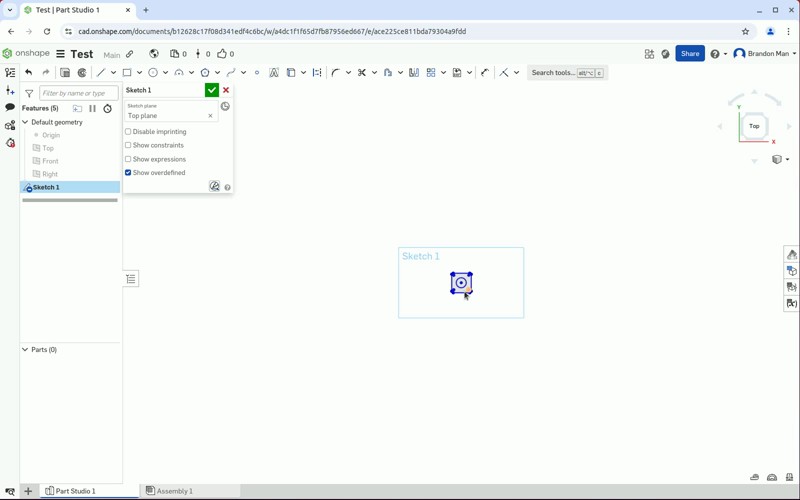
scroll(6)
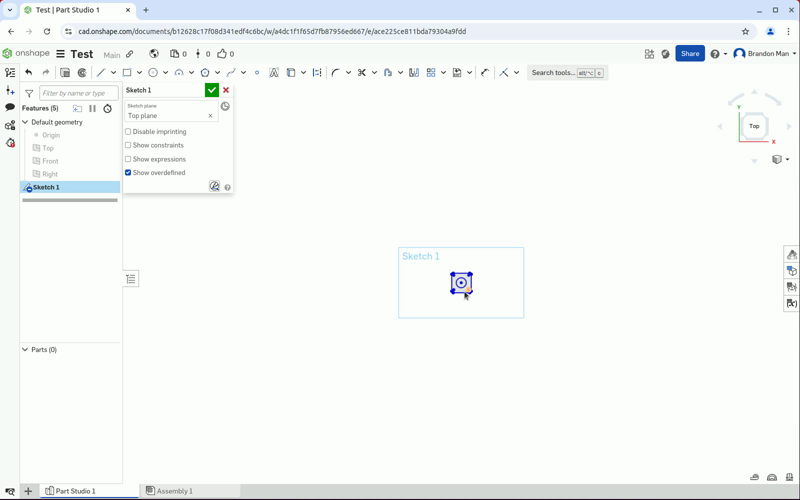
scroll(6)
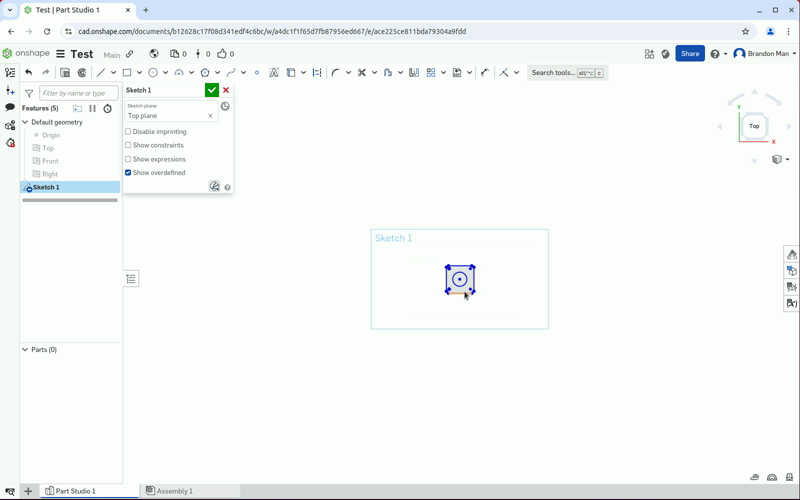
scroll(6)
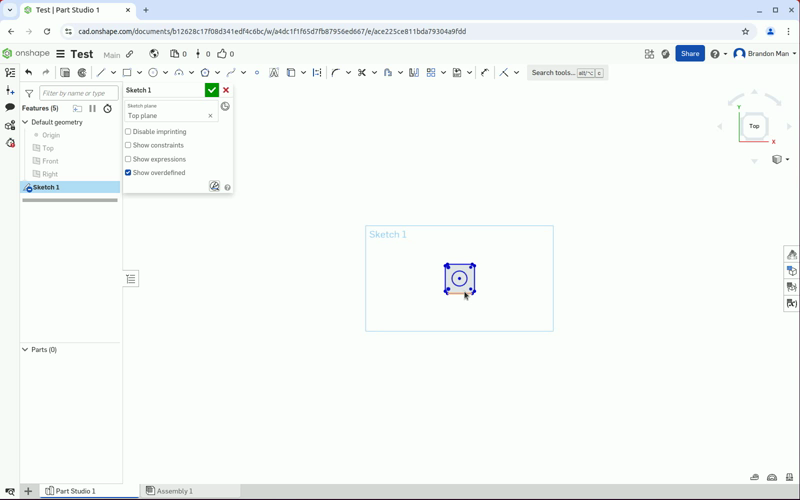
scroll(6)
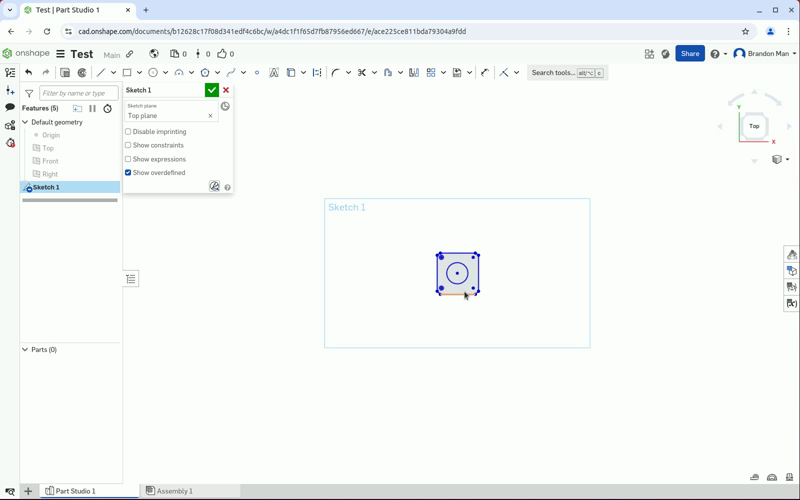
scroll(6)
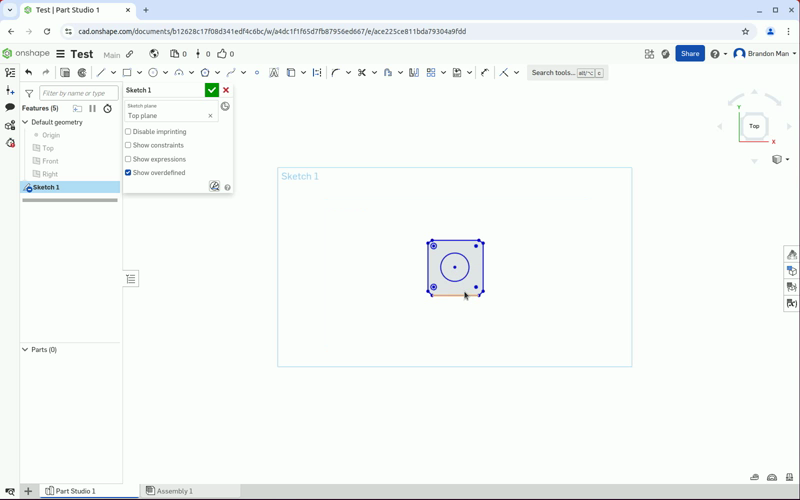
scroll(6)
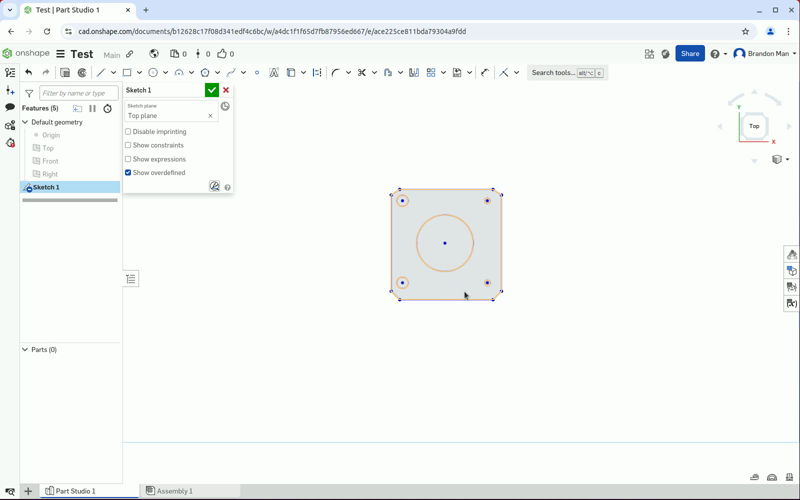
scroll(6)
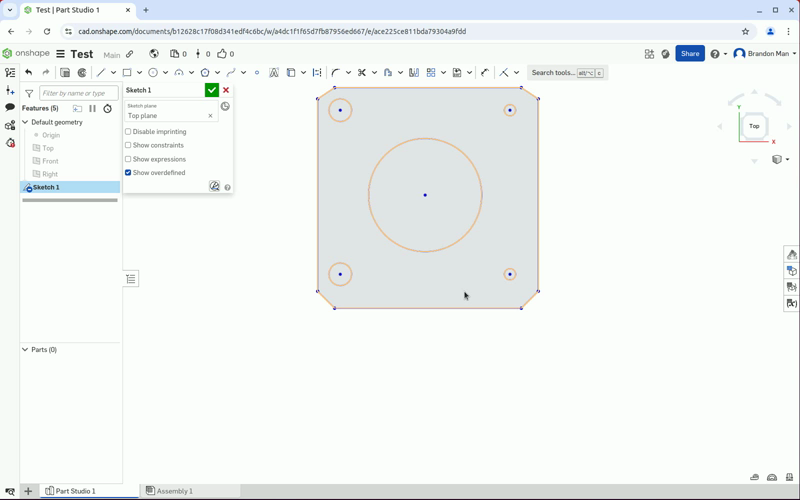
click(464, 291)
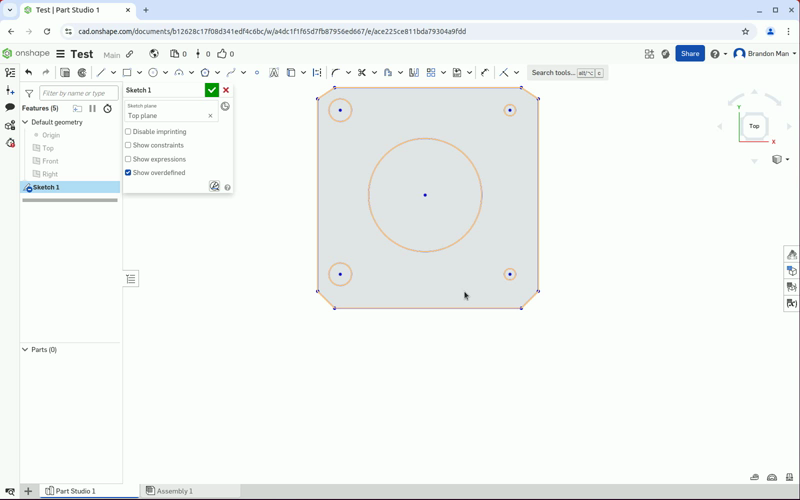
scroll(-6)
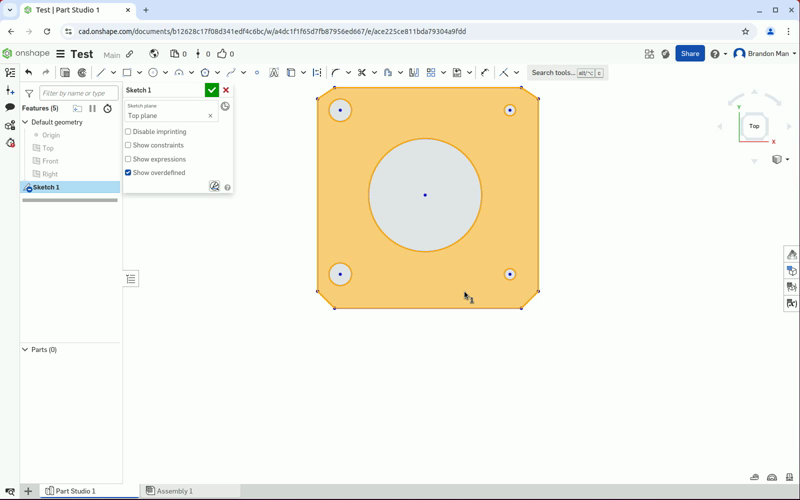
scroll(-6)
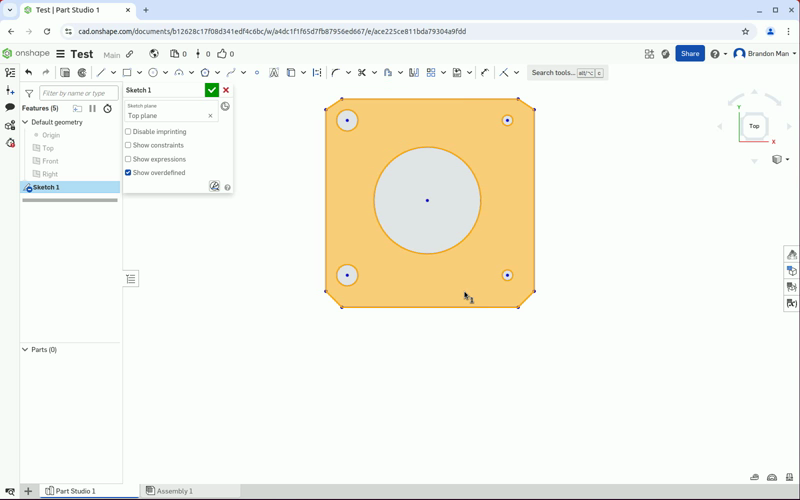
scroll(-6)
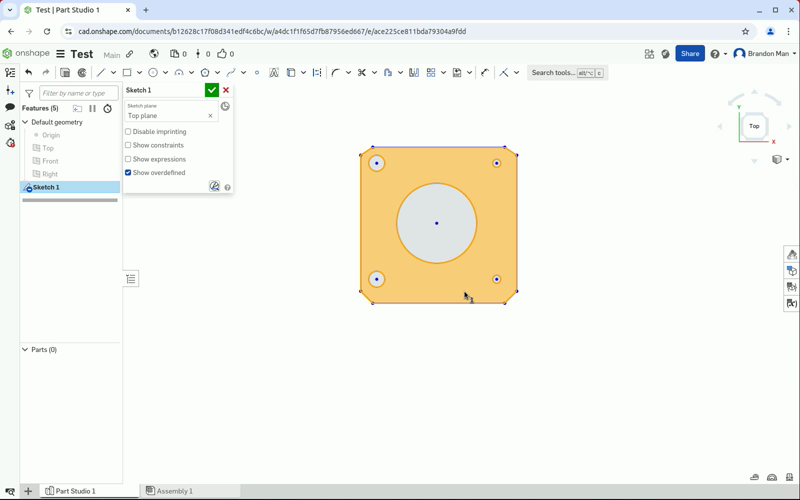
scroll(-6)
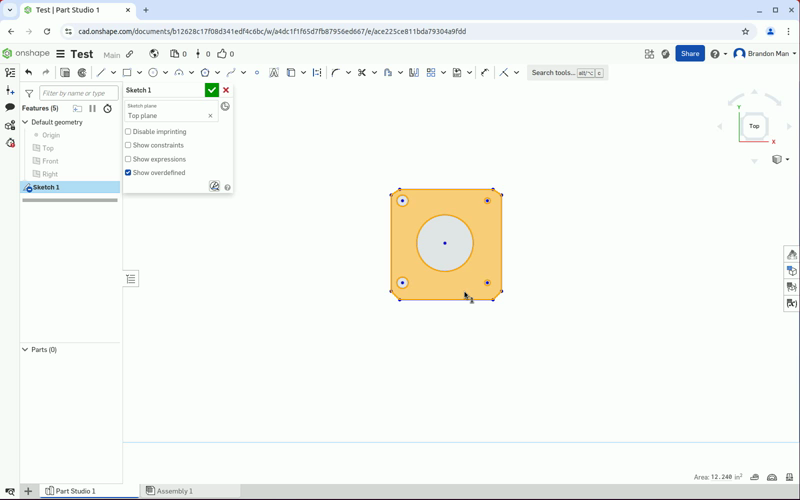
scroll(-6)
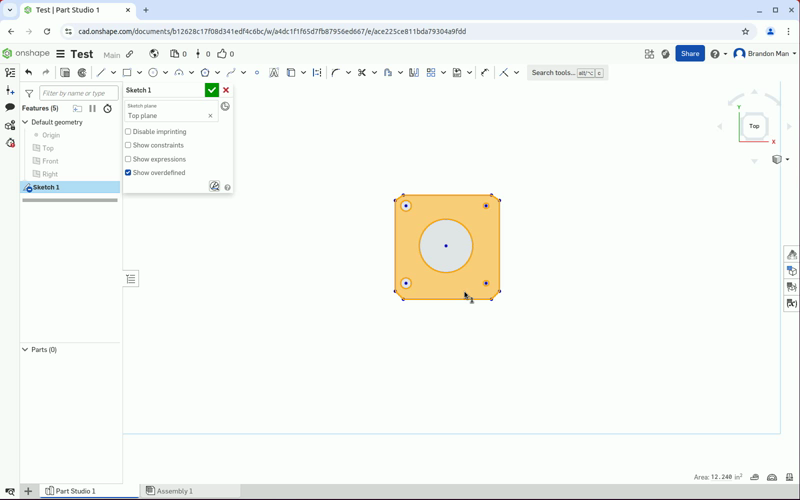
scroll(-6)
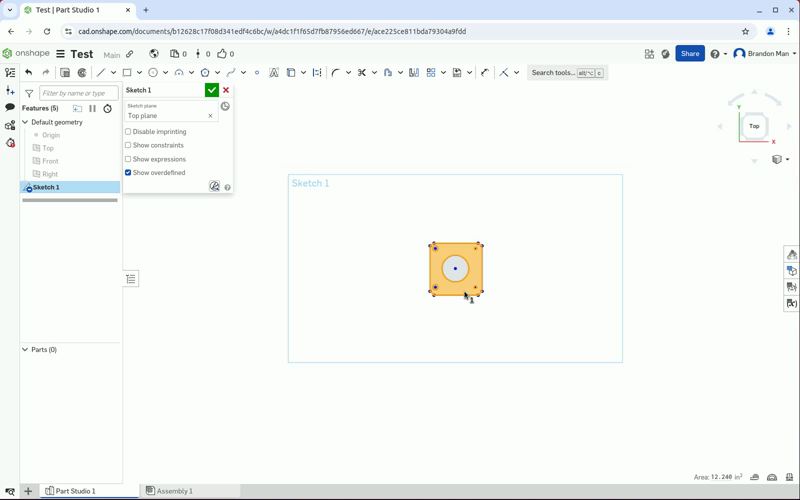
scroll(-6)
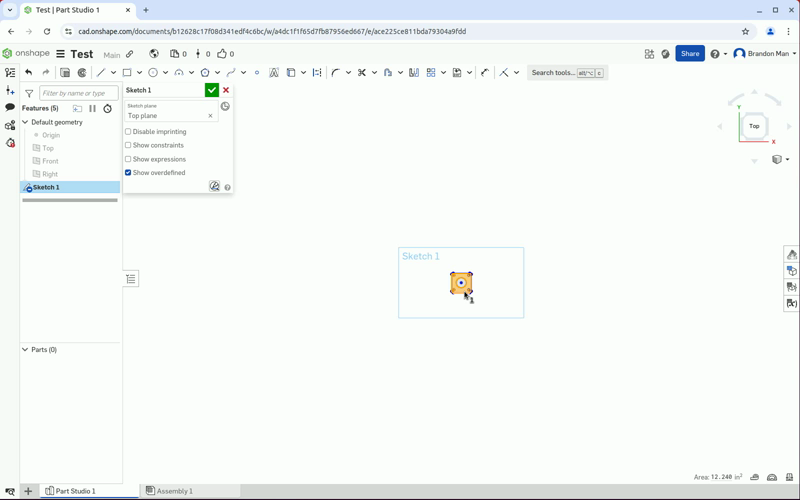
mouse_move(73, 352)
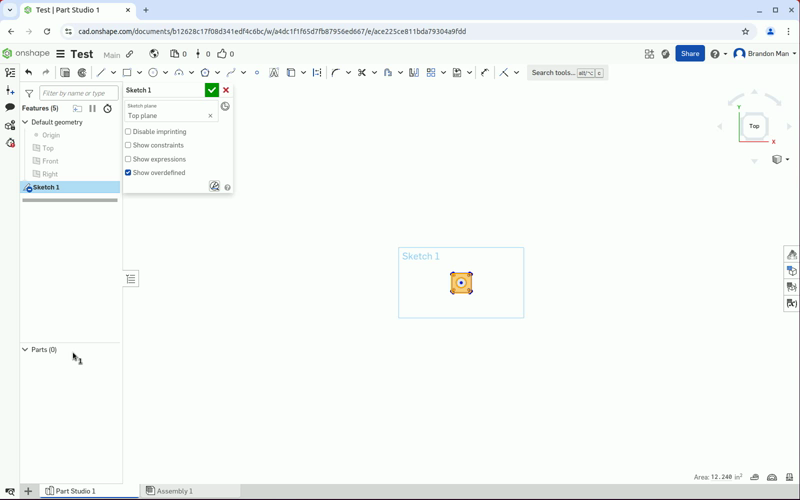
key(shift+y)
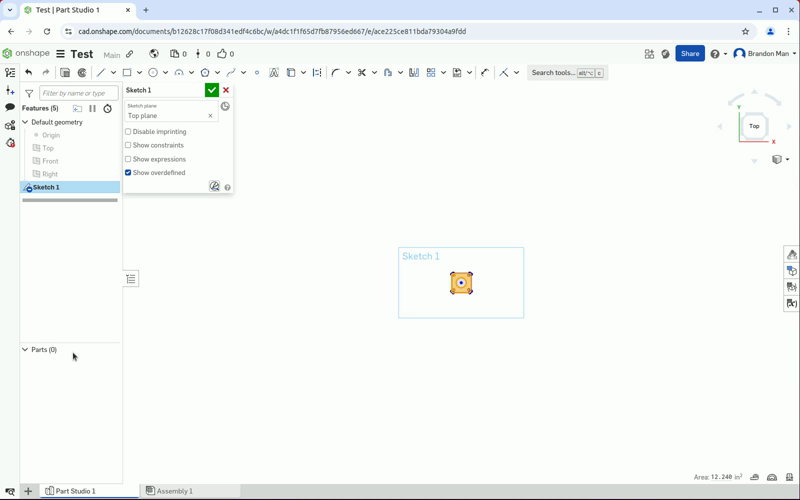
key(shift+e)
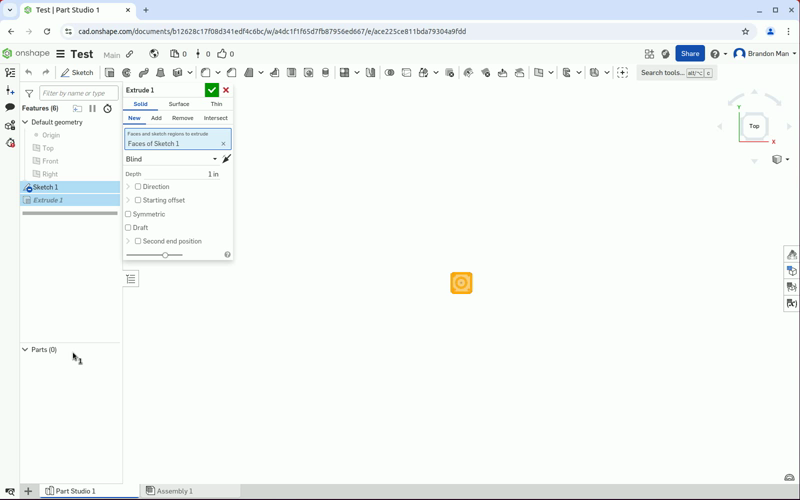
mouse_move(143, 106)
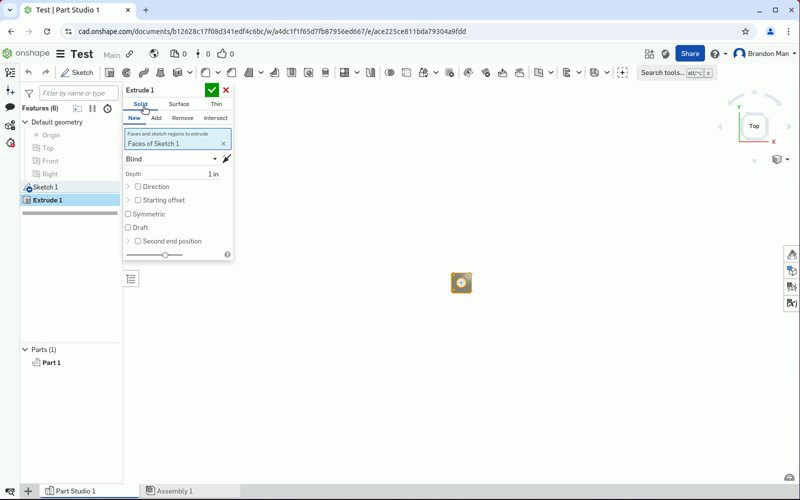
click(143, 106)
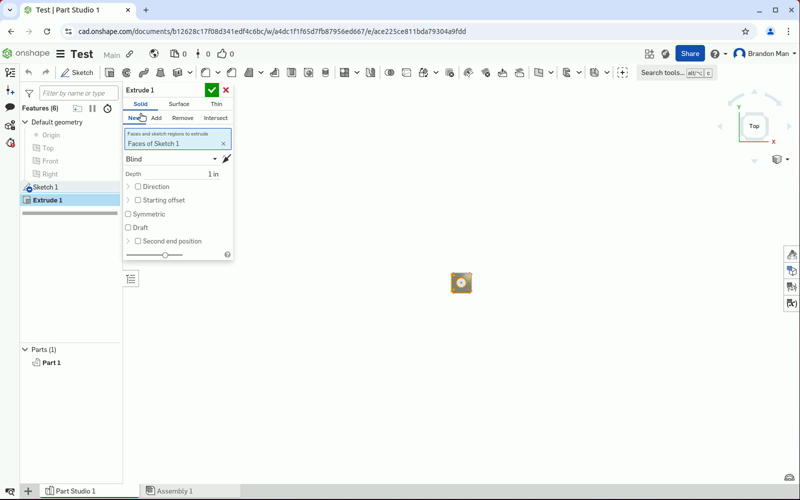
mouse_move(137, 120)
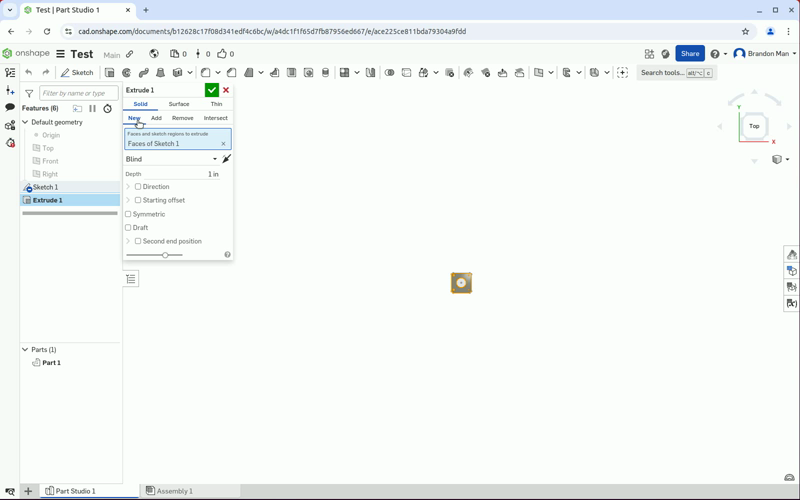
click(137, 120)
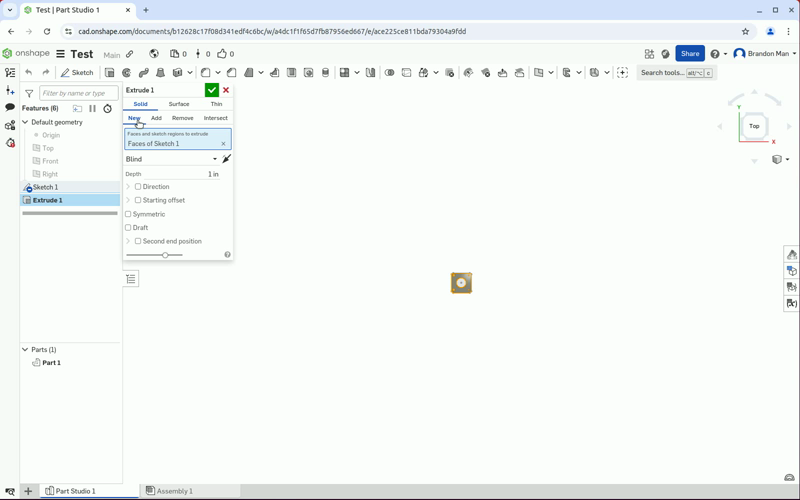
key(tab, 4)
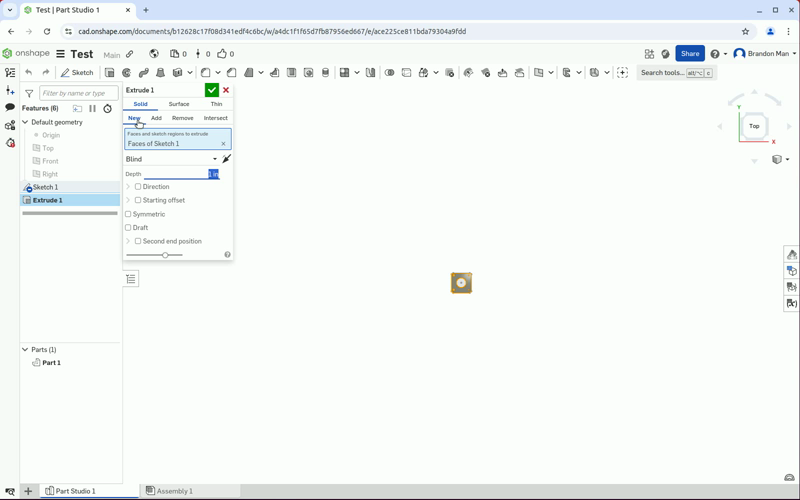
text(-3.611)
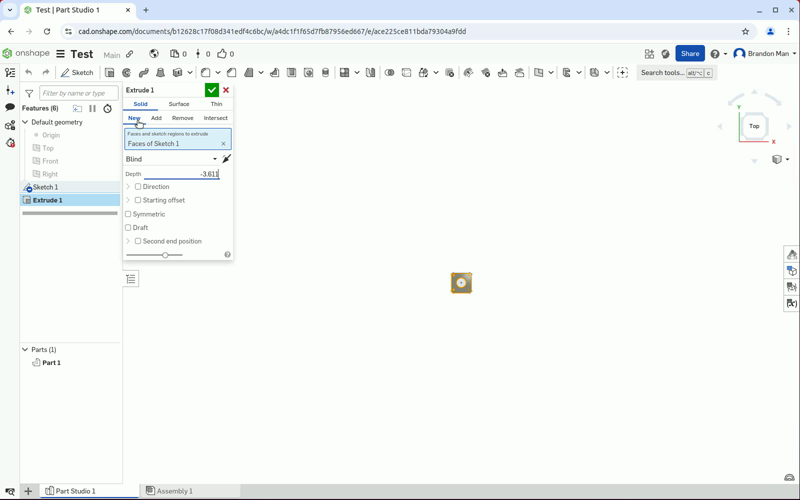
key(enter)
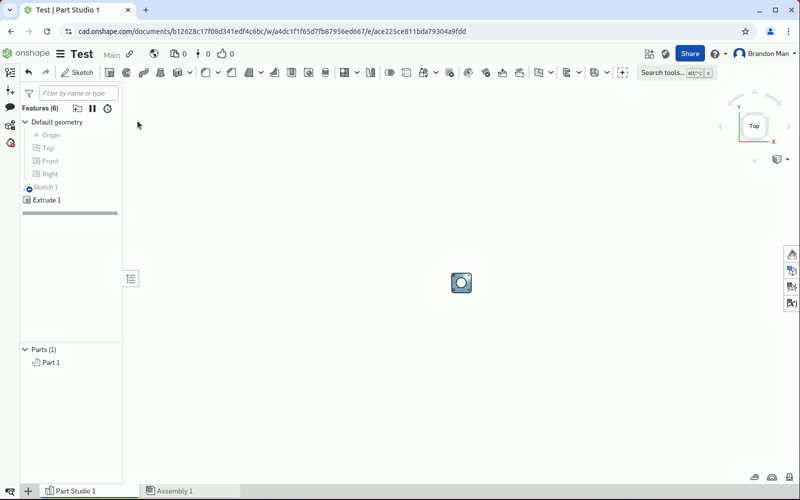
key(shift+h)
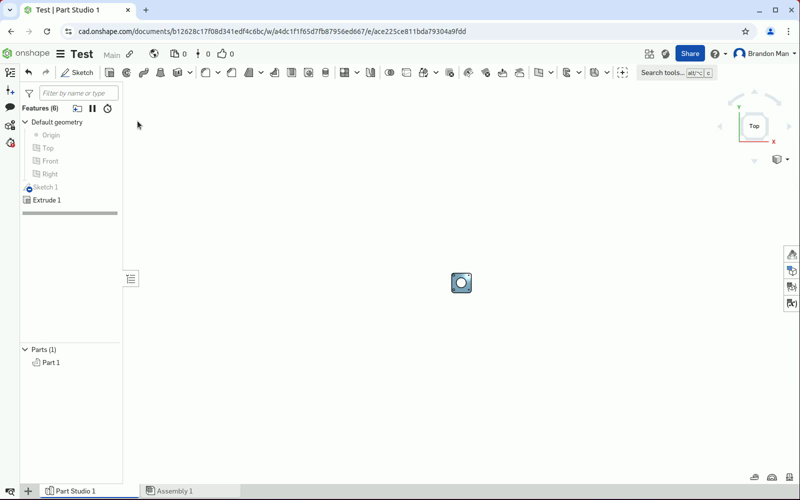
key(shift+h)
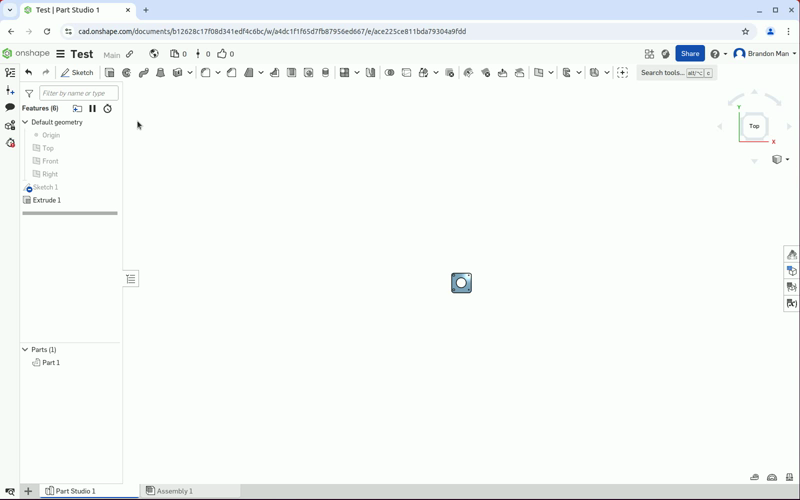
mouse_move(73, 189)
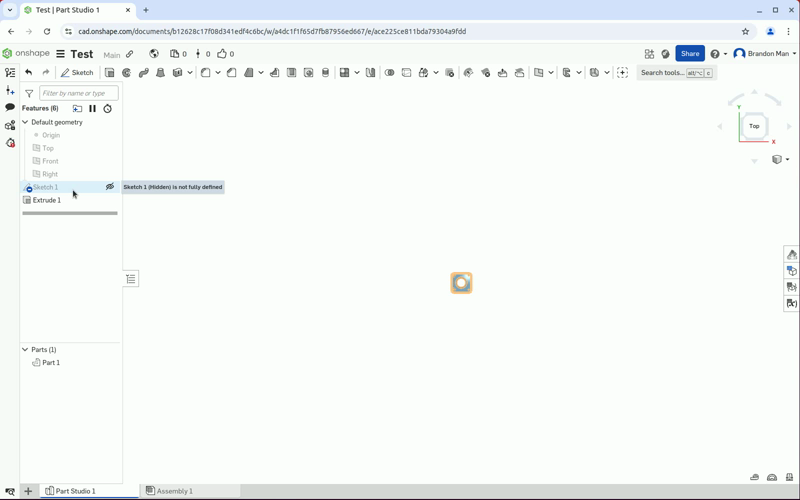
click(73, 189)
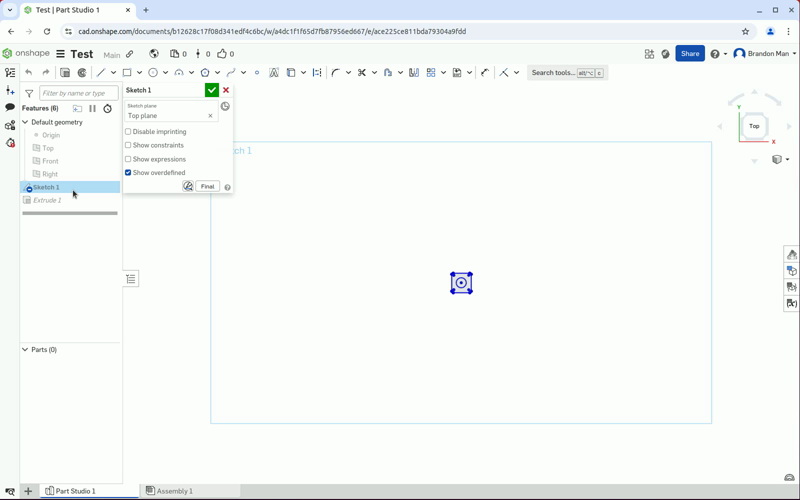
mouse_move(229, 92)
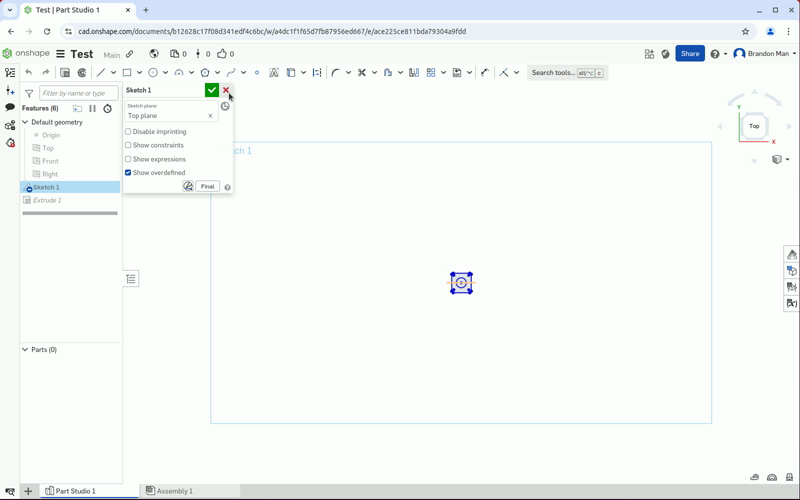
click(229, 92)
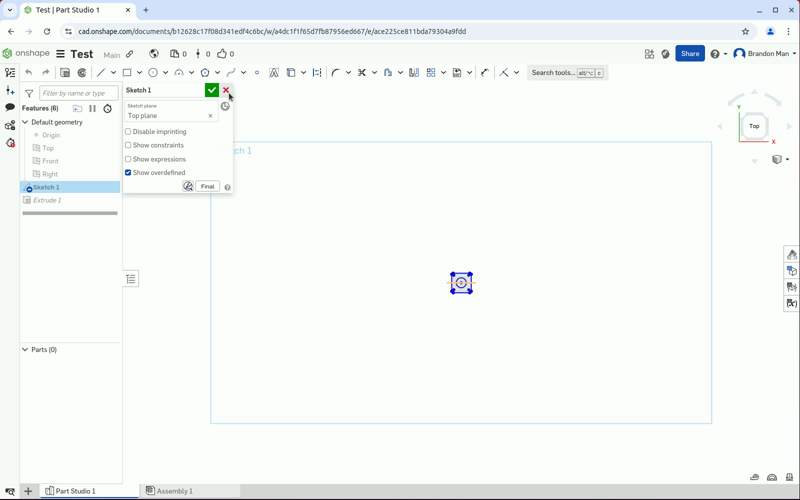
key(shift+s)
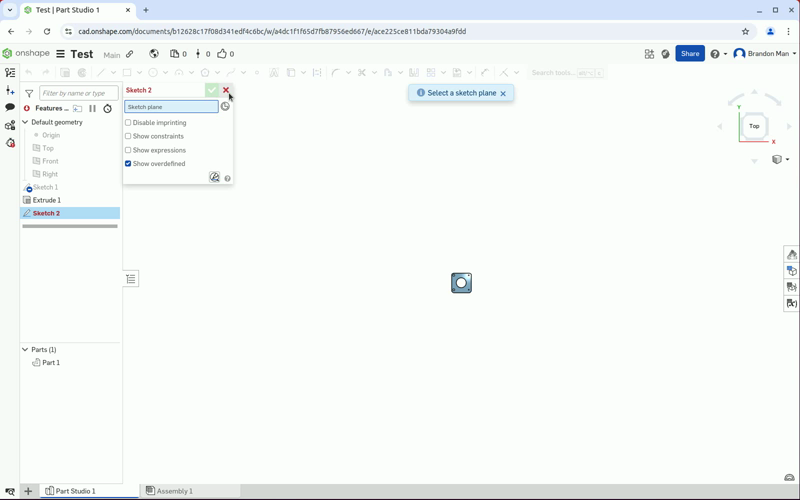
mouse_move(73, 150)
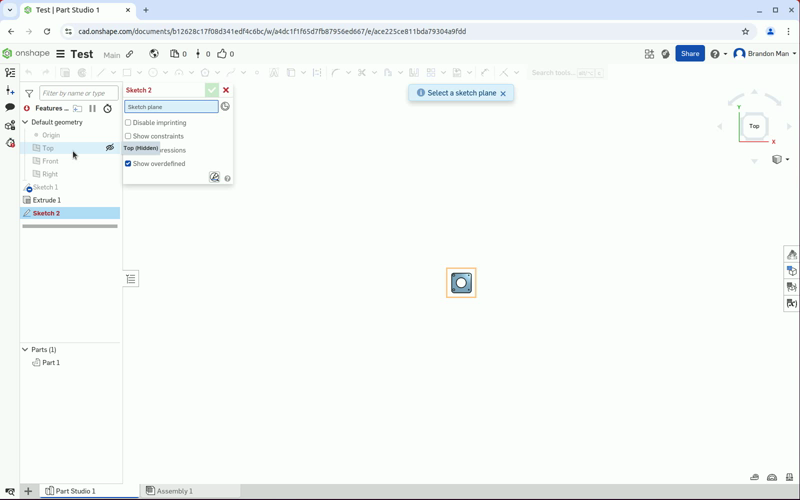
click(73, 150)
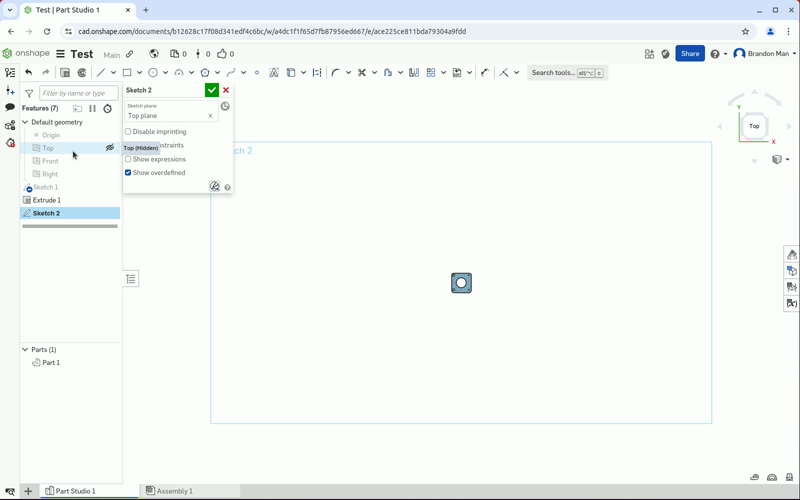
mouse_move(73, 352)
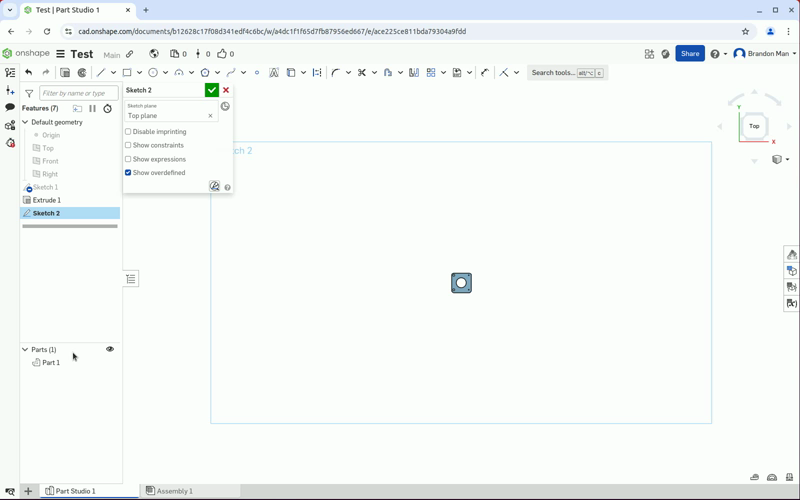
key(y)
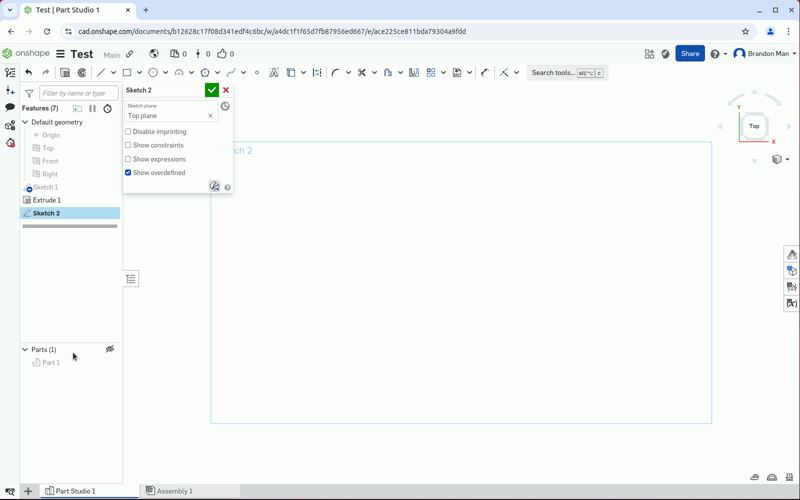
key(c)
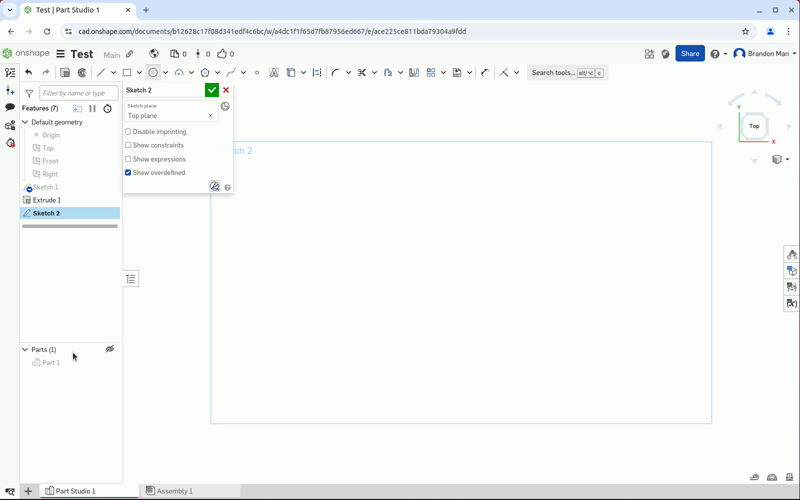
key_down(shift)
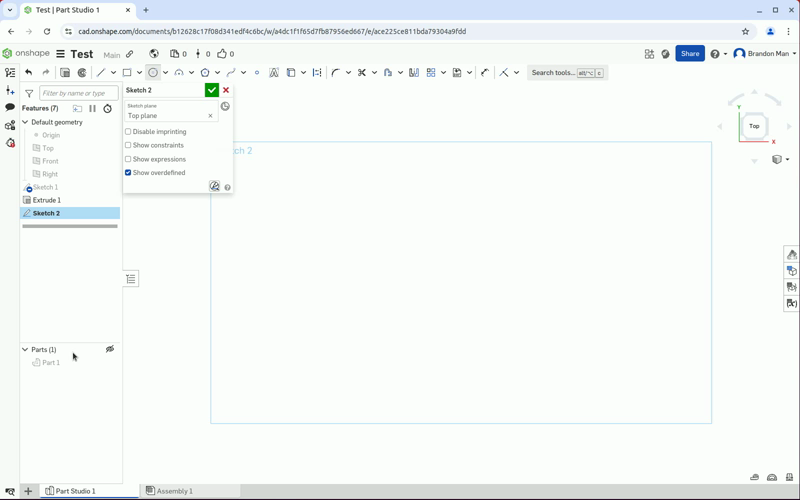
mouse_move(461, 282)
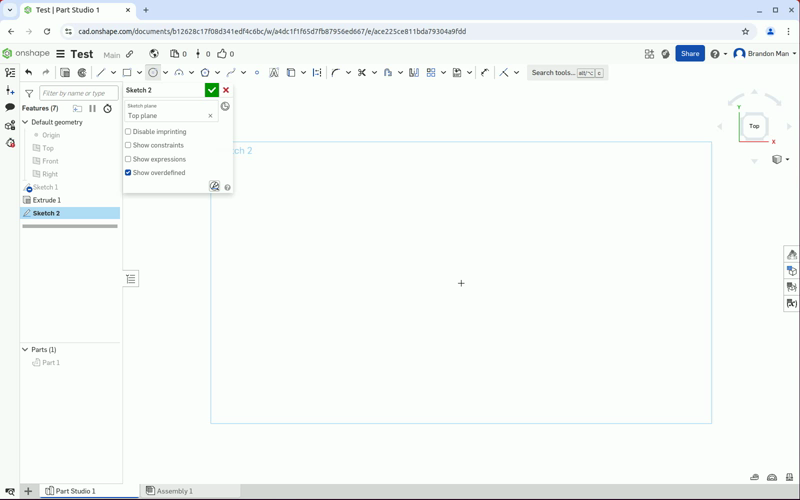
click(461, 282)
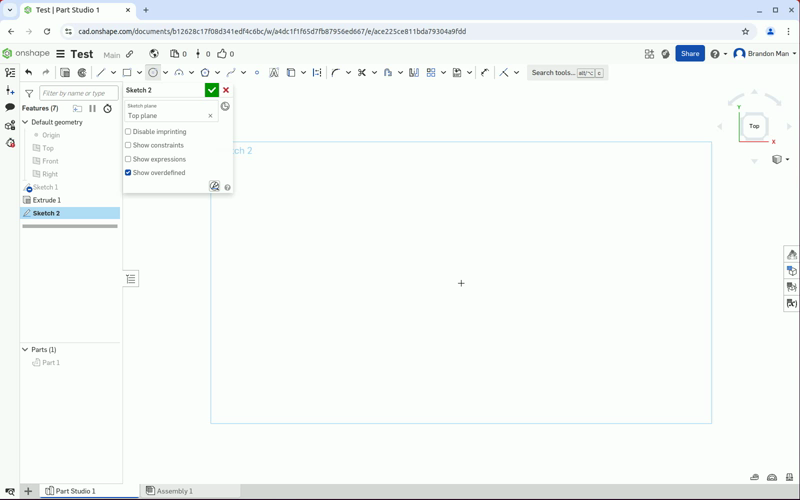
key_up(shift)
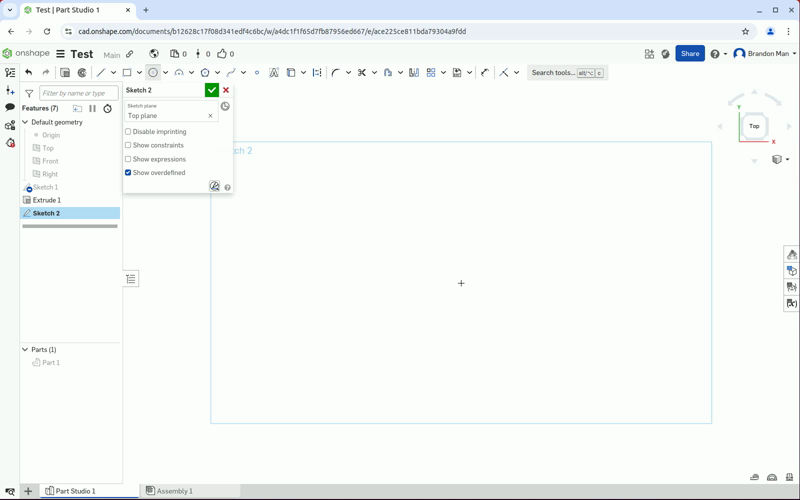
mouse_move(466, 282)
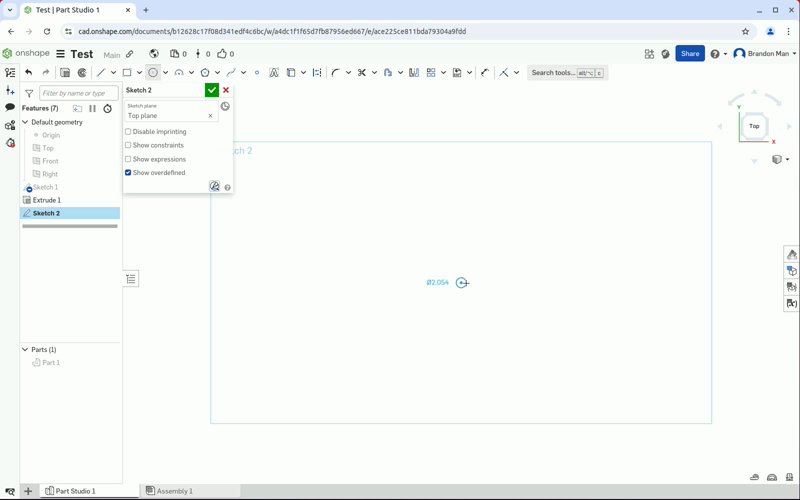
click(466, 282)
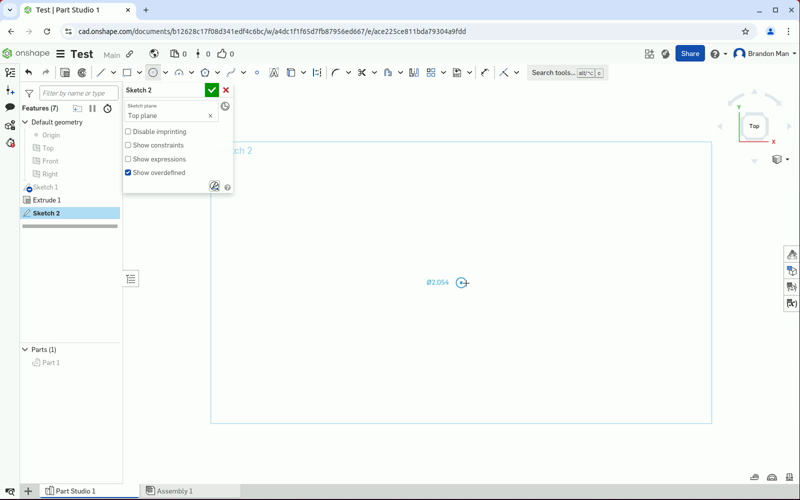
key(esc)
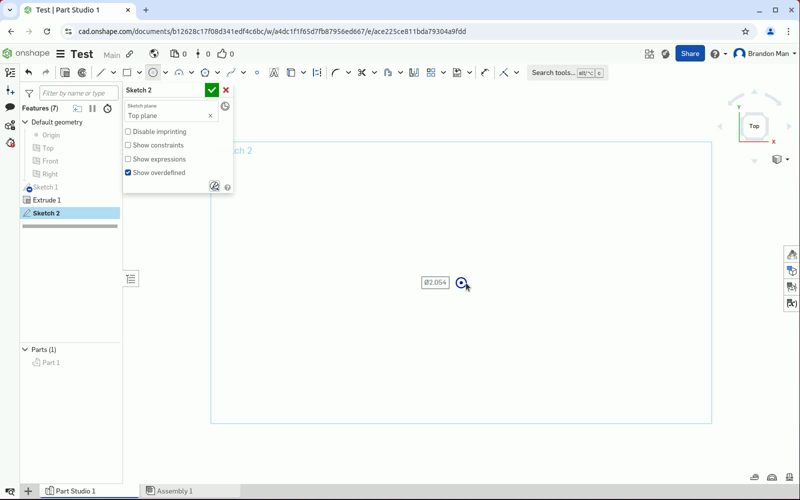
key(c)
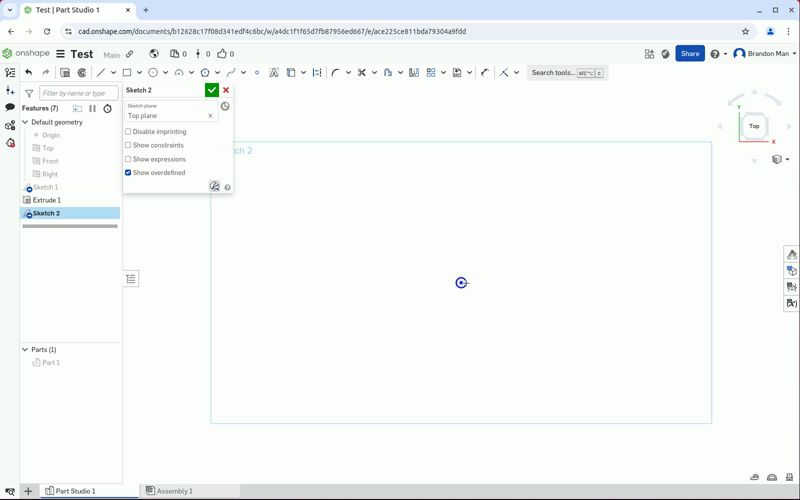
key_down(shift)
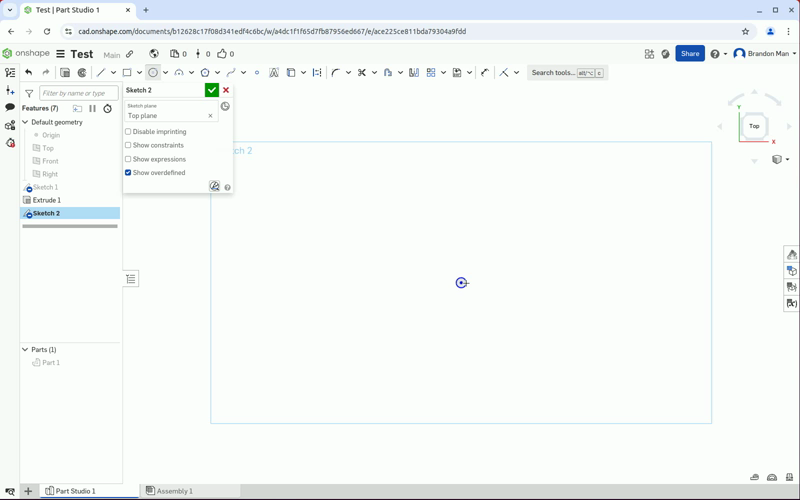
mouse_move(461, 282)
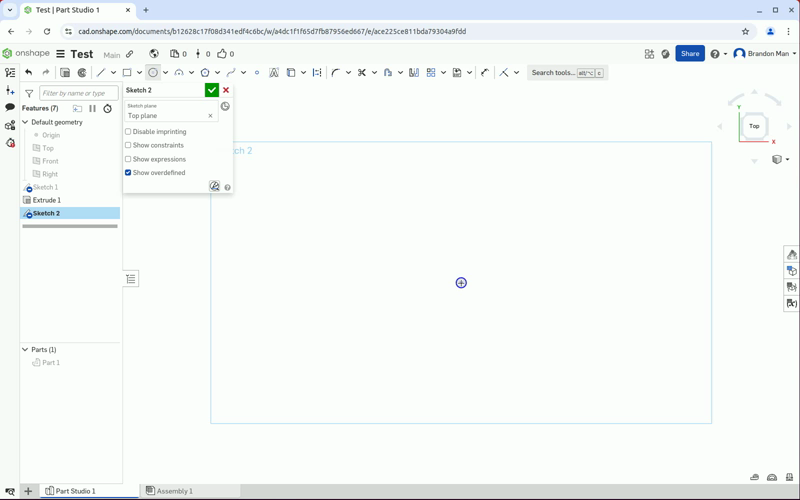
click(461, 282)
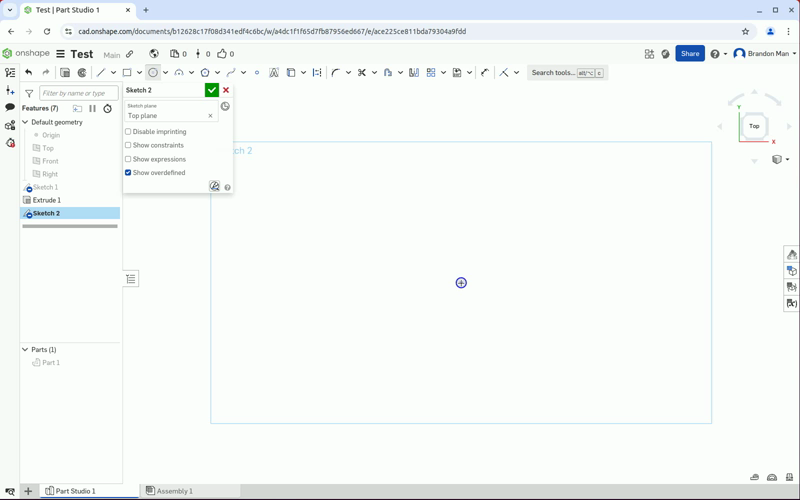
key_up(shift)
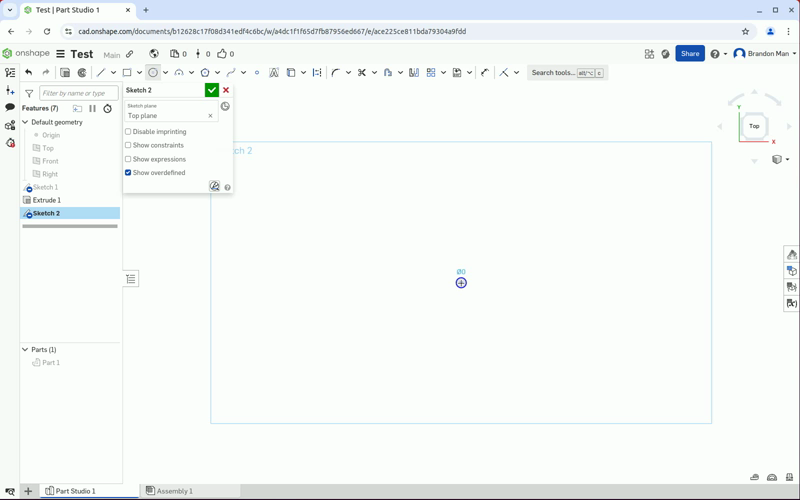
mouse_move(463, 282)
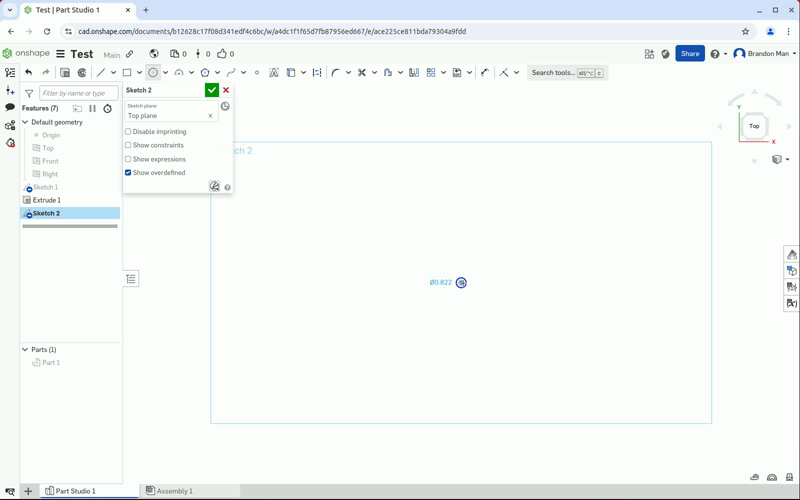
scroll(6)
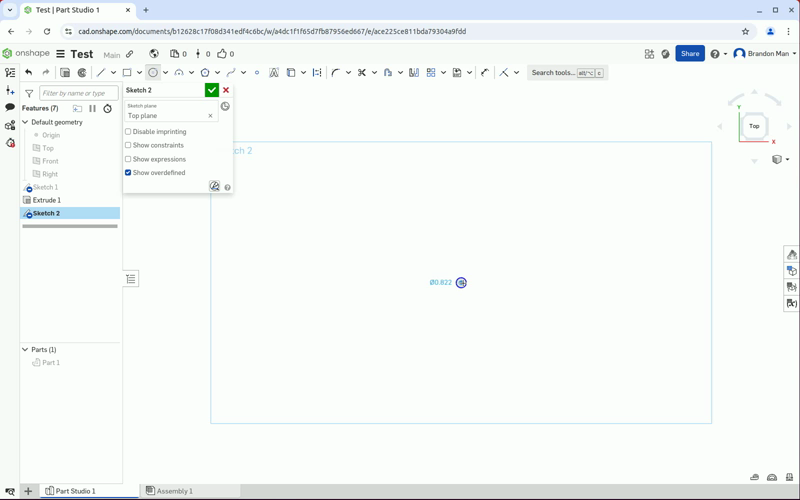
scroll(6)
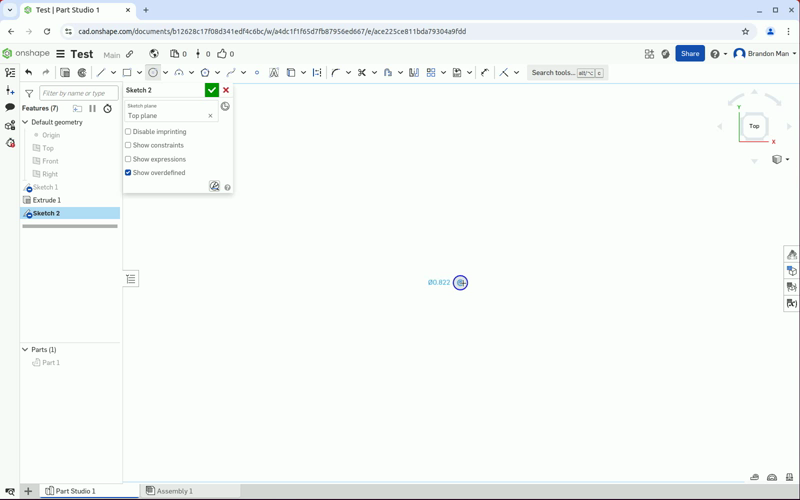
scroll(6)
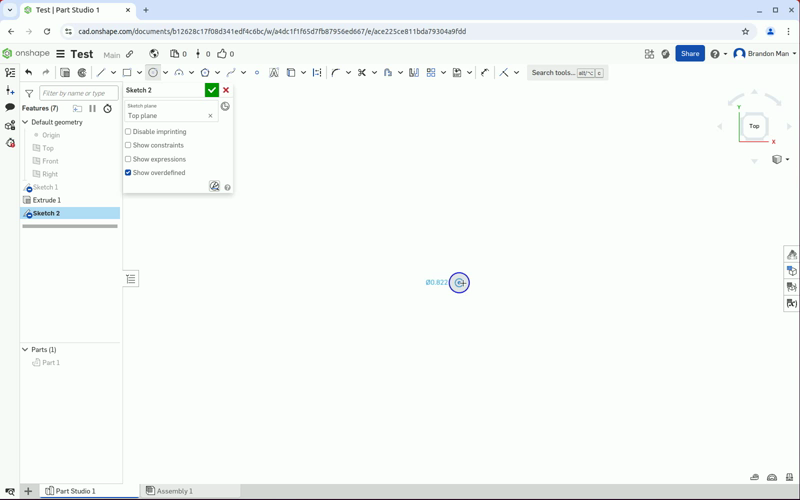
scroll(6)
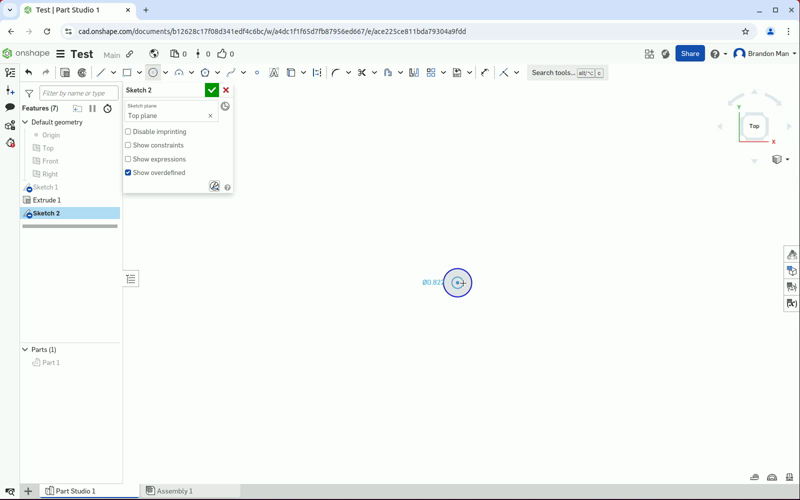
scroll(6)
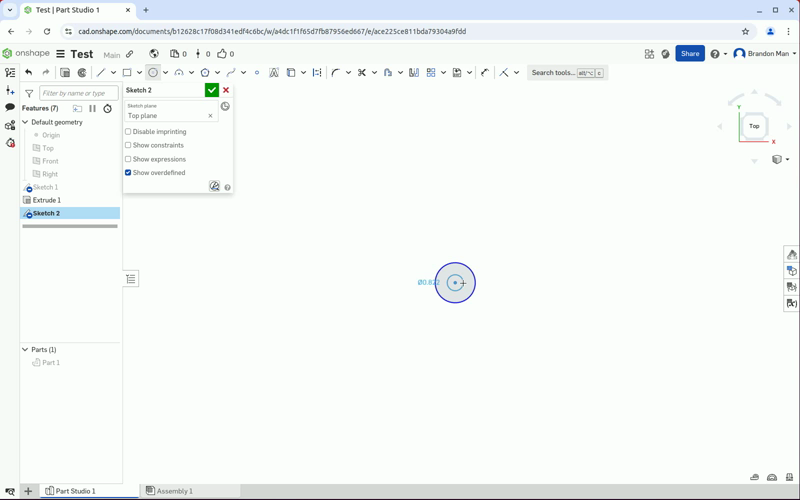
scroll(6)
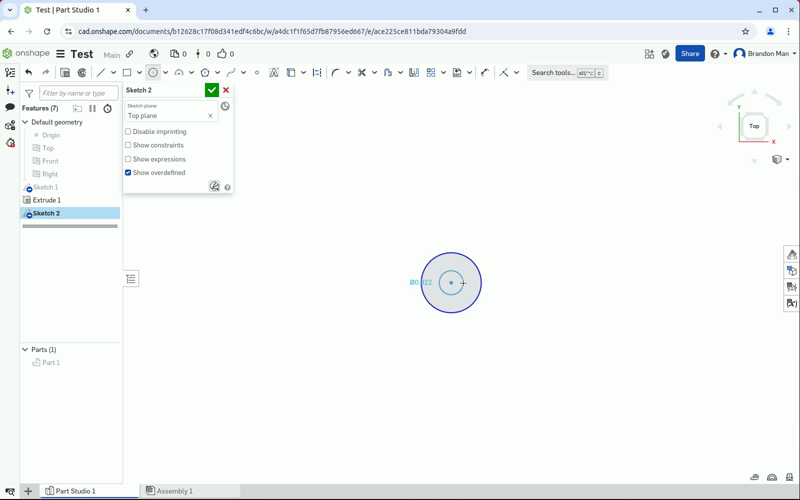
scroll(6)
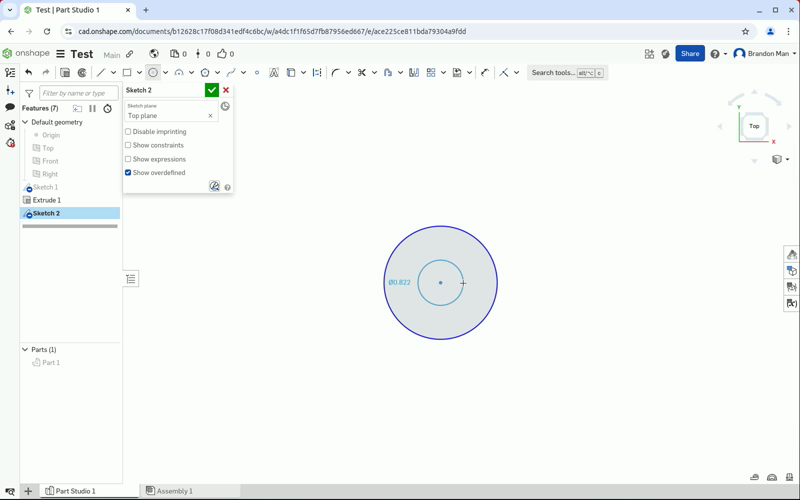
click(463, 282)
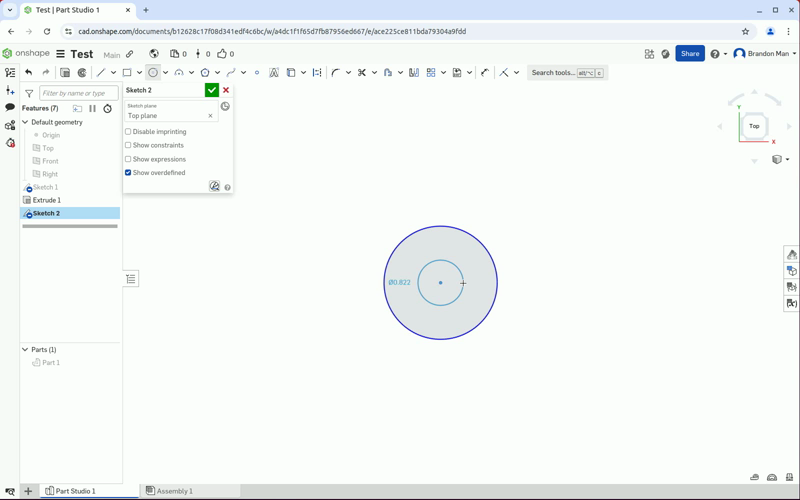
scroll(-6)
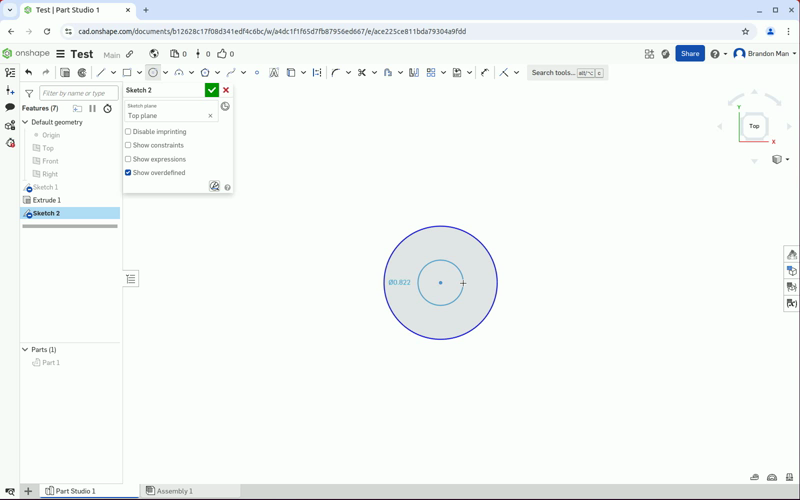
scroll(-6)
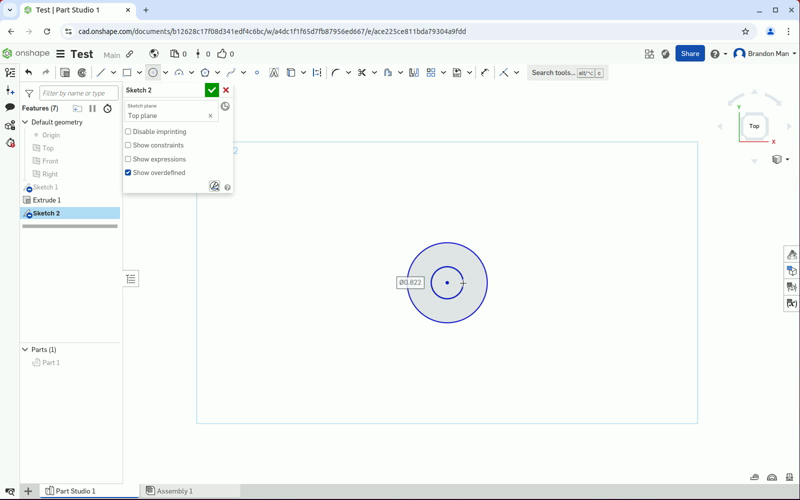
scroll(-6)
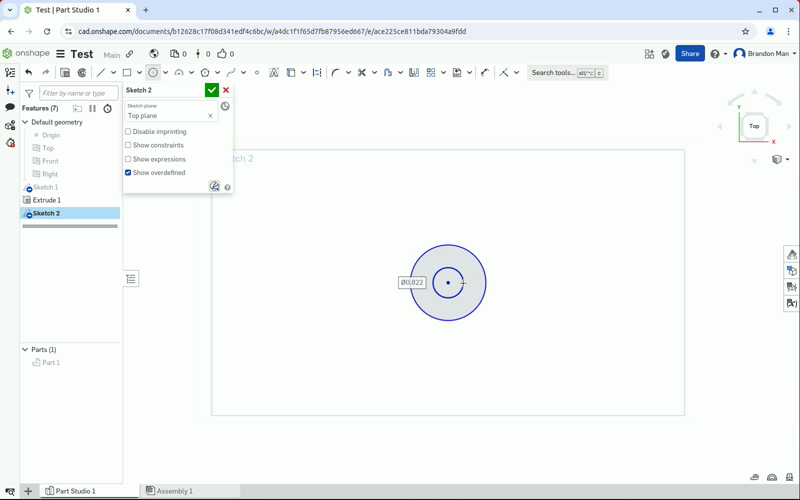
scroll(-6)
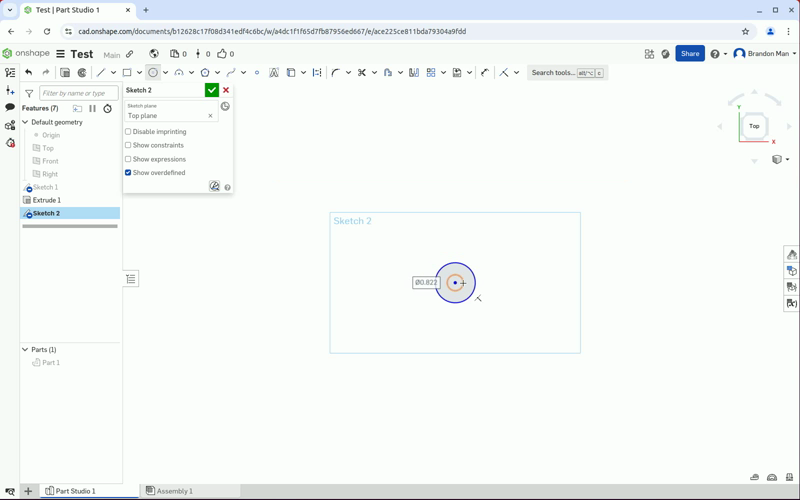
scroll(-6)
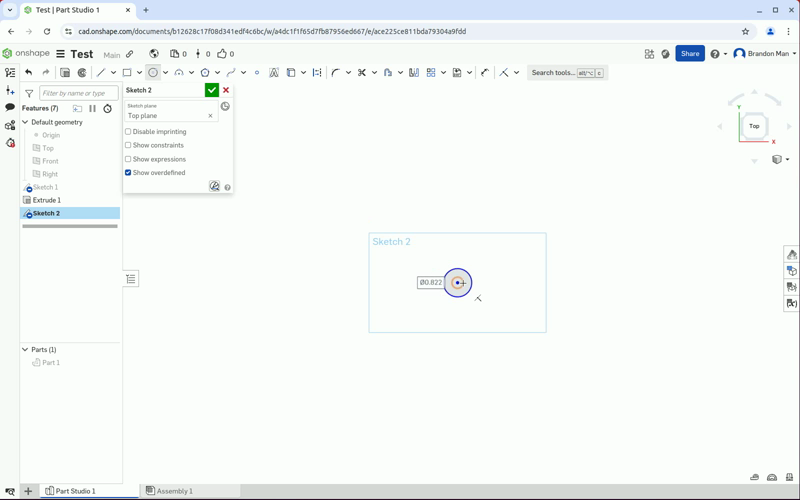
scroll(-6)
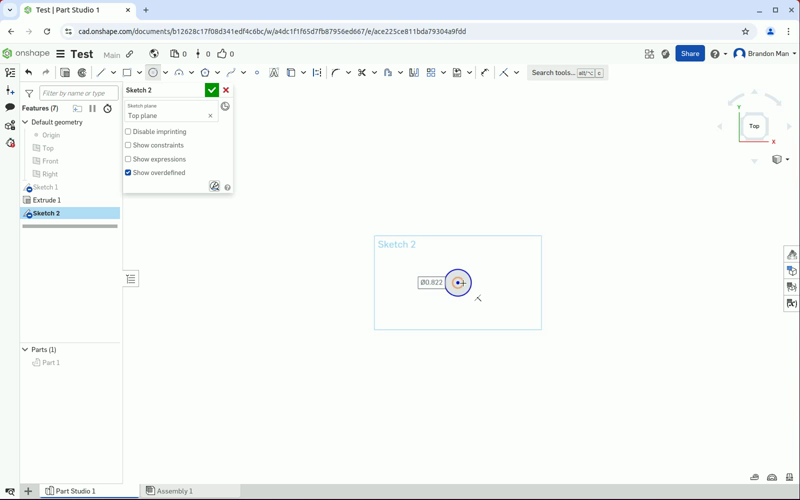
scroll(-6)
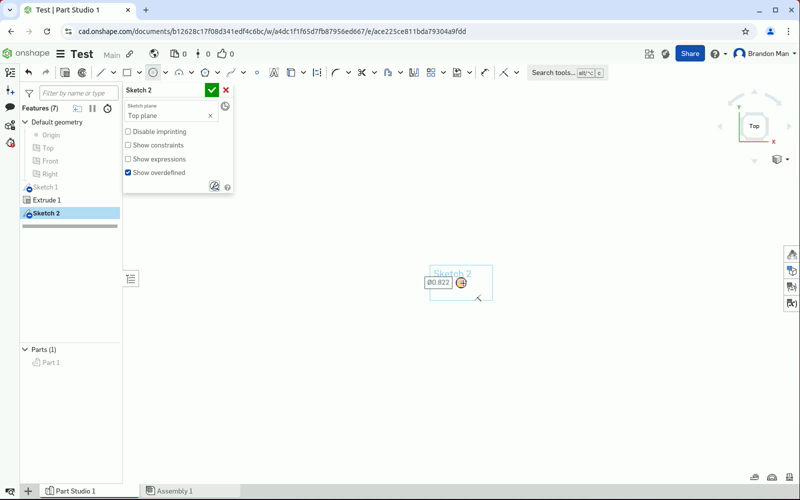
key(esc)
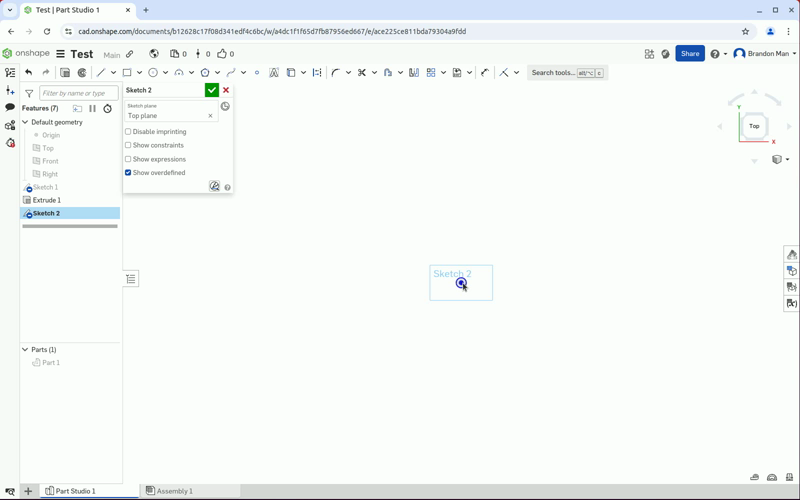
mouse_move(465, 284)
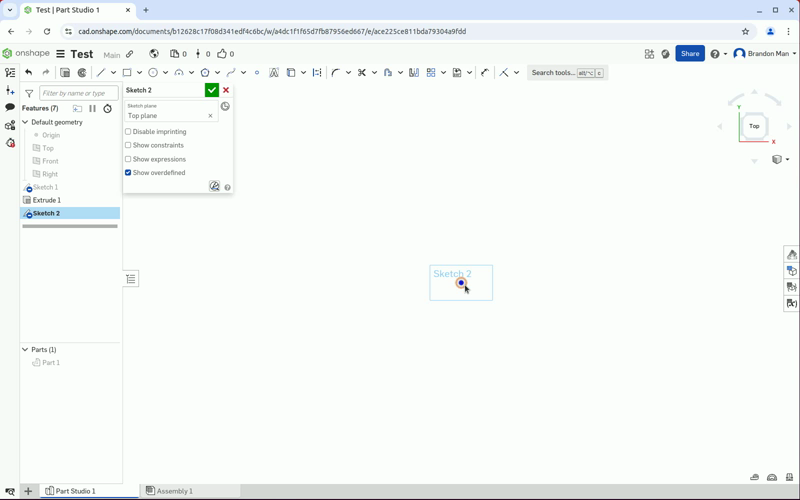
scroll(6)
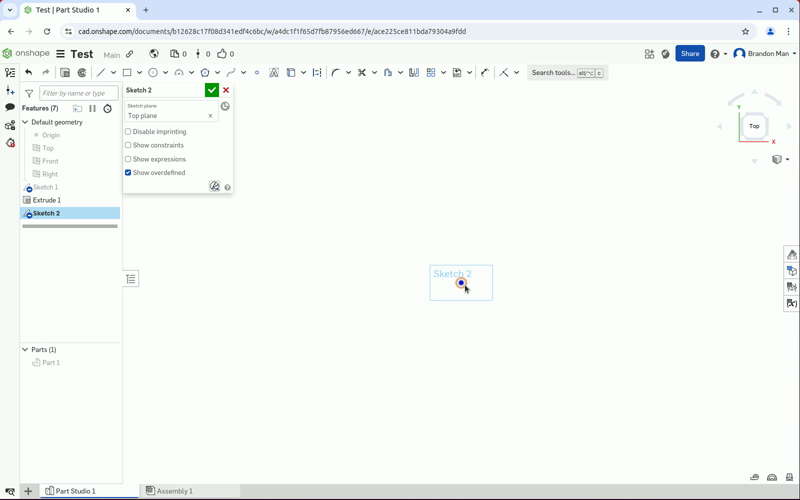
scroll(6)
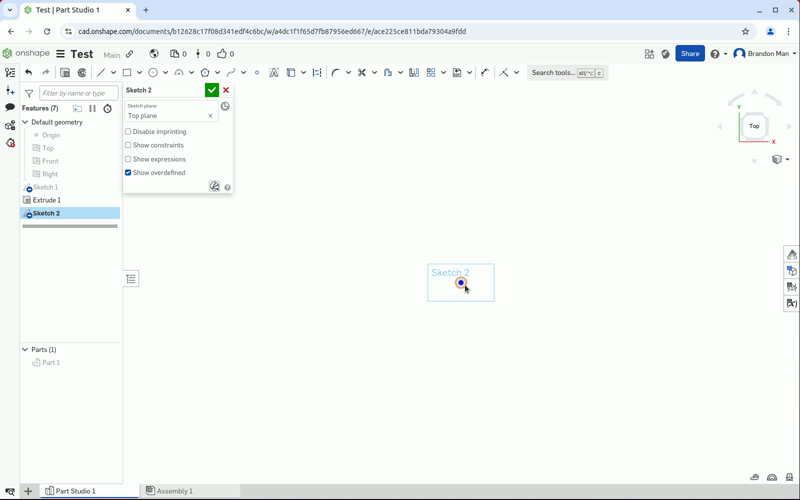
scroll(6)
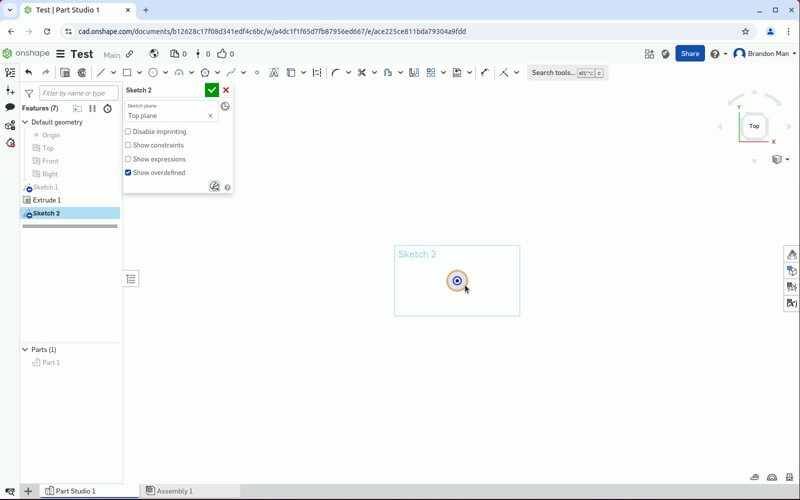
scroll(6)
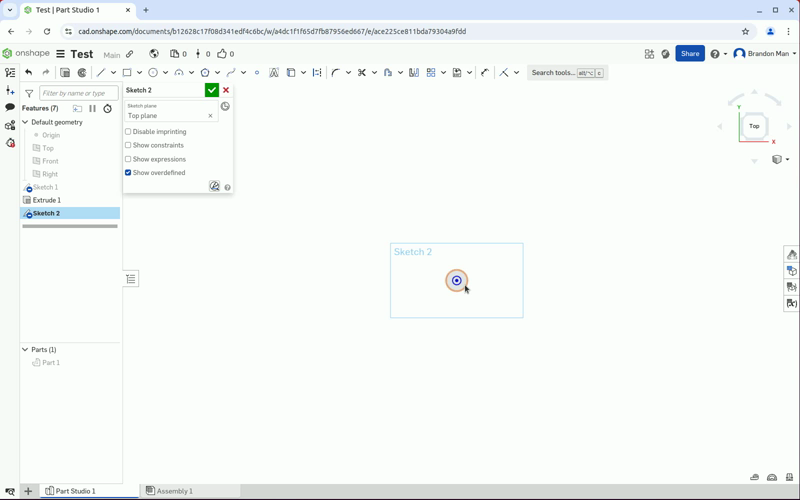
scroll(6)
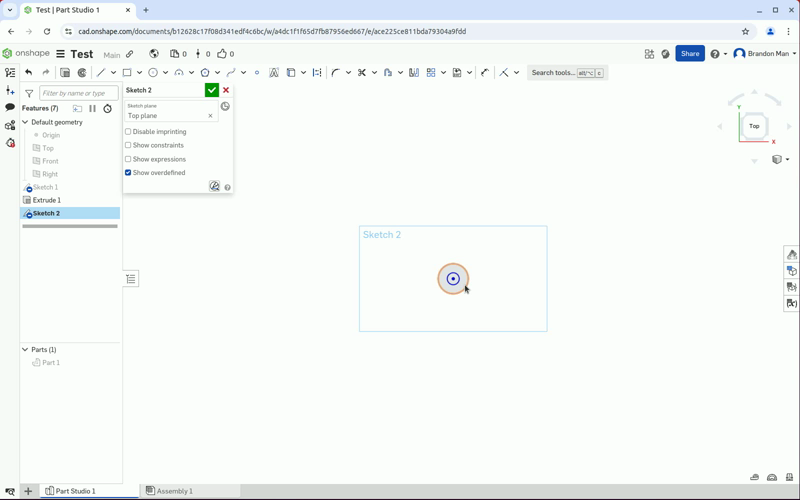
scroll(6)
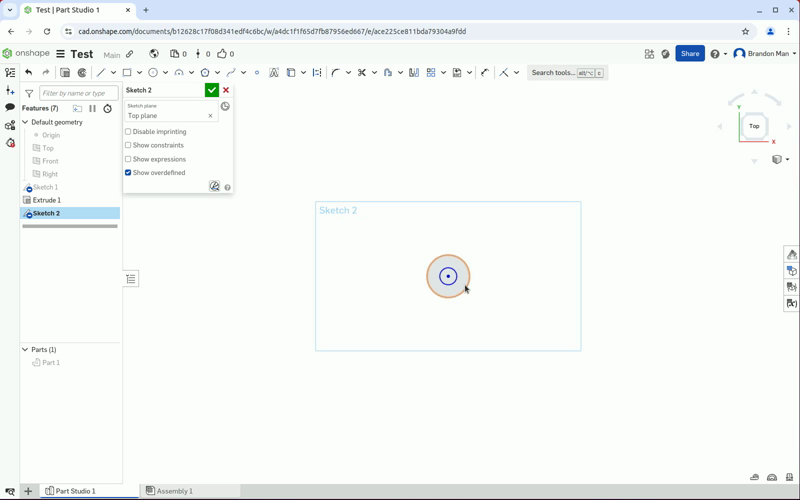
scroll(6)
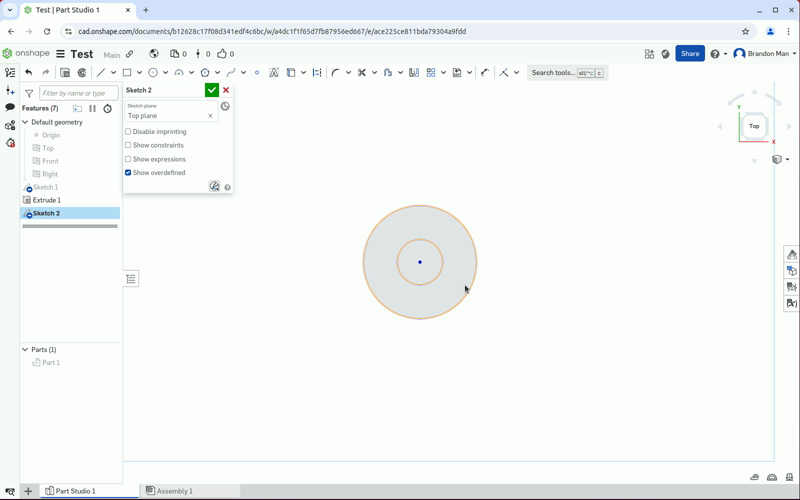
click(465, 284)
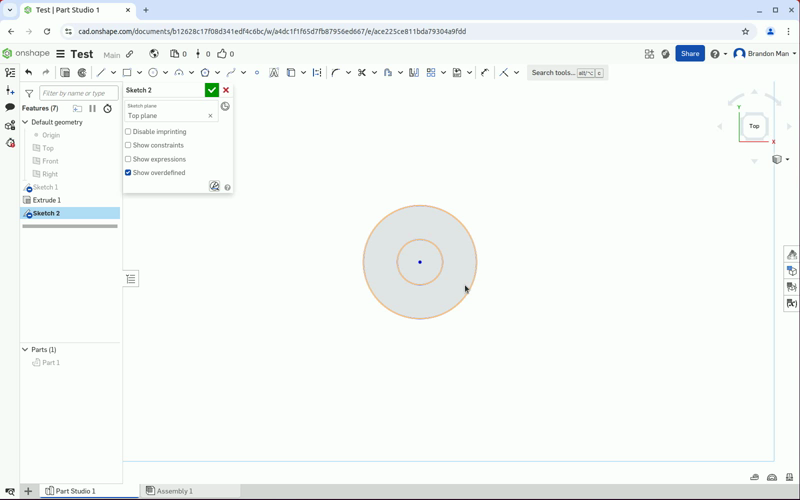
scroll(-6)
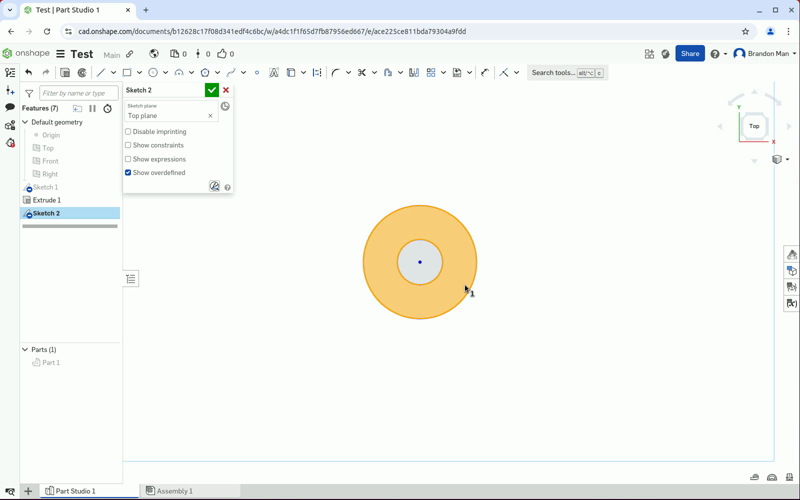
scroll(-6)
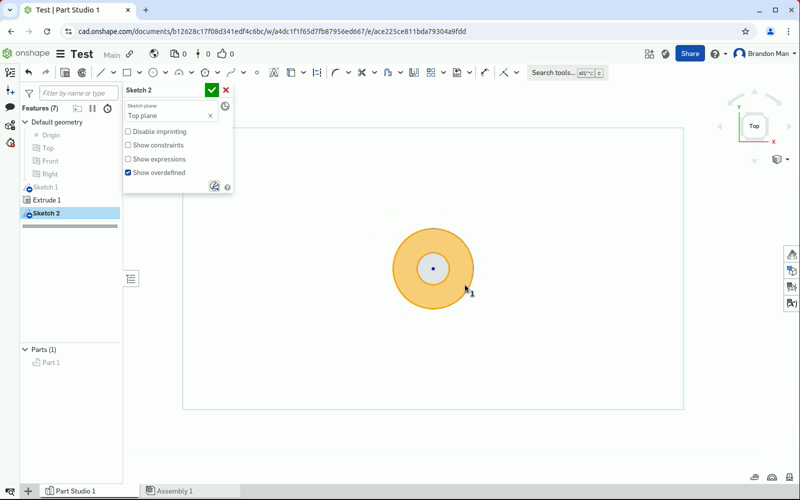
scroll(-6)
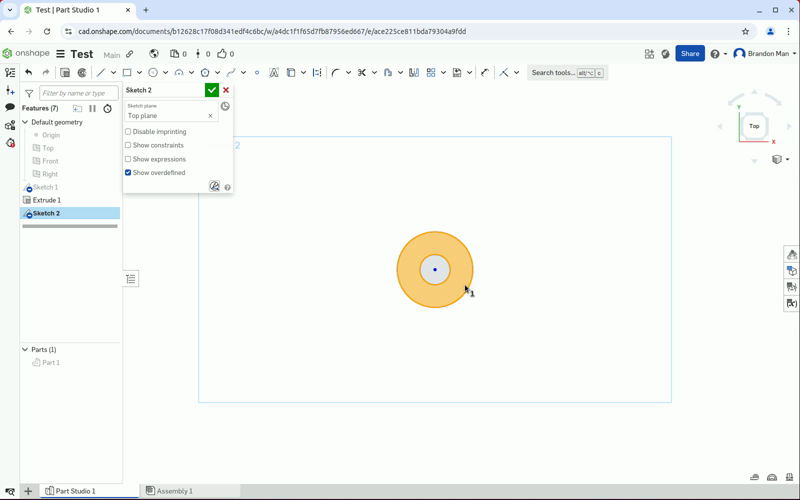
scroll(-6)
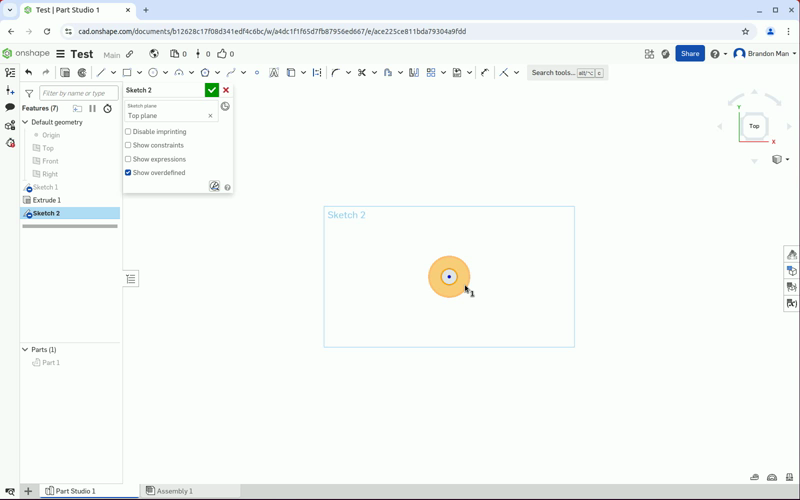
scroll(-6)
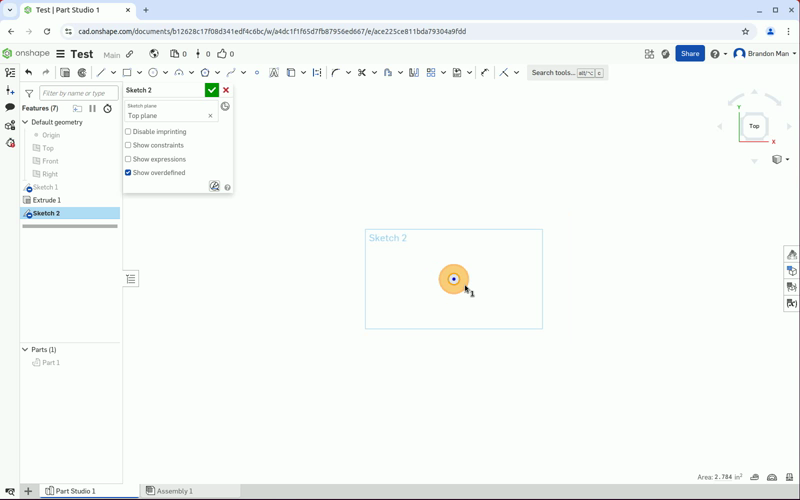
scroll(-6)
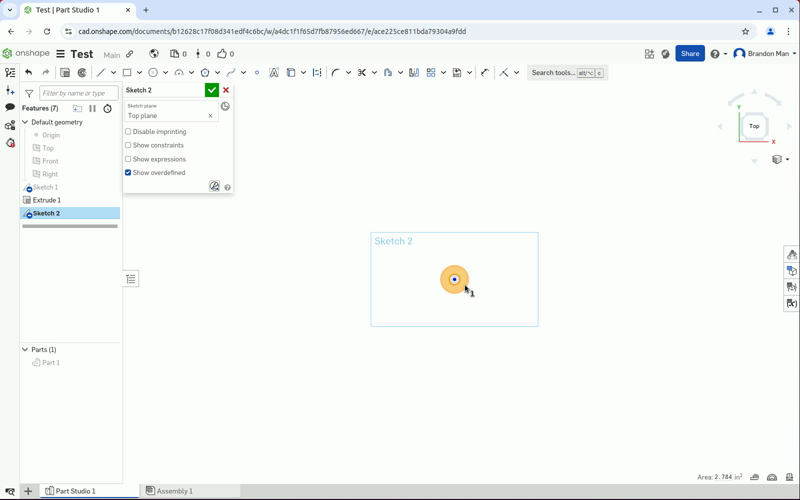
scroll(-6)
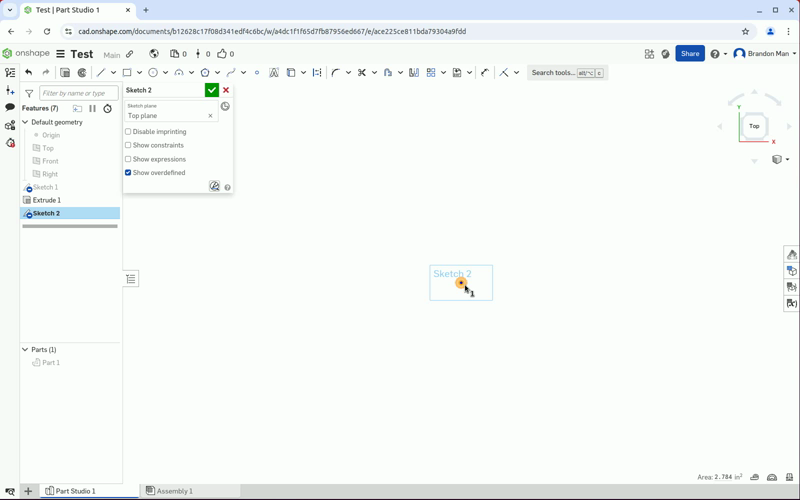
mouse_move(73, 352)
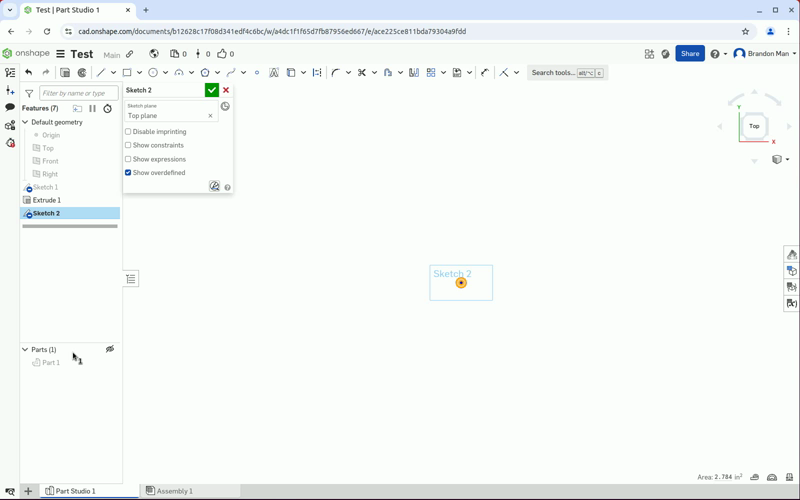
key(shift+y)
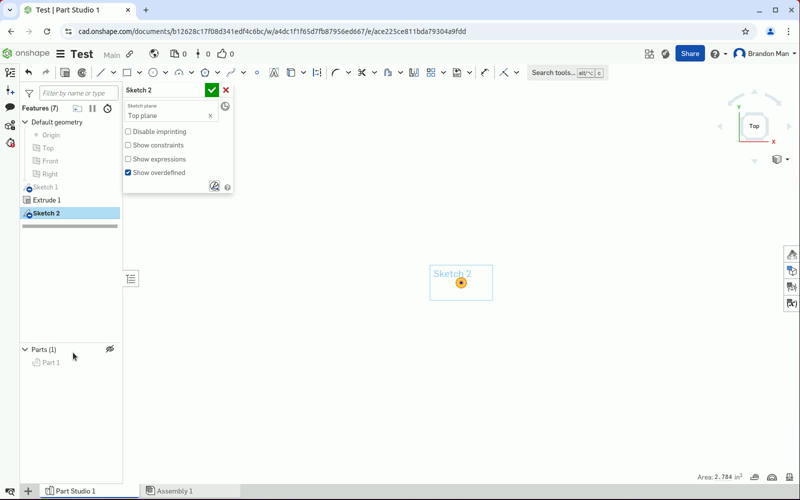
key(shift+e)
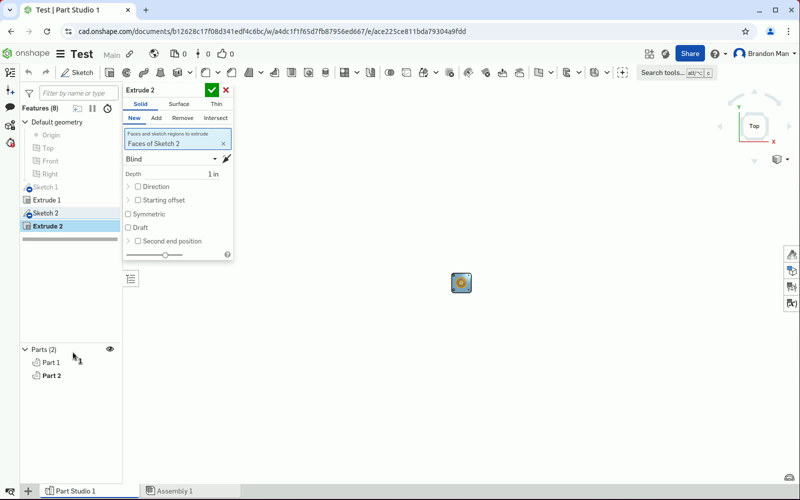
mouse_move(143, 106)
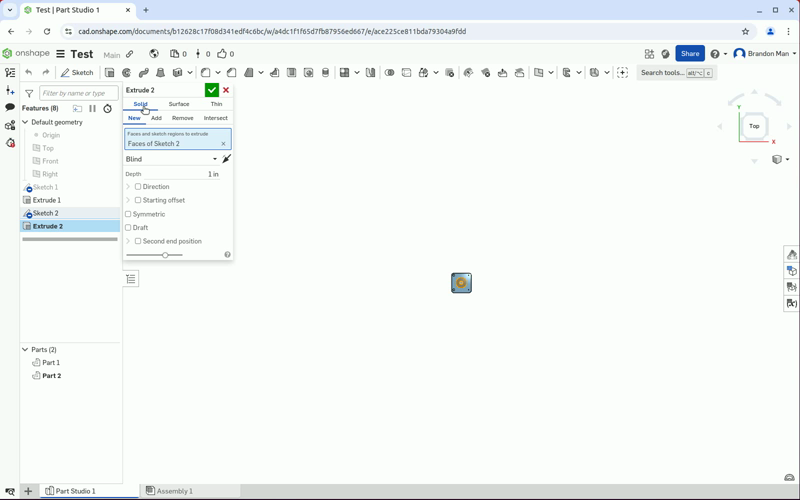
click(143, 106)
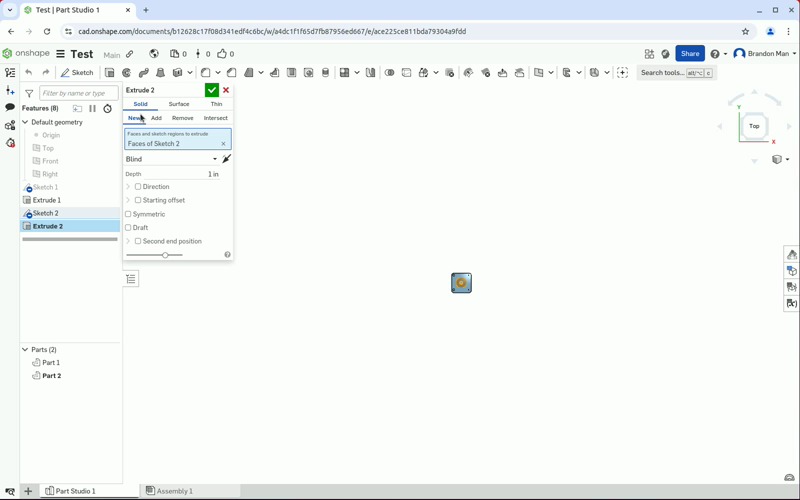
mouse_move(137, 120)
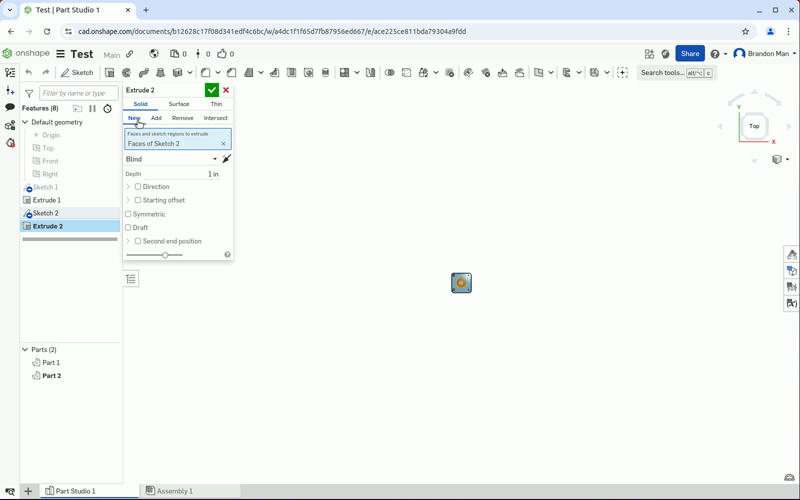
click(137, 120)
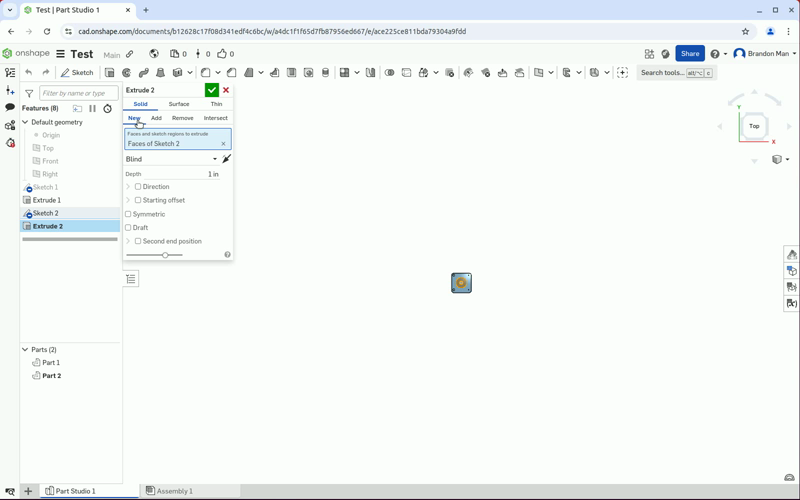
key(tab, 4)
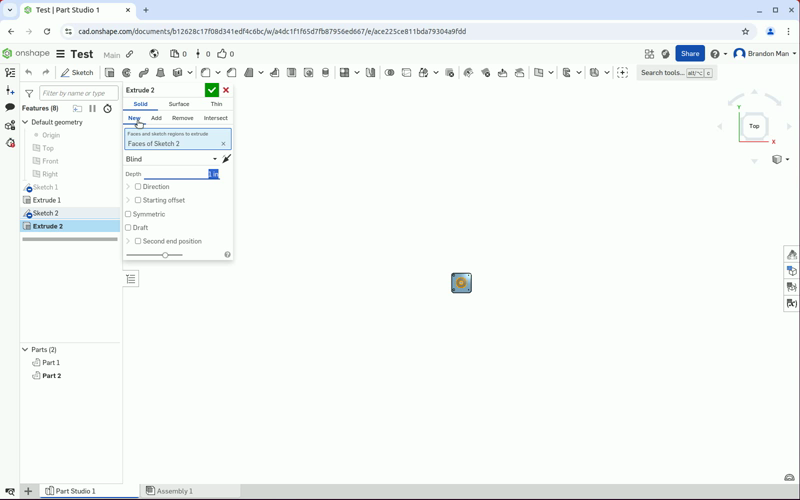
text(-3.611)
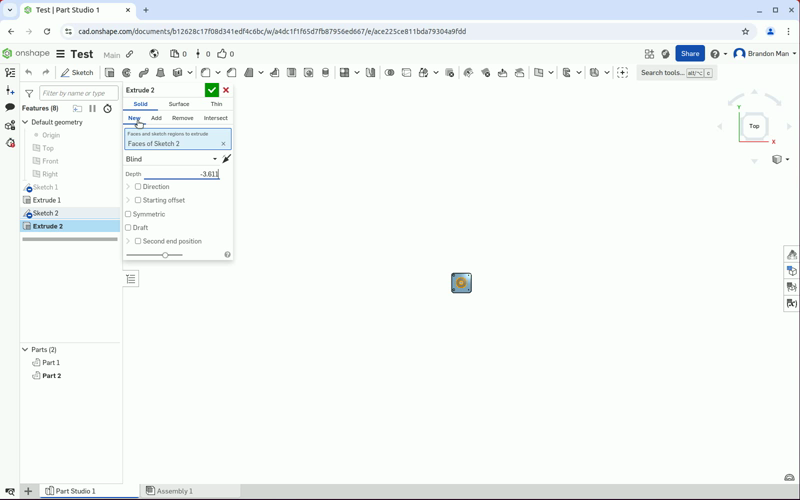
key(enter)
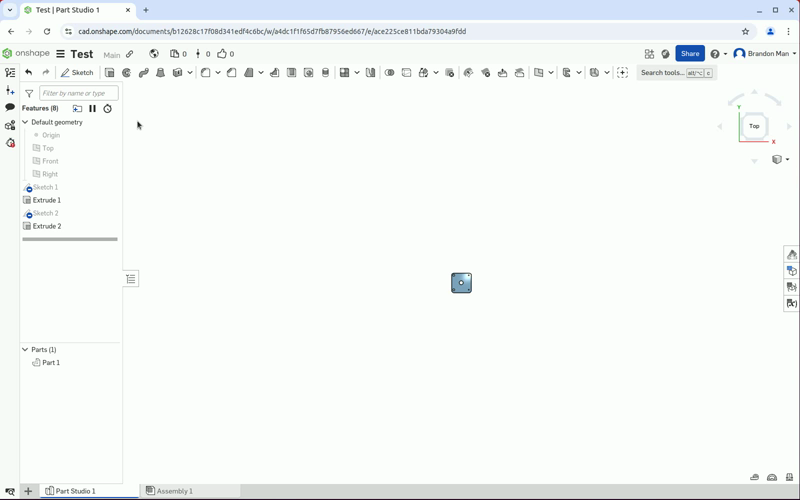
key(shift+h)
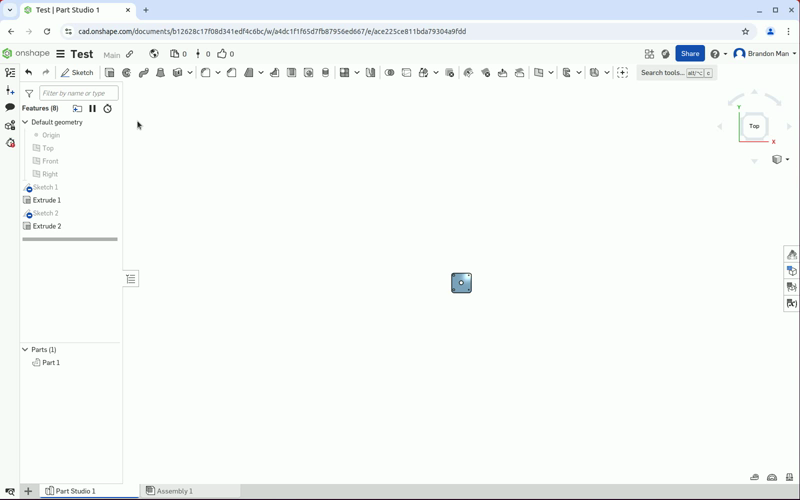
key(shift+h)
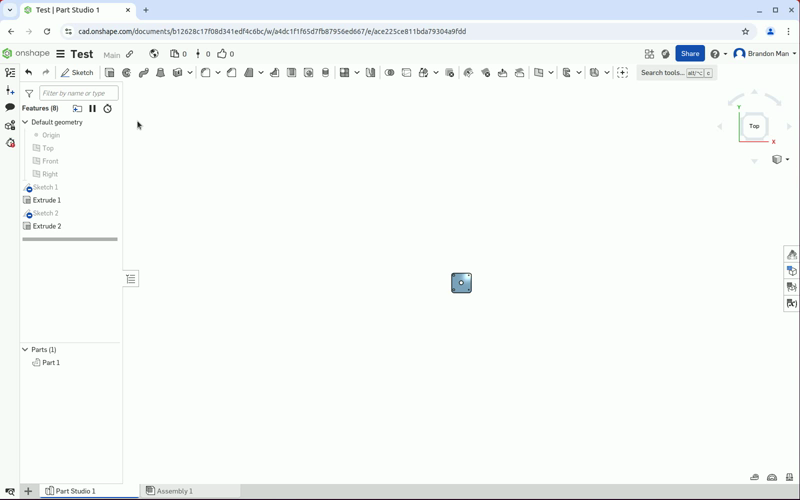
mouse_move(73, 189)
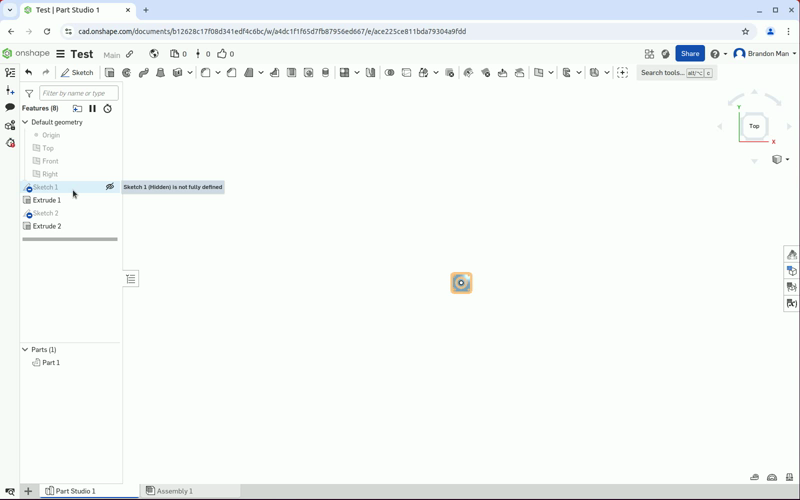
click(73, 189)
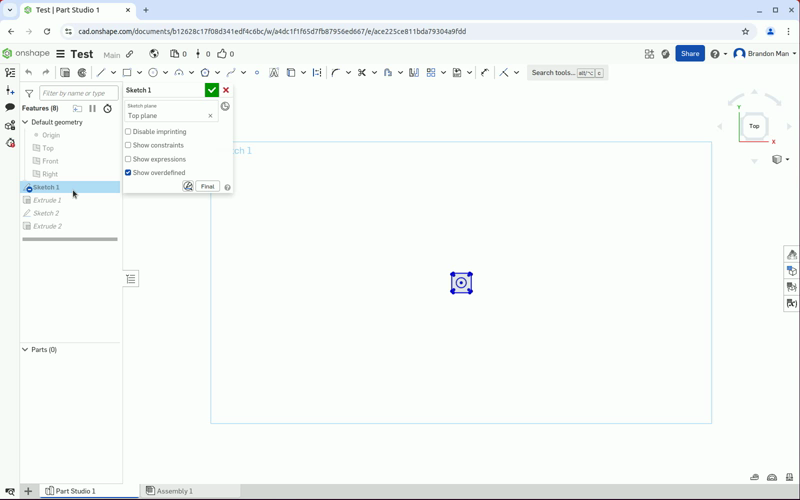
mouse_move(229, 92)
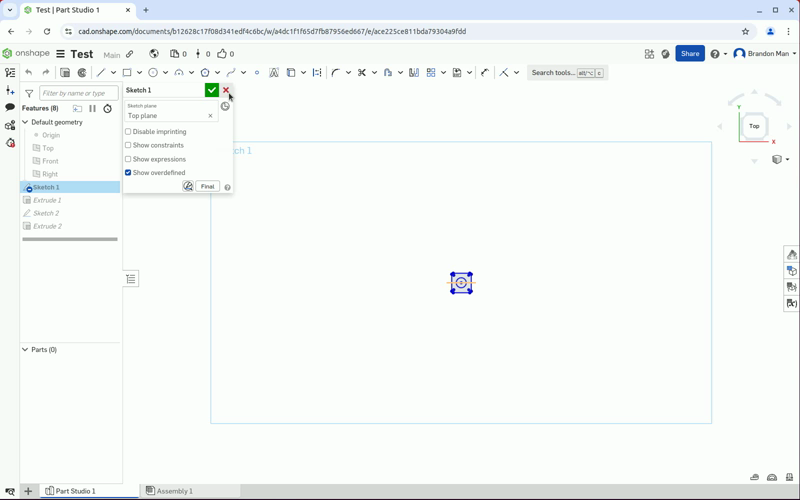
click(229, 92)
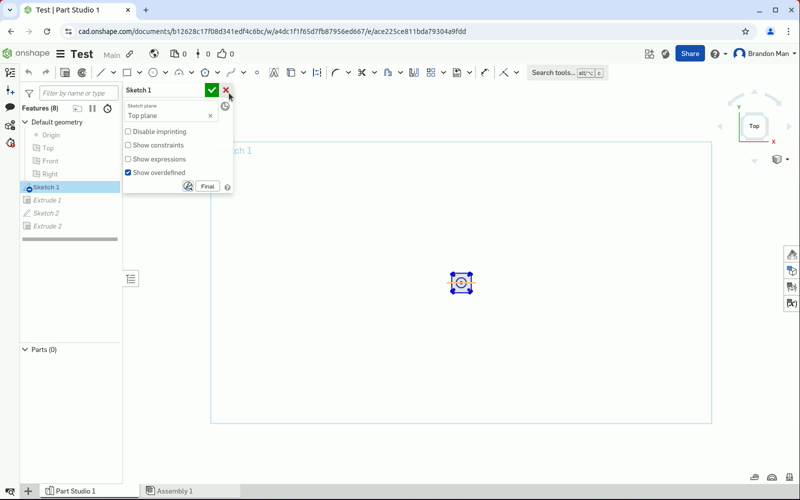
key(shift+s)
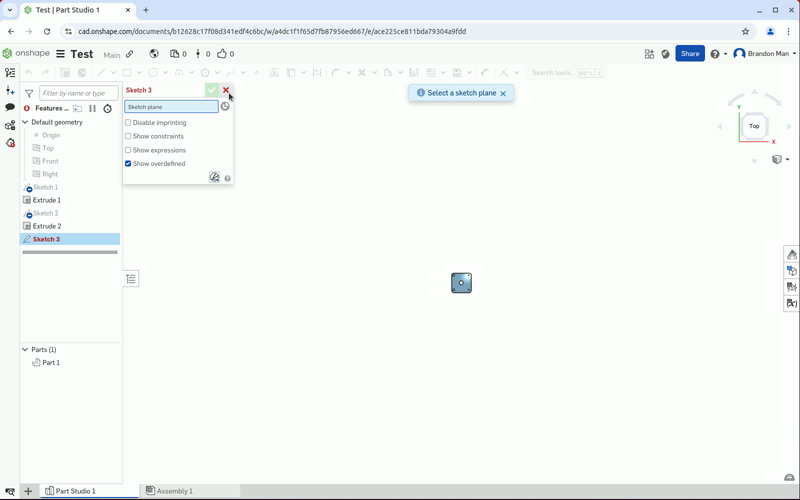
mouse_move(73, 150)
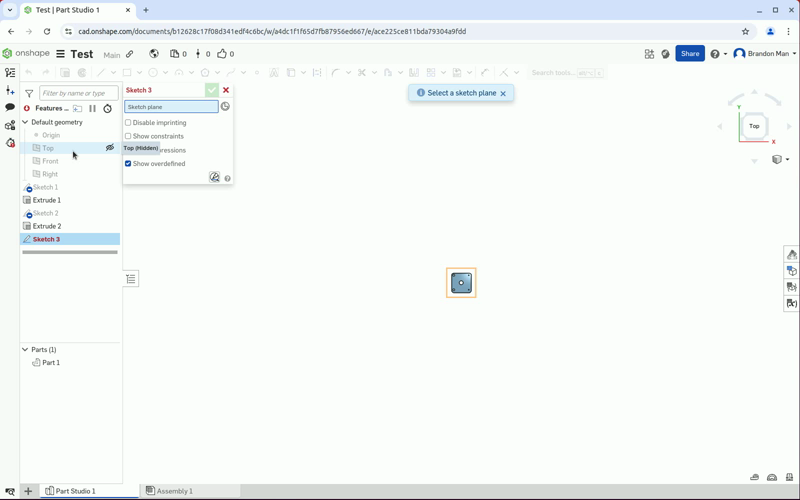
click(73, 150)
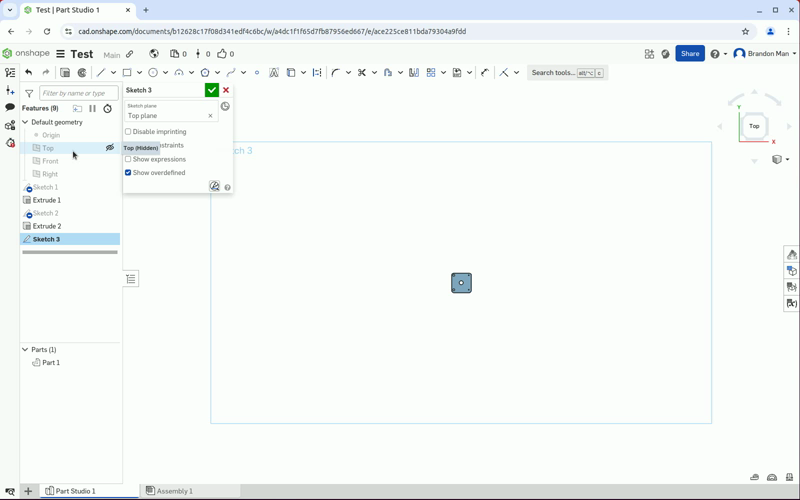
mouse_move(73, 352)
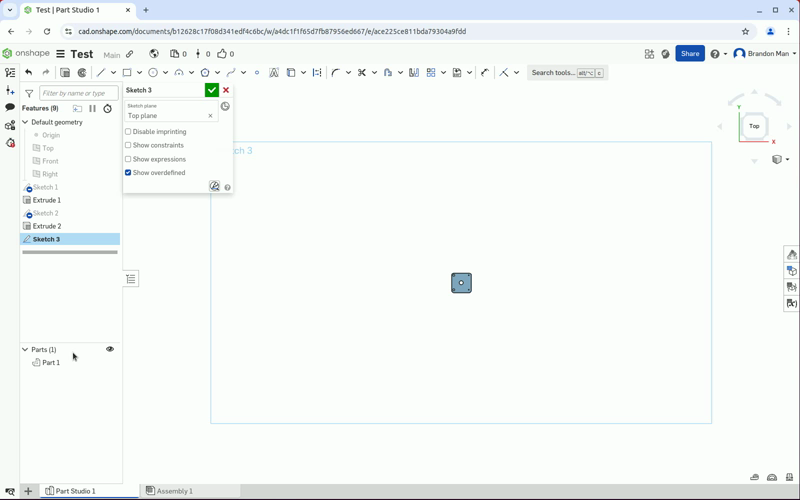
key(y)
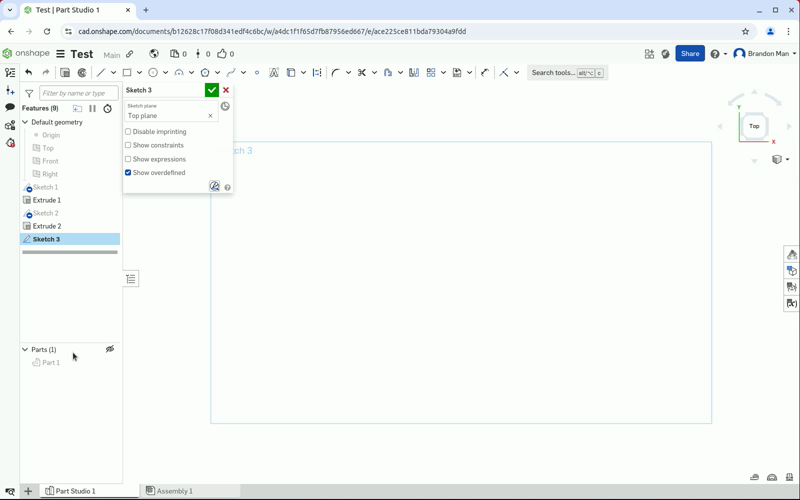
key(c)
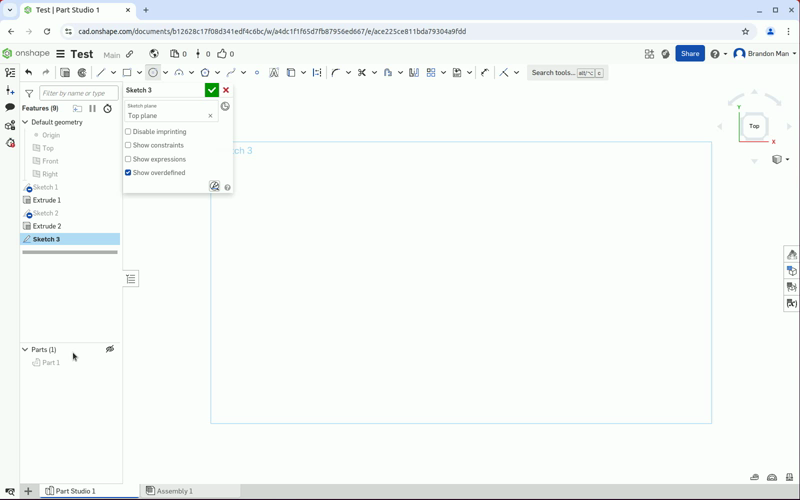
key_down(shift)
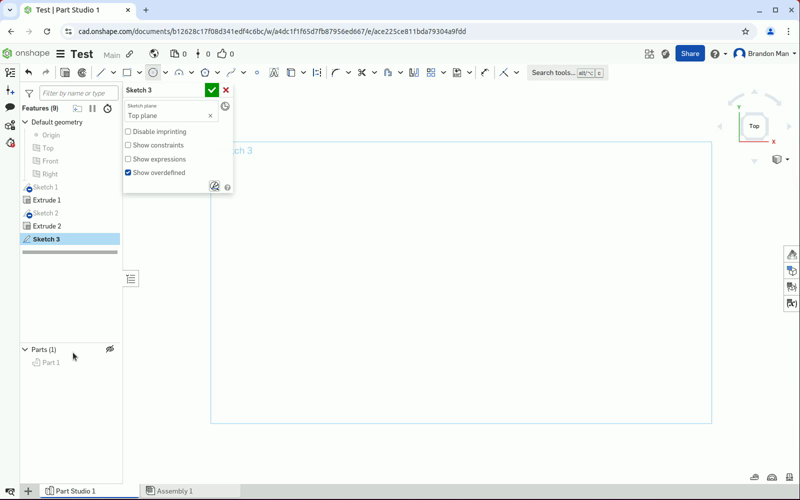
mouse_move(460, 282)
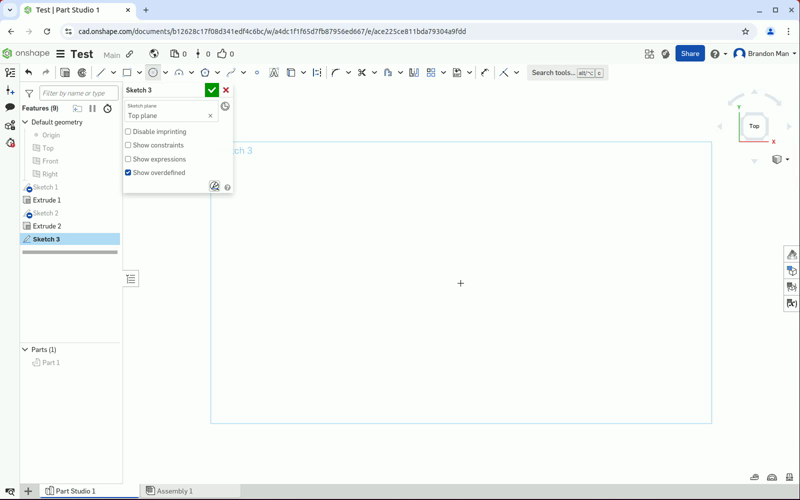
click(460, 282)
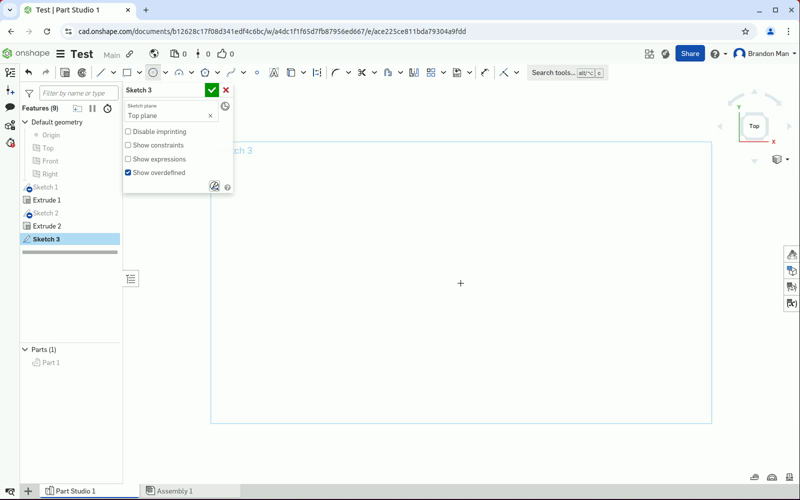
key_up(shift)
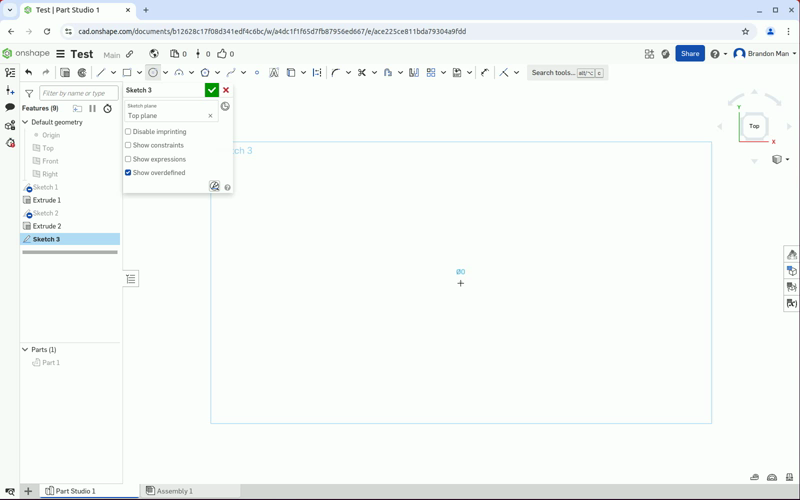
mouse_move(463, 282)
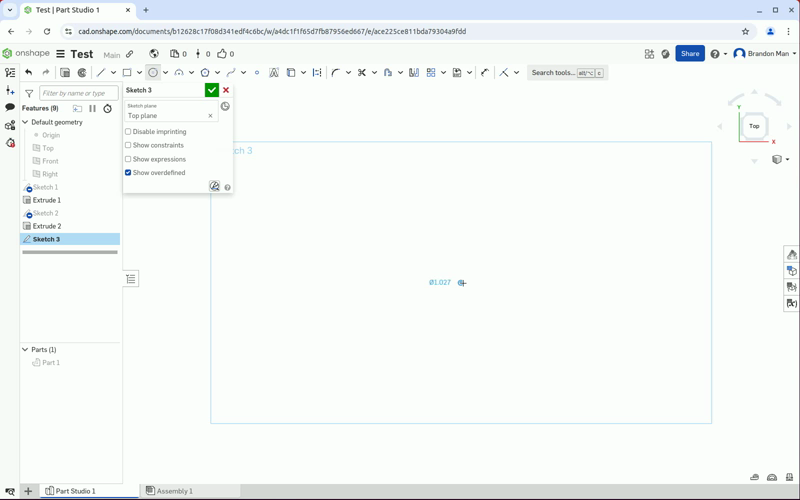
scroll(6)
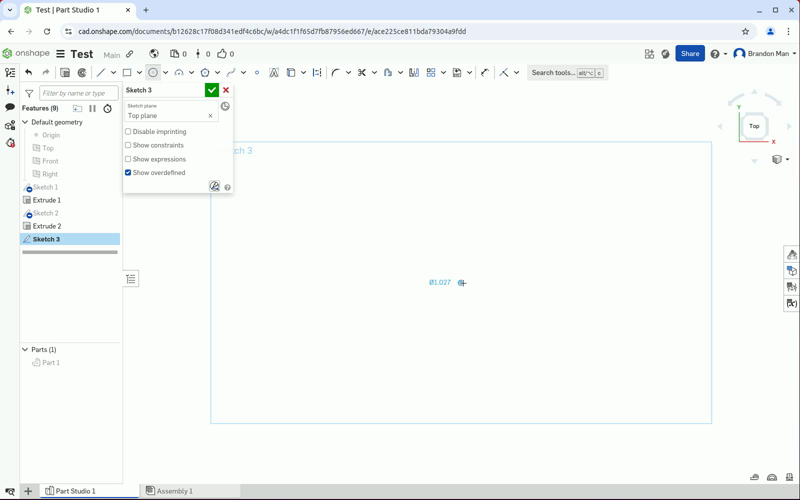
scroll(6)
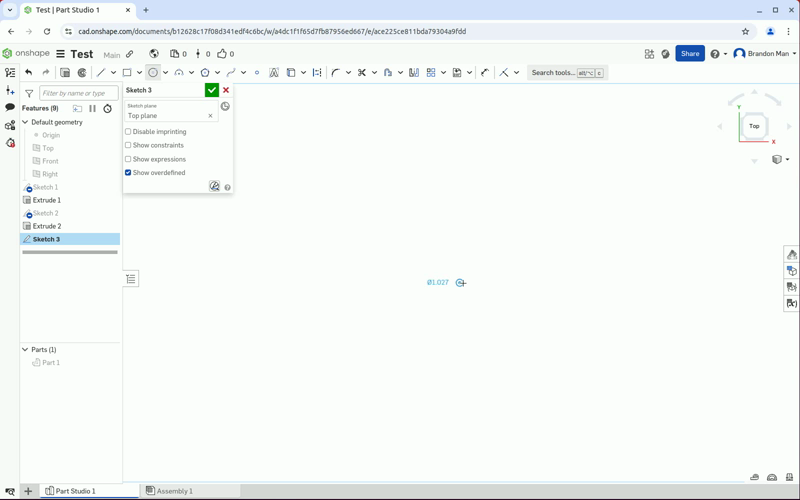
scroll(6)
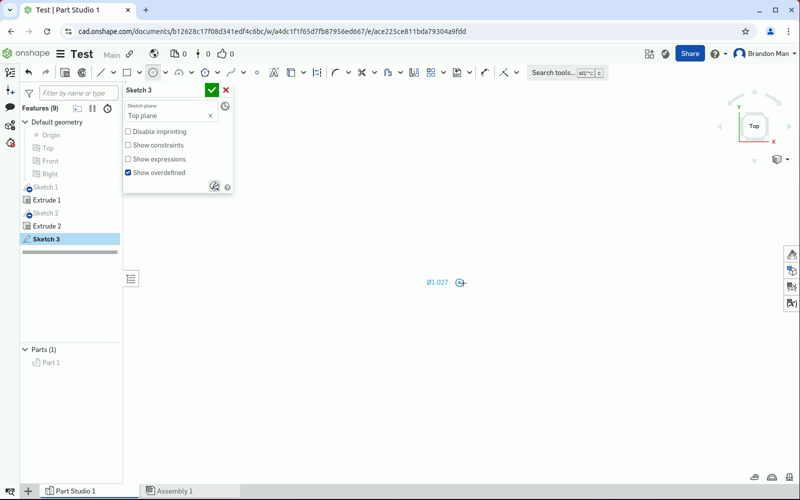
scroll(6)
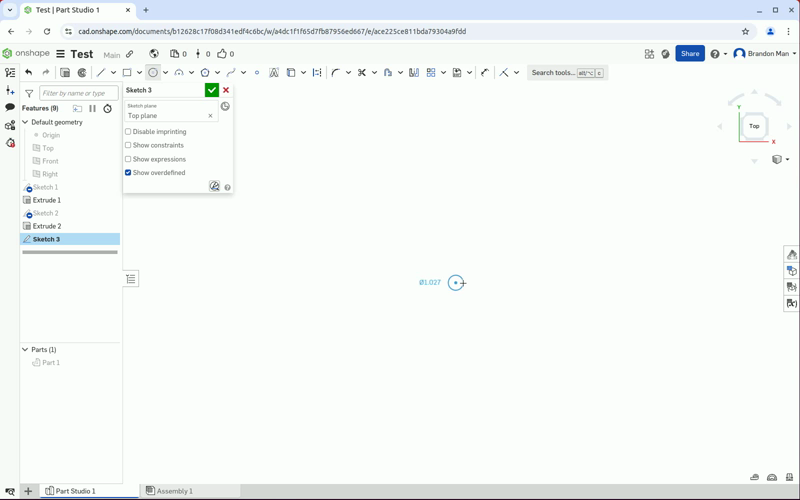
scroll(6)
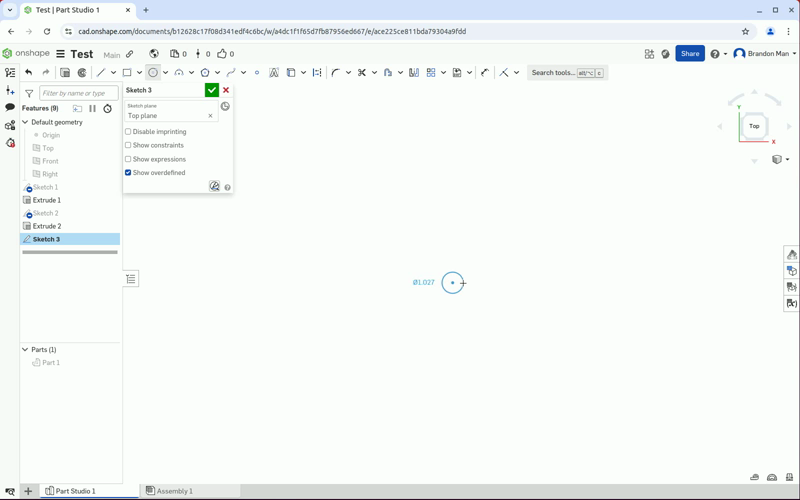
scroll(6)
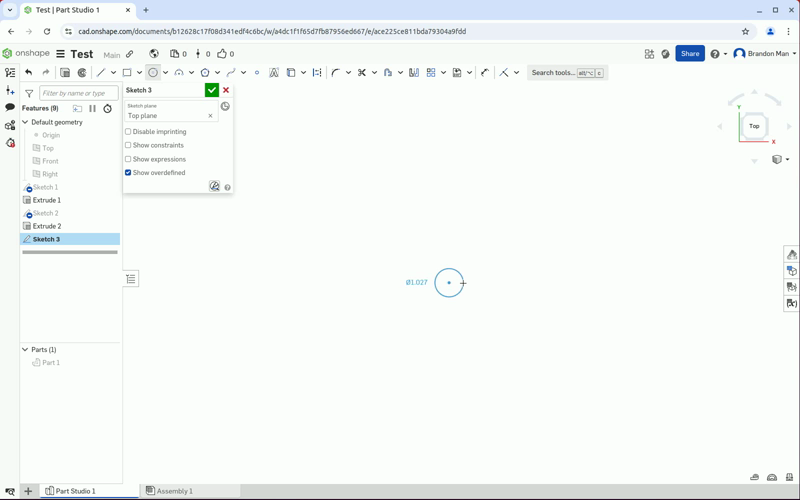
scroll(6)
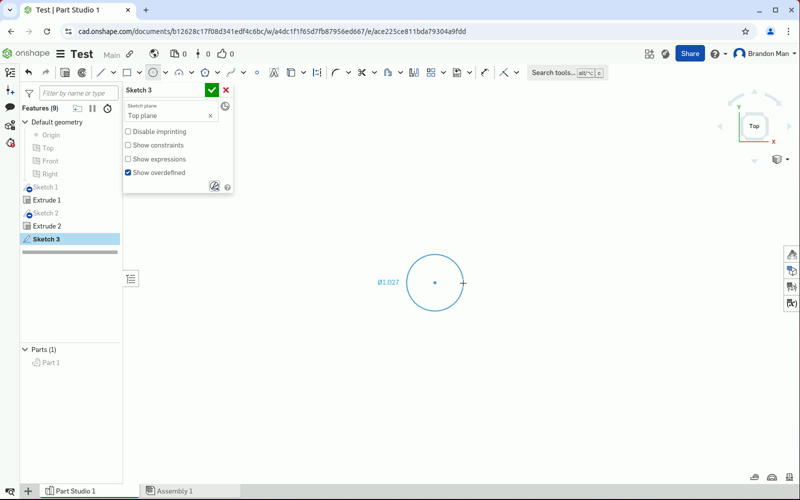
click(463, 282)
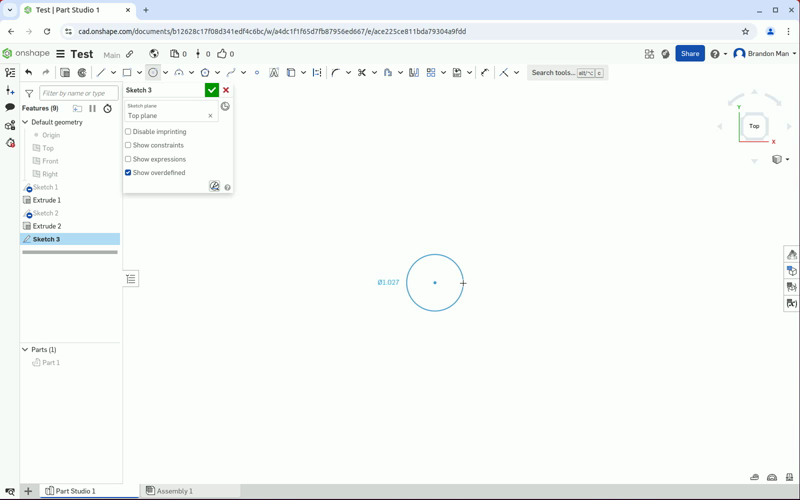
scroll(-6)
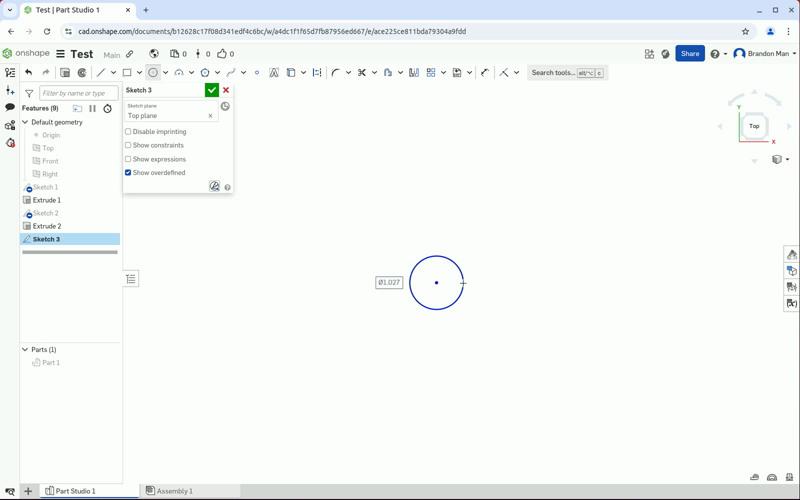
scroll(-6)
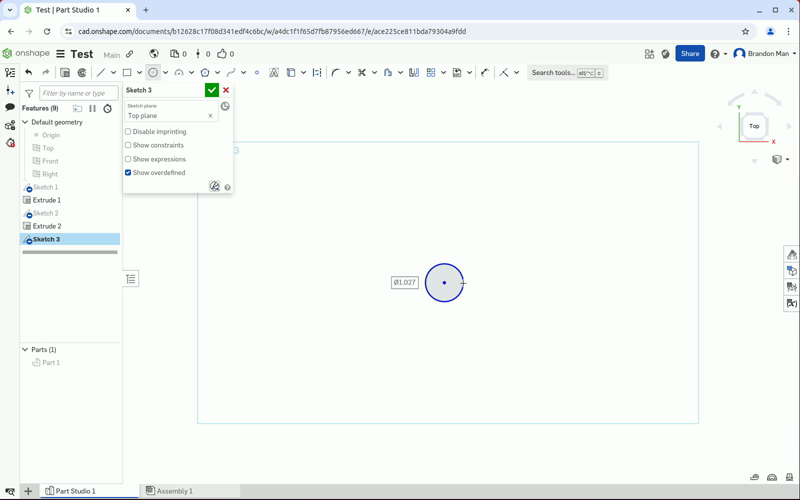
scroll(-6)
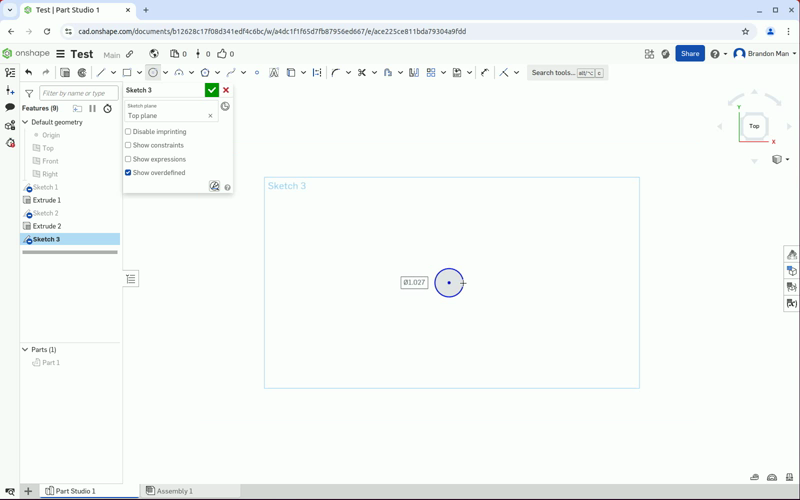
scroll(-6)
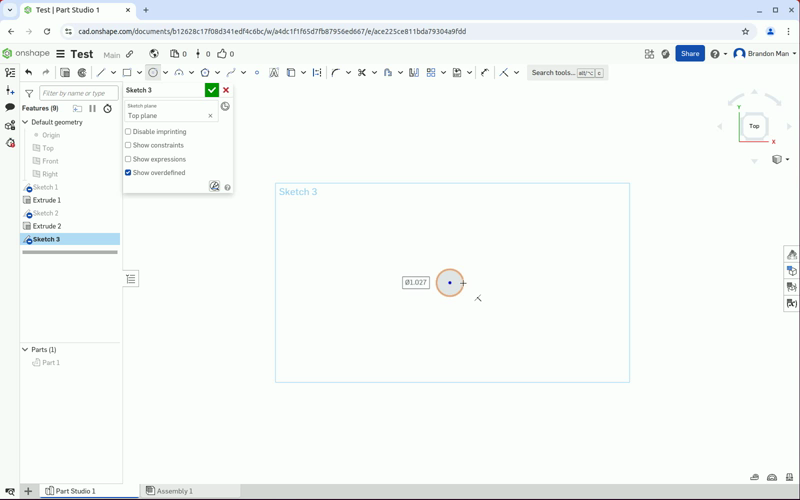
scroll(-6)
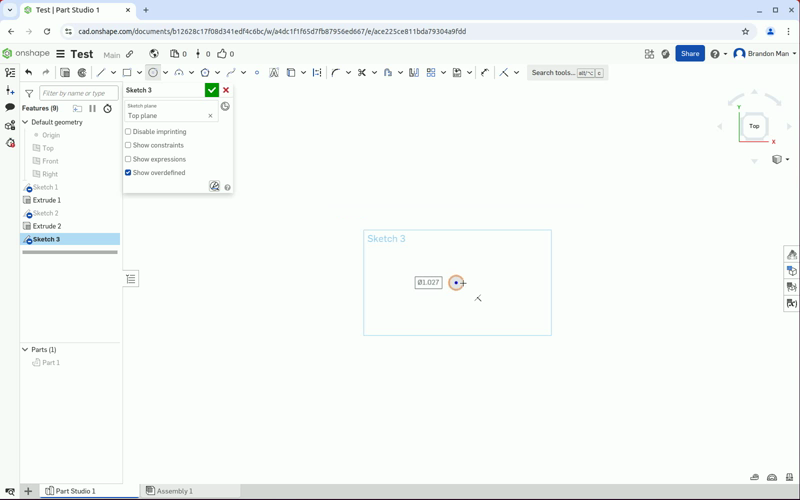
scroll(-6)
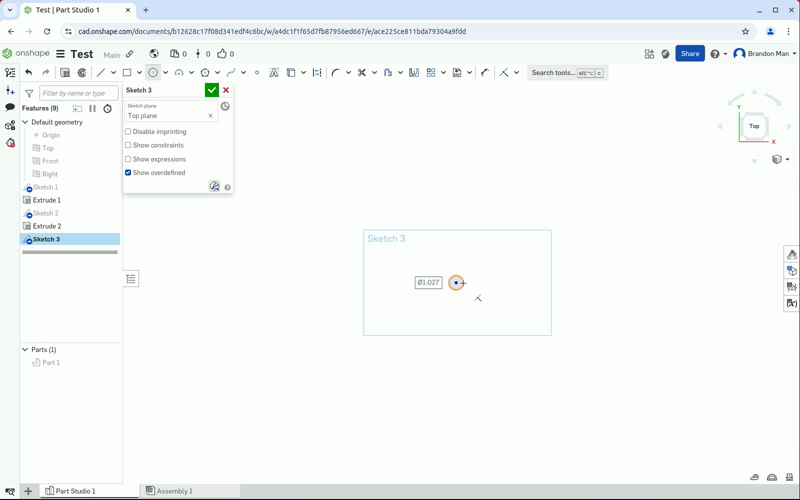
scroll(-6)
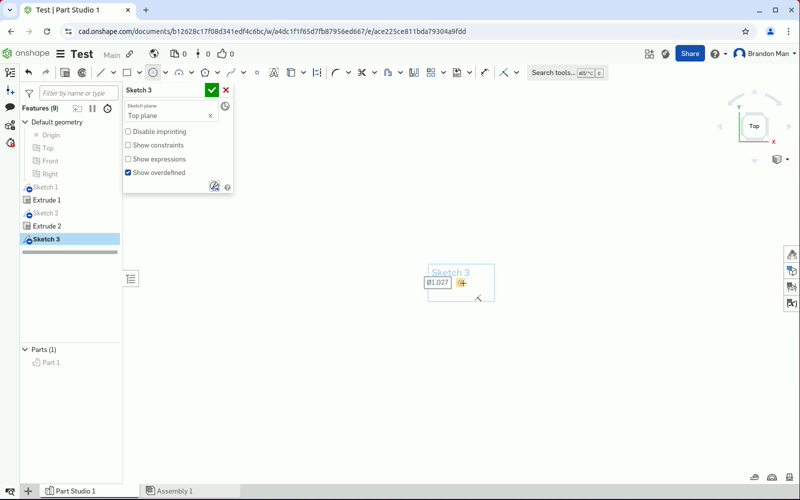
key(esc)
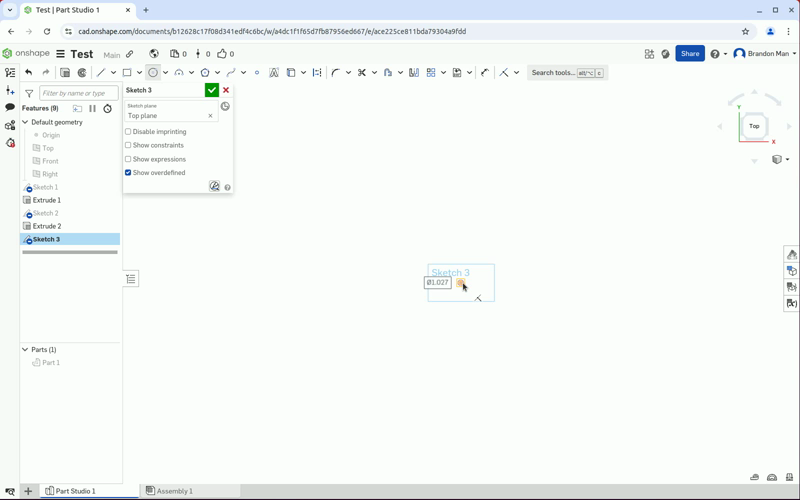
mouse_move(460, 284)
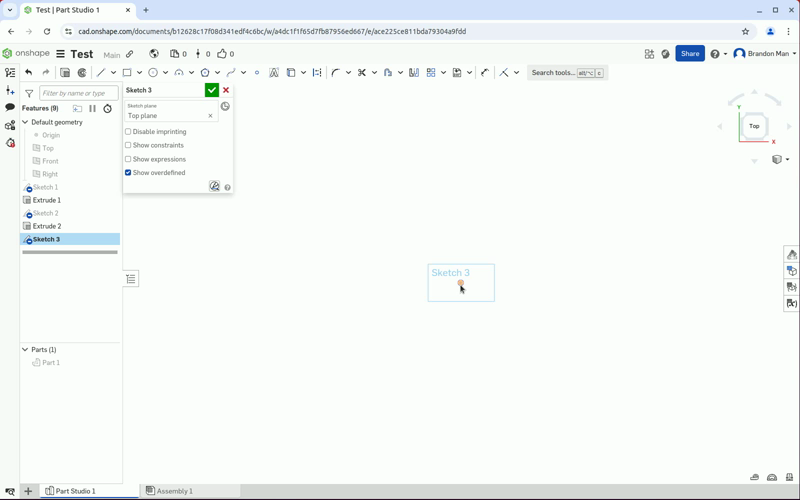
scroll(6)
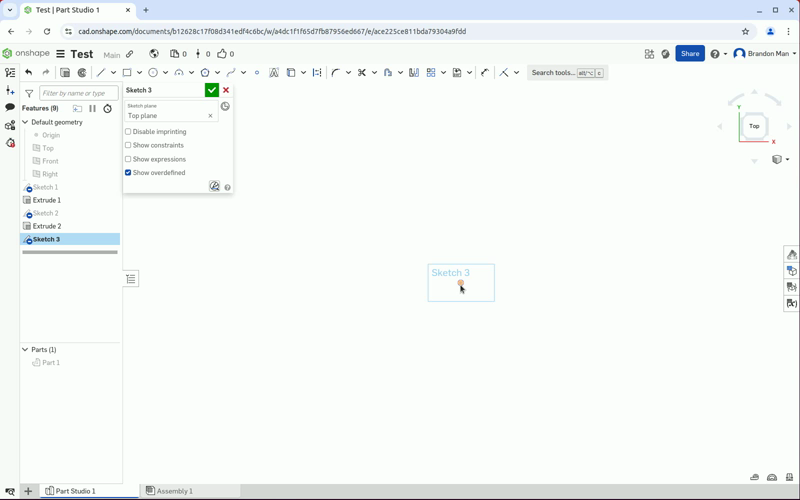
scroll(6)
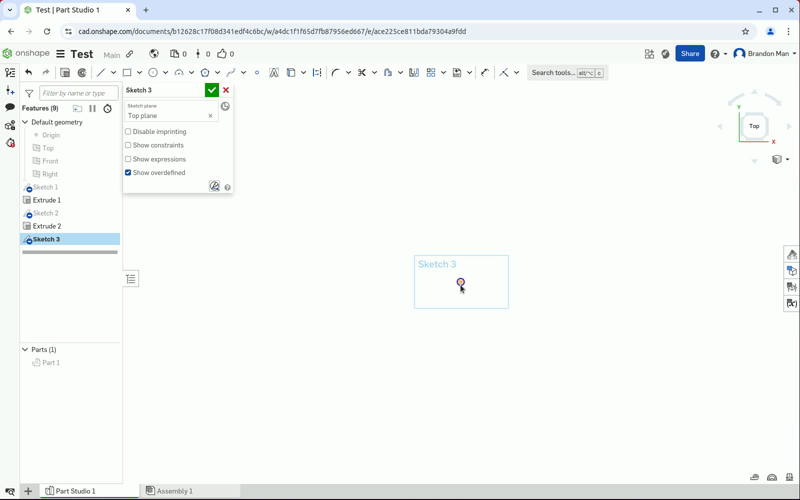
scroll(6)
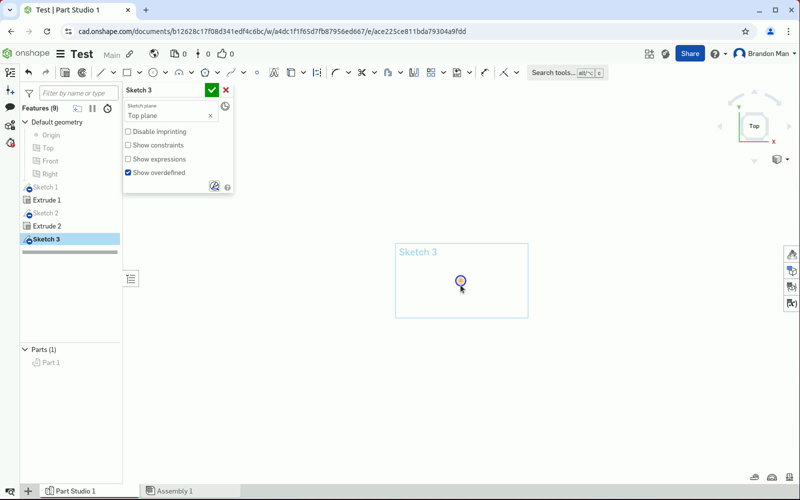
scroll(6)
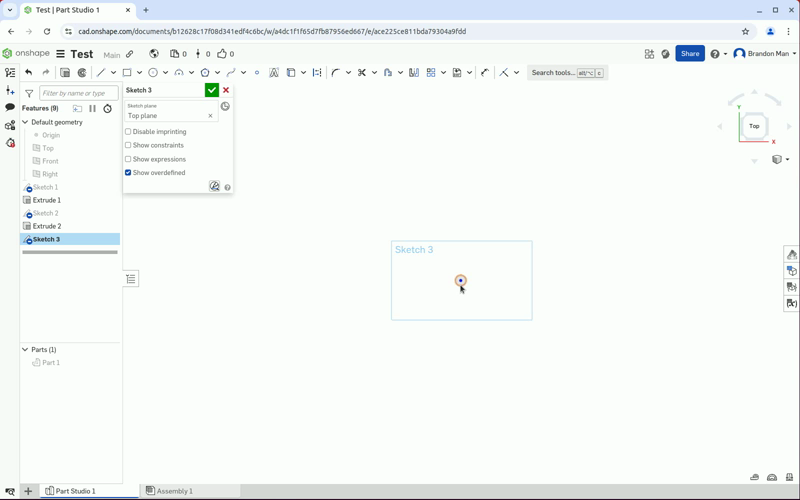
scroll(6)
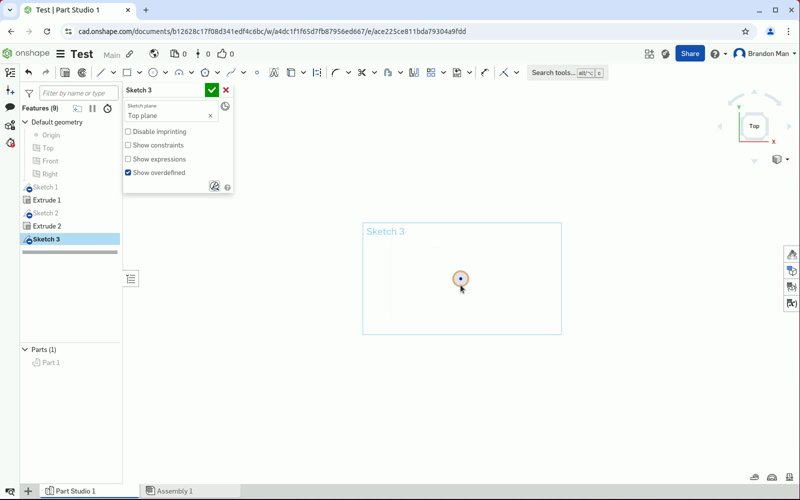
scroll(6)
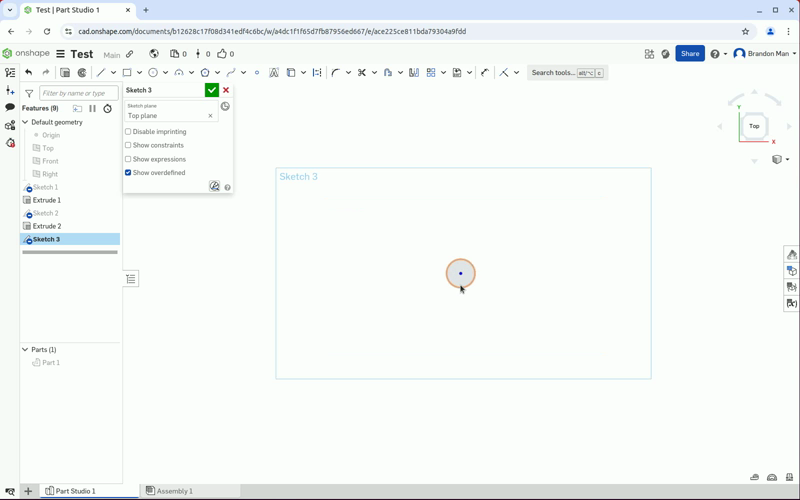
scroll(6)
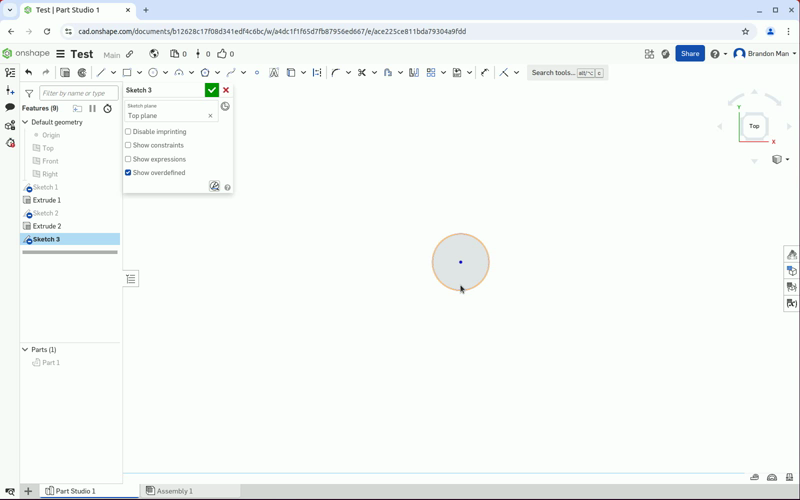
click(460, 284)
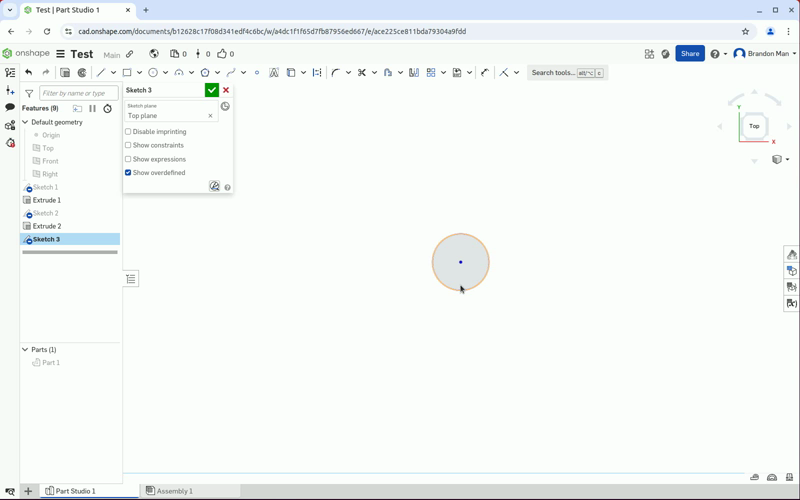
scroll(-6)
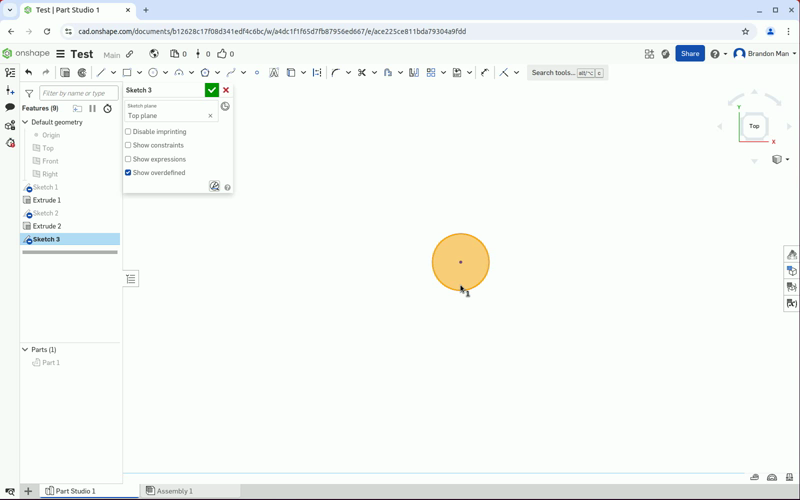
scroll(-6)
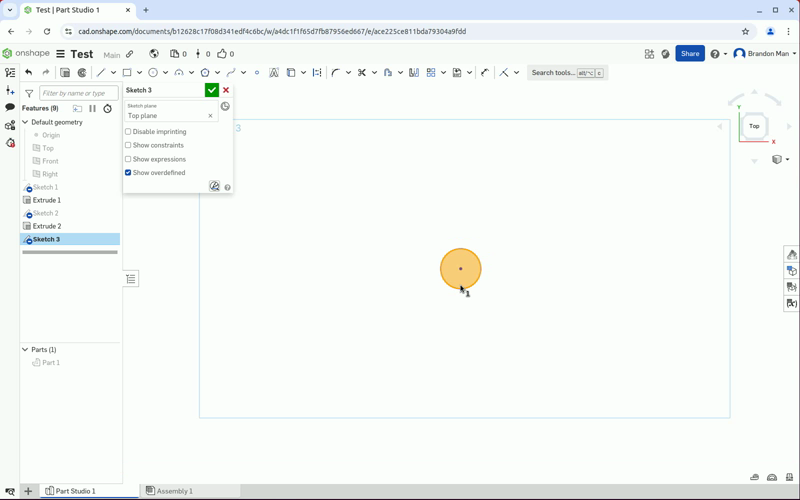
scroll(-6)
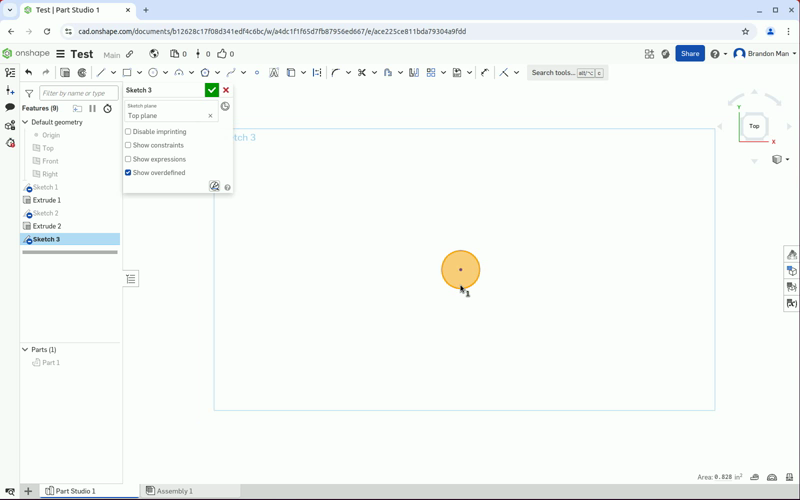
scroll(-6)
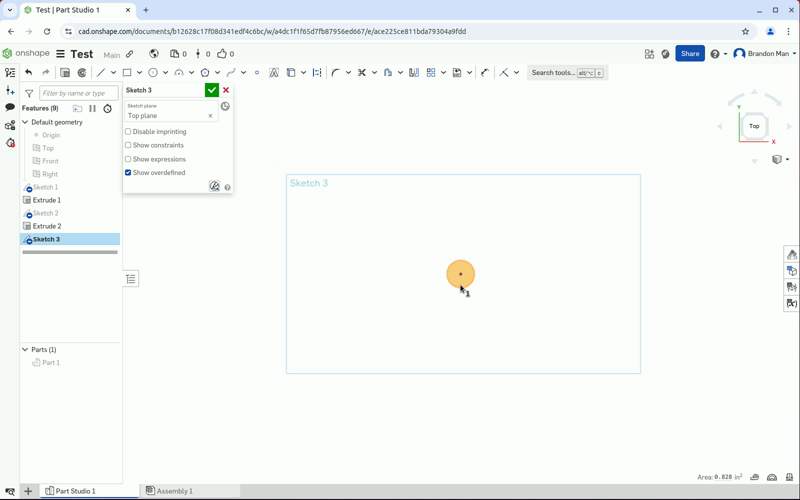
scroll(-6)
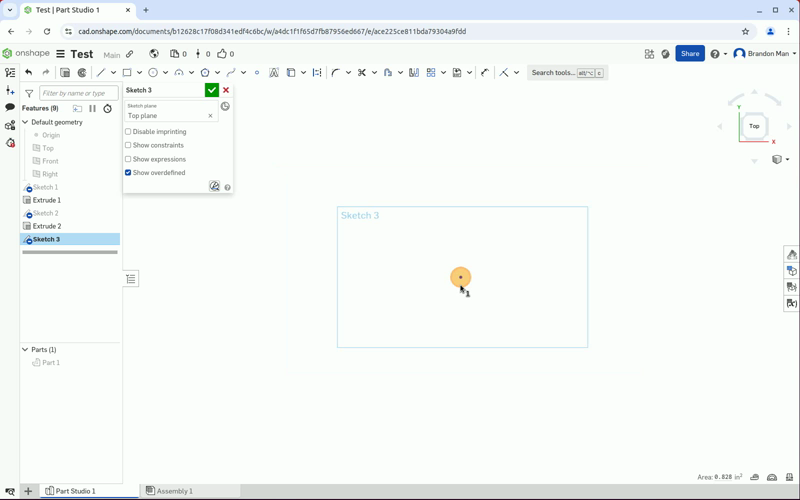
scroll(-6)
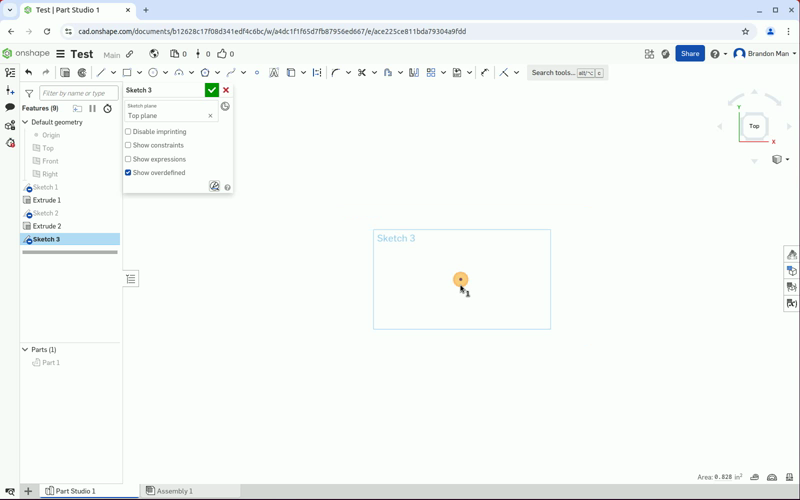
scroll(-6)
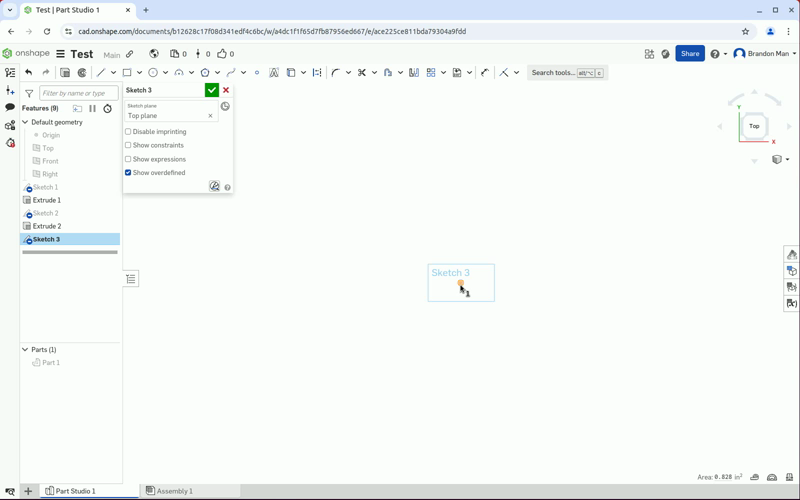
mouse_move(73, 352)
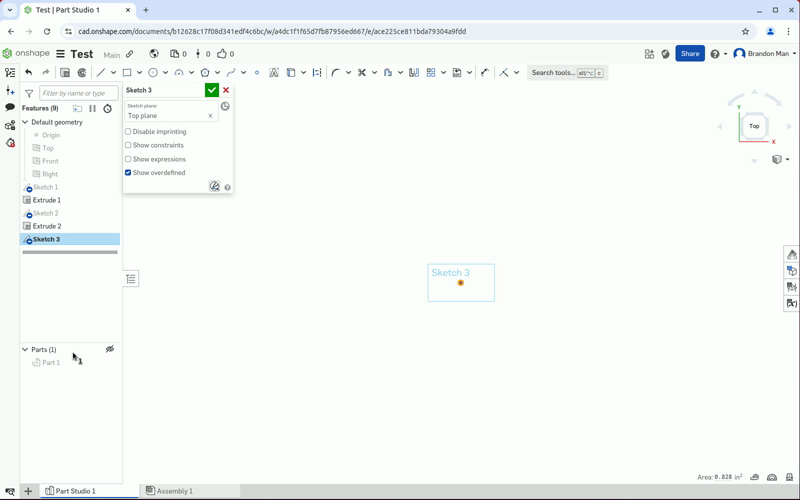
key(shift+y)
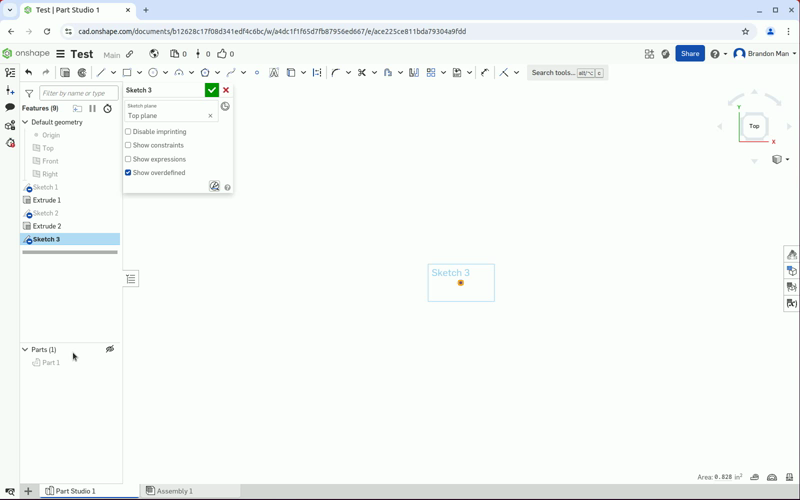
key(shift+e)
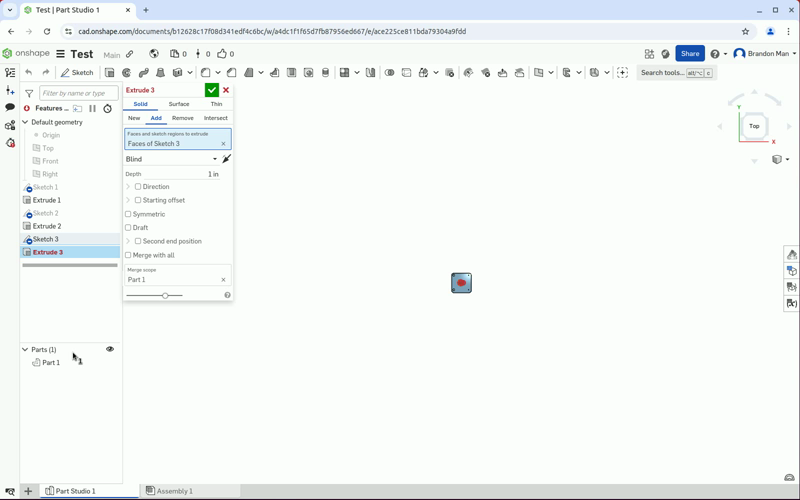
mouse_move(143, 106)
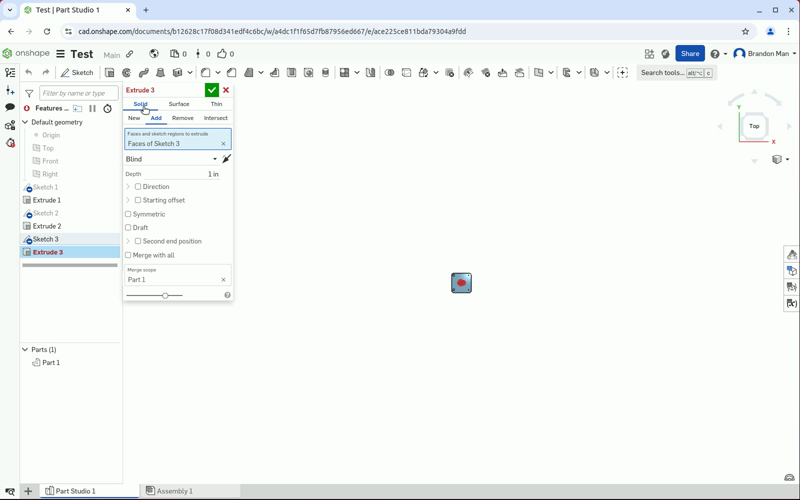
click(143, 106)
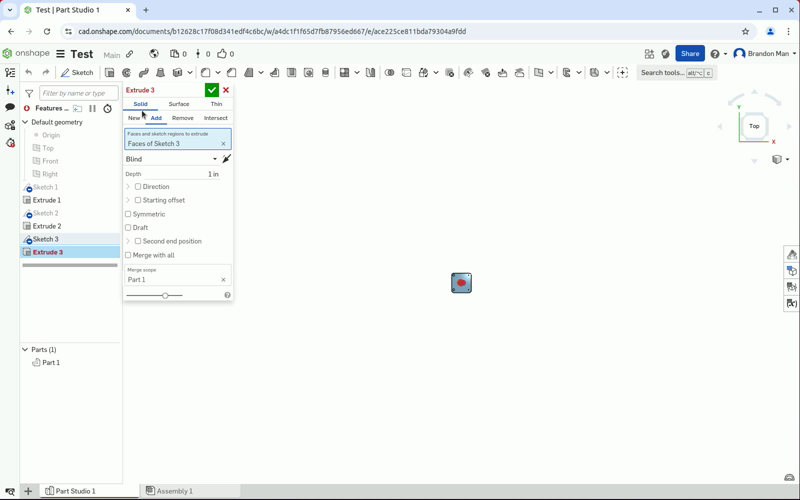
mouse_move(137, 120)
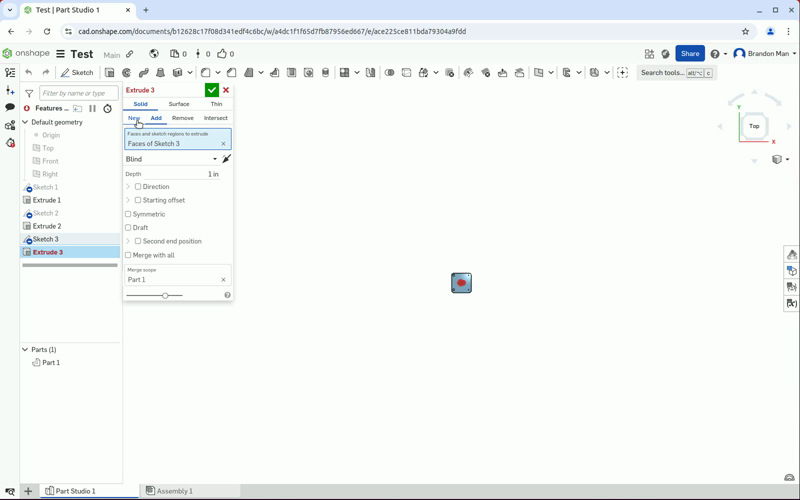
click(137, 120)
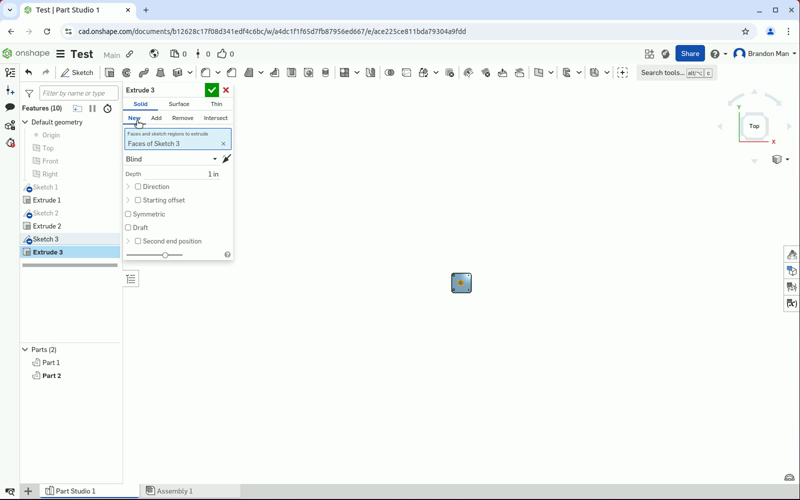
key(tab, 4)
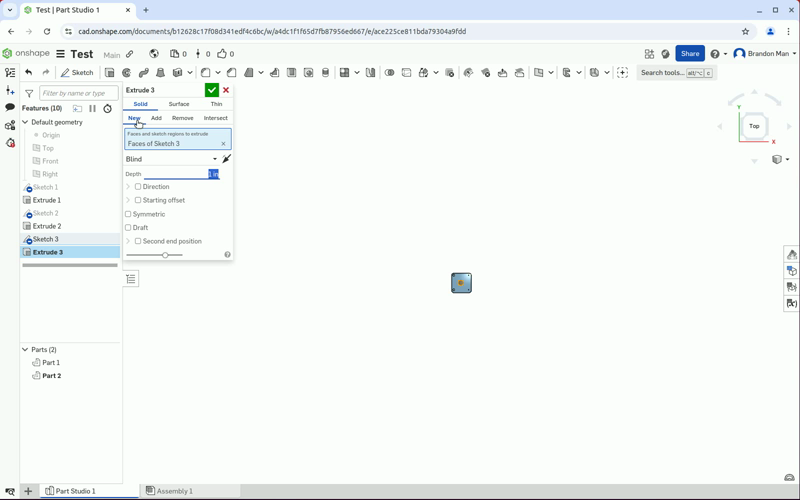
text(-3.611)
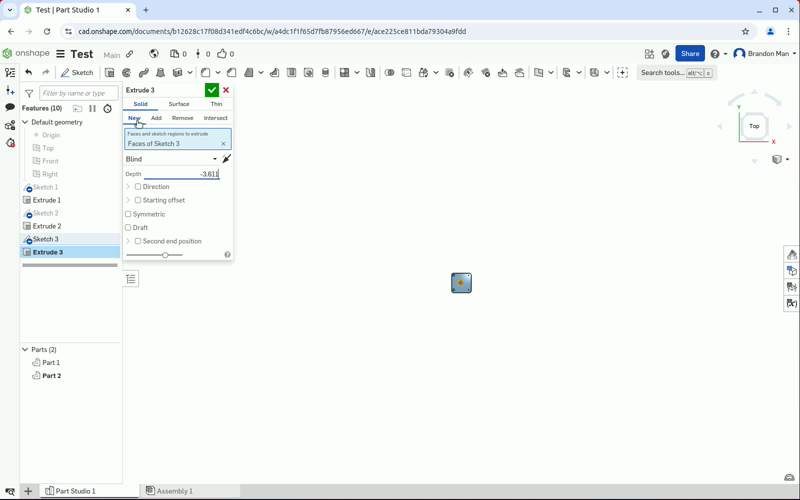
key(enter)
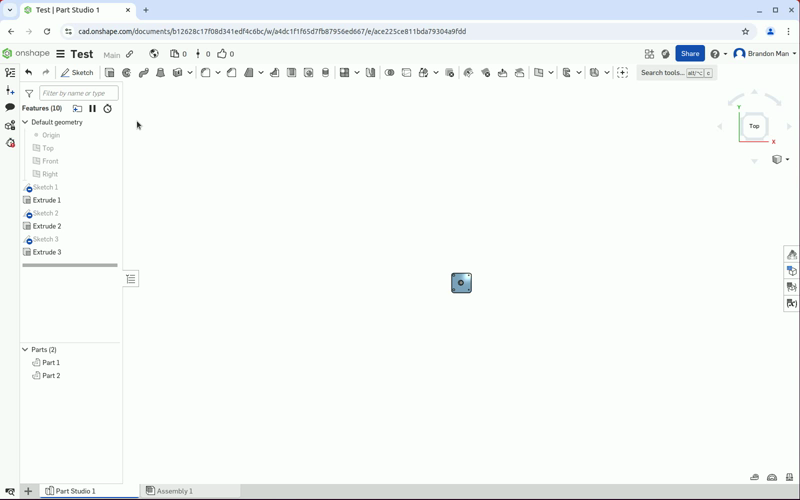
key(shift+h)
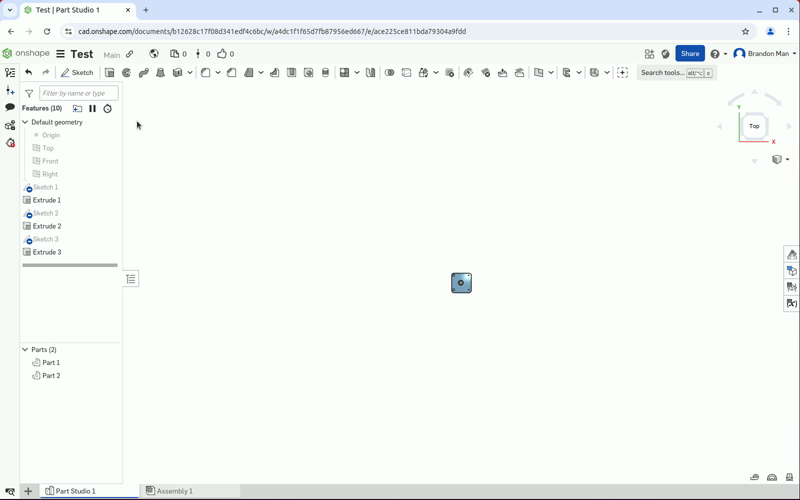
key(shift+h)
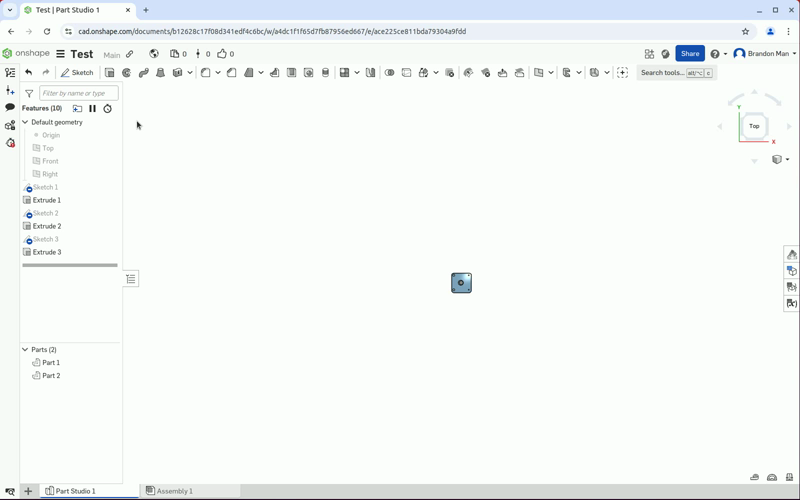
mouse_move(73, 189)
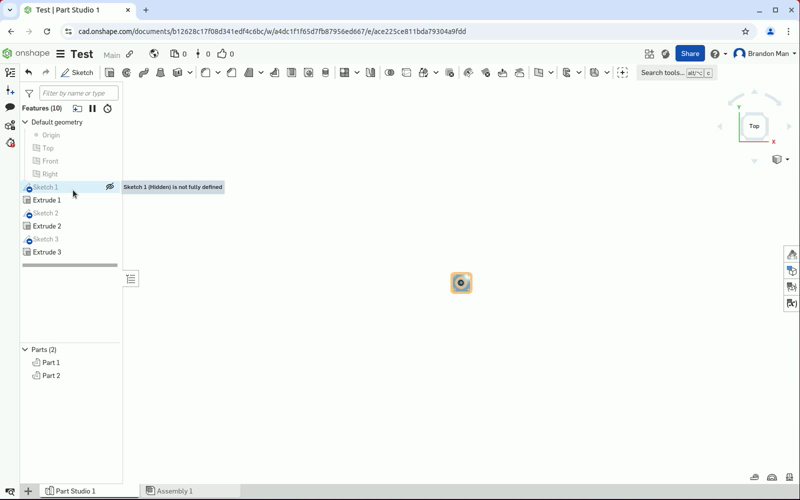
click(73, 189)
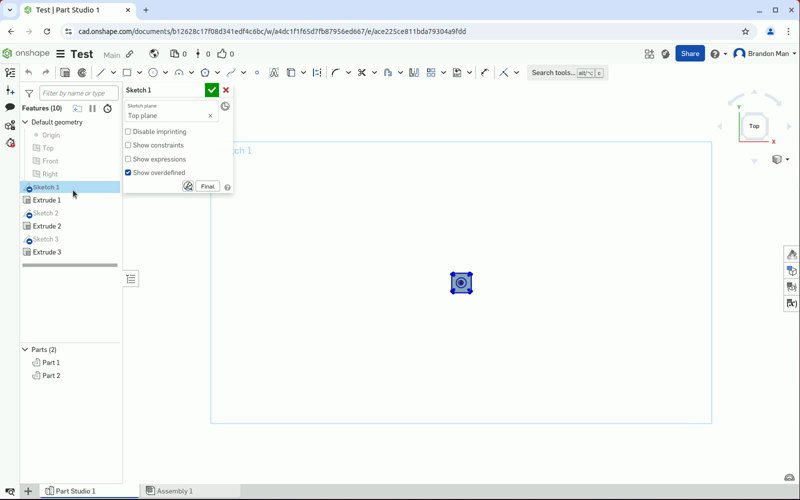
mouse_move(229, 92)
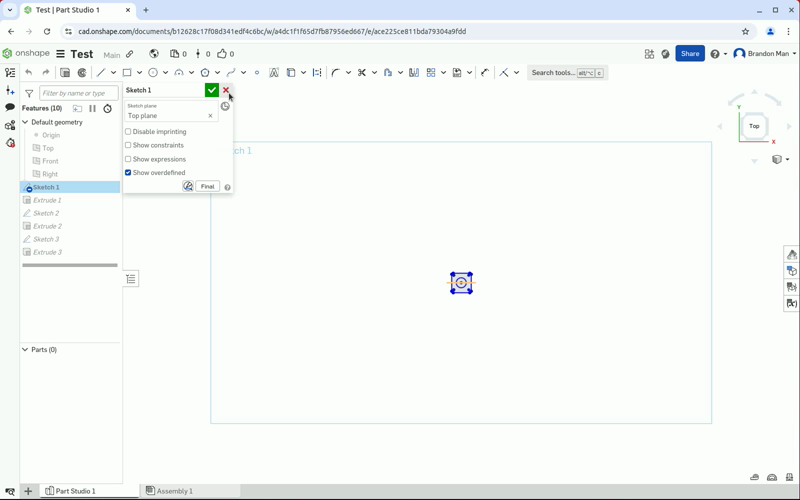
click(229, 92)
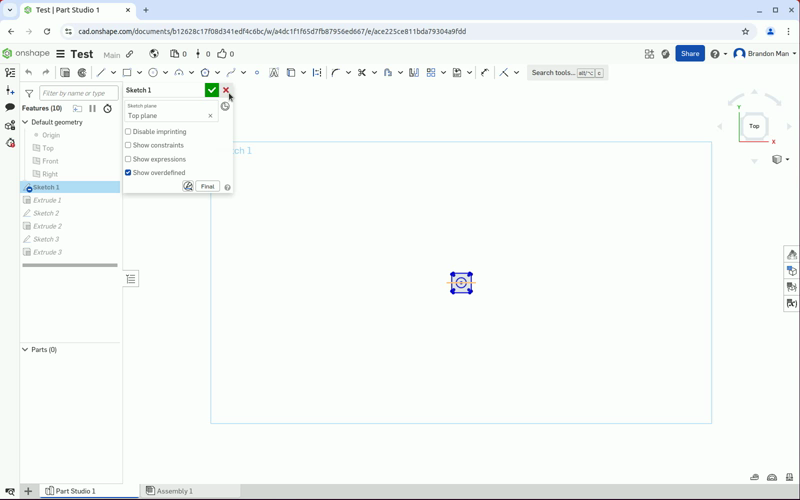
key(shift+s)
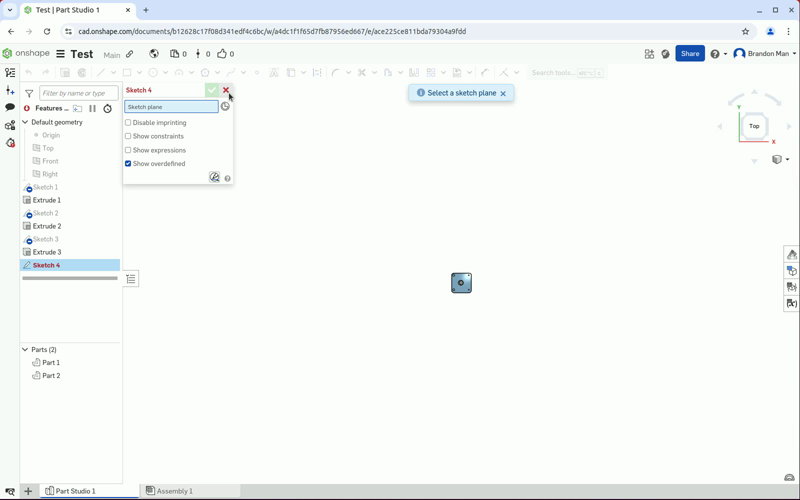
mouse_move(73, 150)
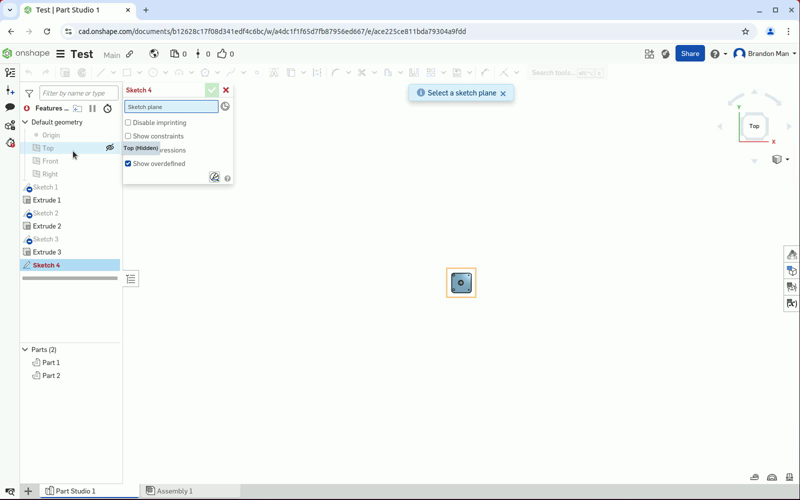
click(73, 150)
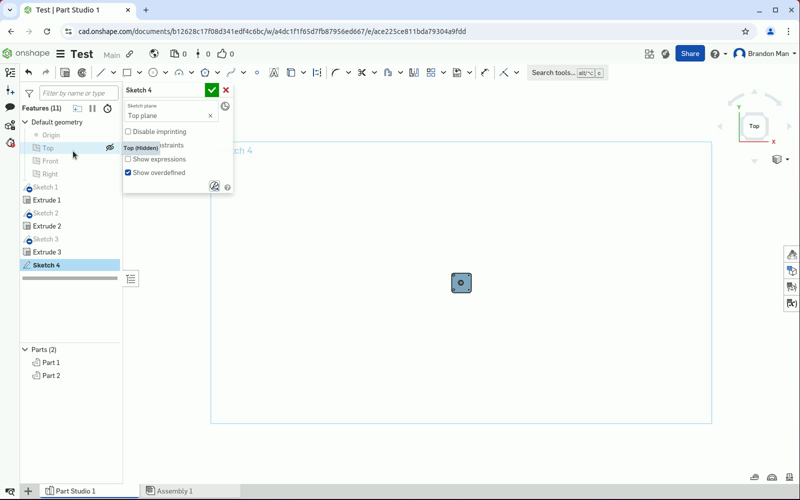
mouse_move(73, 352)
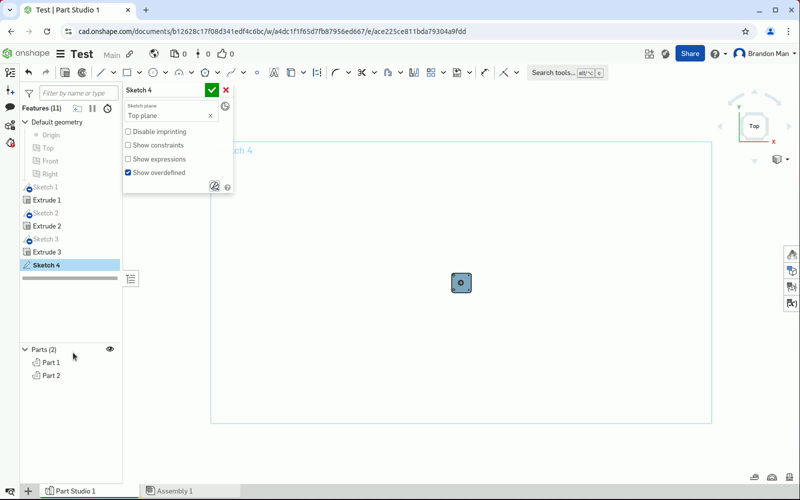
key(y)
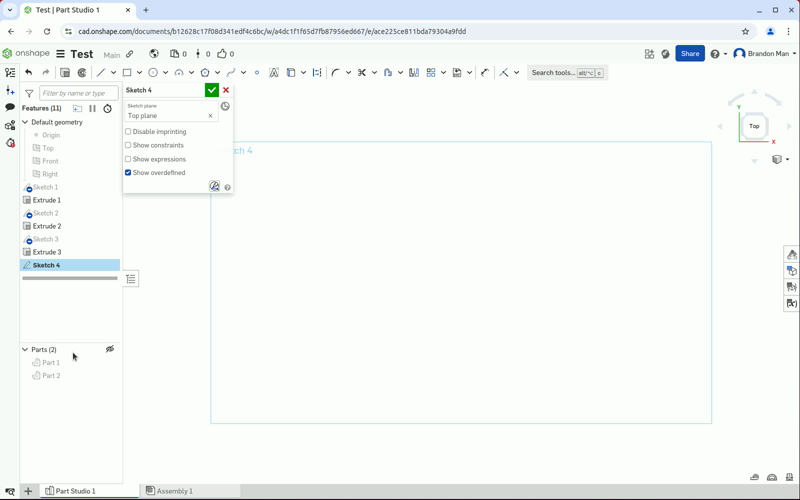
key(c)
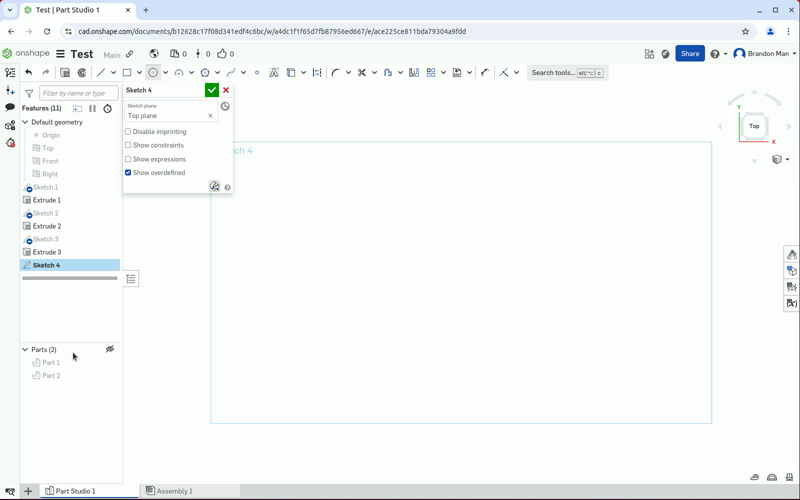
key_down(shift)
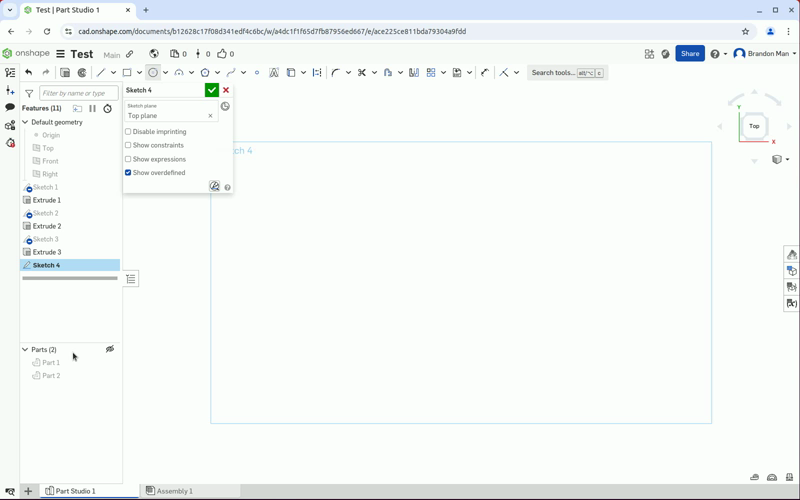
mouse_move(461, 282)
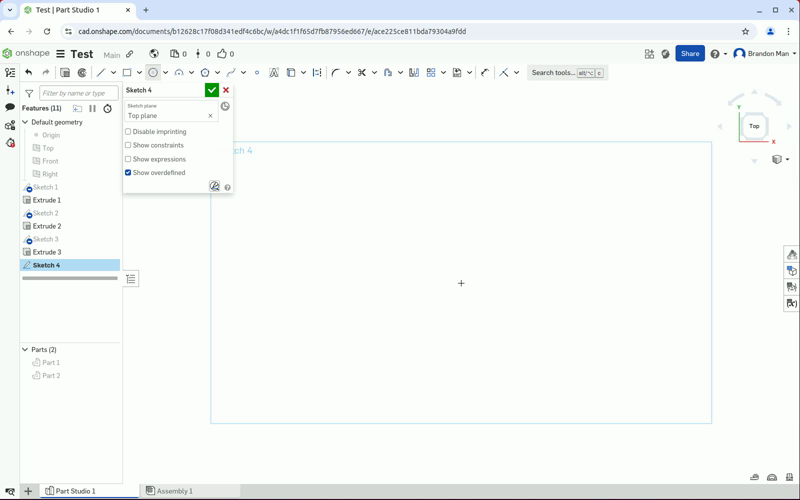
click(461, 282)
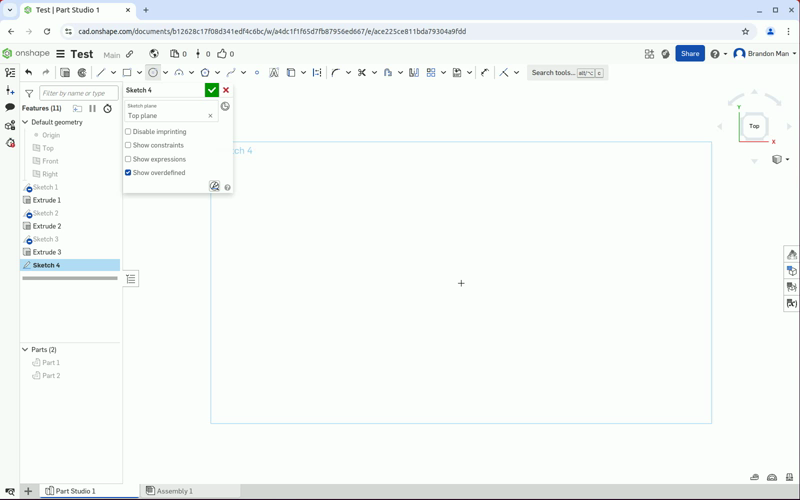
key_up(shift)
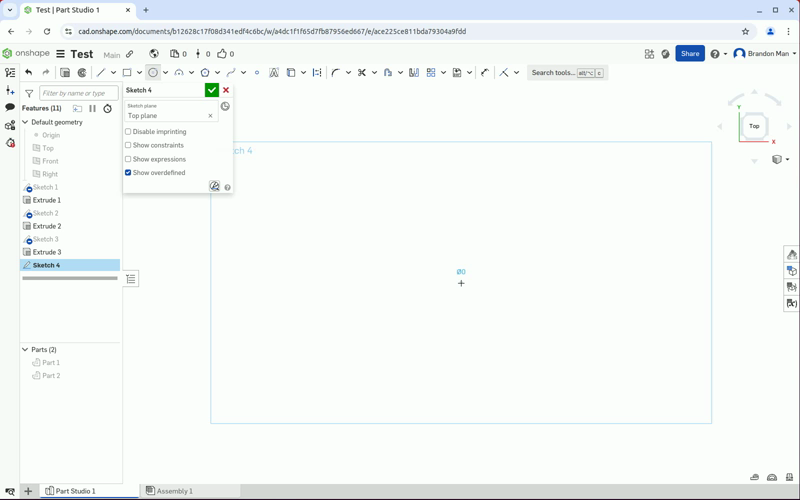
mouse_move(466, 282)
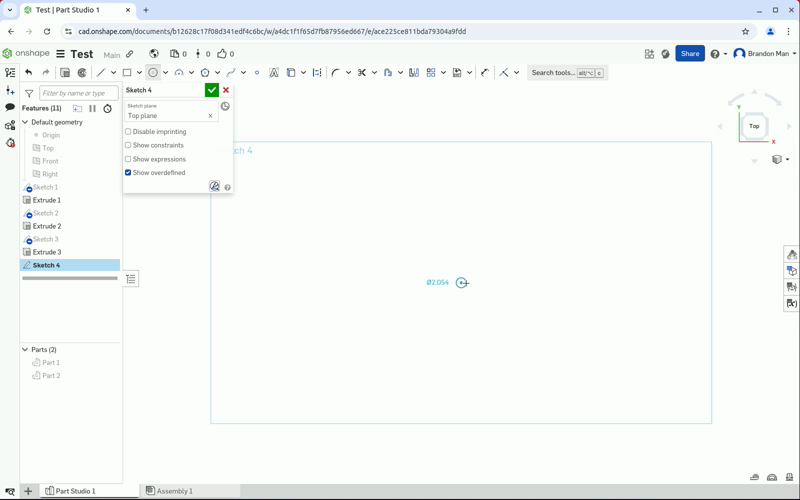
click(466, 282)
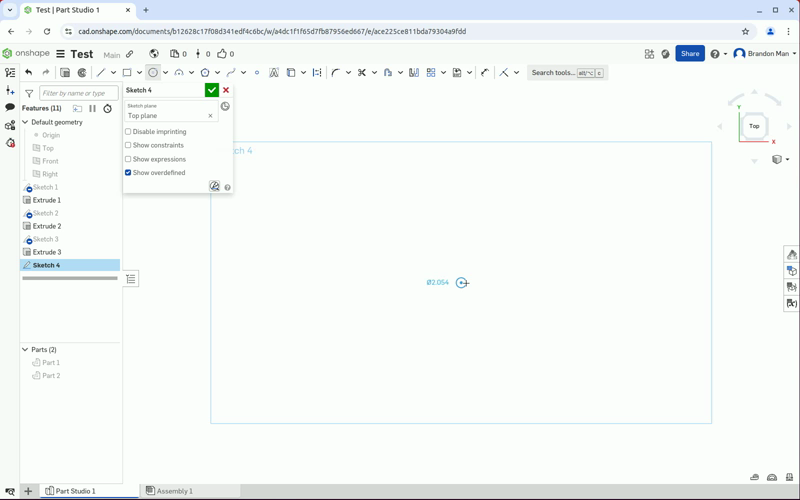
key(esc)
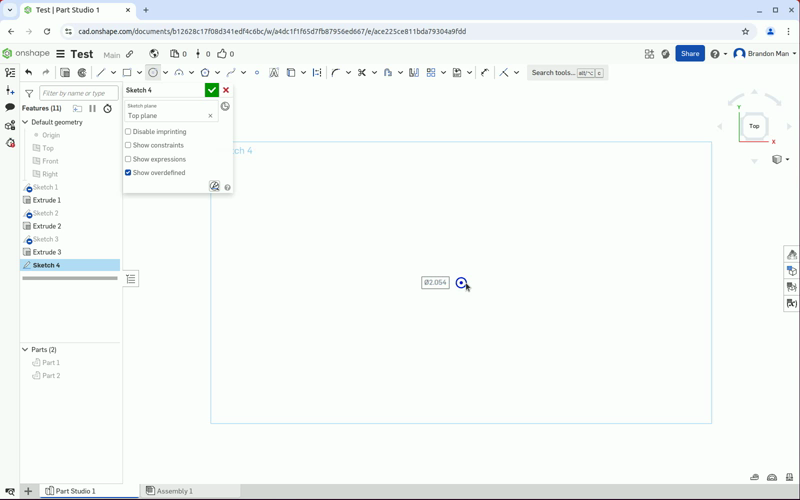
key(c)
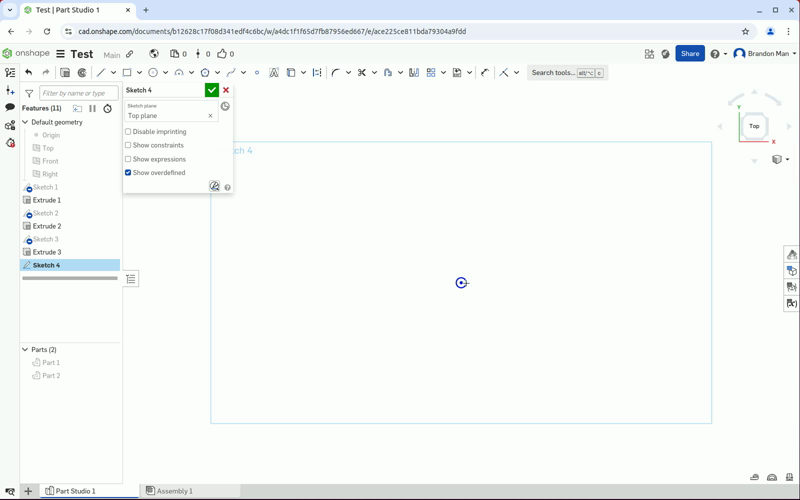
key_down(shift)
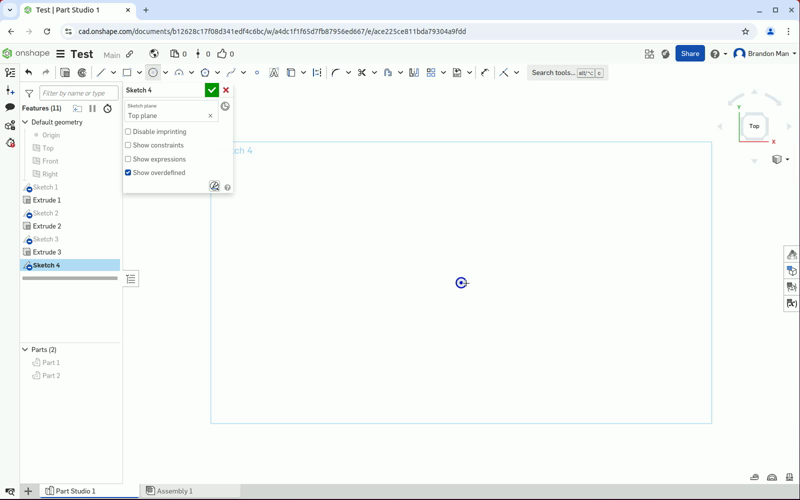
mouse_move(461, 282)
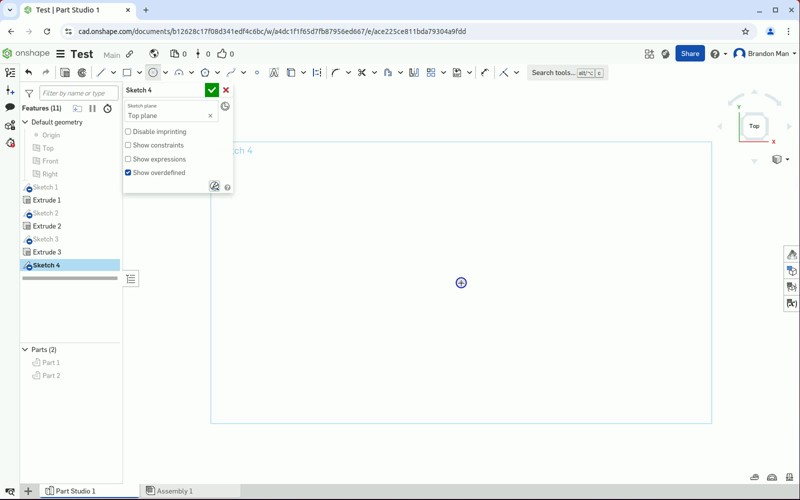
click(461, 282)
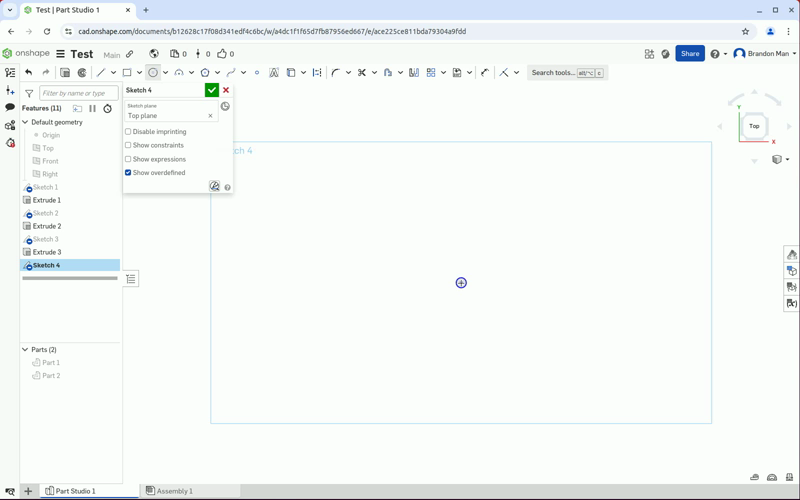
key_up(shift)
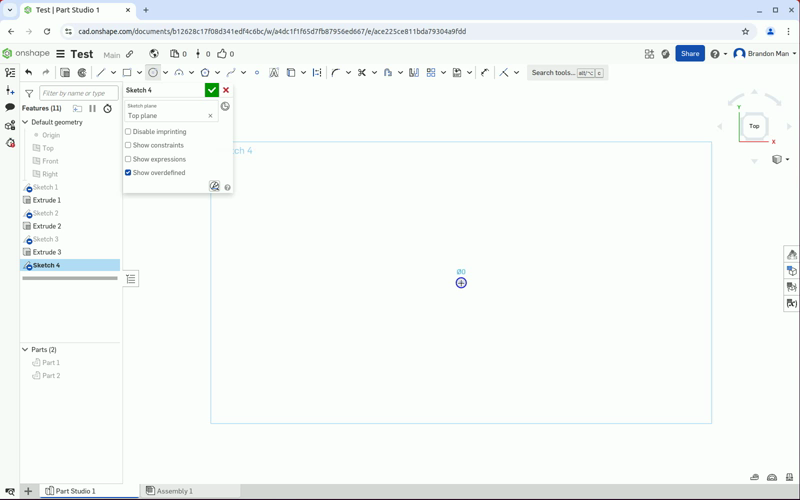
mouse_move(463, 282)
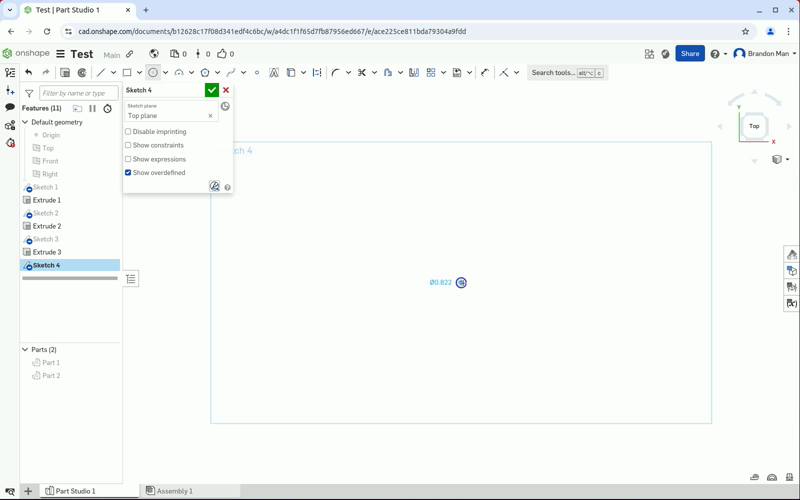
scroll(6)
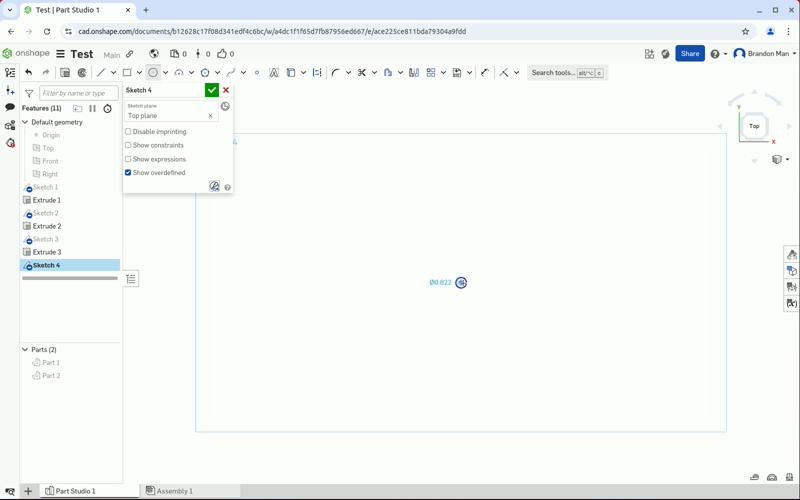
scroll(6)
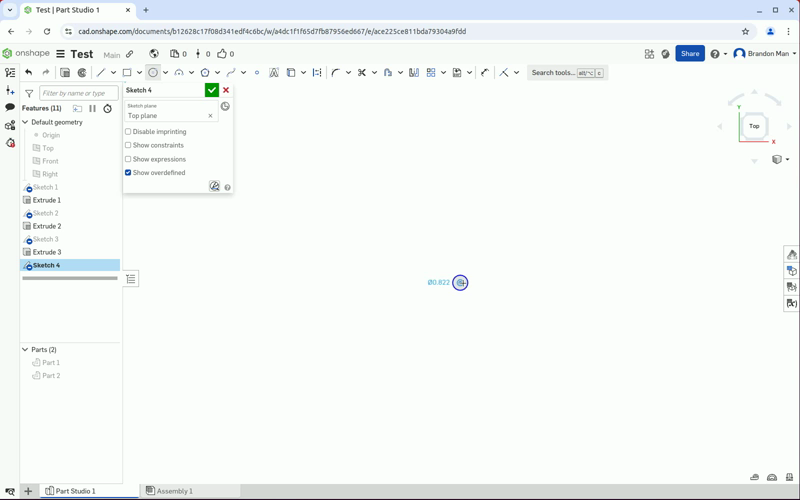
scroll(6)
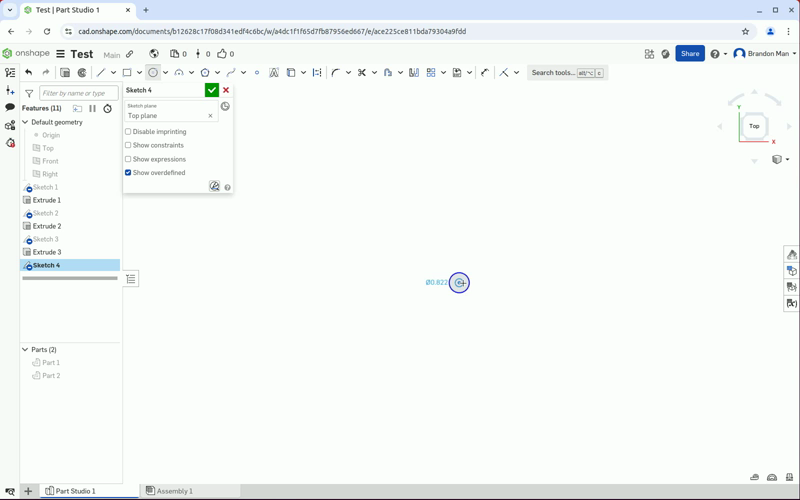
scroll(6)
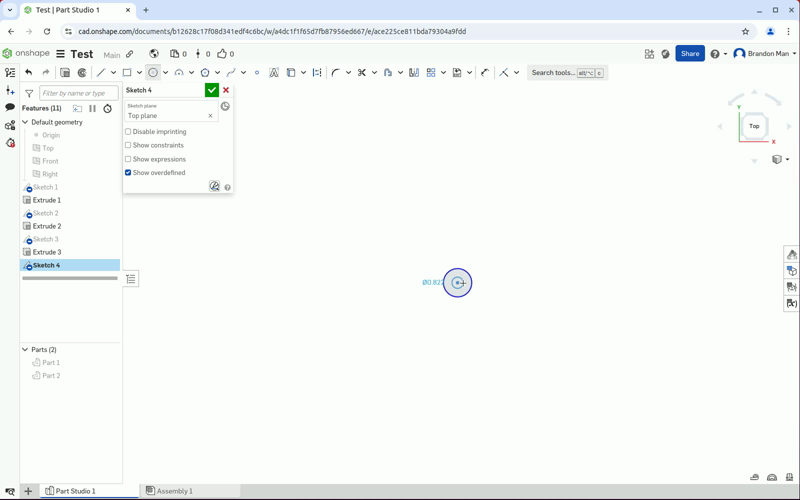
scroll(6)
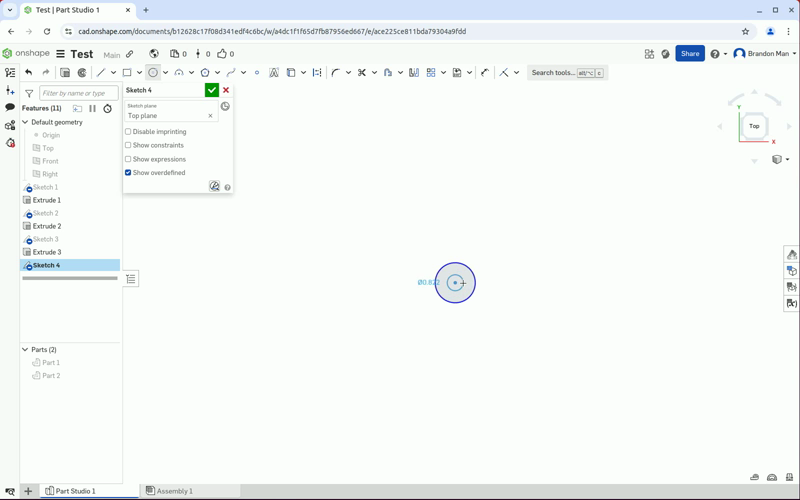
scroll(6)
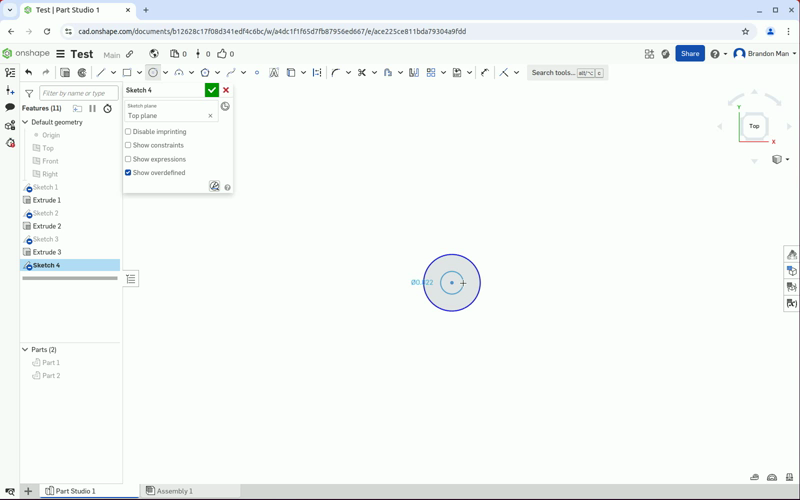
scroll(6)
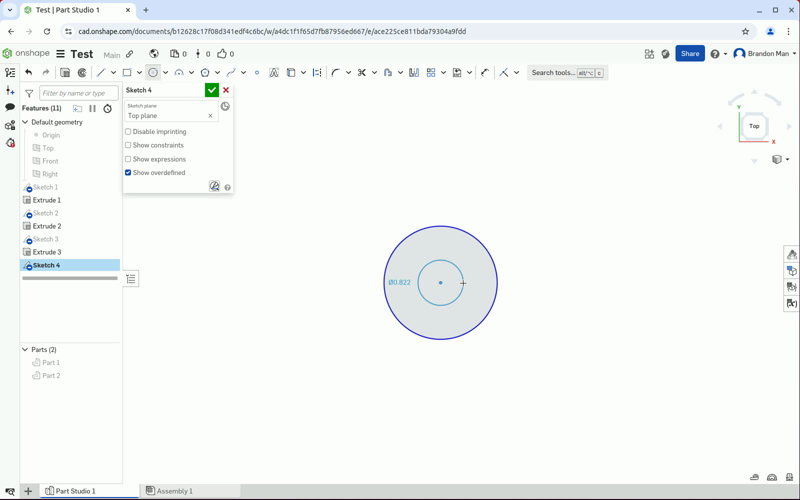
click(463, 282)
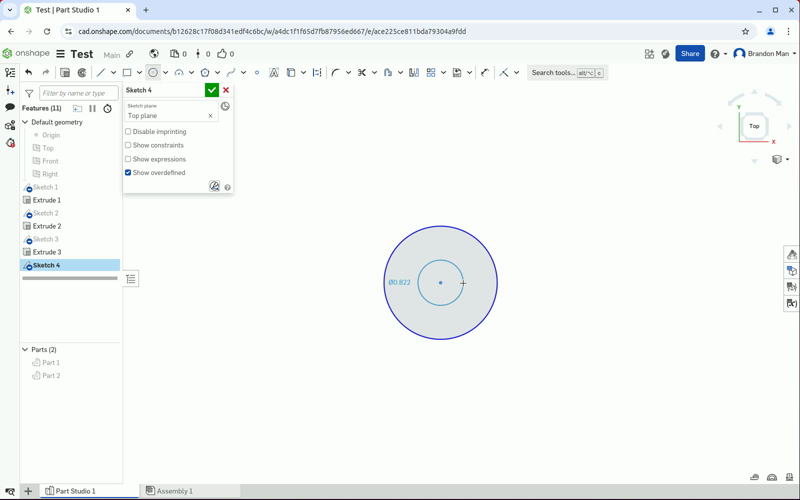
scroll(-6)
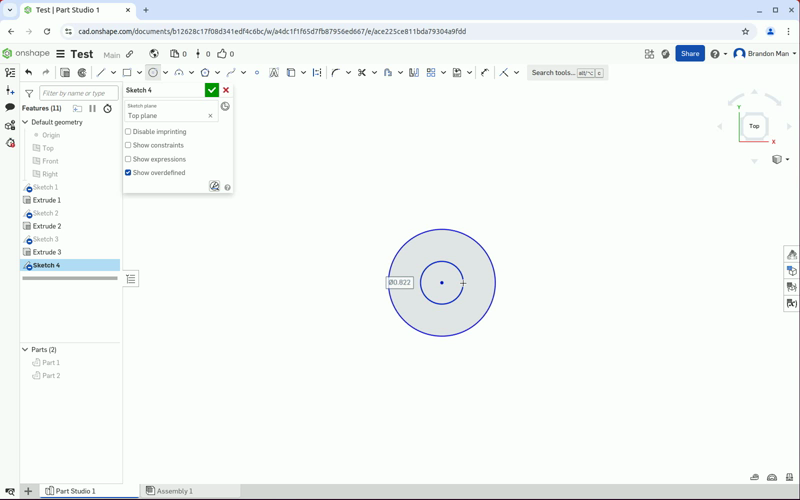
scroll(-6)
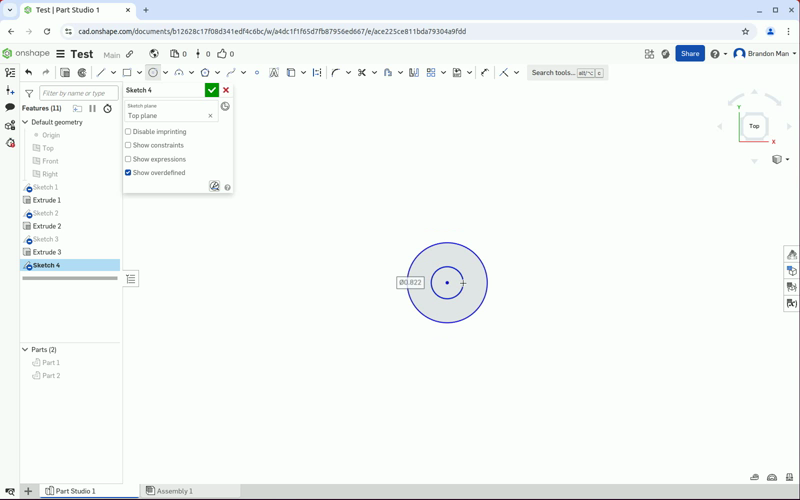
scroll(-6)
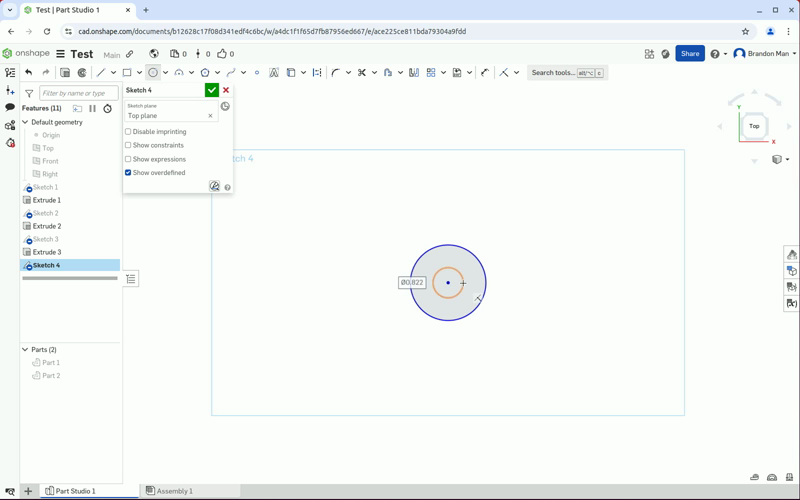
scroll(-6)
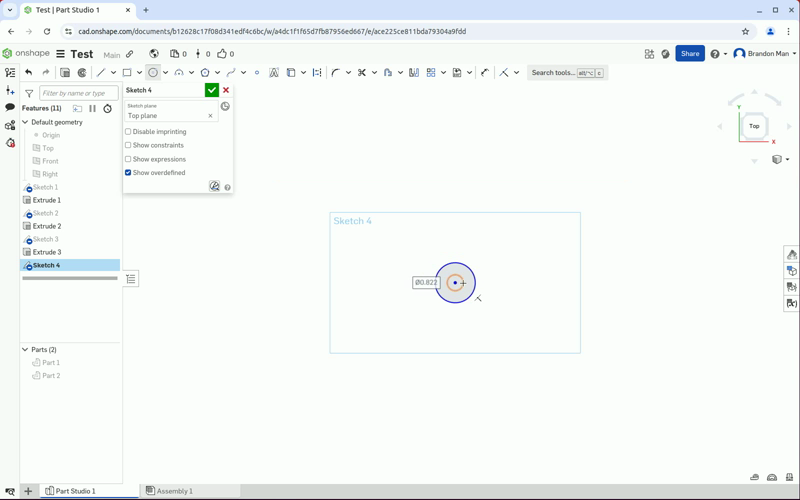
scroll(-6)
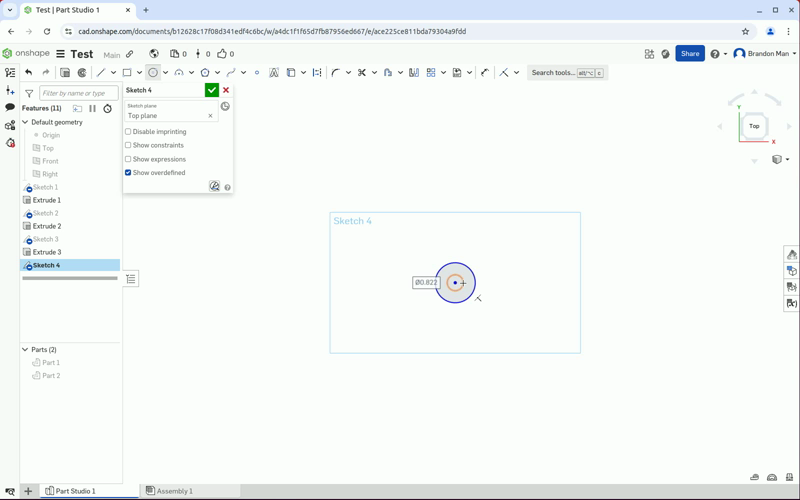
scroll(-6)
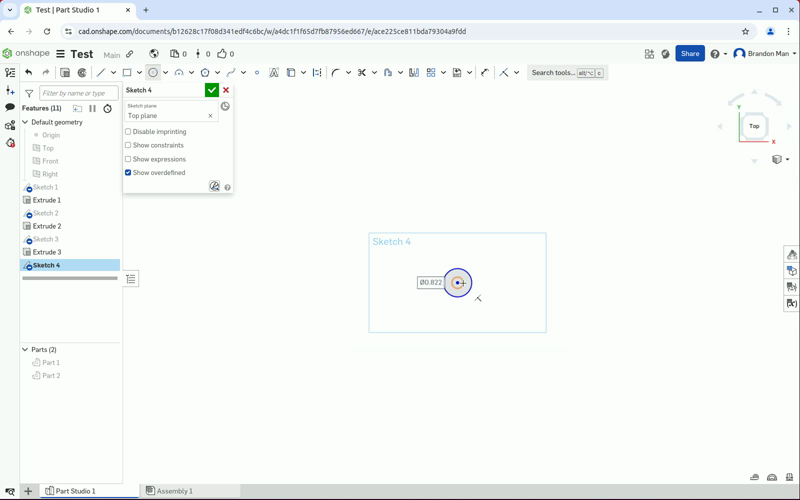
scroll(-6)
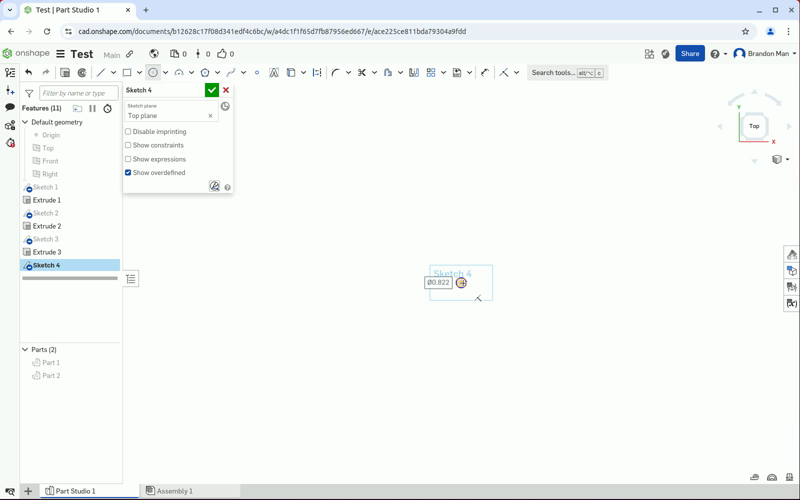
key(esc)
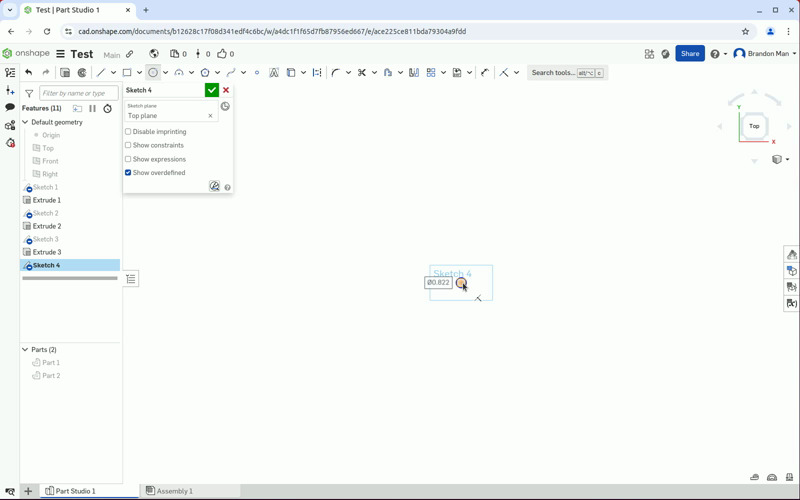
mouse_move(465, 284)
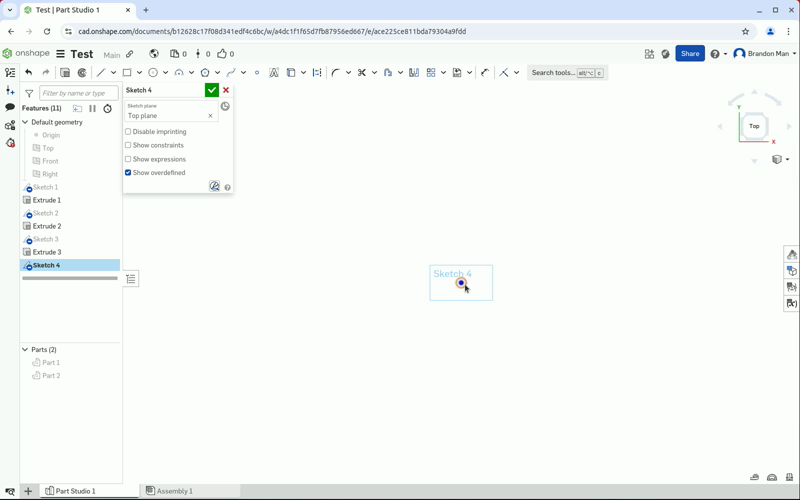
scroll(6)
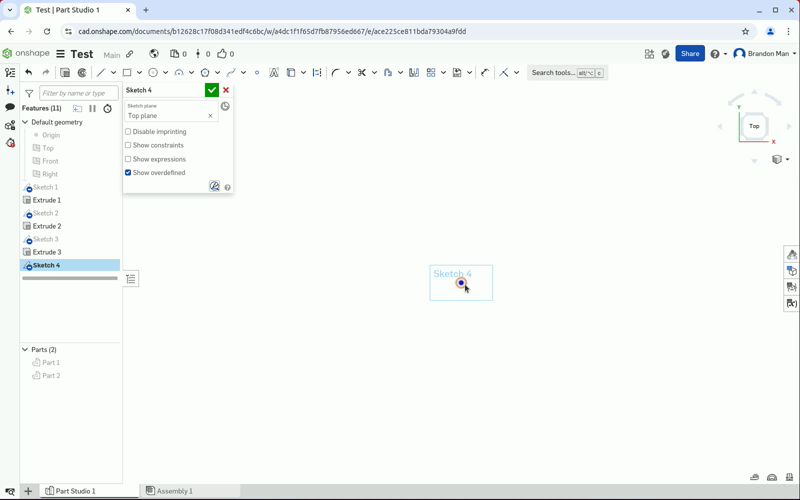
scroll(6)
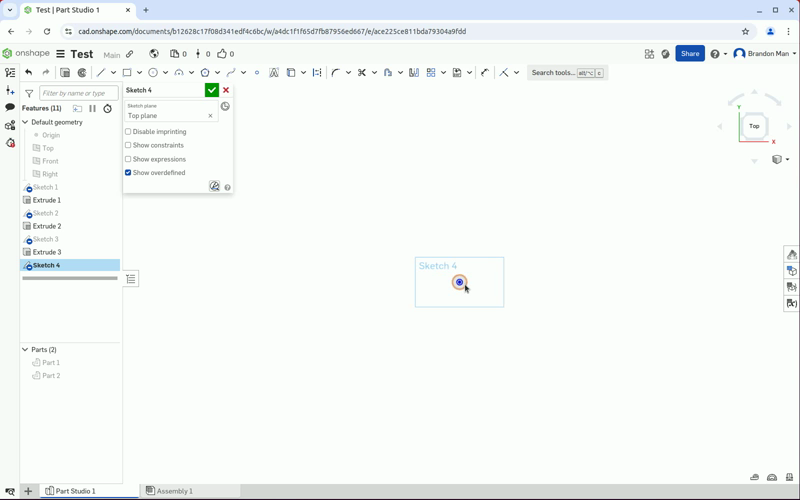
scroll(6)
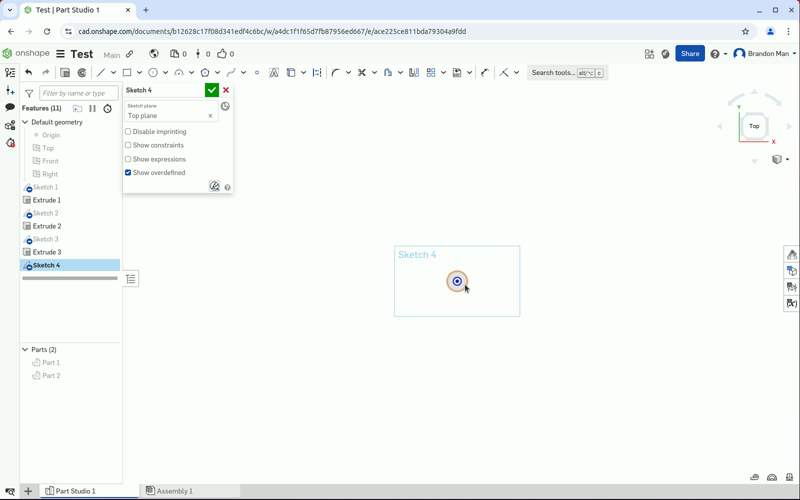
scroll(6)
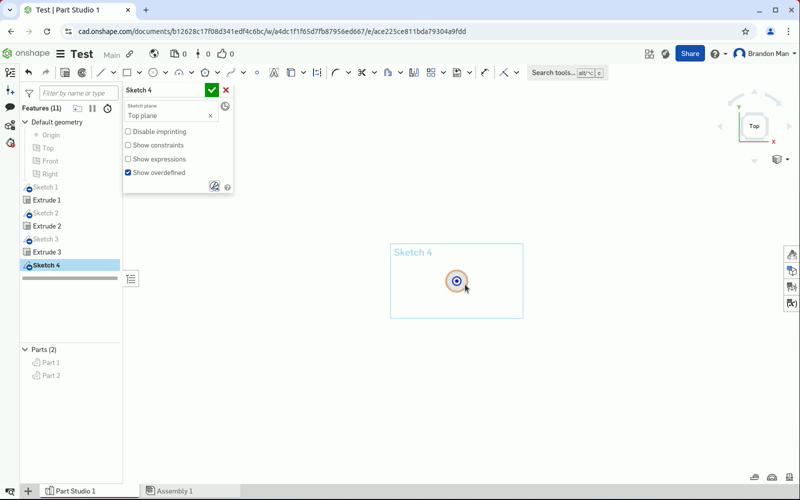
scroll(6)
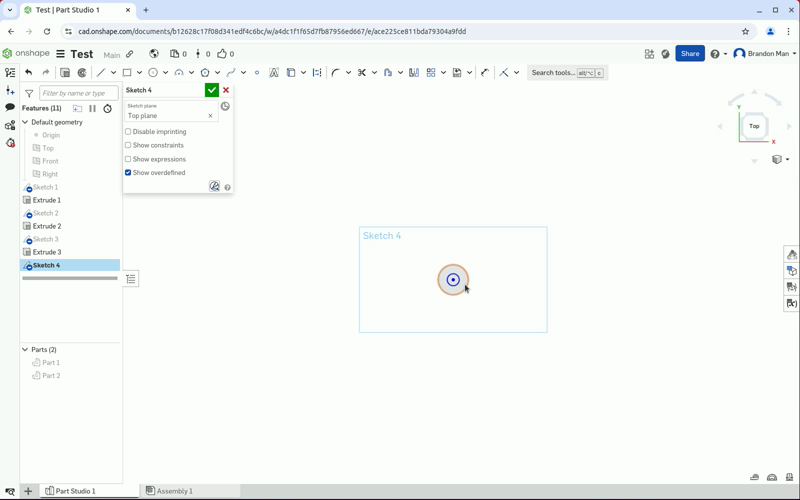
scroll(6)
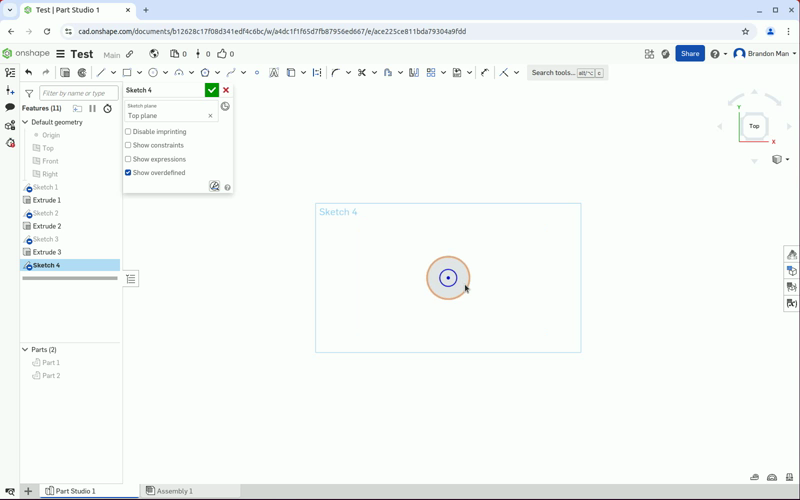
scroll(6)
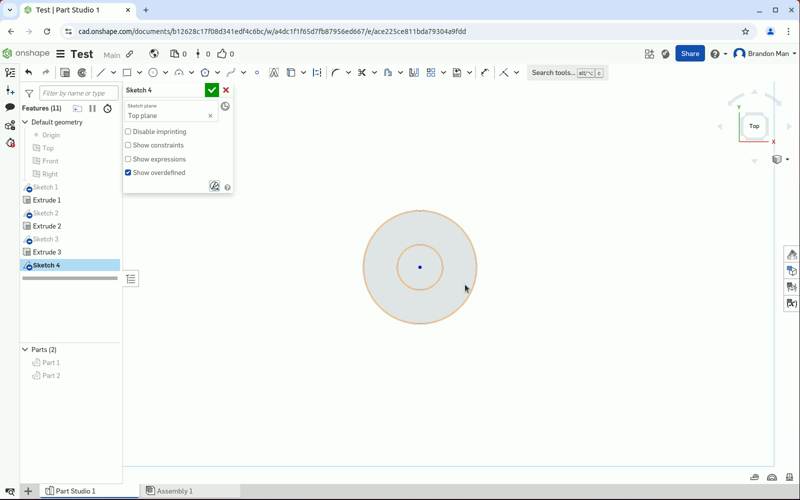
click(465, 284)
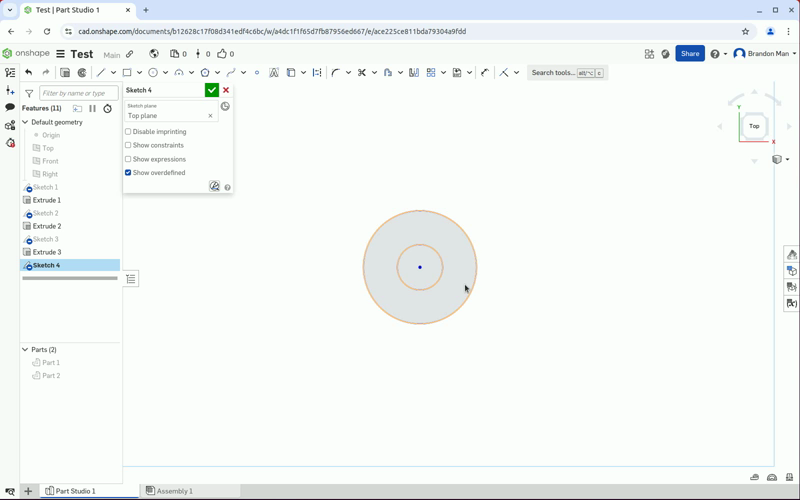
scroll(-6)
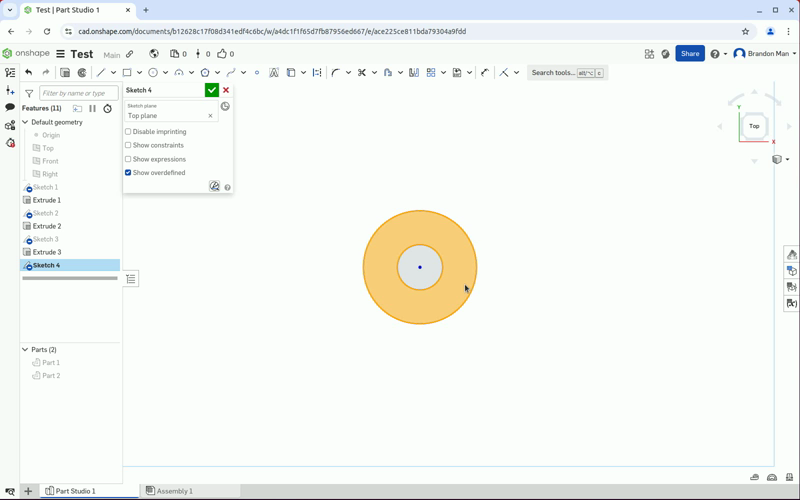
scroll(-6)
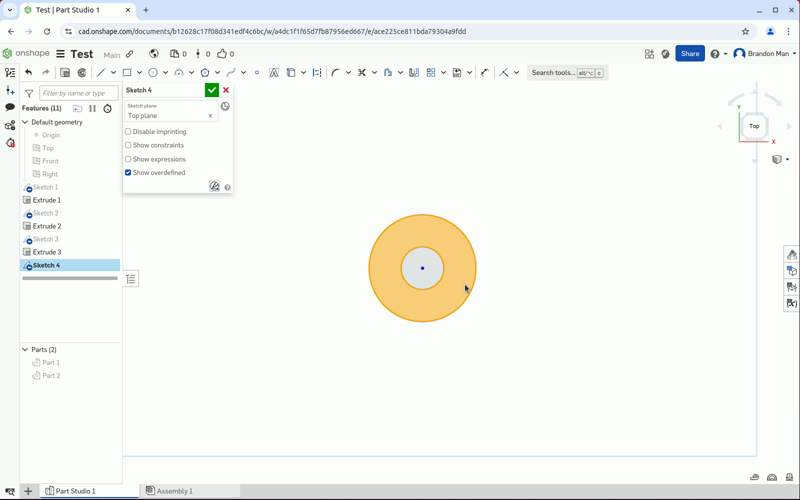
scroll(-6)
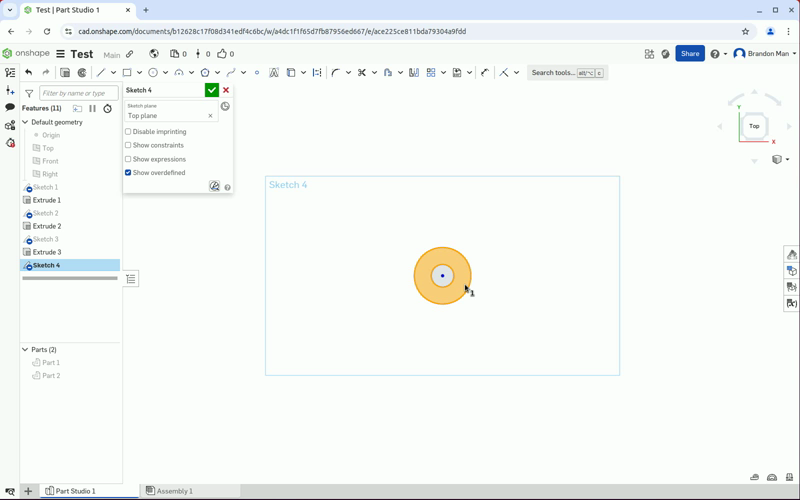
scroll(-6)
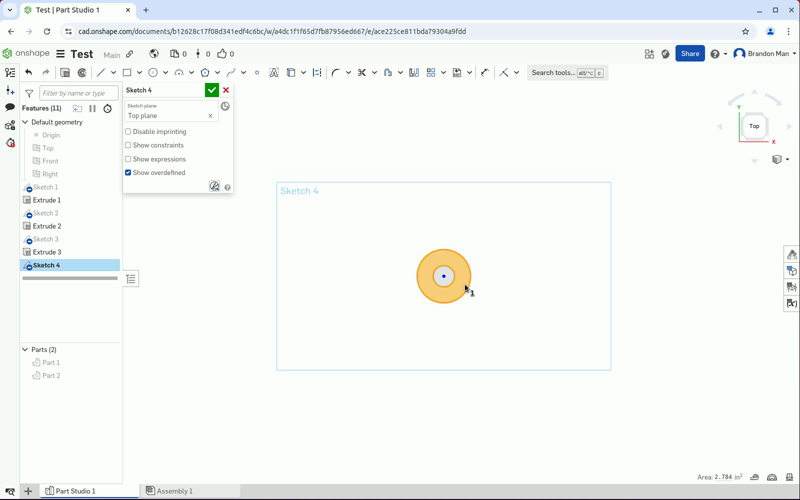
scroll(-6)
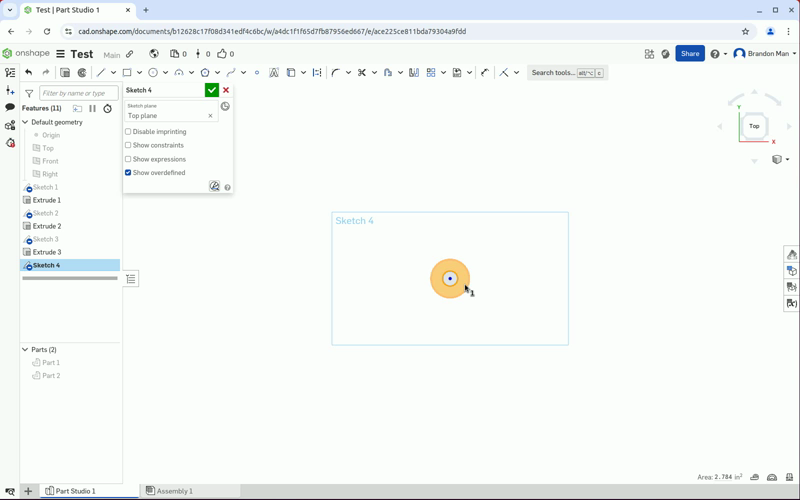
scroll(-6)
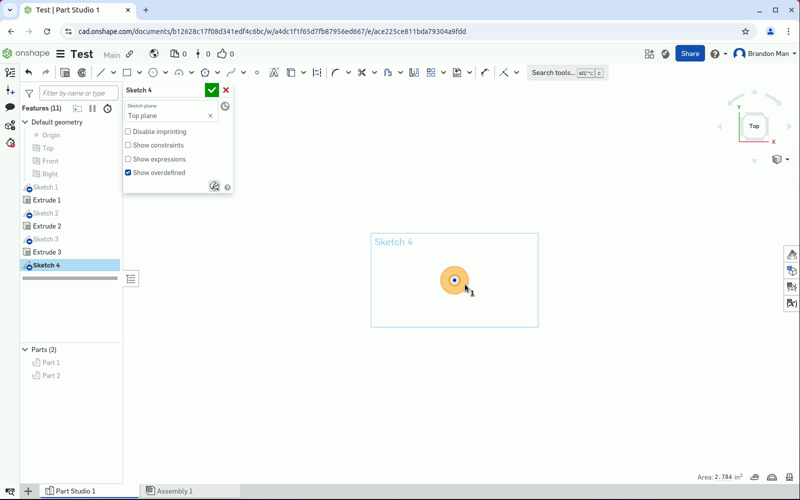
scroll(-6)
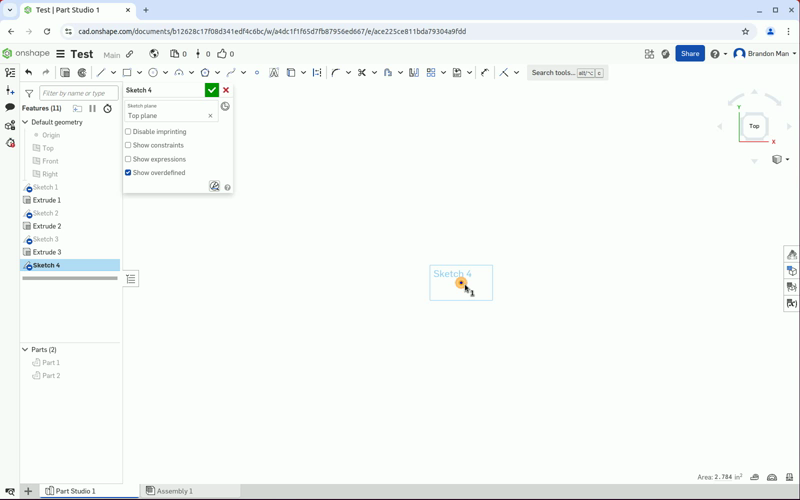
mouse_move(73, 352)
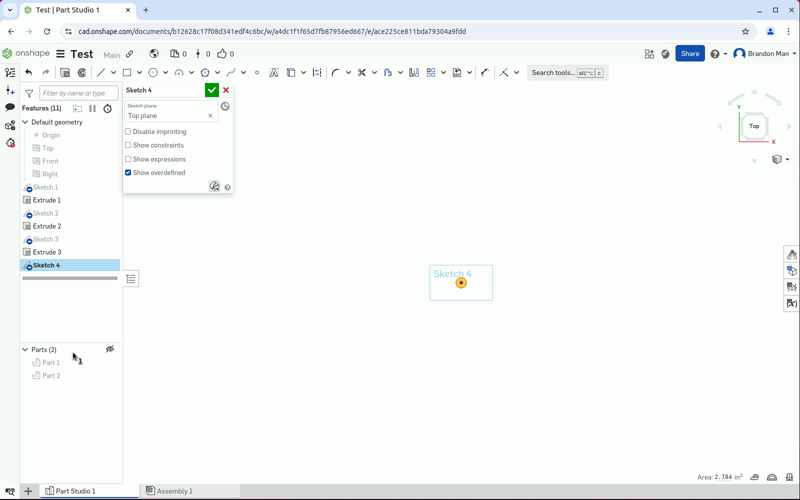
key(shift+y)
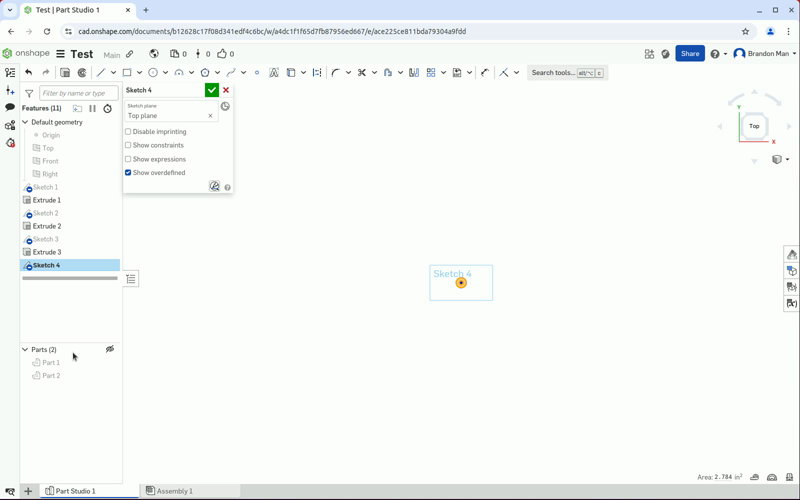
key(shift+e)
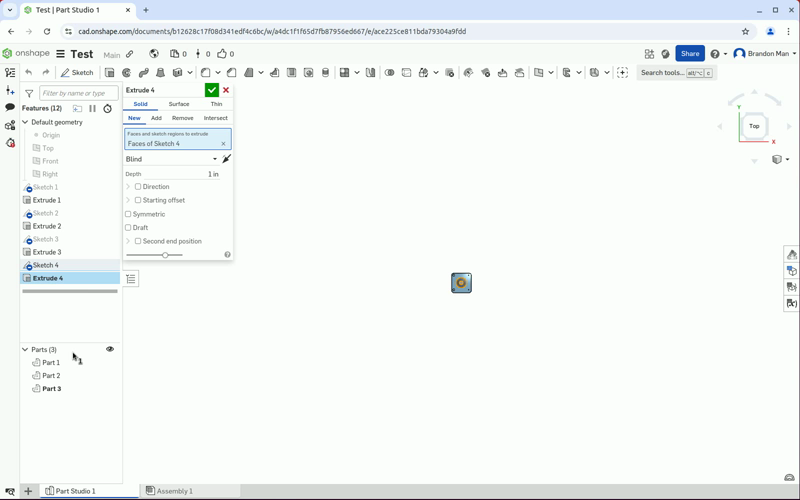
mouse_move(143, 106)
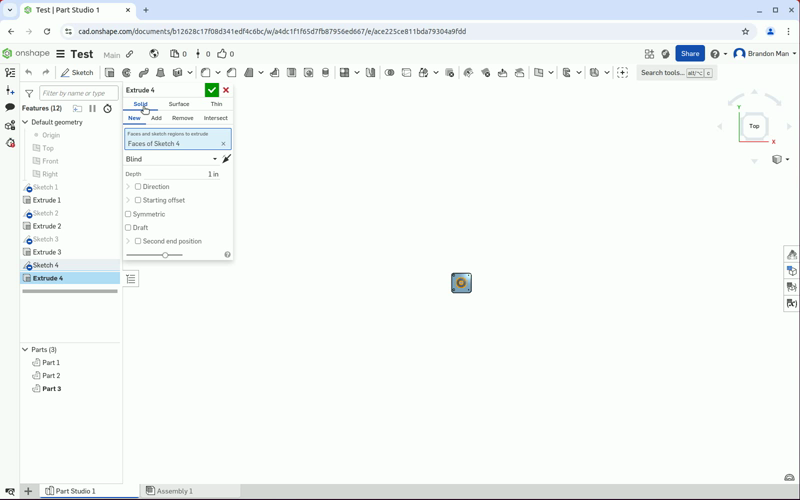
click(143, 106)
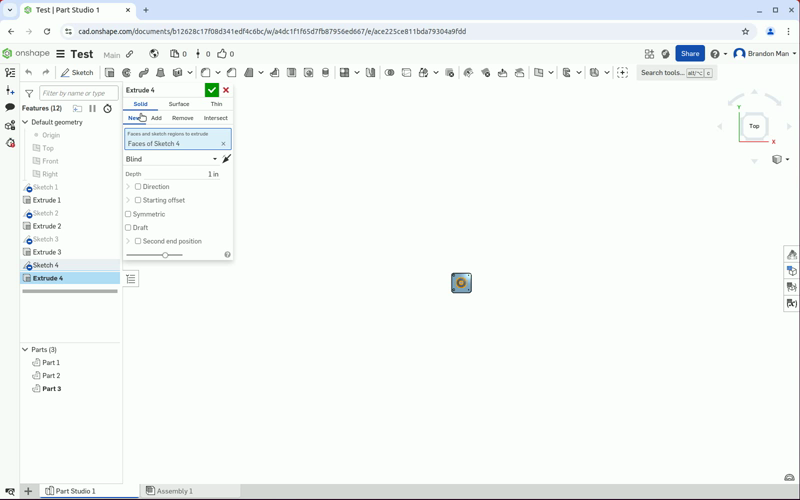
mouse_move(137, 120)
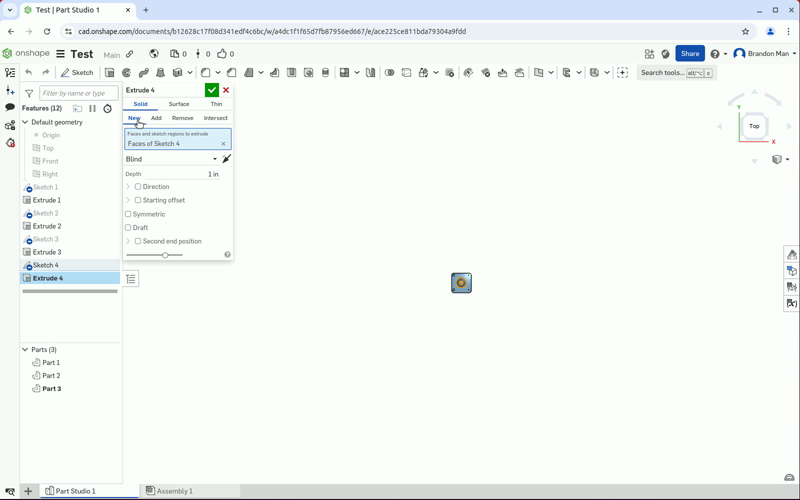
click(137, 120)
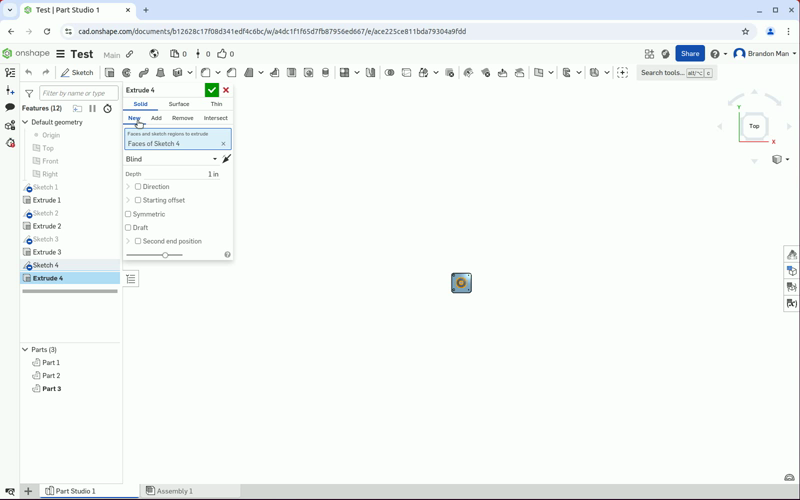
key(tab, 4)
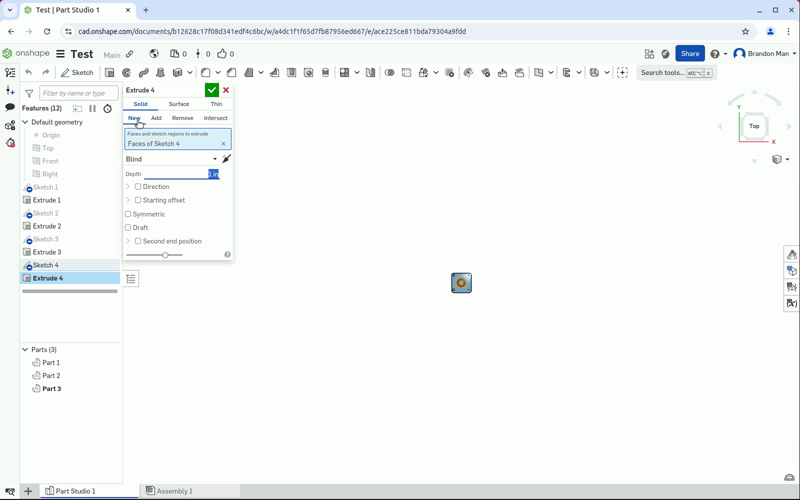
text(0.241)
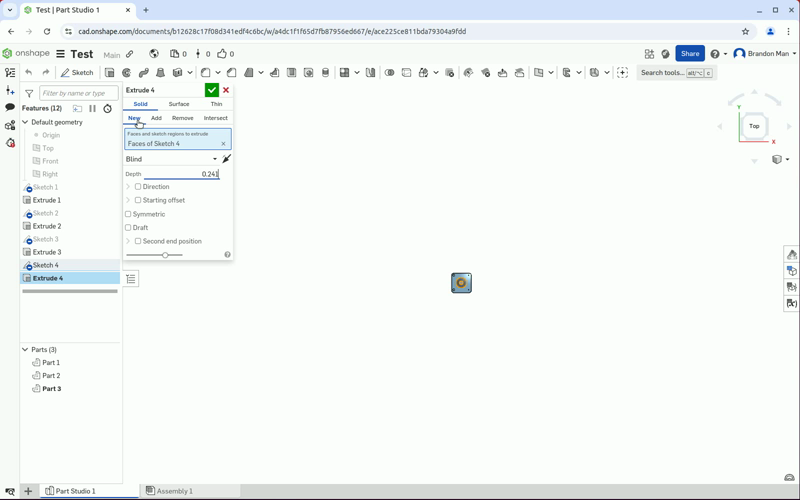
key(enter)
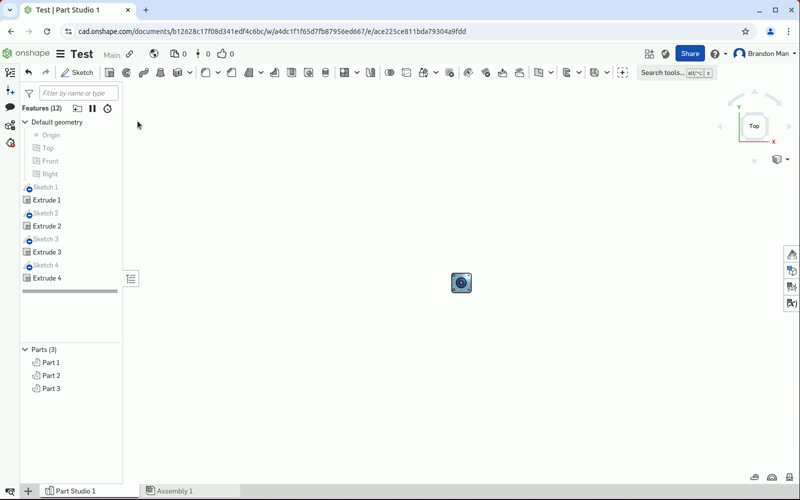
key(shift+h)
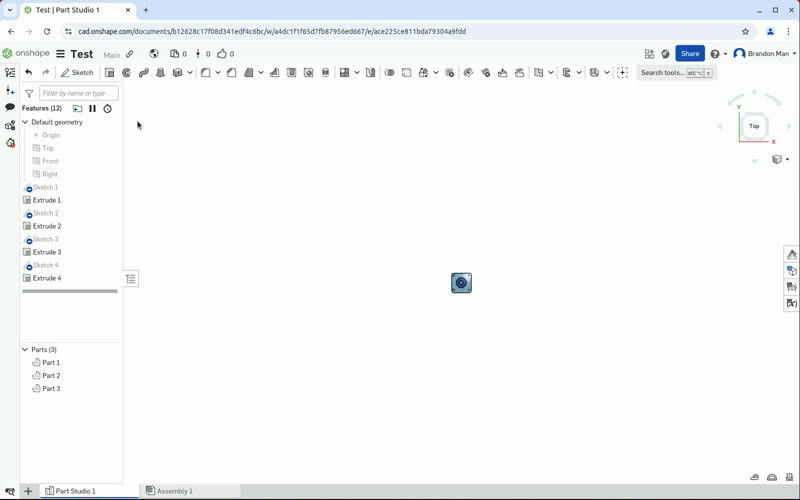
key(shift+h)
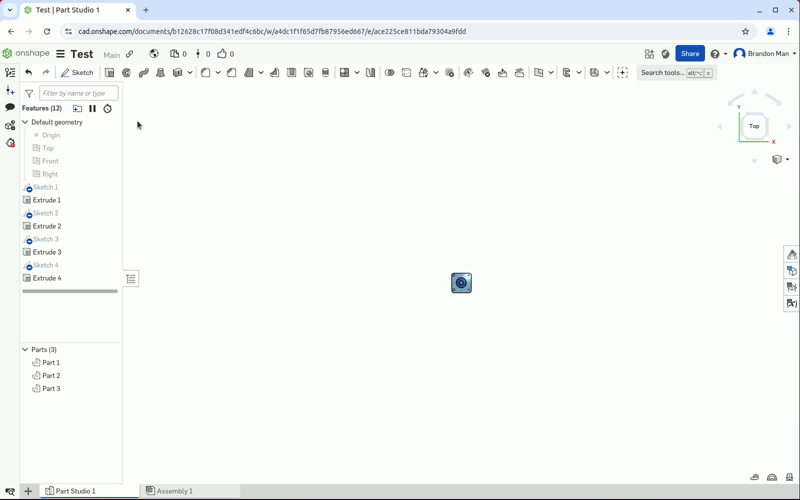
mouse_move(73, 189)
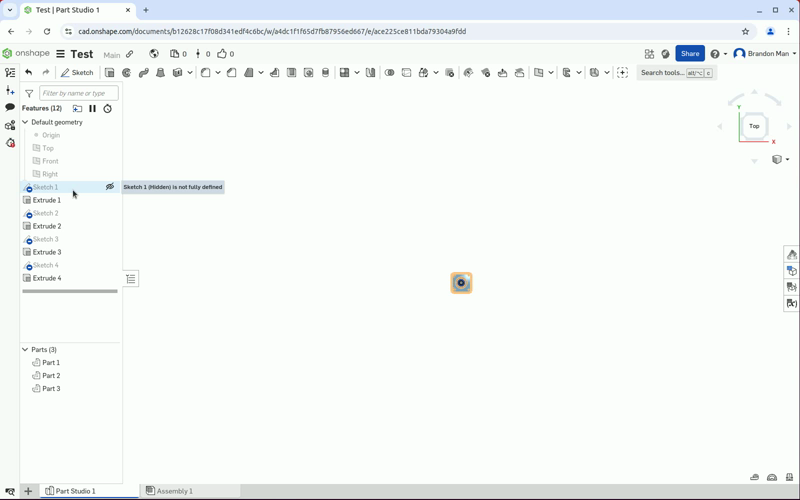
click(73, 189)
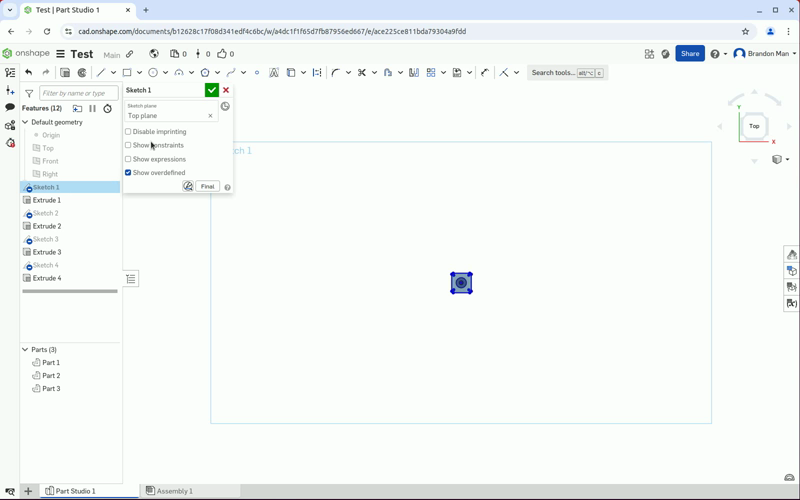
mouse_move(229, 92)
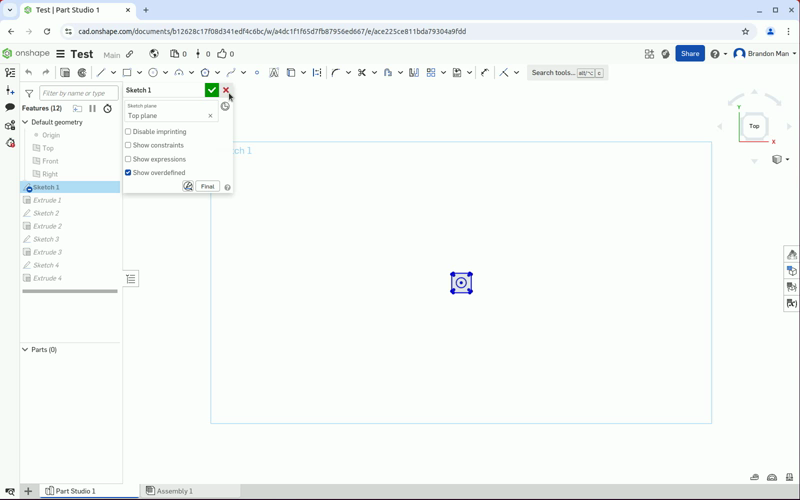
click(229, 92)
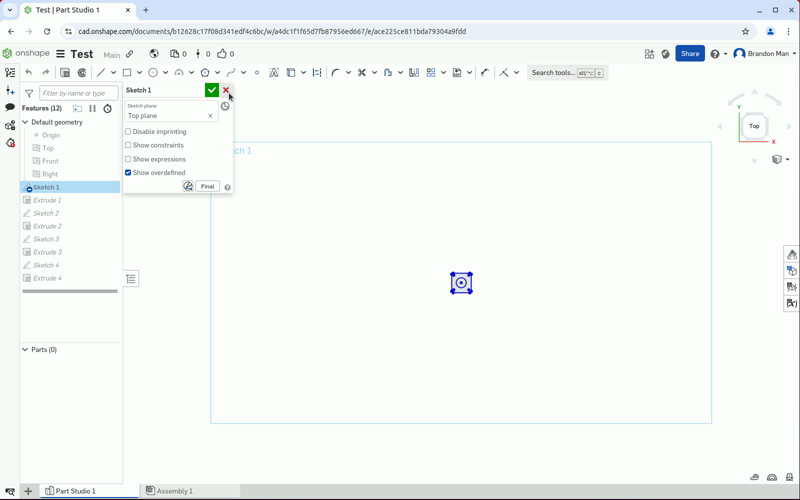
key(shift+s)
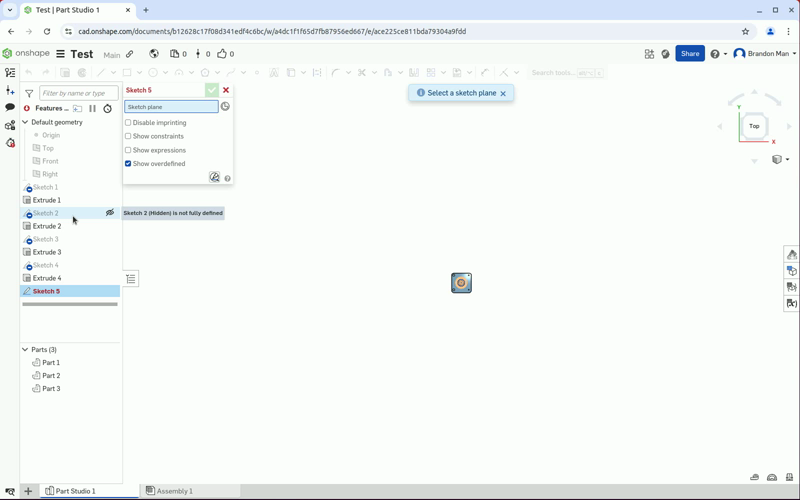
scroll(3)
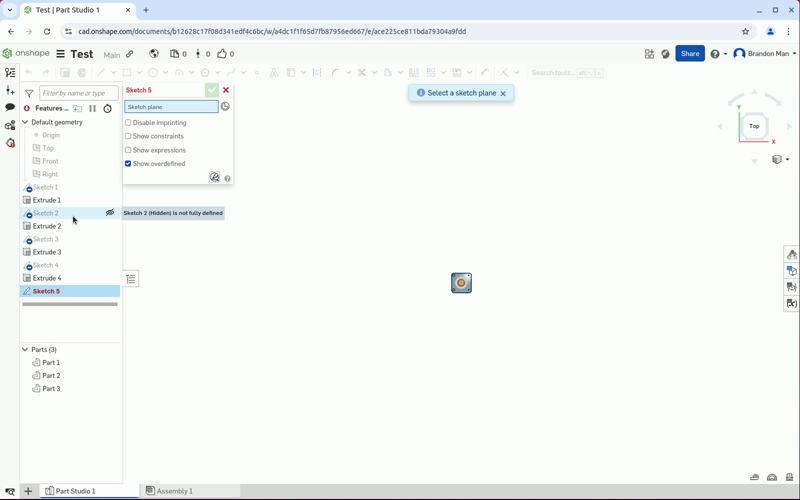
mouse_move(73, 150)
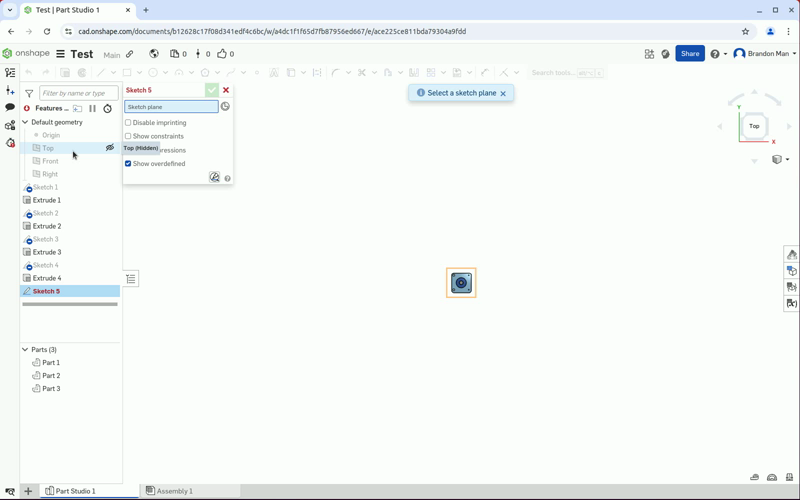
click(73, 150)
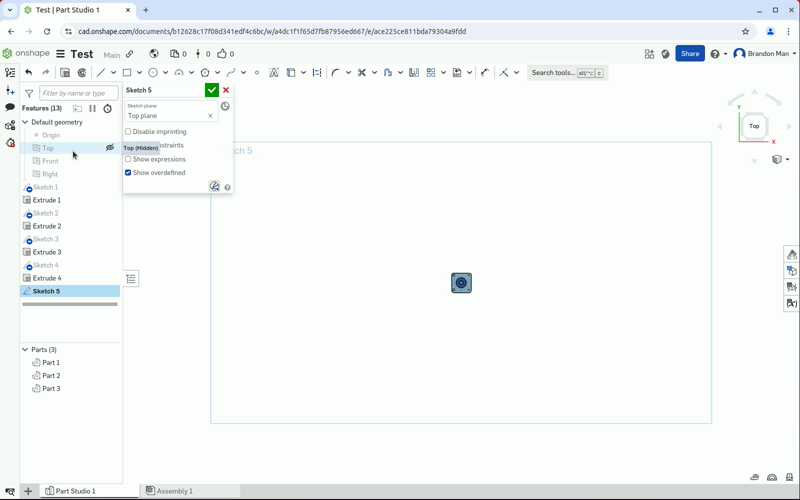
mouse_move(73, 352)
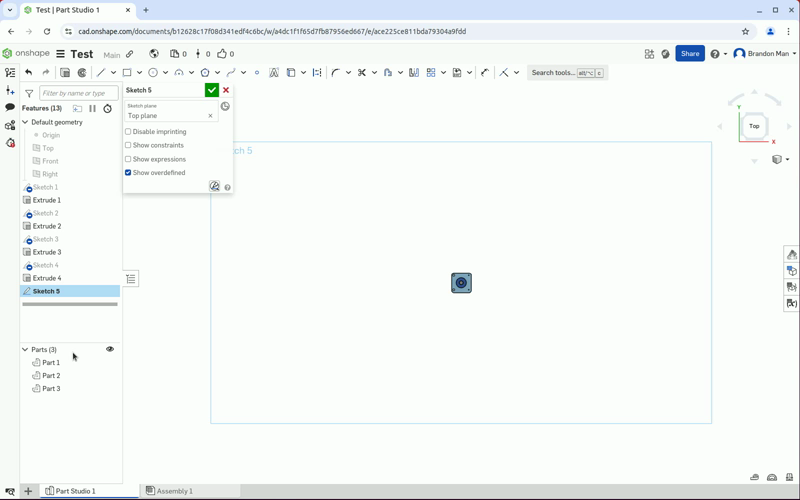
key(y)
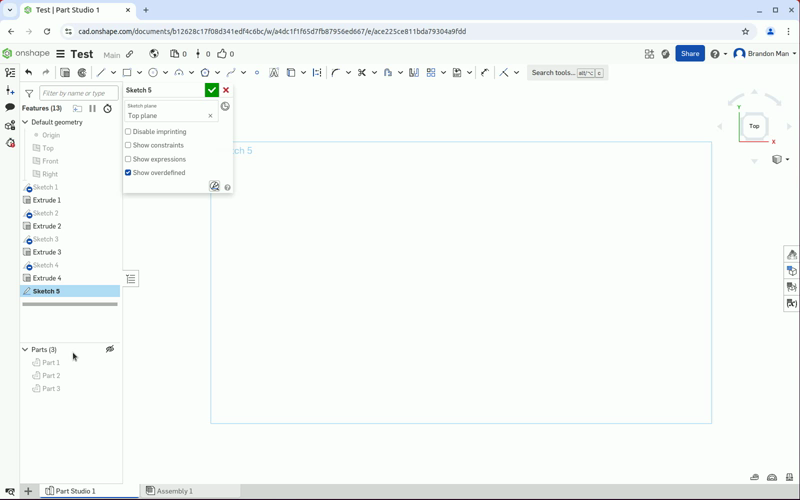
key(c)
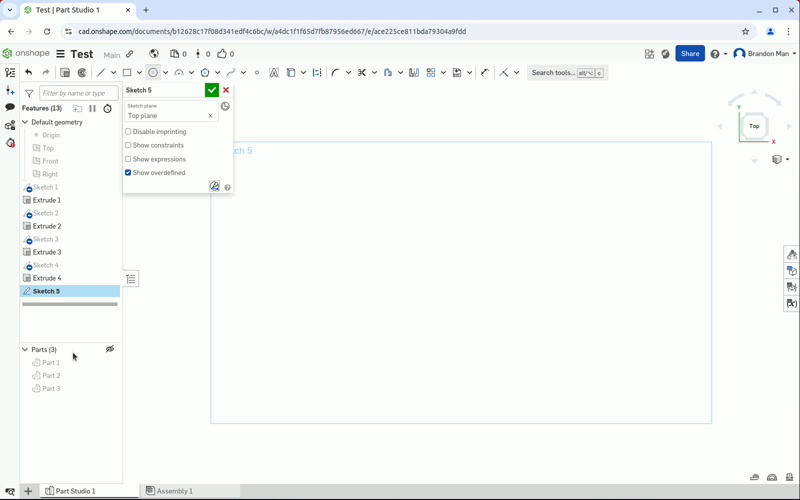
key_down(shift)
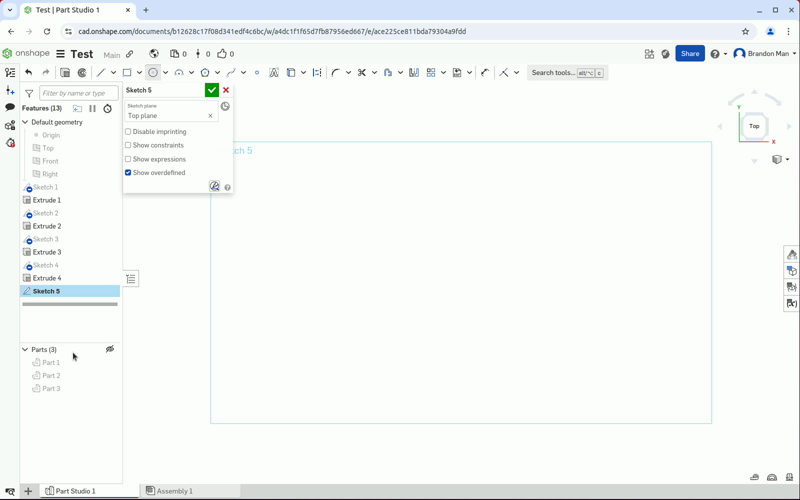
mouse_move(460, 282)
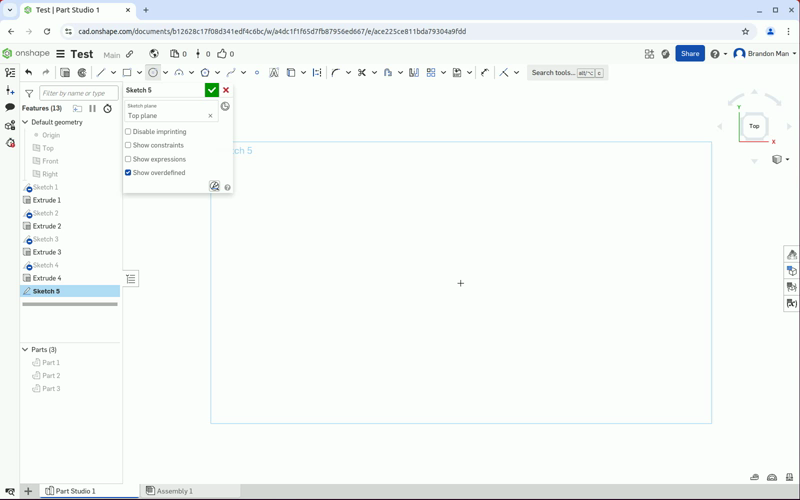
click(460, 282)
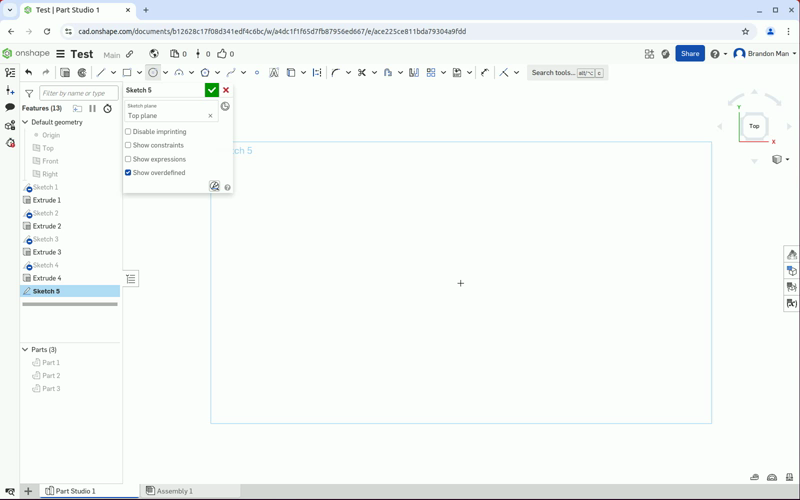
key_up(shift)
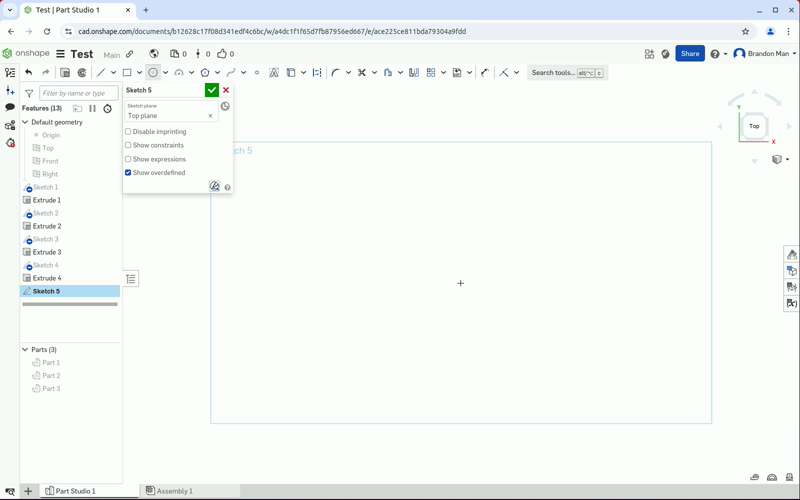
mouse_move(463, 282)
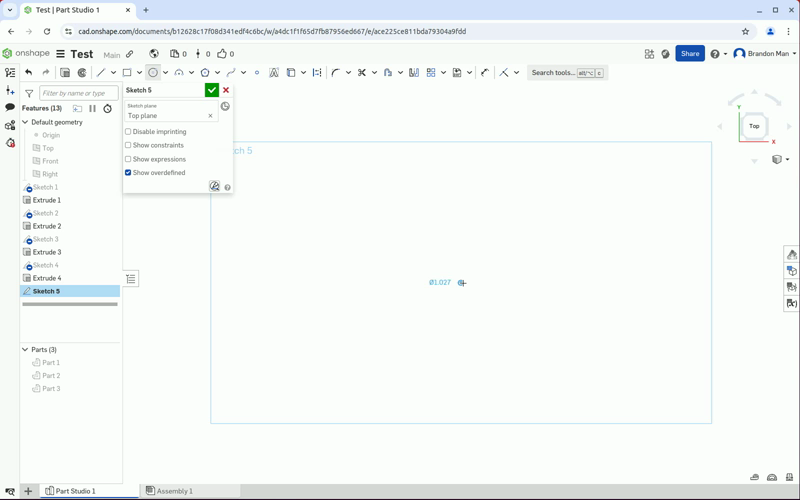
scroll(6)
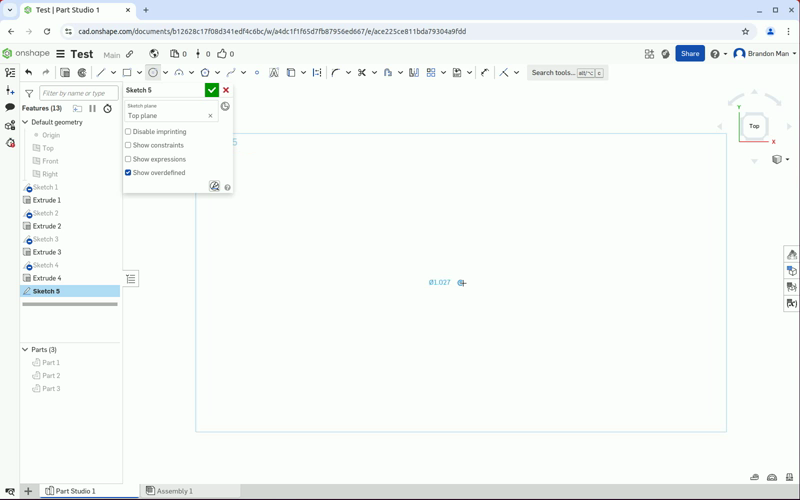
scroll(6)
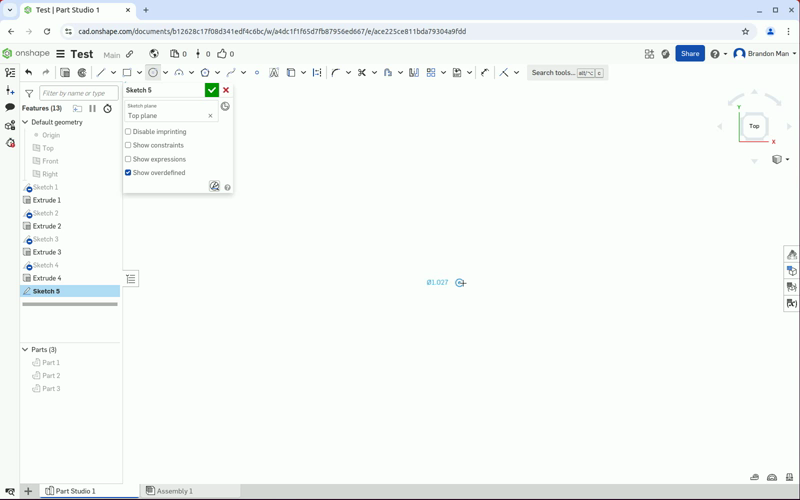
scroll(6)
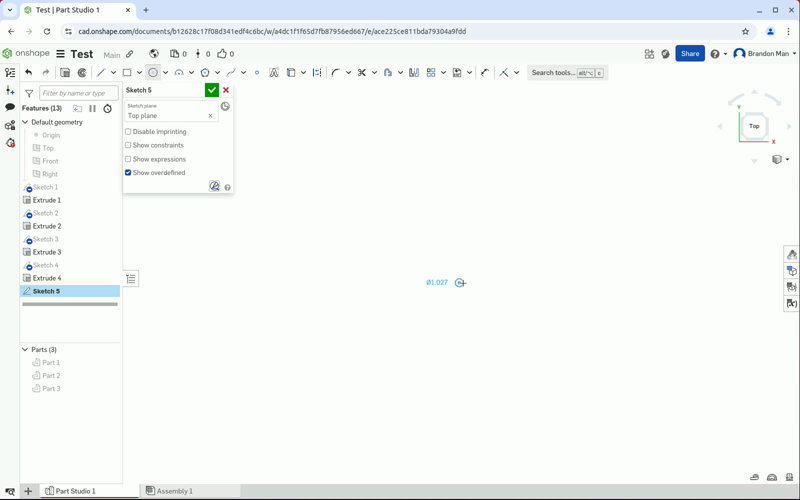
scroll(6)
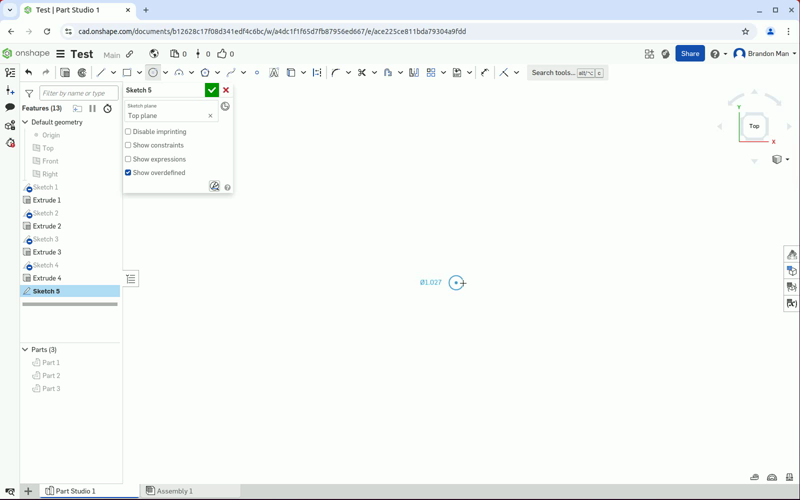
scroll(6)
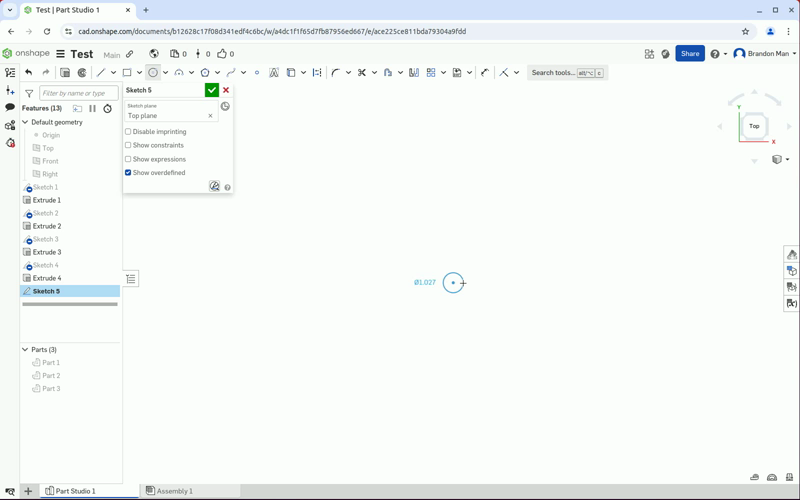
scroll(6)
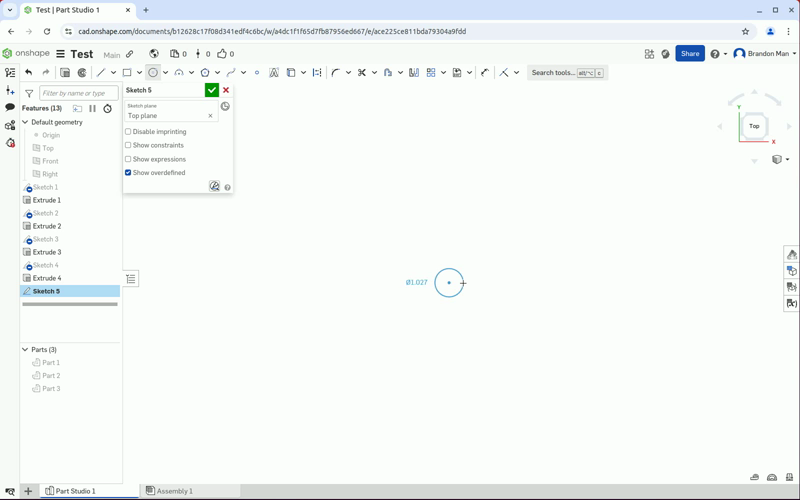
scroll(6)
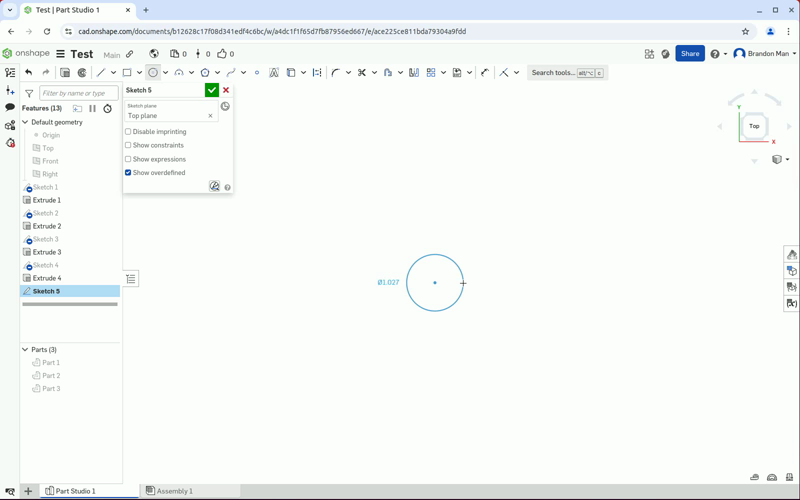
click(463, 282)
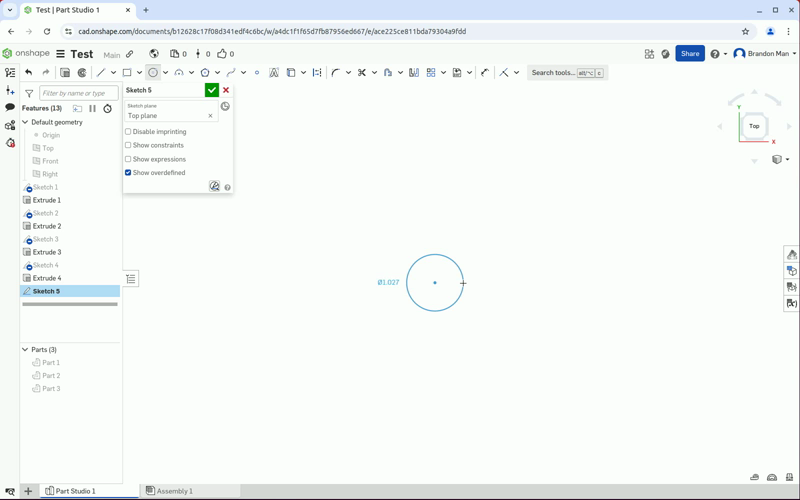
scroll(-6)
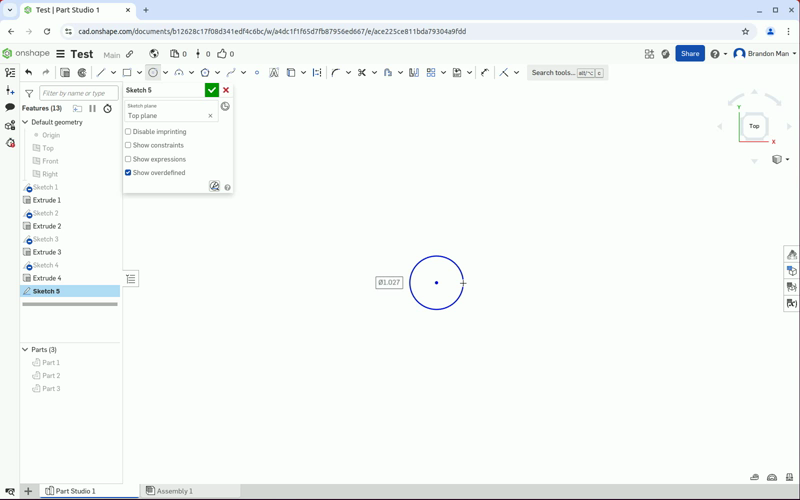
scroll(-6)
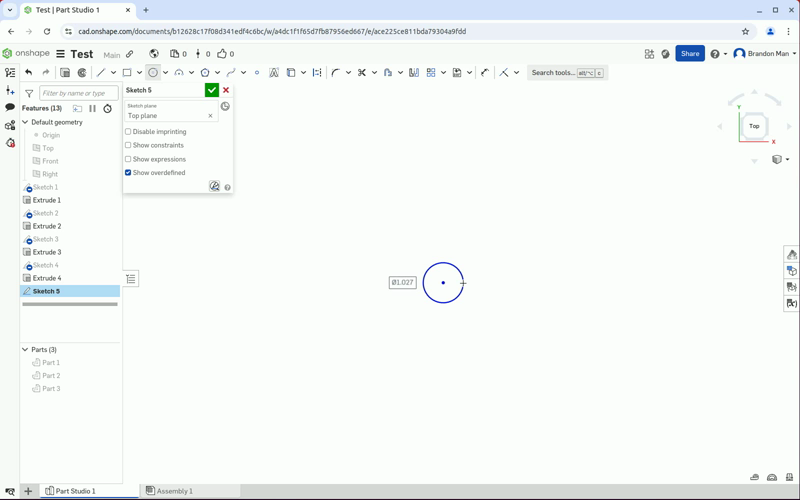
scroll(-6)
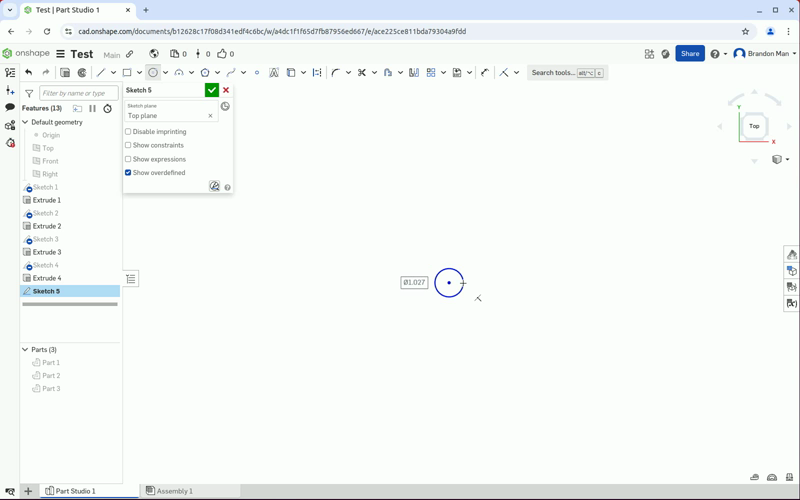
scroll(-6)
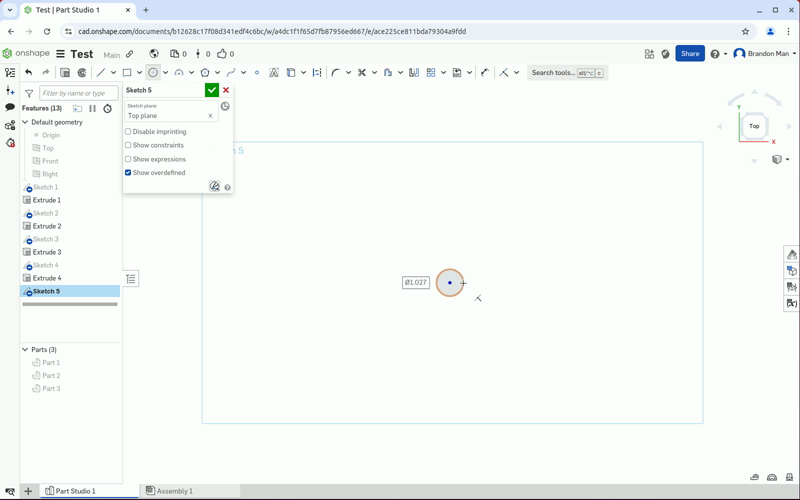
scroll(-6)
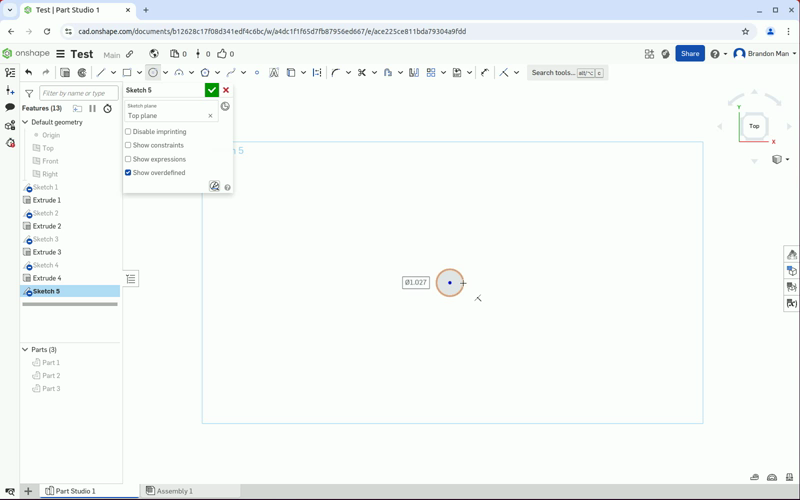
scroll(-6)
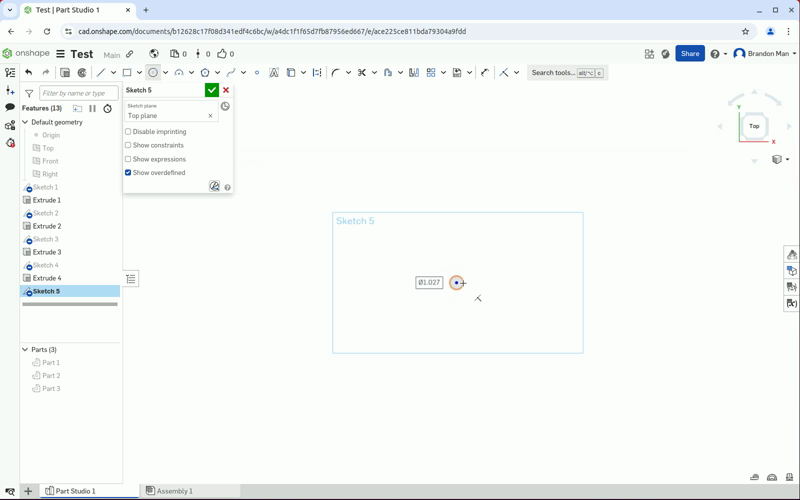
scroll(-6)
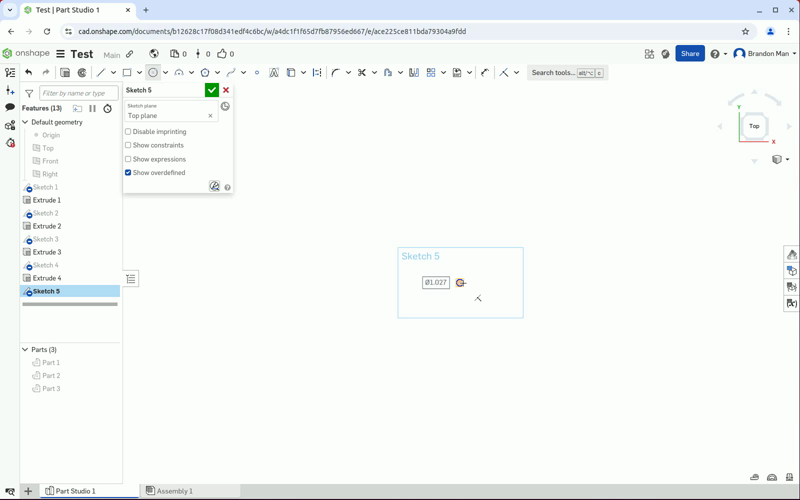
key(esc)
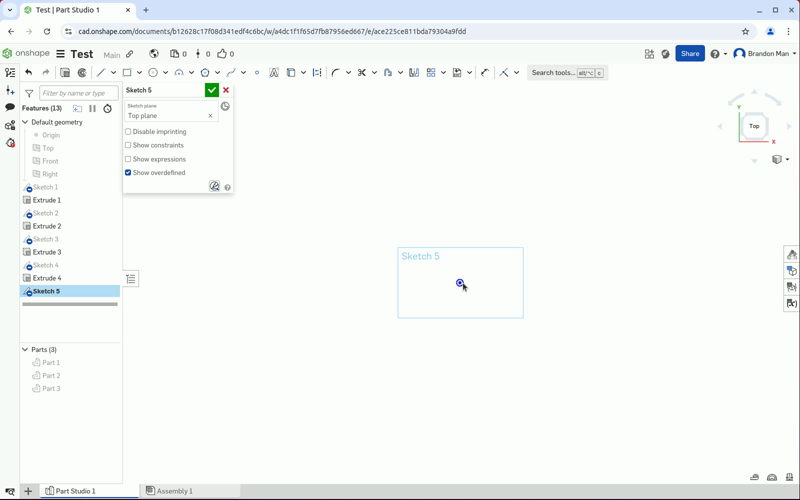
mouse_move(459, 281)
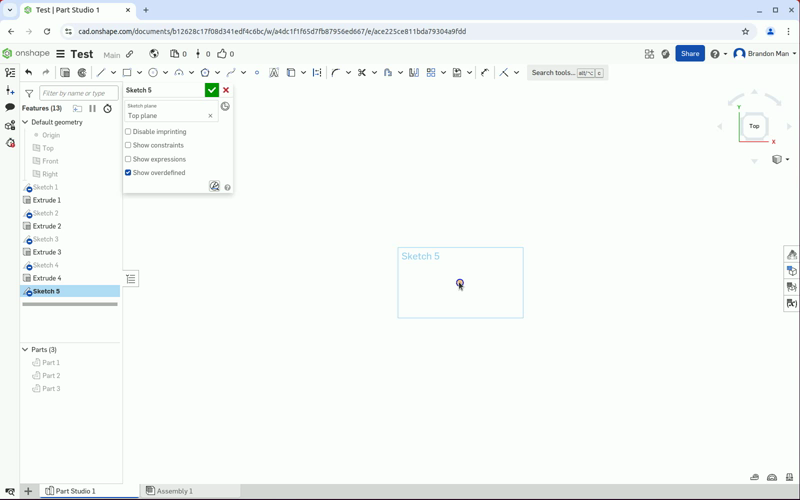
scroll(6)
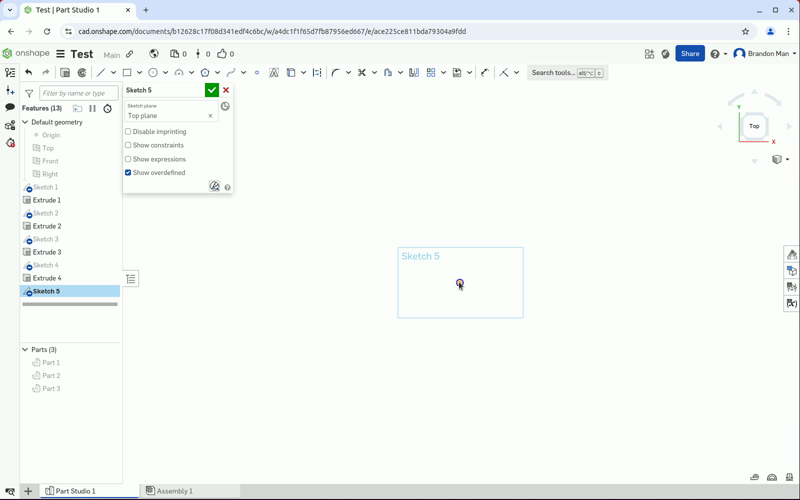
scroll(6)
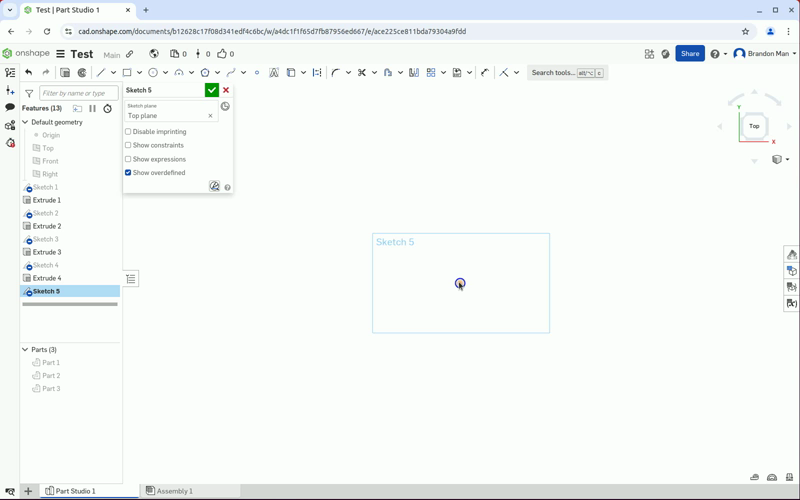
scroll(6)
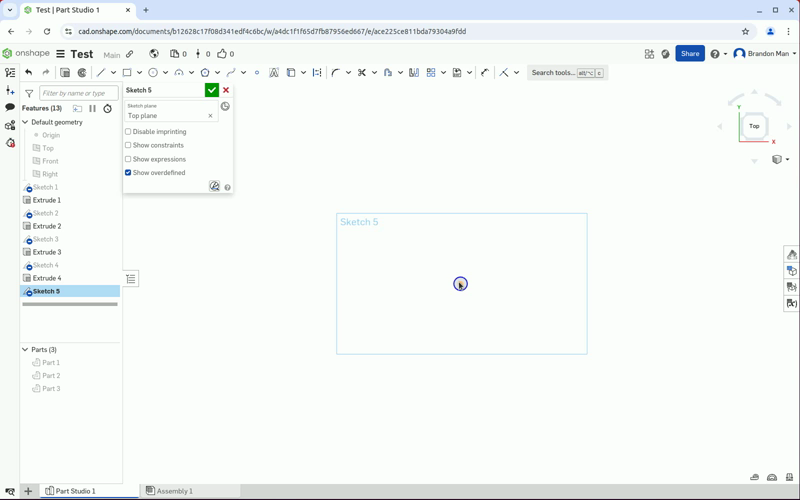
scroll(6)
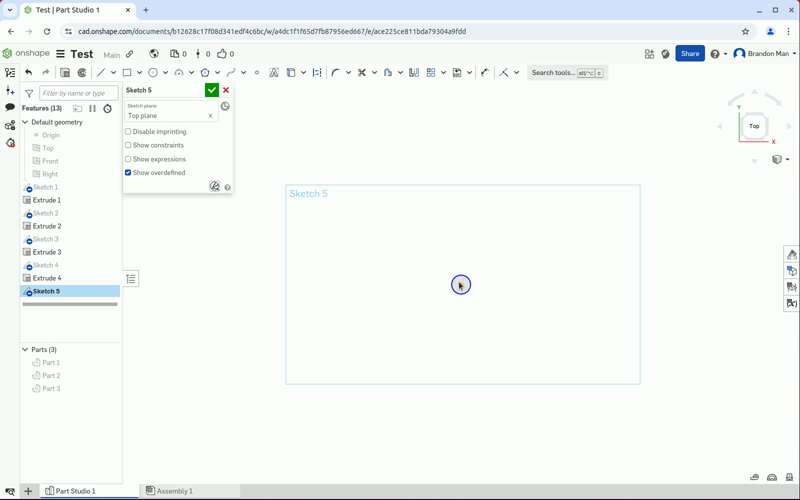
scroll(6)
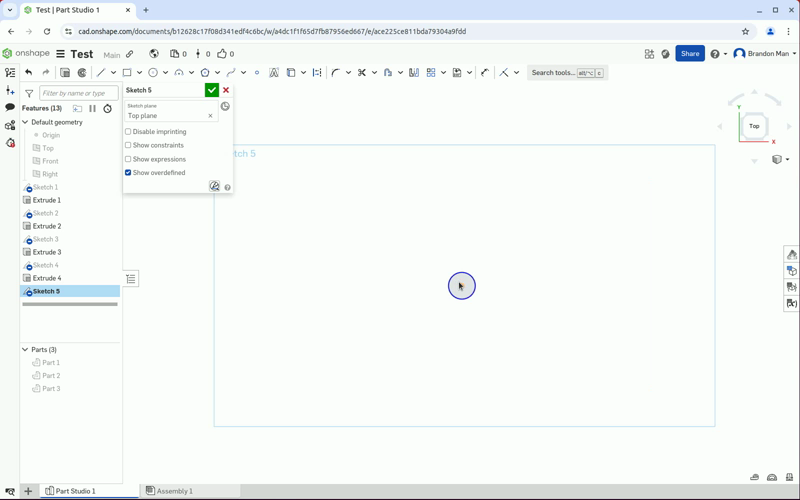
scroll(6)
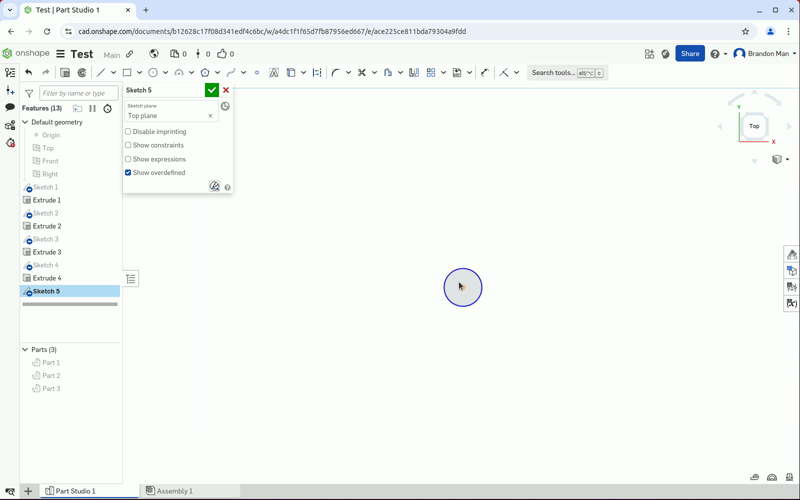
scroll(6)
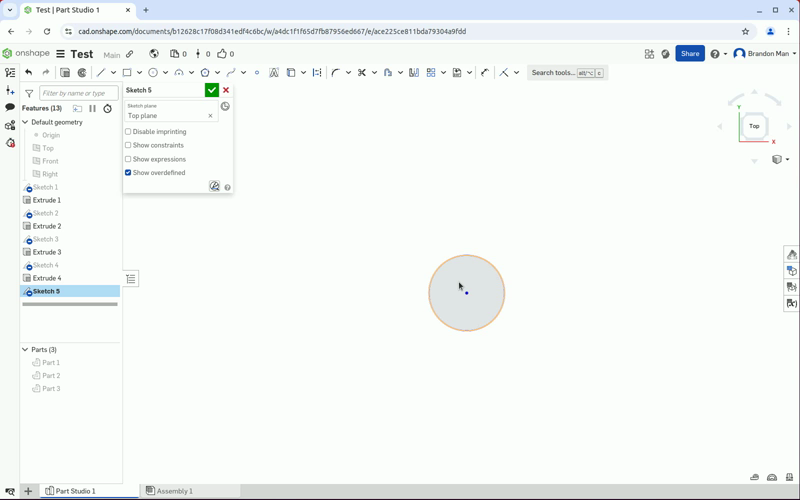
click(459, 281)
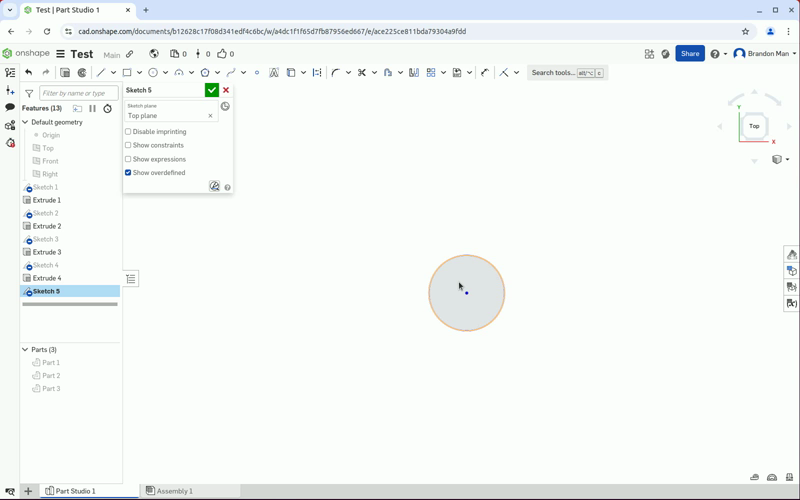
scroll(-6)
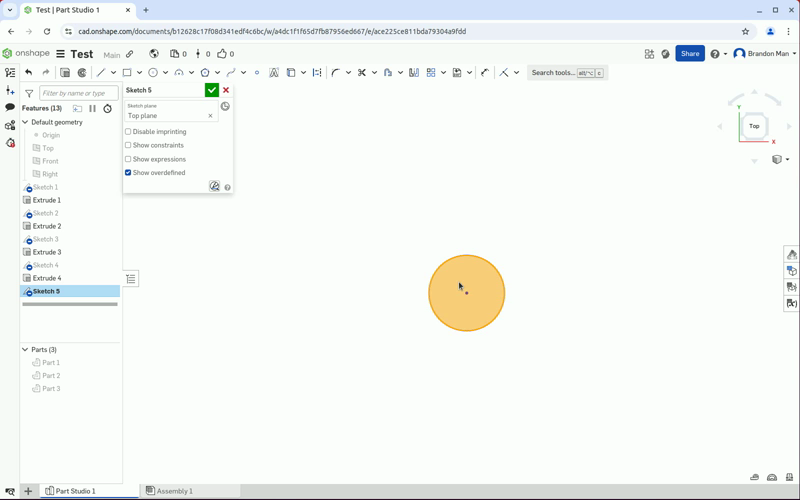
scroll(-6)
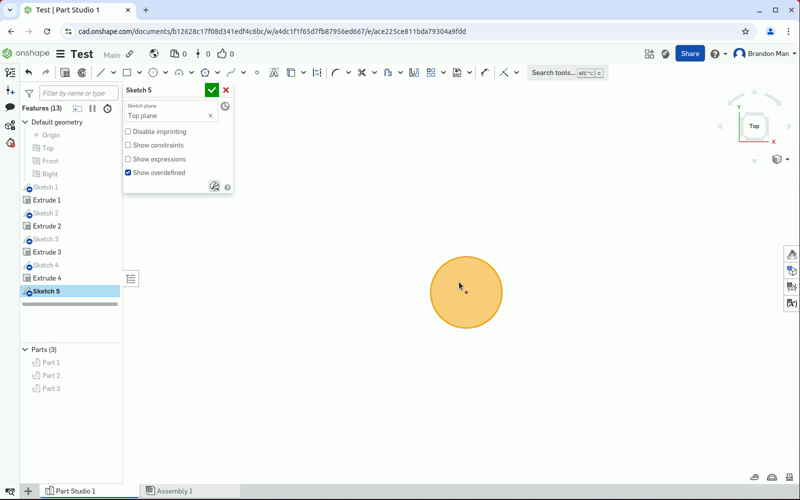
scroll(-6)
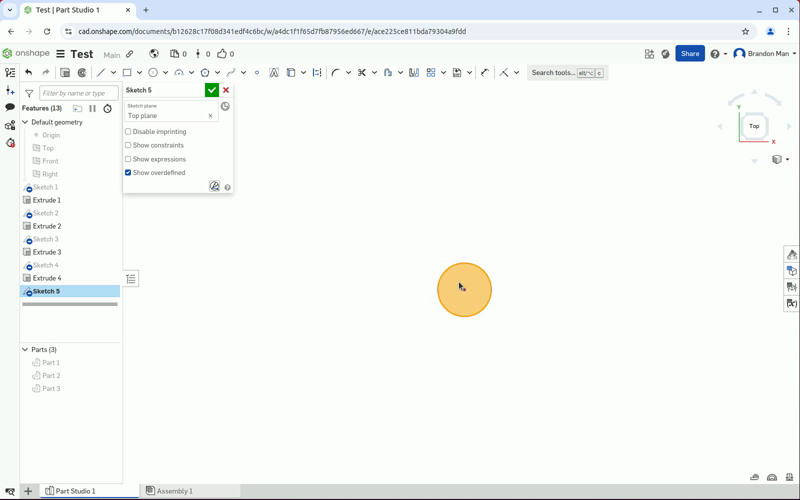
scroll(-6)
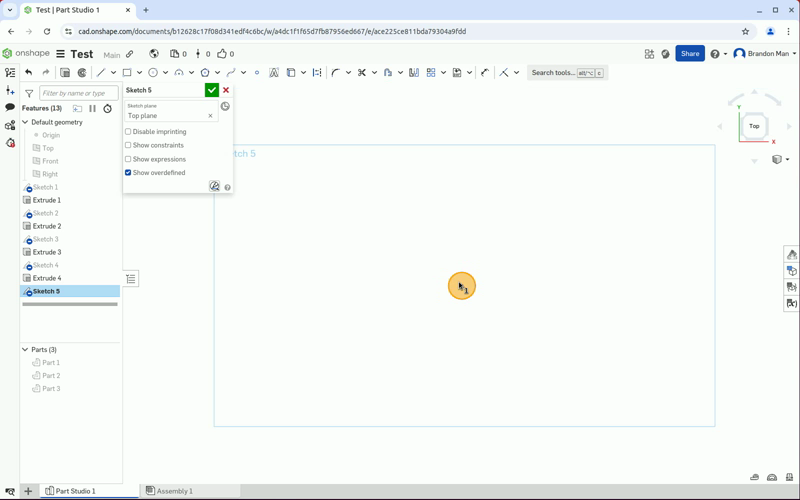
scroll(-6)
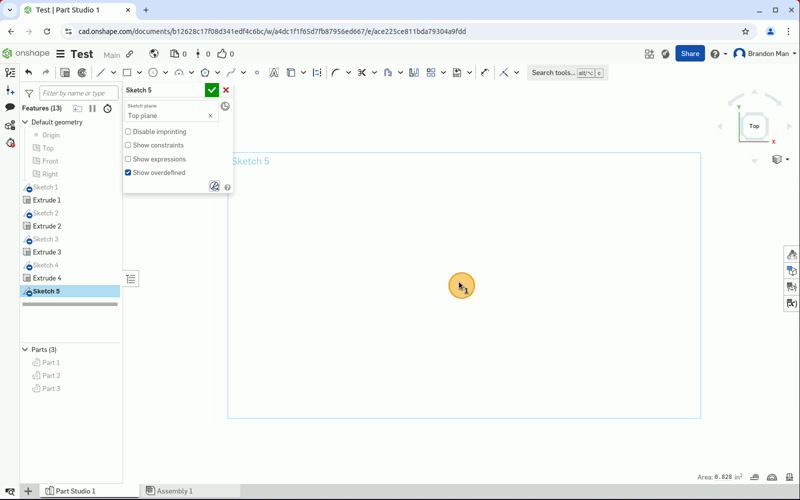
scroll(-6)
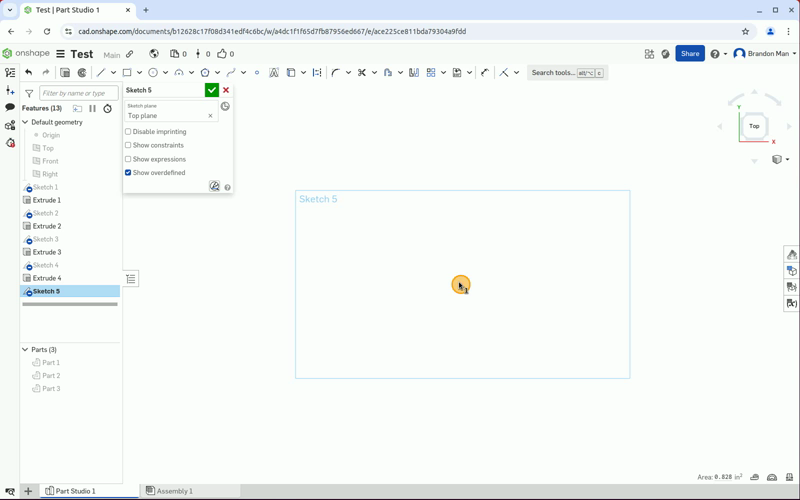
scroll(-6)
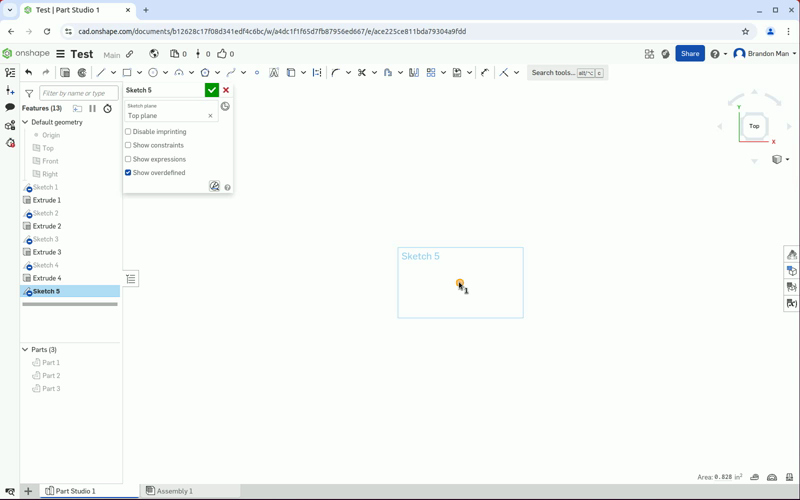
mouse_move(73, 352)
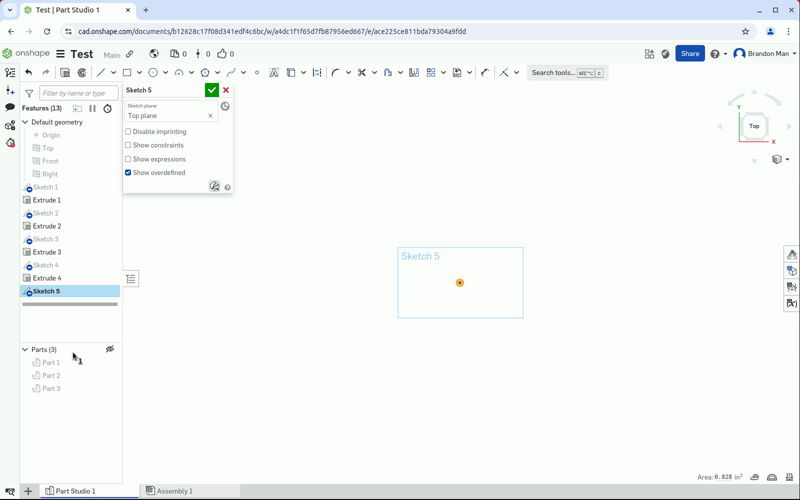
key(shift+y)
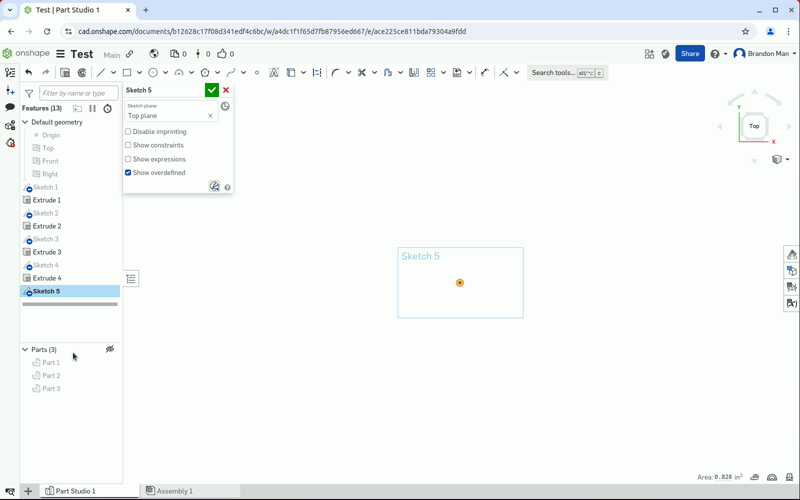
key(shift+e)
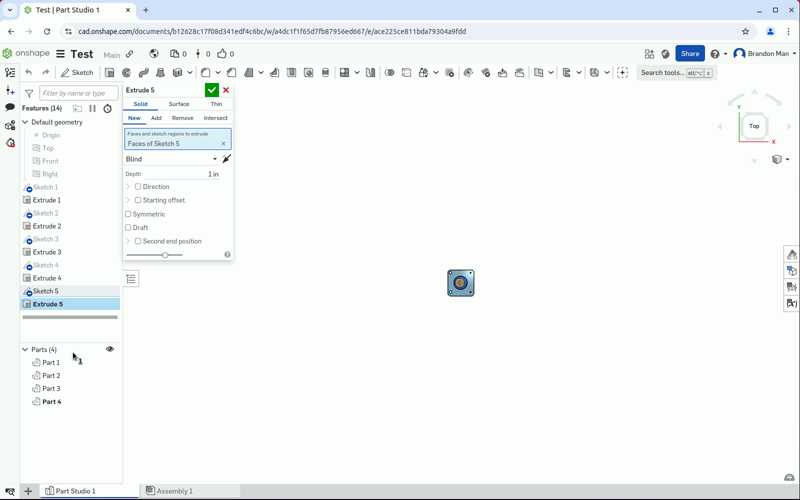
mouse_move(143, 106)
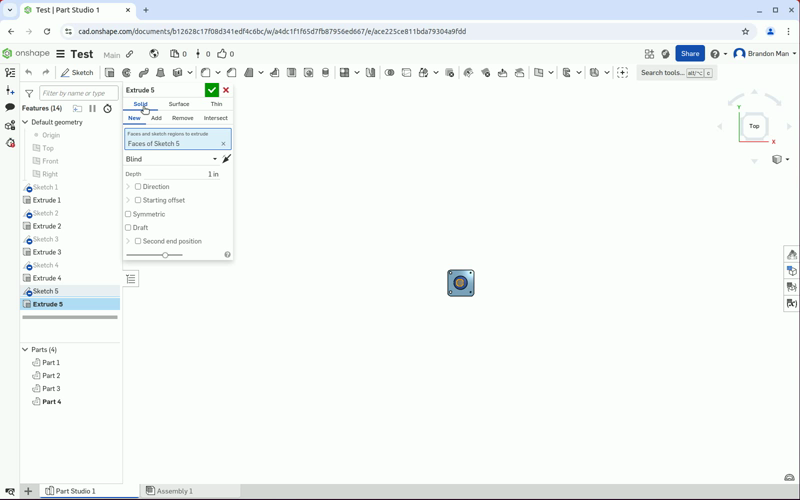
click(143, 106)
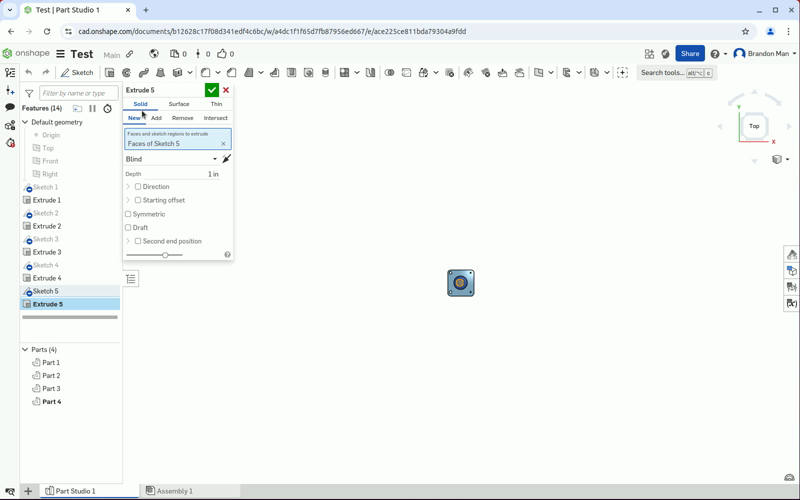
mouse_move(137, 120)
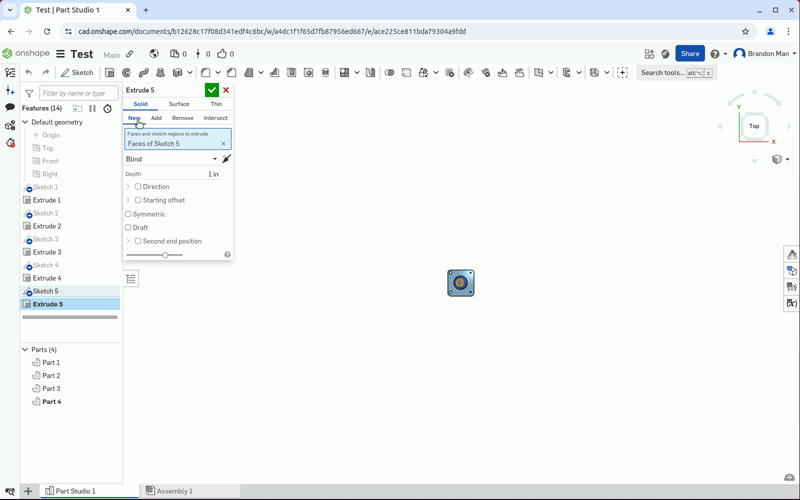
click(137, 120)
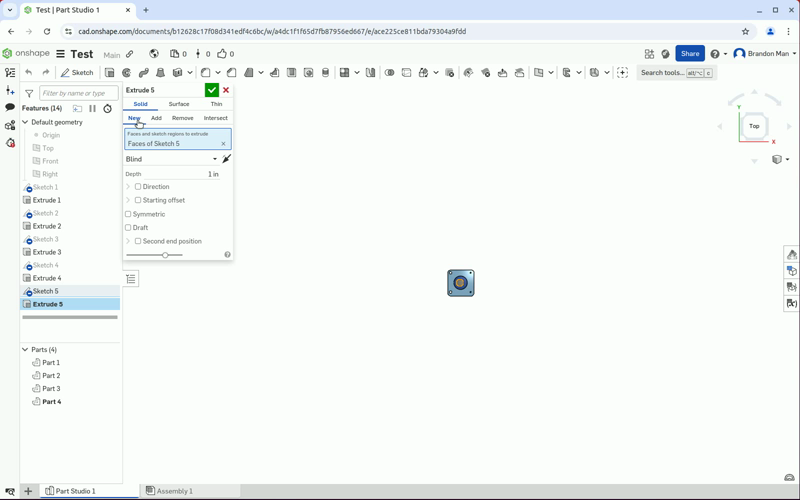
key(tab, 4)
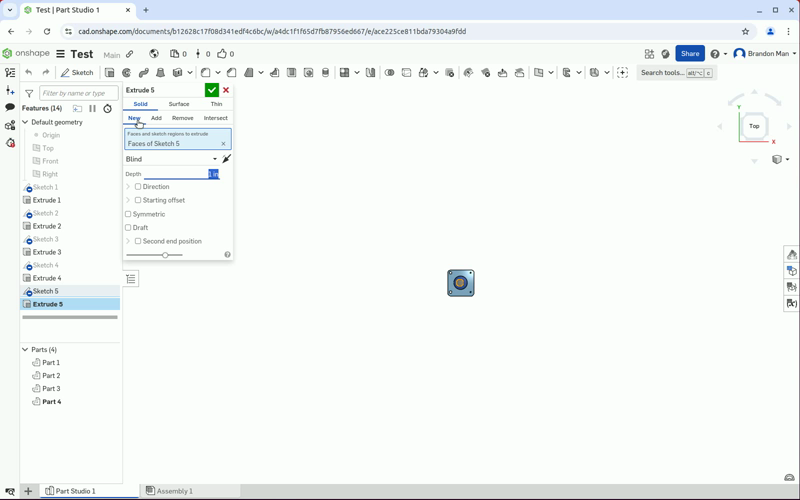
text(23.108)
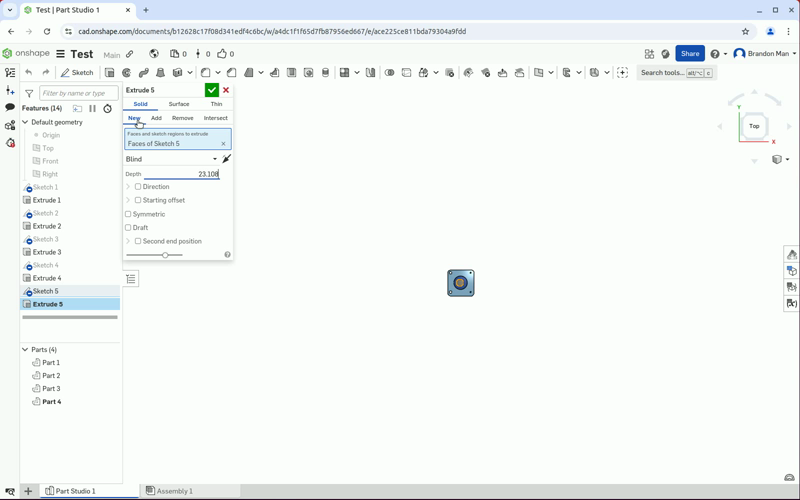
key(enter)
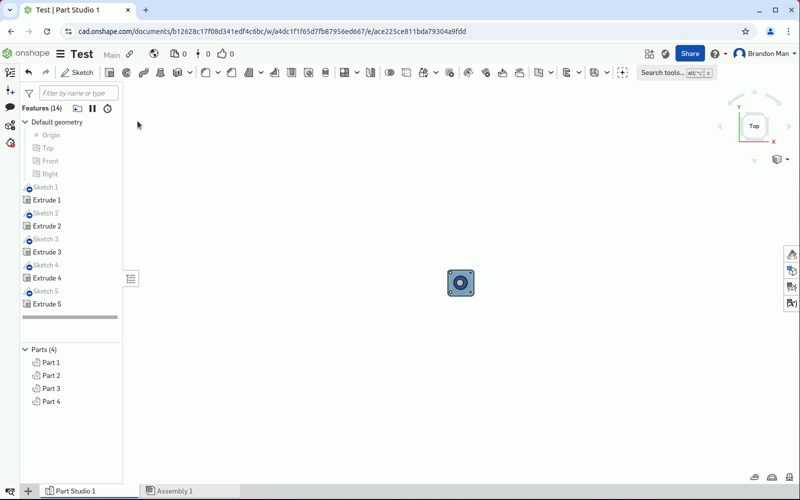
key(shift+h)
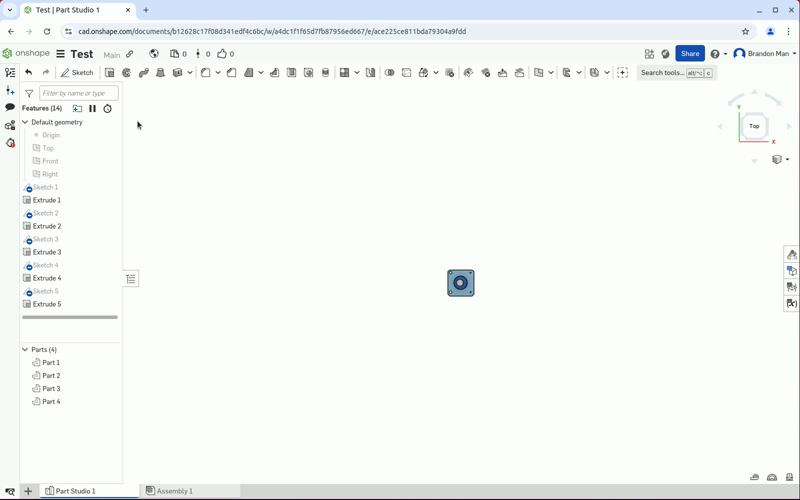
key(shift+h)
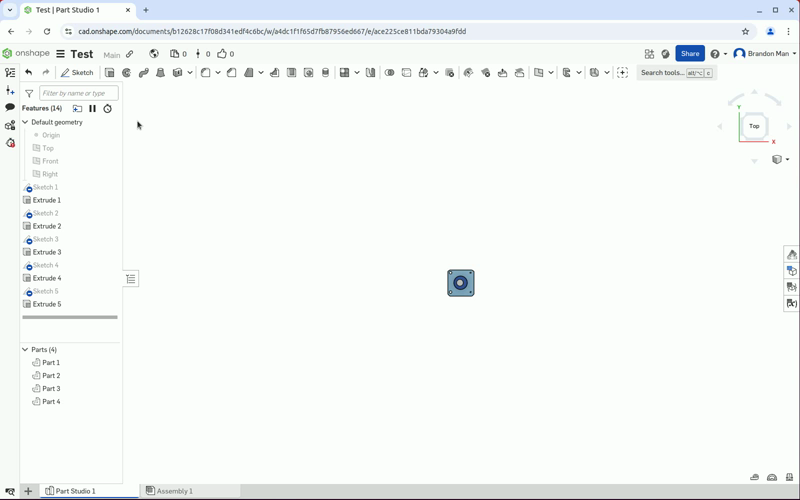
key(shift+7)
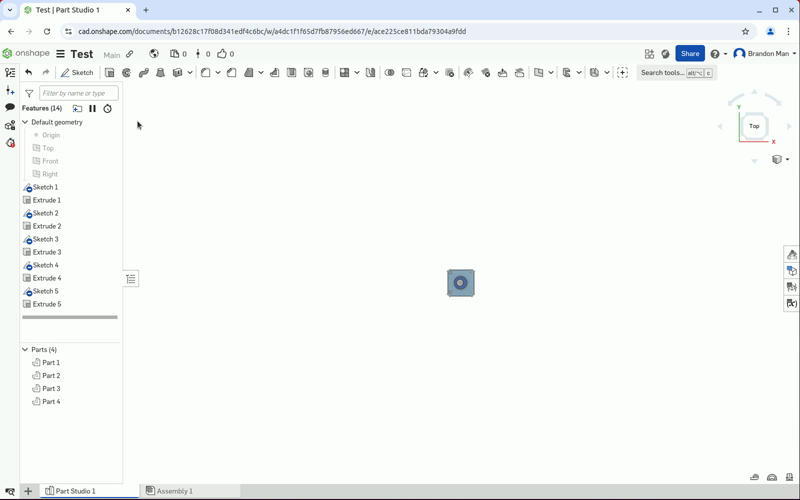
key(up, 3)
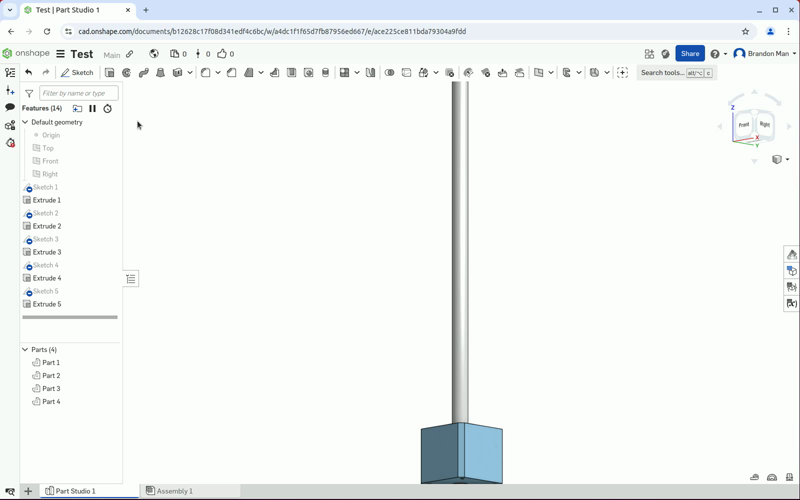
key(left, 3)
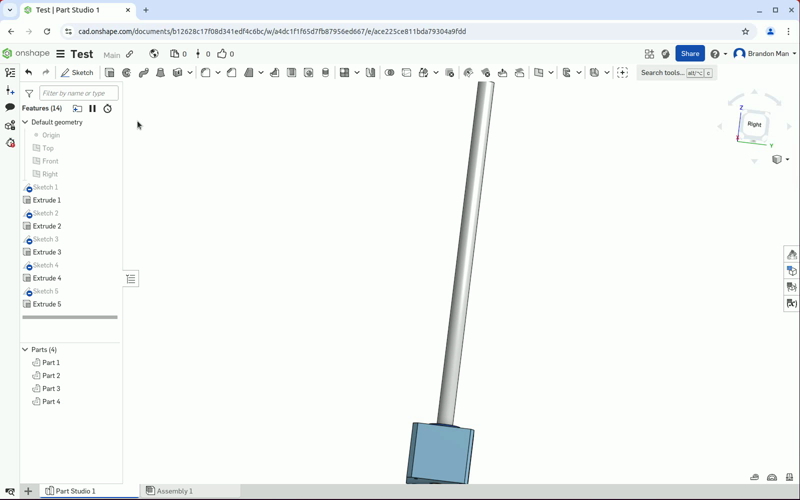
key(right, 3)
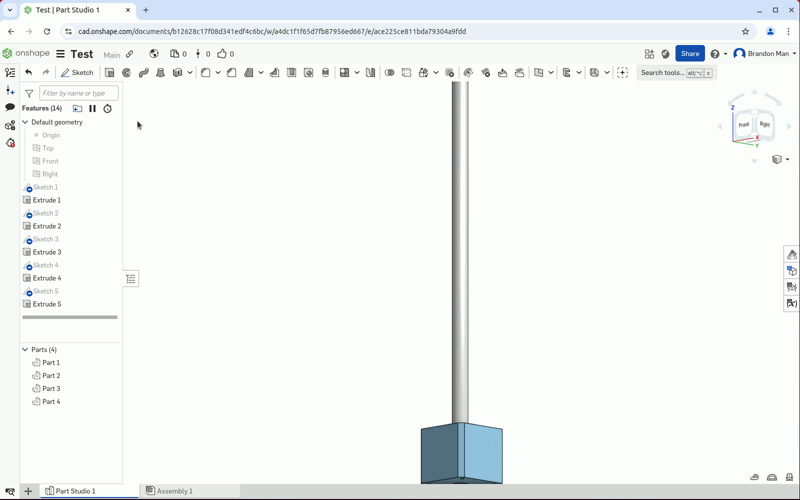
key(down, 3)
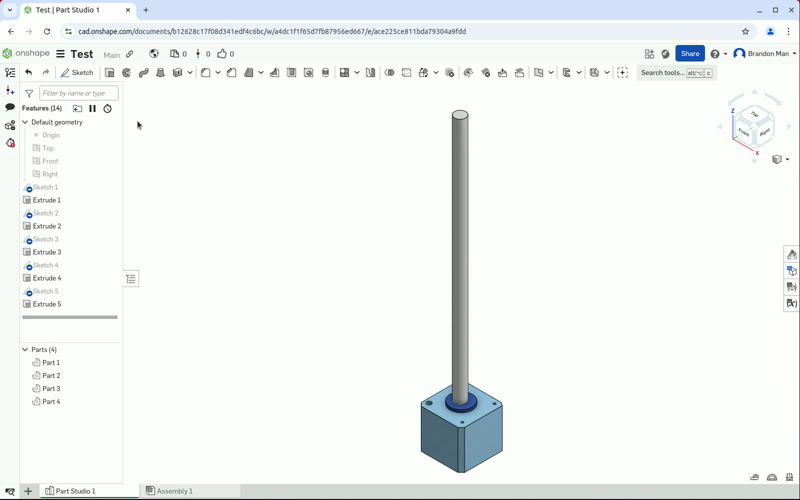
mouse_move(73, 189)
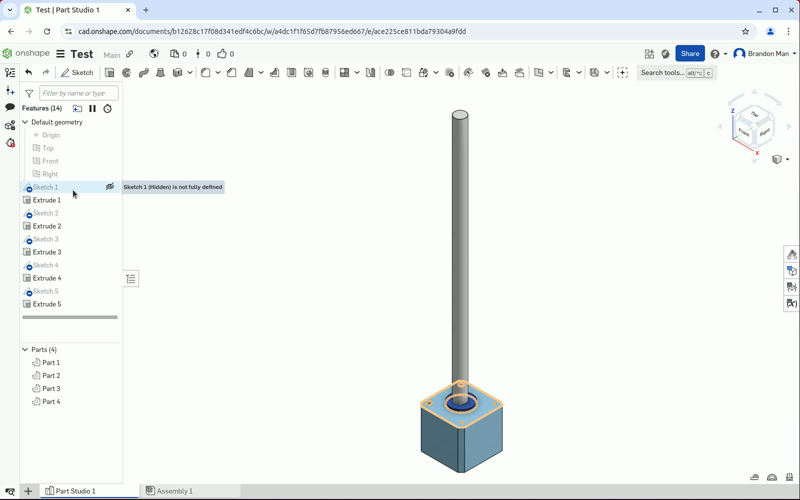
click(73, 189)